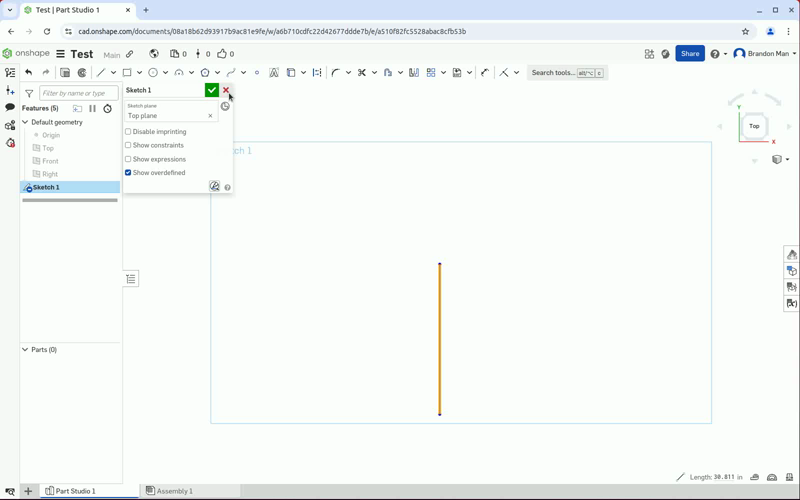
key(shift+h)
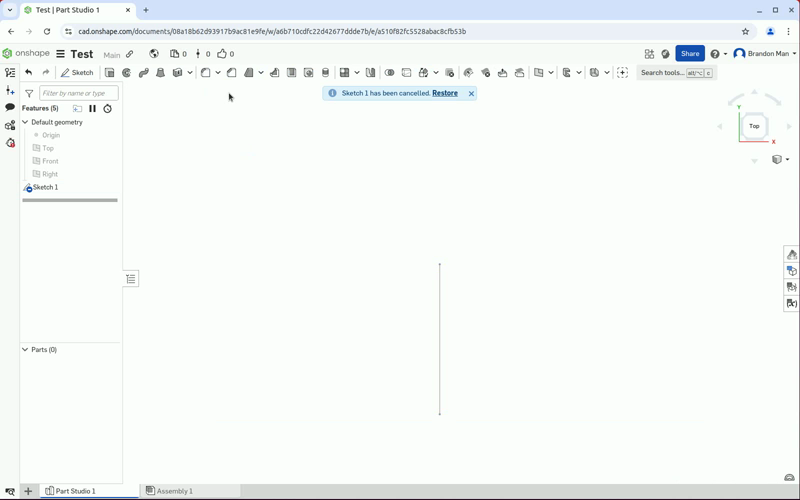
key(shift+s)
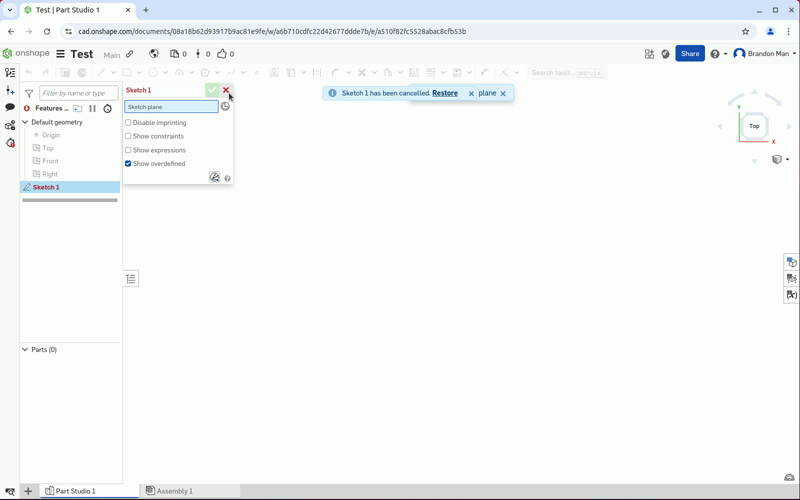
mouse_move(73, 150)
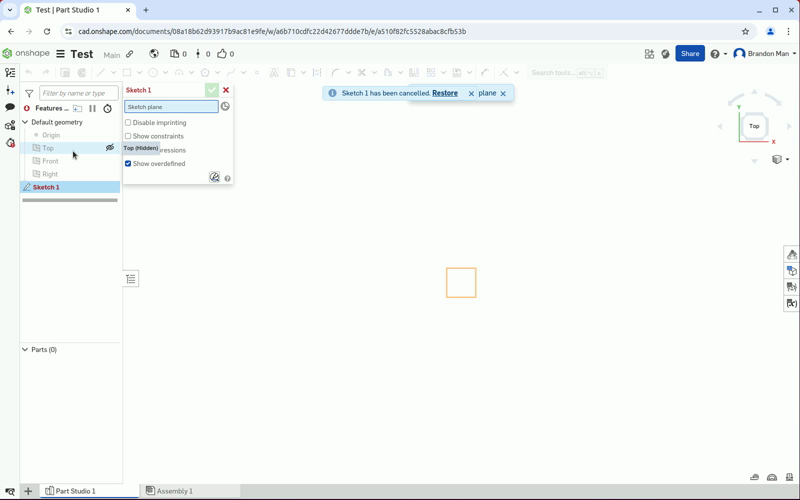
click(73, 150)
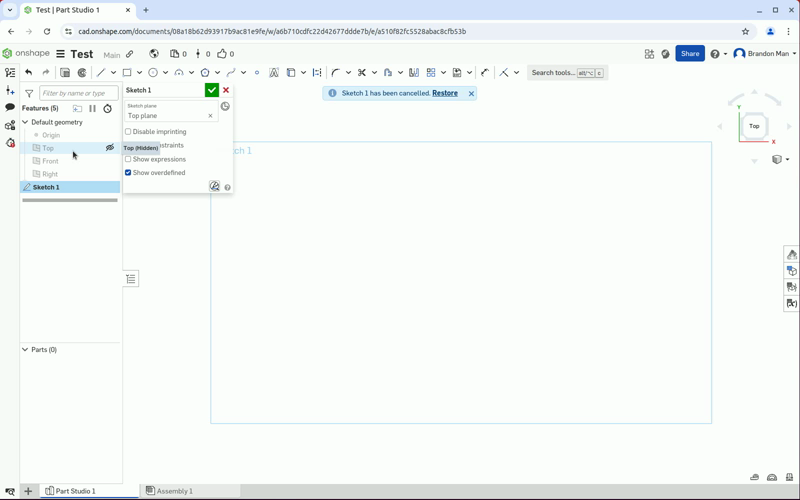
mouse_move(73, 352)
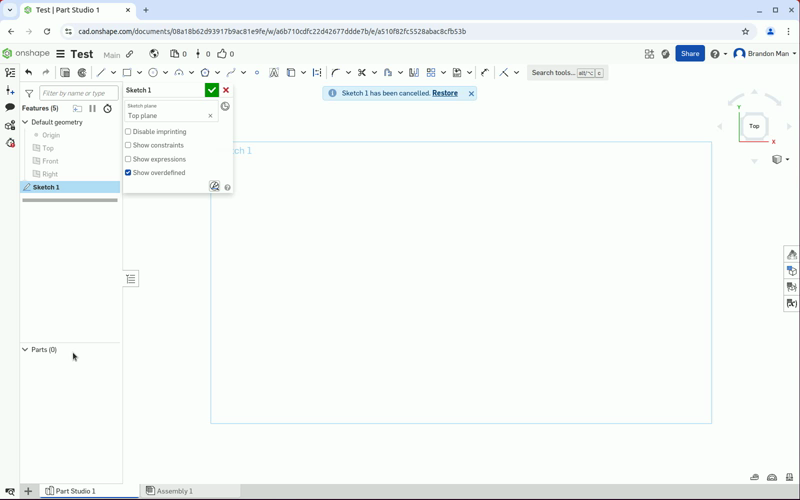
key(y)
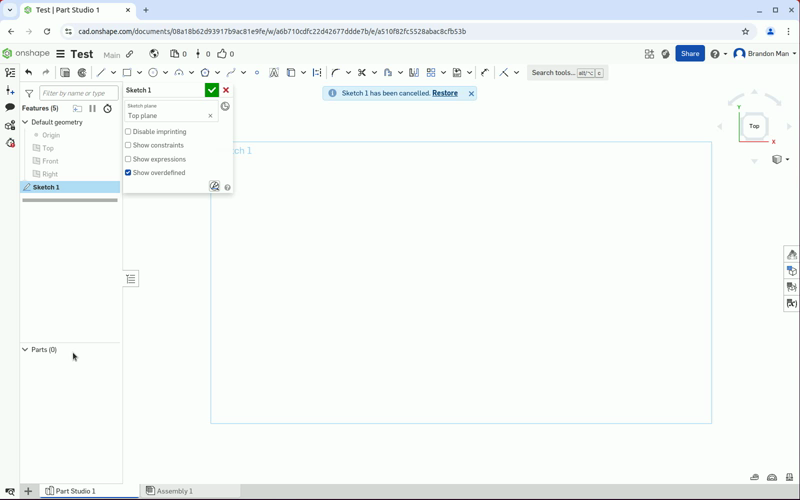
key(a)
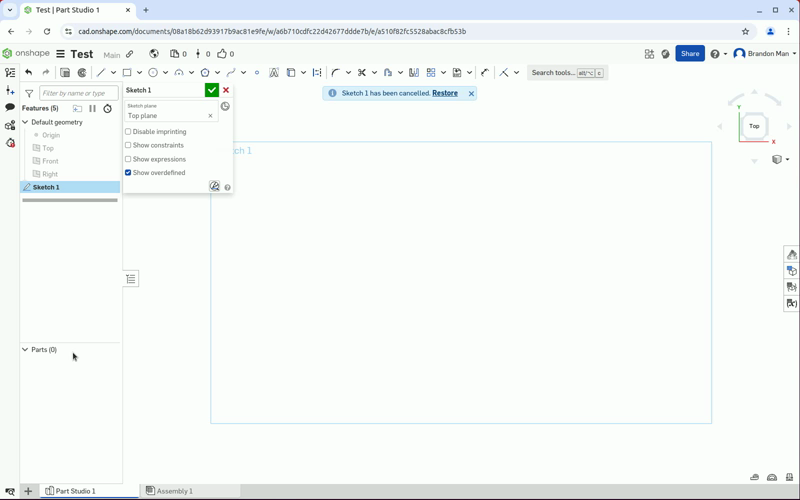
key_down(shift)
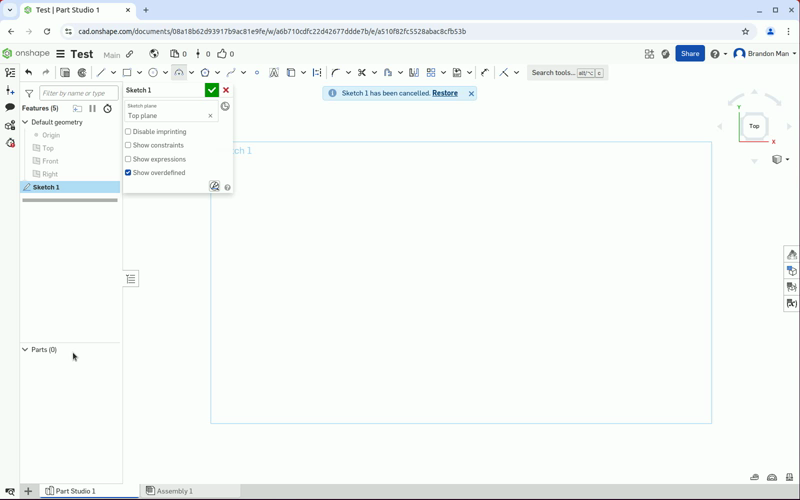
mouse_move(436, 333)
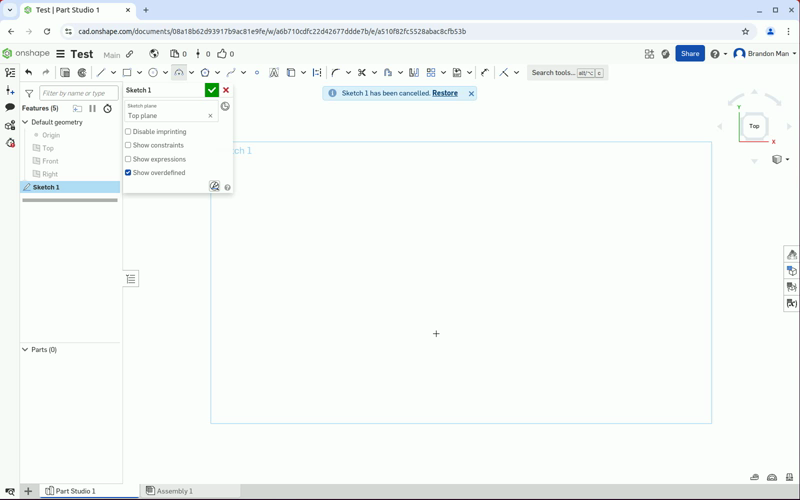
click(436, 333)
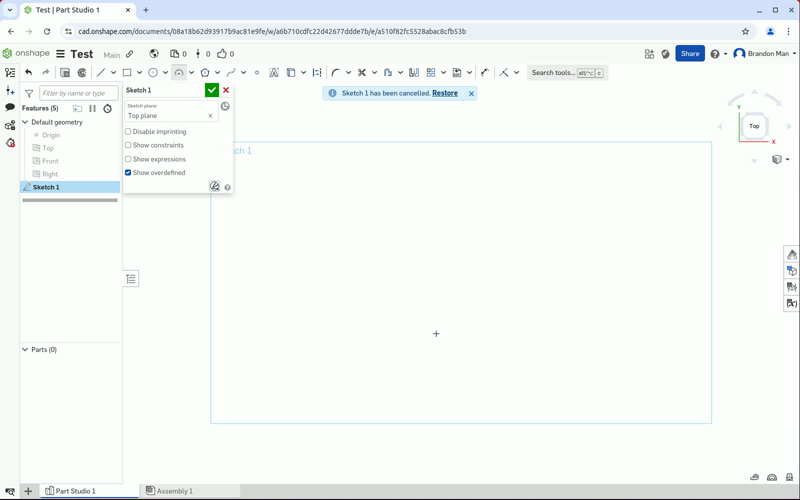
key_up(shift)
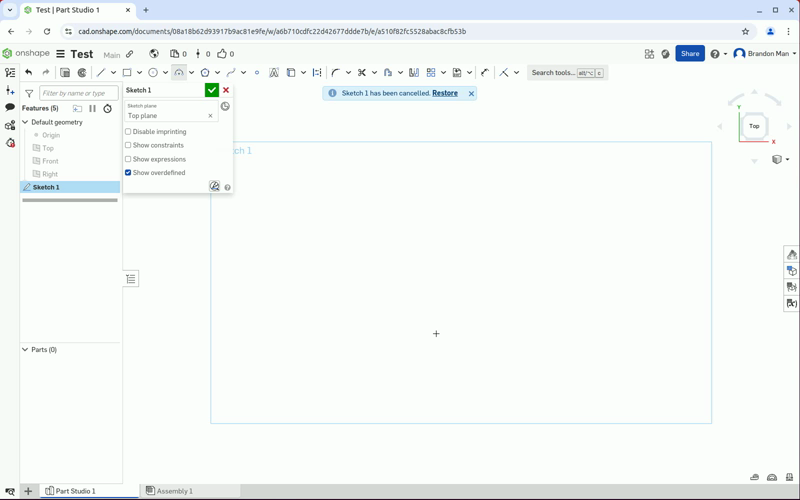
key_down(shift)
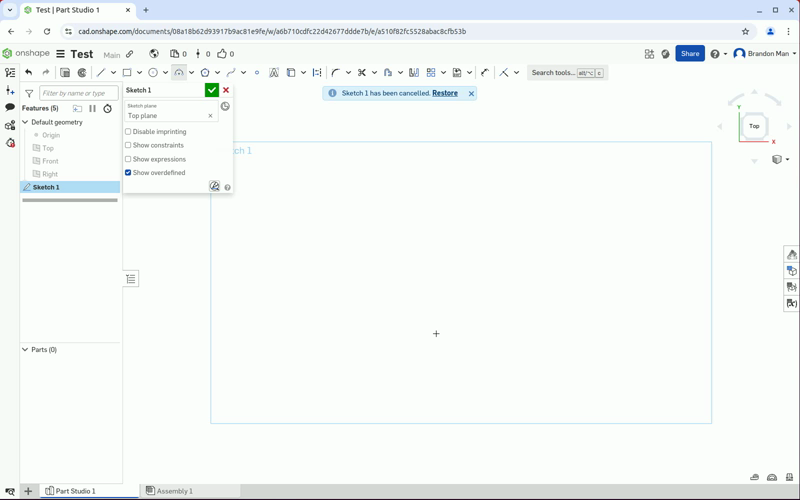
mouse_move(449, 346)
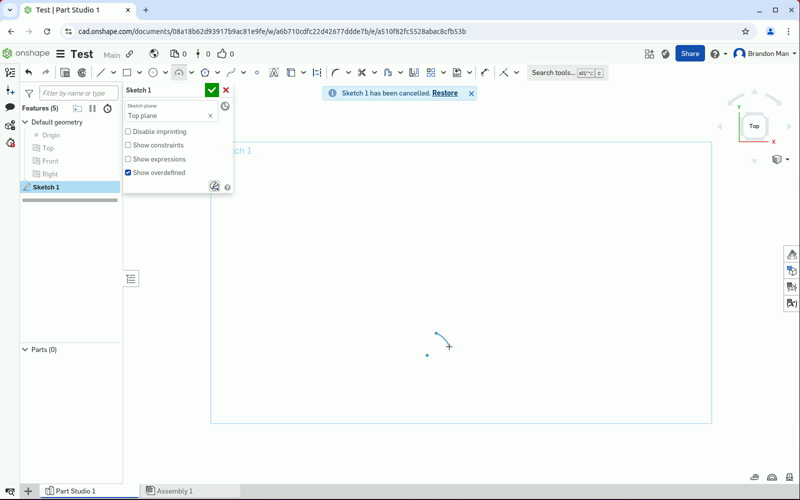
click(449, 346)
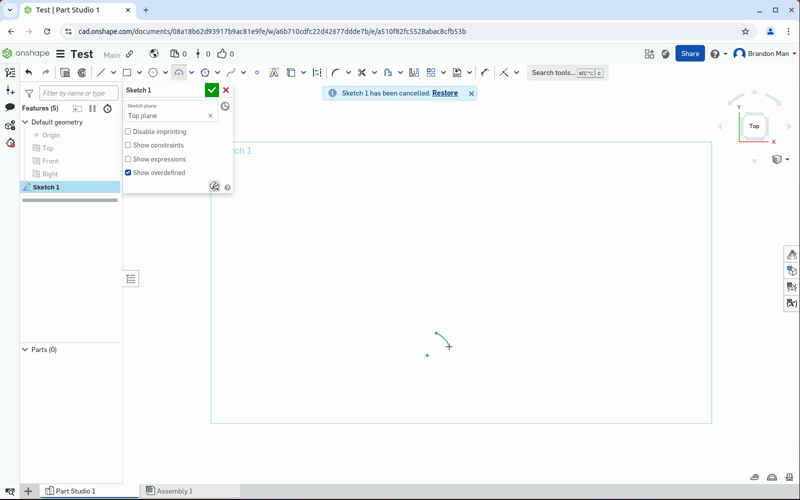
mouse_move(440, 342)
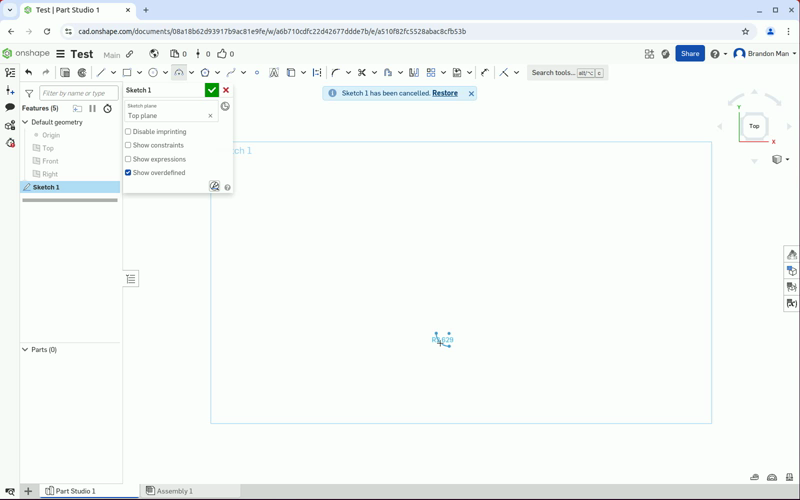
click(440, 342)
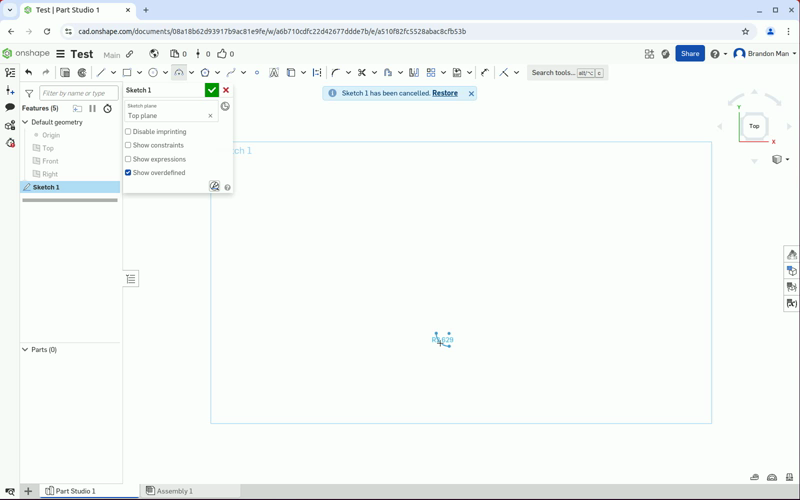
key_up(shift)
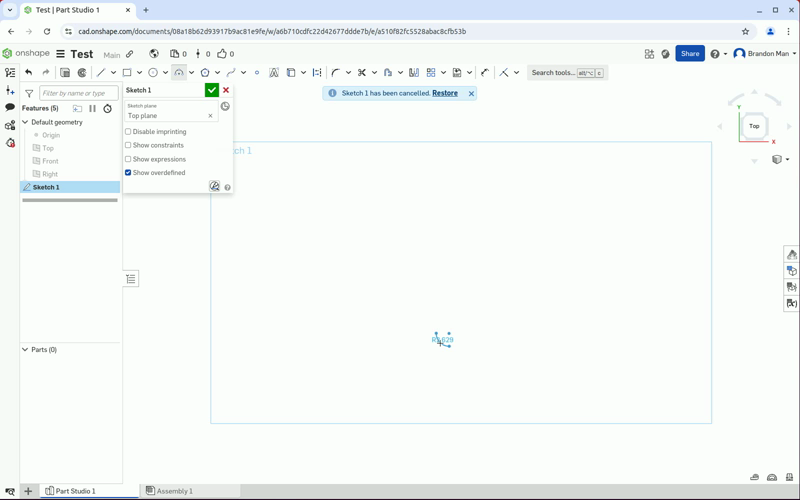
key(esc)
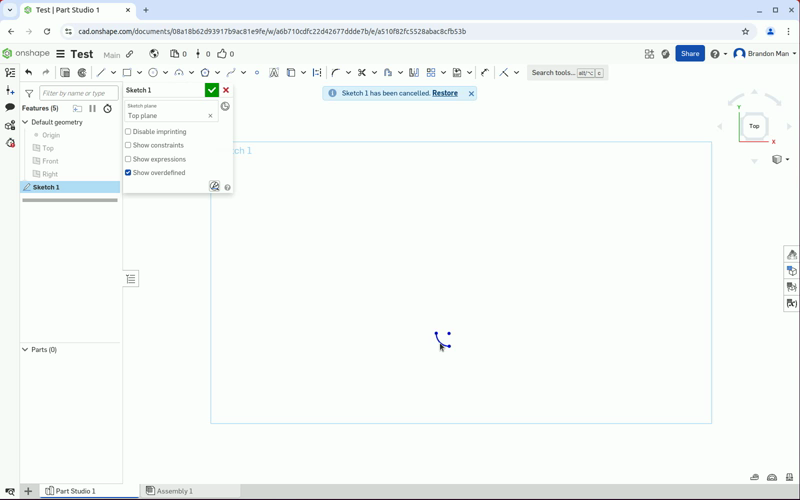
key(l)
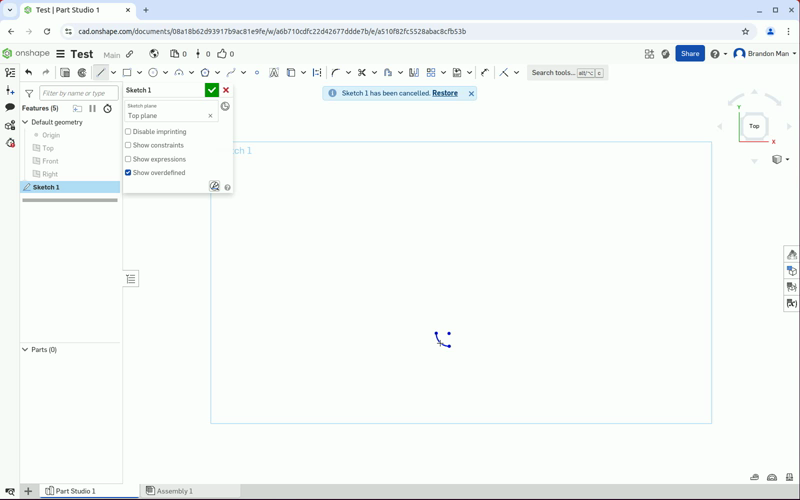
mouse_move(449, 346)
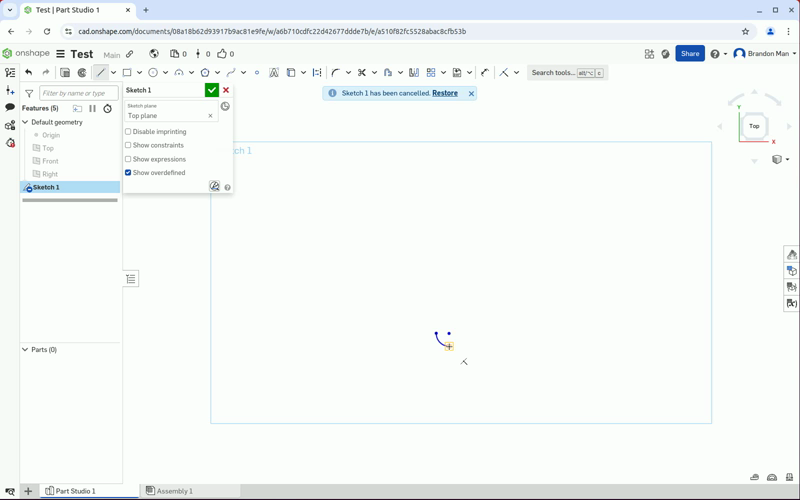
click(449, 346)
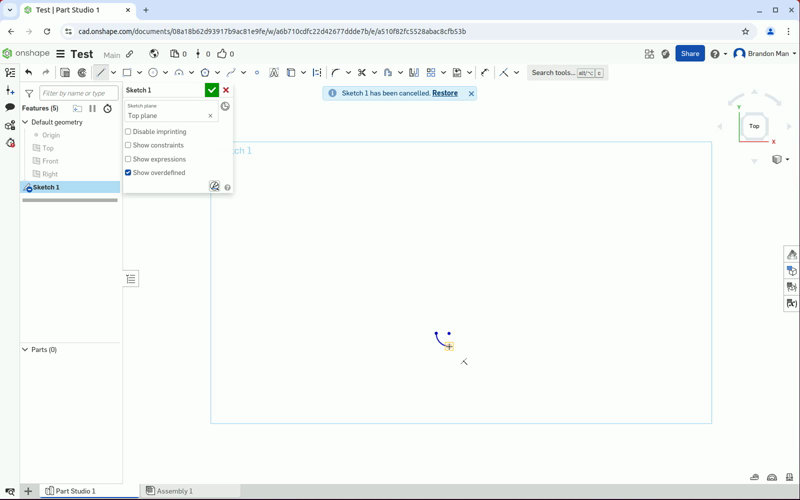
key_down(shift)
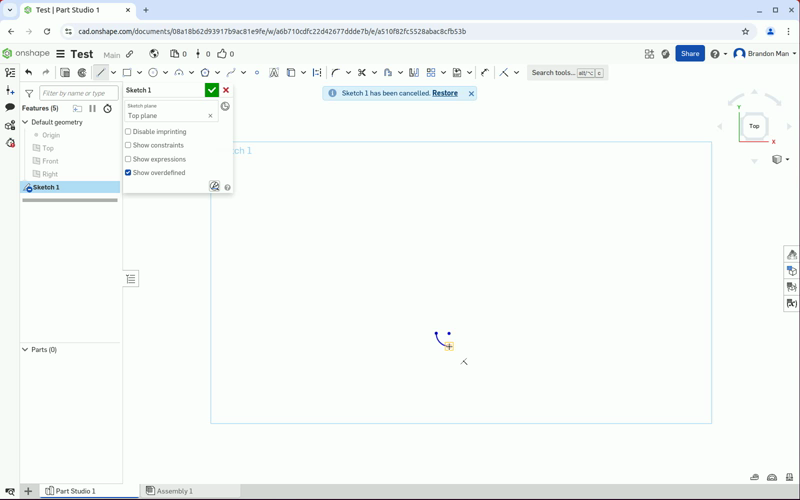
mouse_move(479, 346)
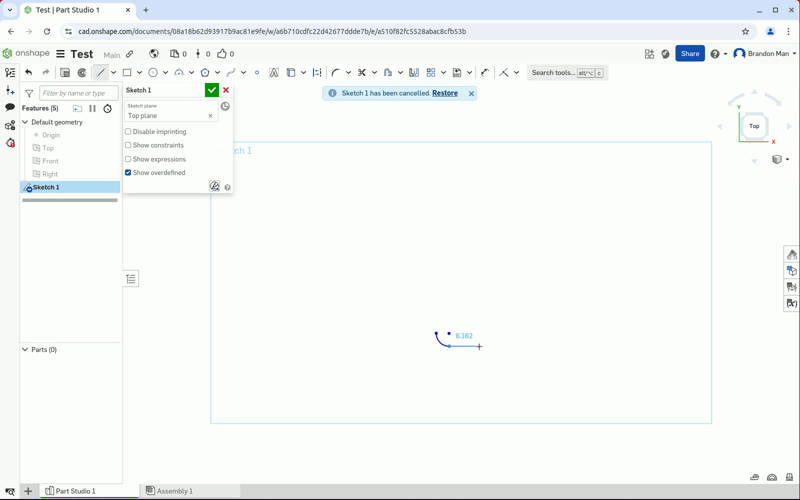
mouse_move(486, 346)
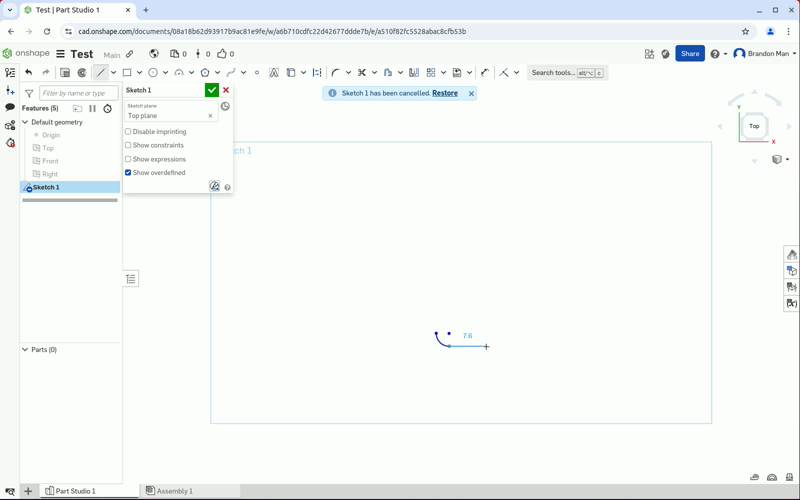
click(486, 346)
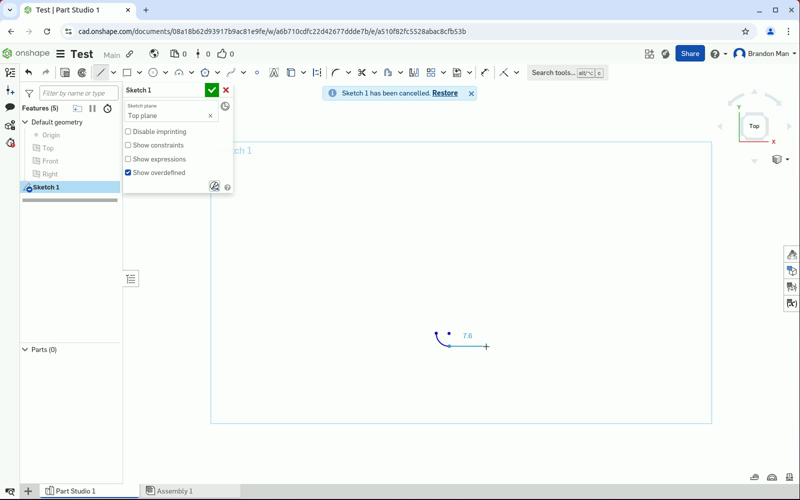
key_up(shift)
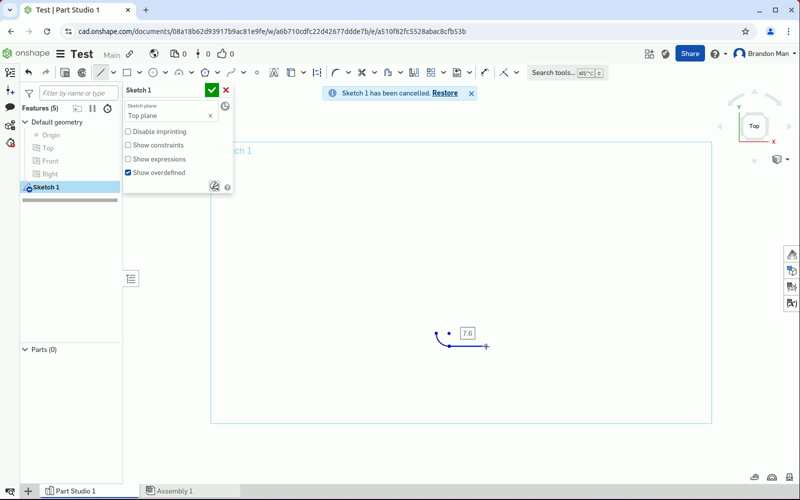
key(esc)
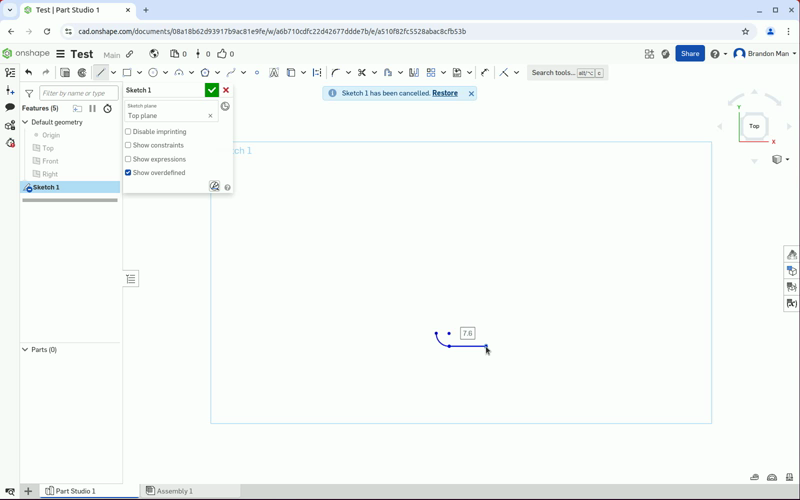
key(a)
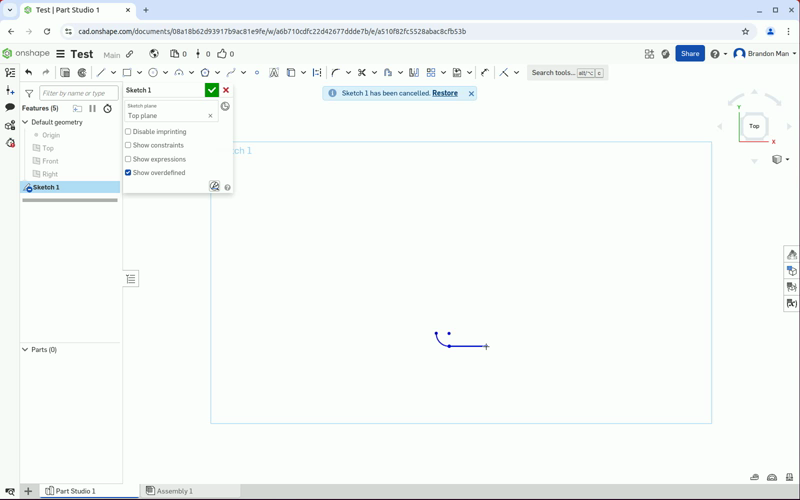
mouse_move(486, 346)
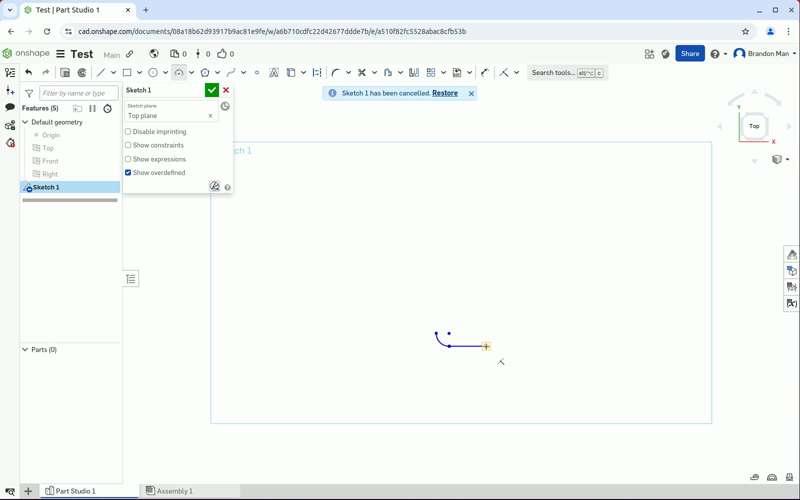
click(486, 346)
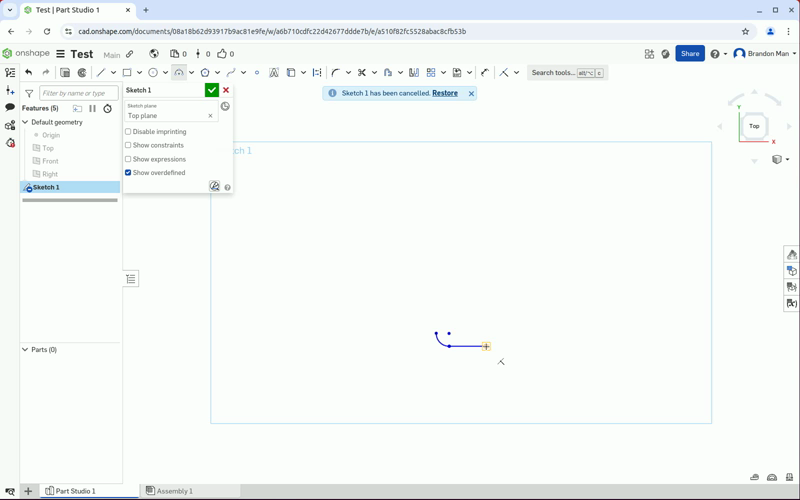
key_down(shift)
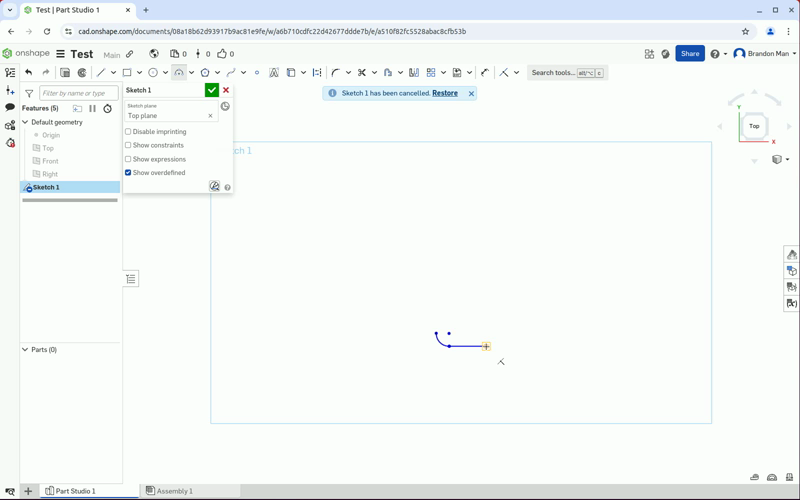
mouse_move(486, 295)
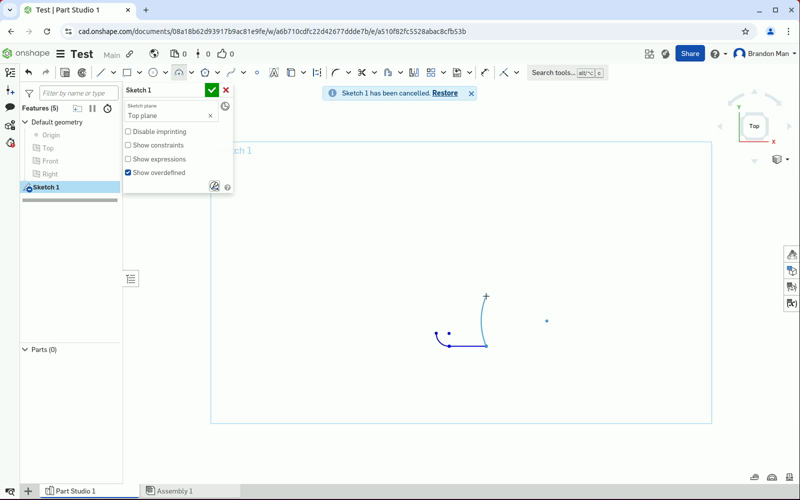
click(486, 295)
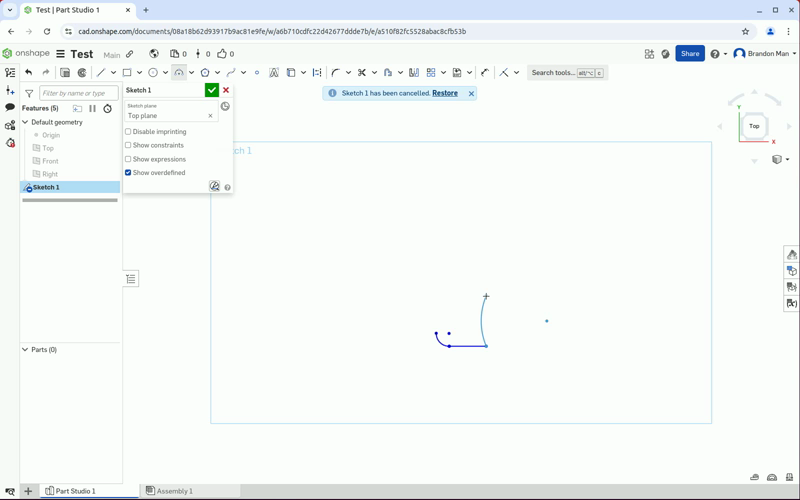
mouse_move(511, 321)
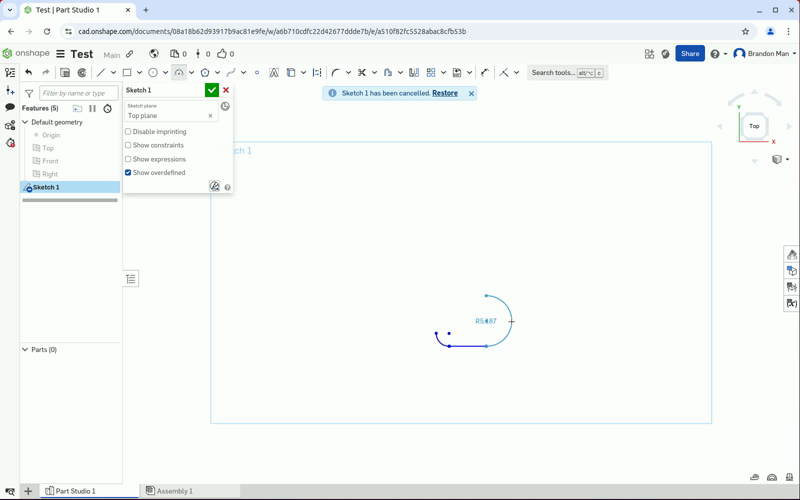
click(511, 321)
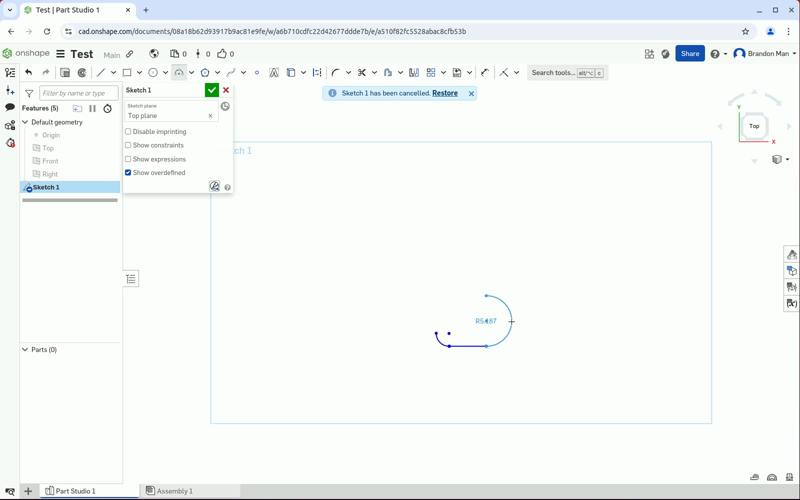
key_up(shift)
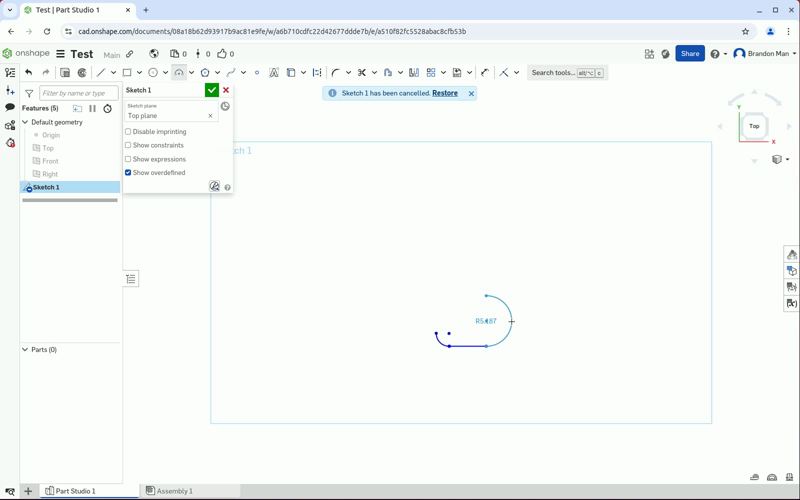
key(esc)
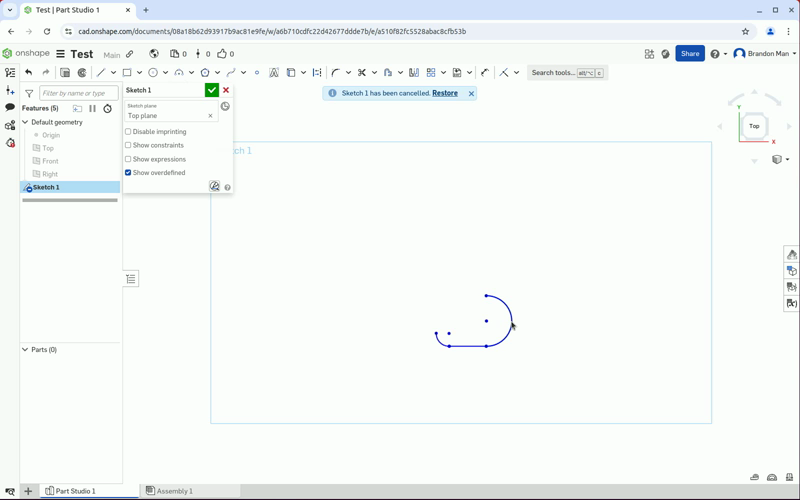
key(l)
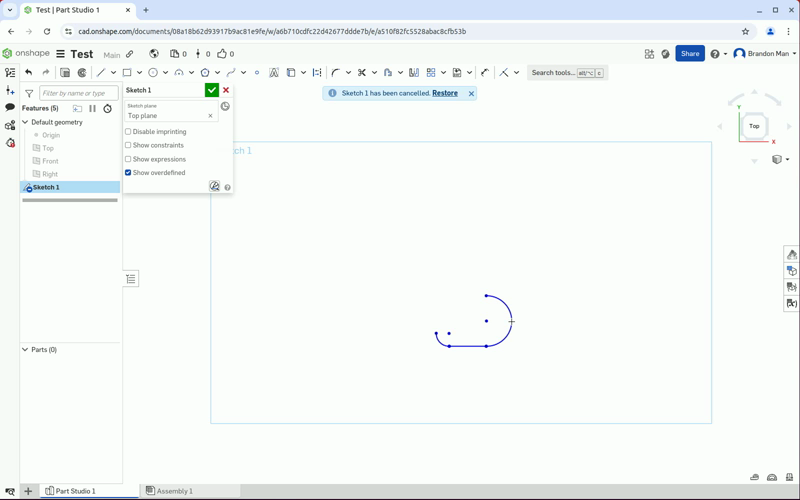
mouse_move(486, 295)
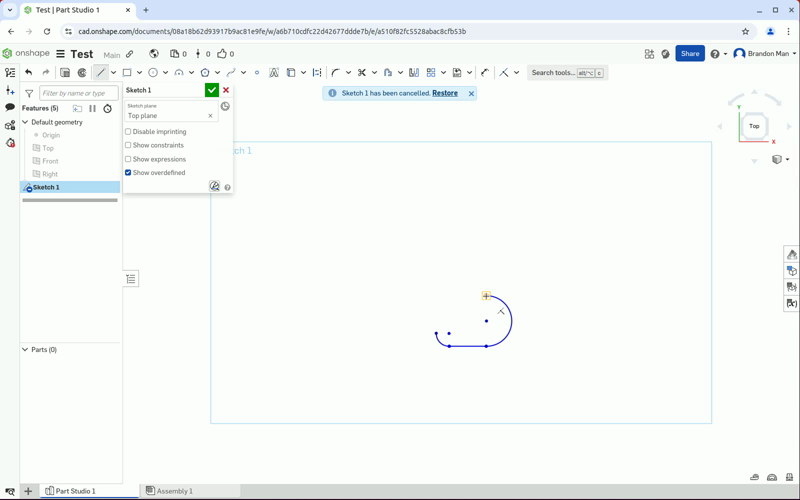
click(486, 295)
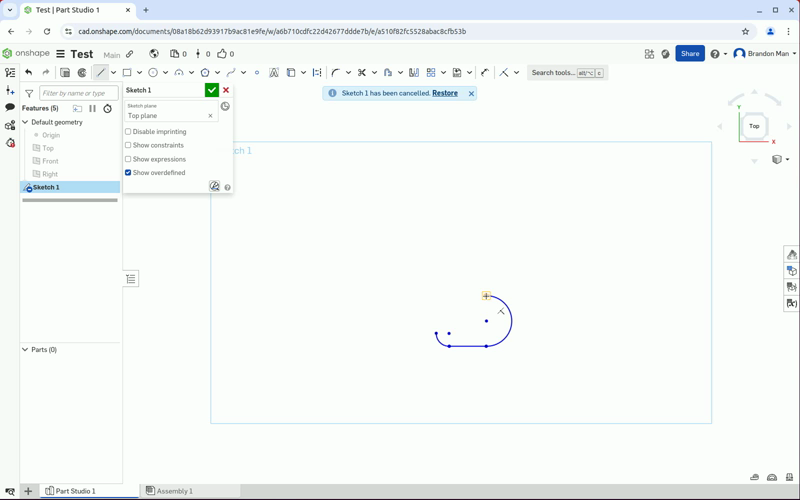
key_down(shift)
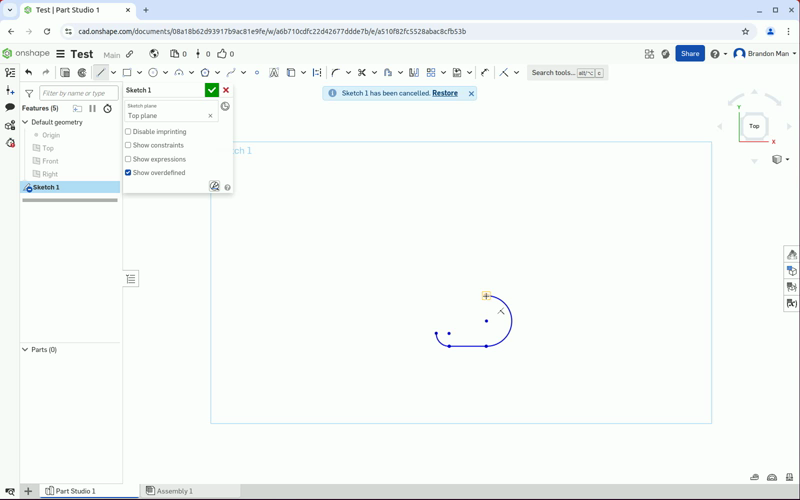
mouse_move(486, 233)
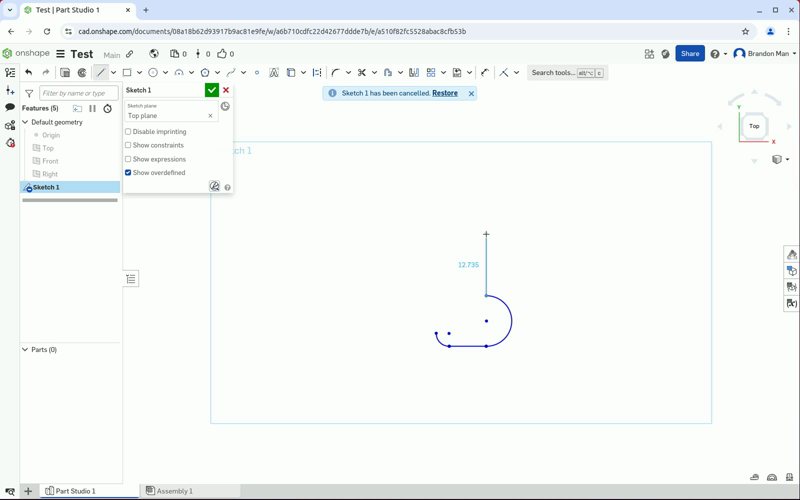
click(486, 233)
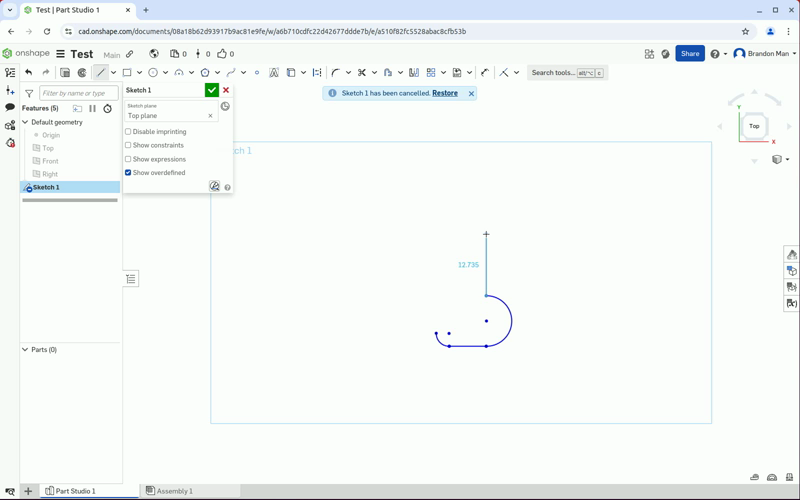
key_up(shift)
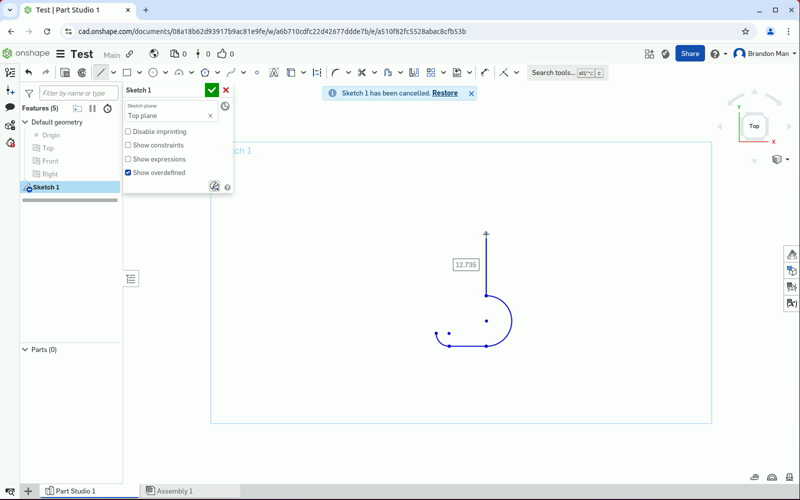
key(esc)
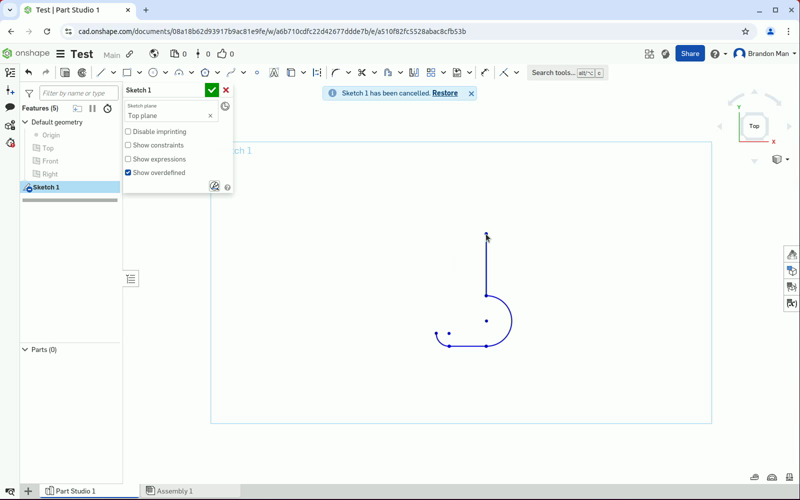
key(a)
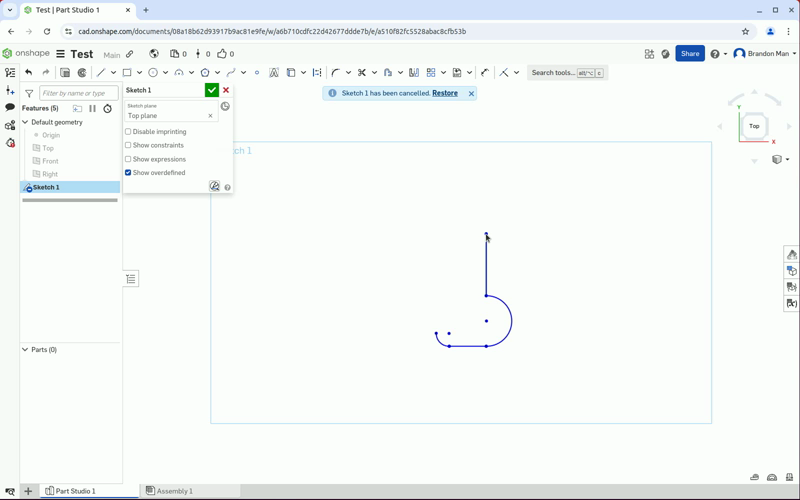
mouse_move(486, 233)
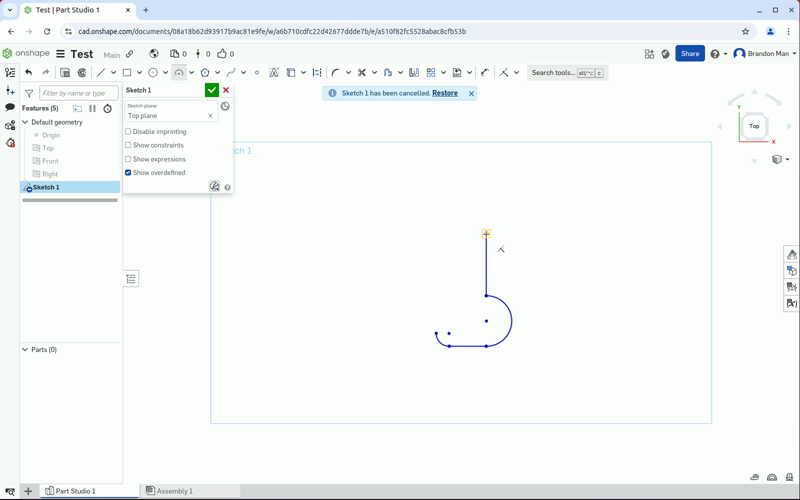
click(486, 233)
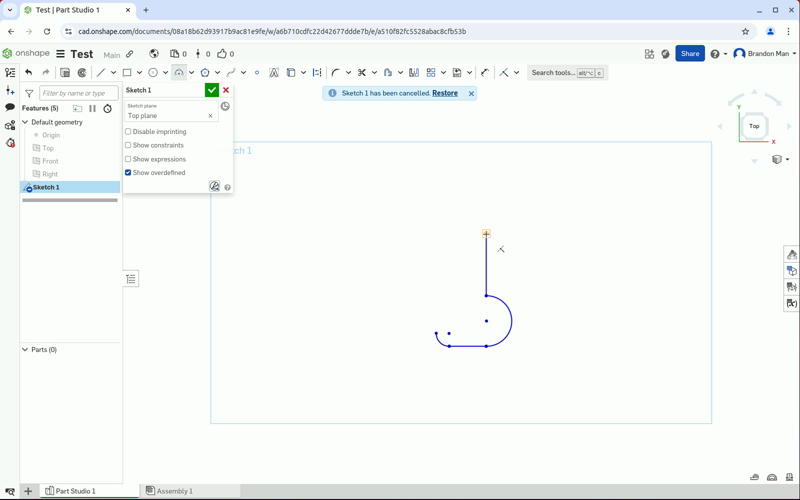
key_down(shift)
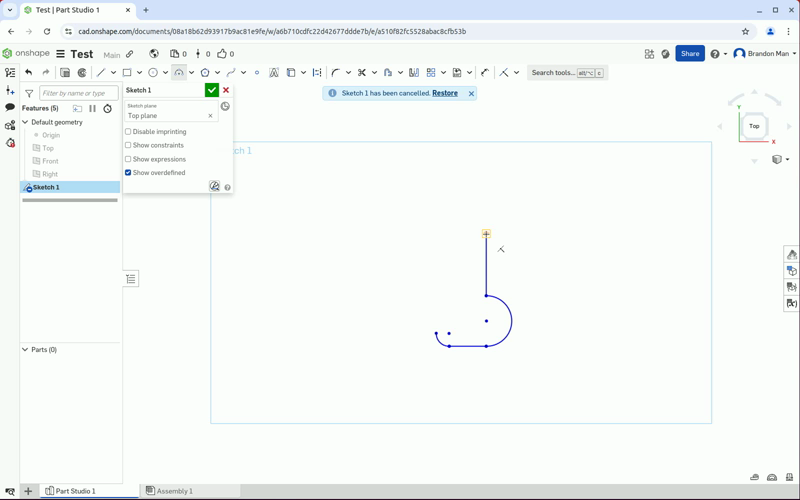
mouse_move(474, 220)
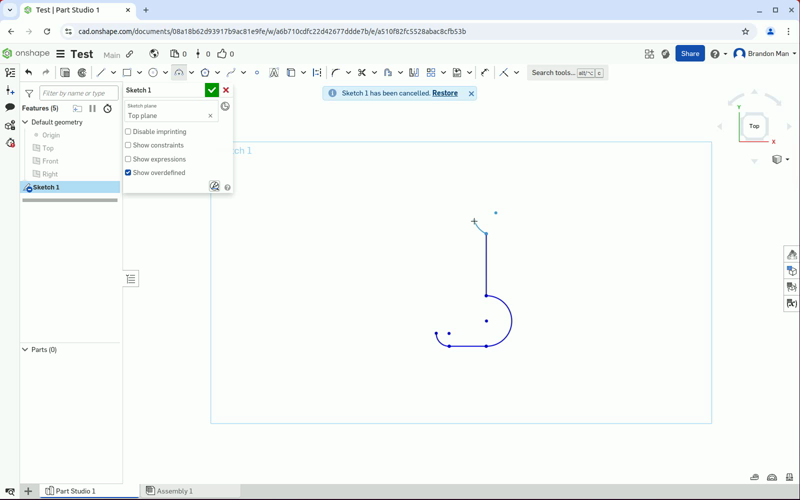
click(474, 220)
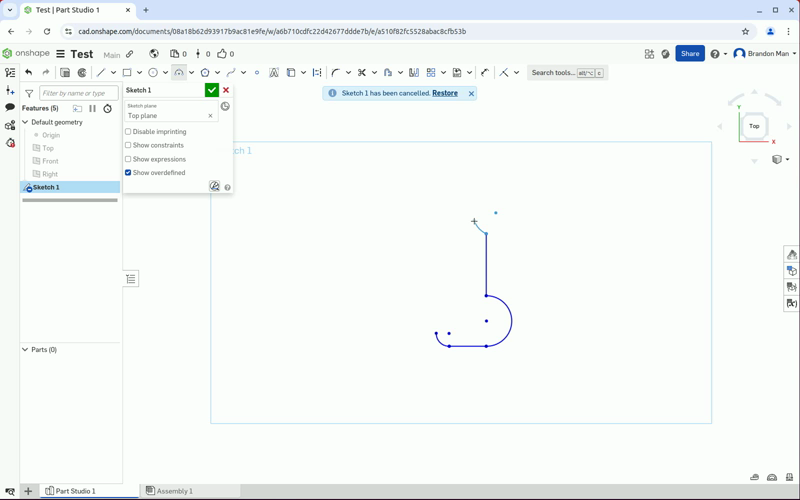
mouse_move(482, 225)
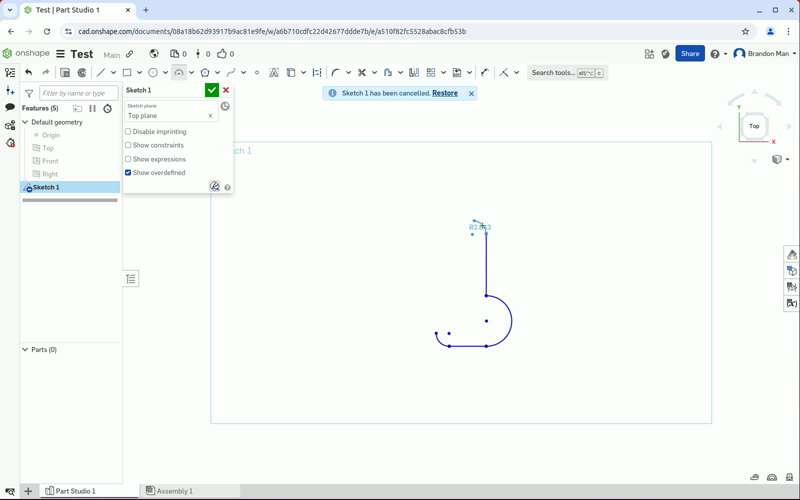
click(482, 225)
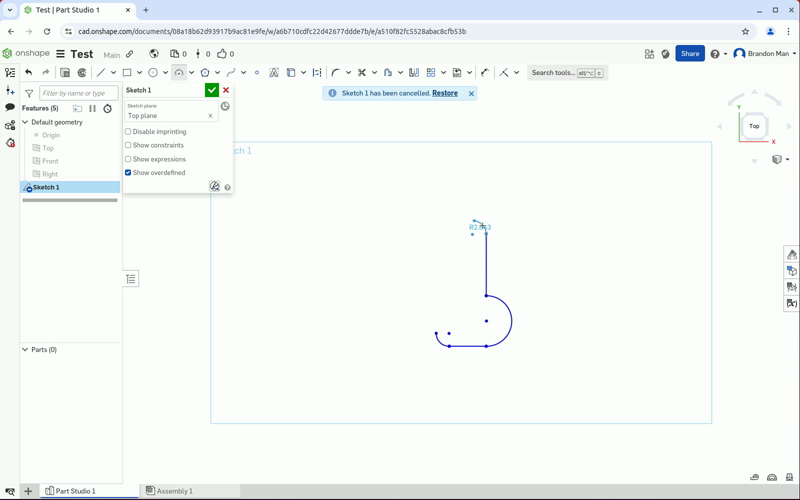
key_up(shift)
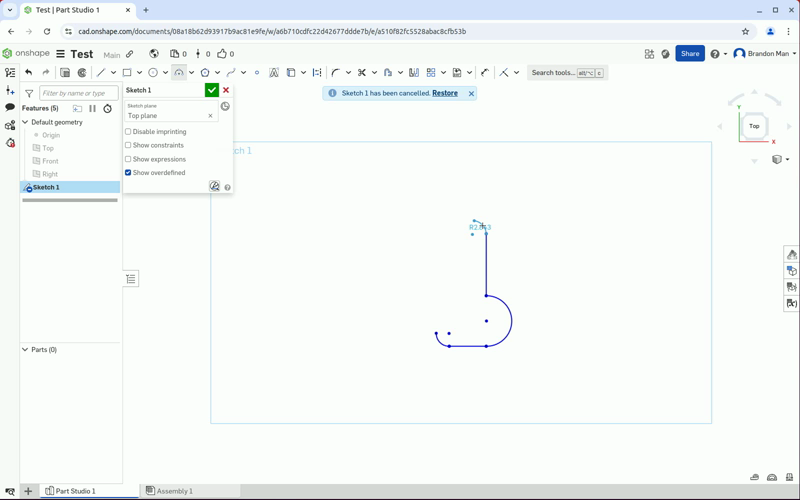
key(esc)
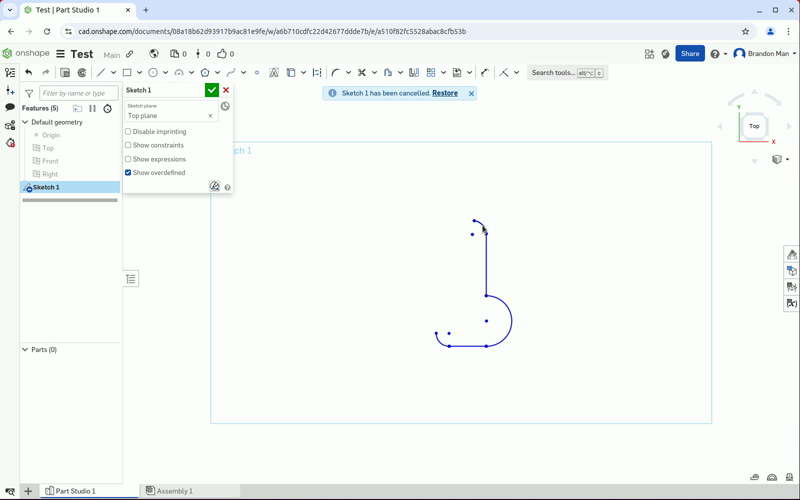
key(l)
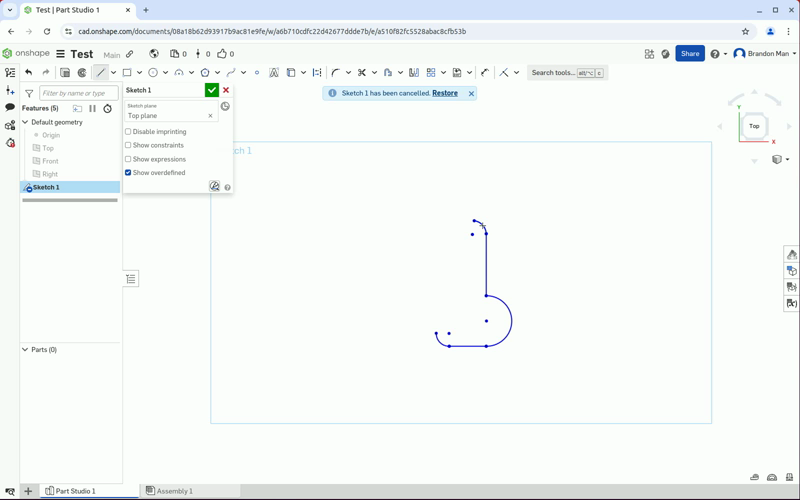
mouse_move(474, 220)
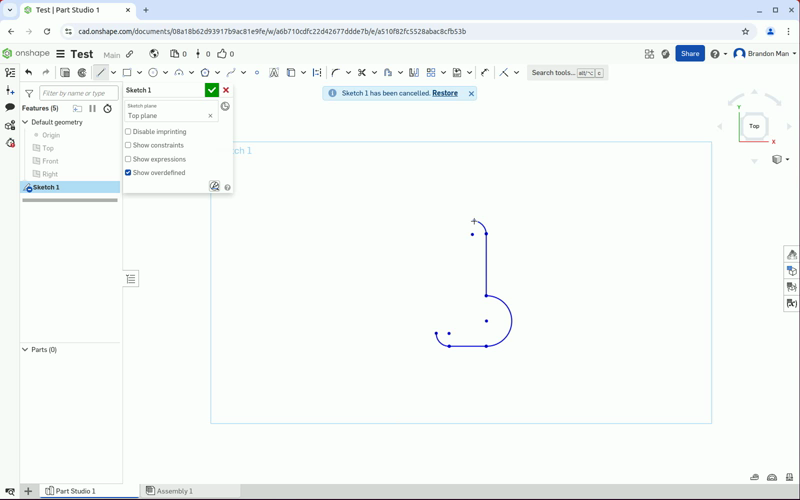
click(474, 220)
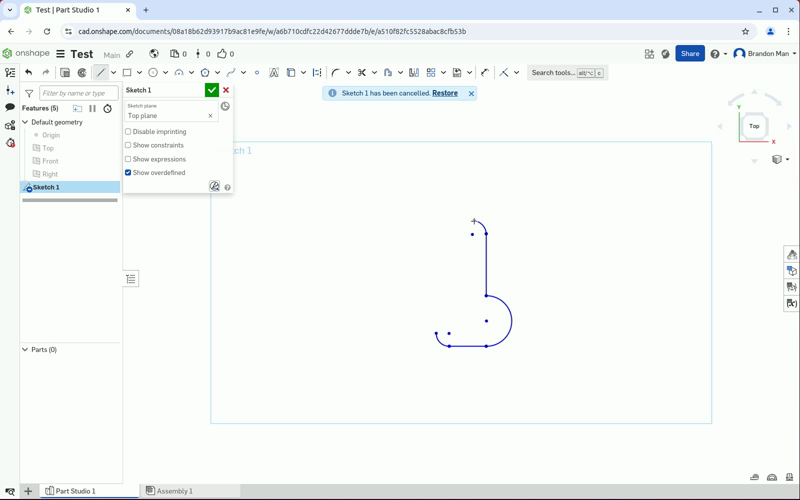
key_down(shift)
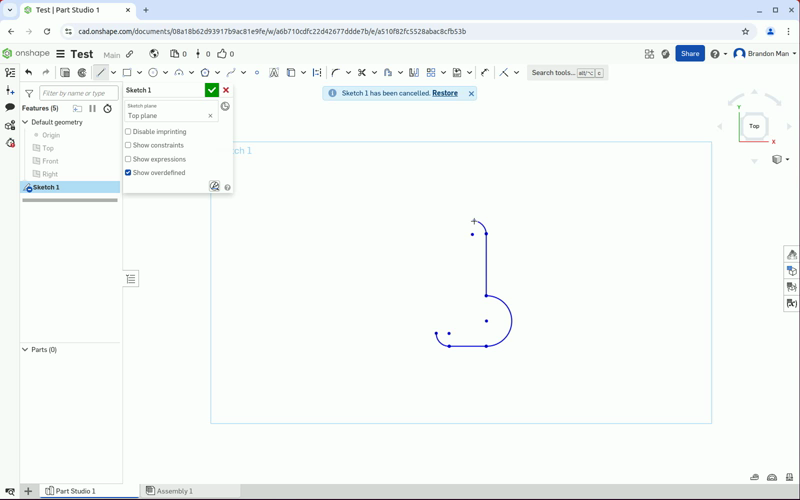
mouse_move(504, 220)
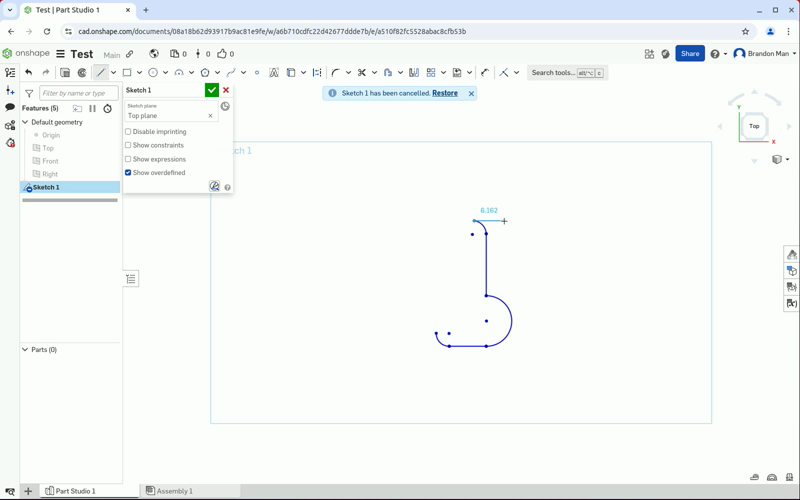
mouse_move(436, 220)
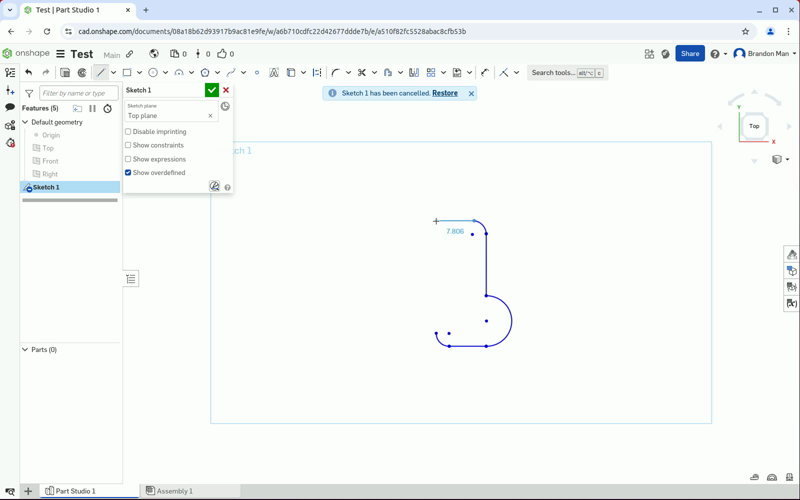
click(436, 220)
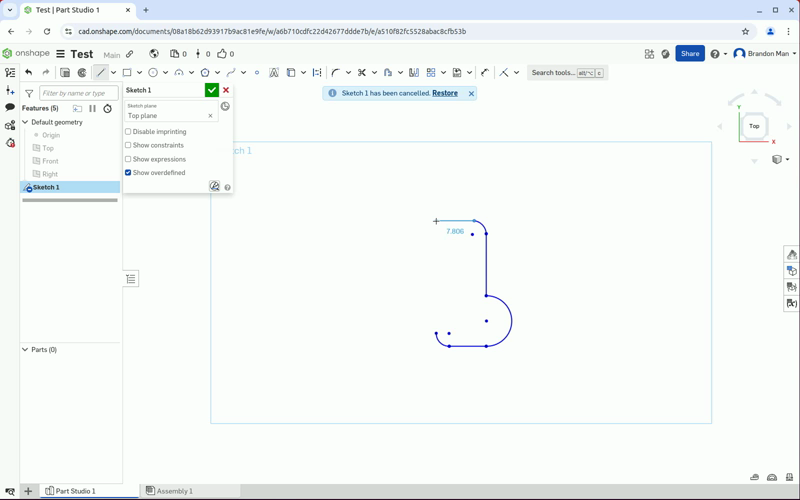
key_up(shift)
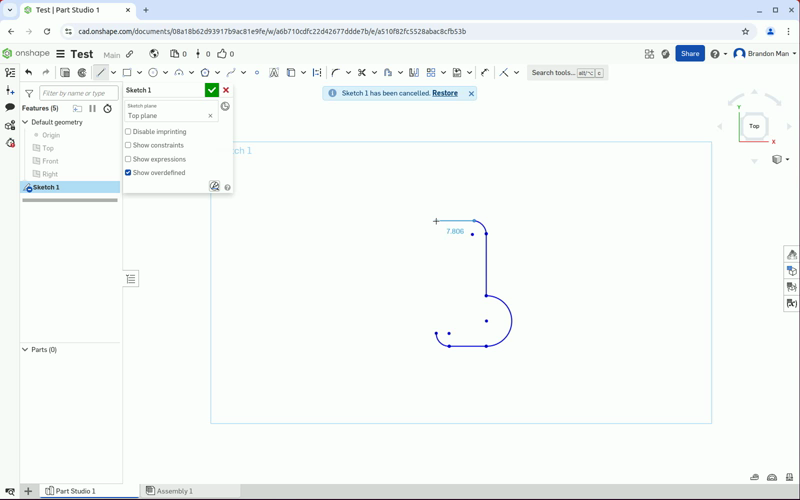
key(esc)
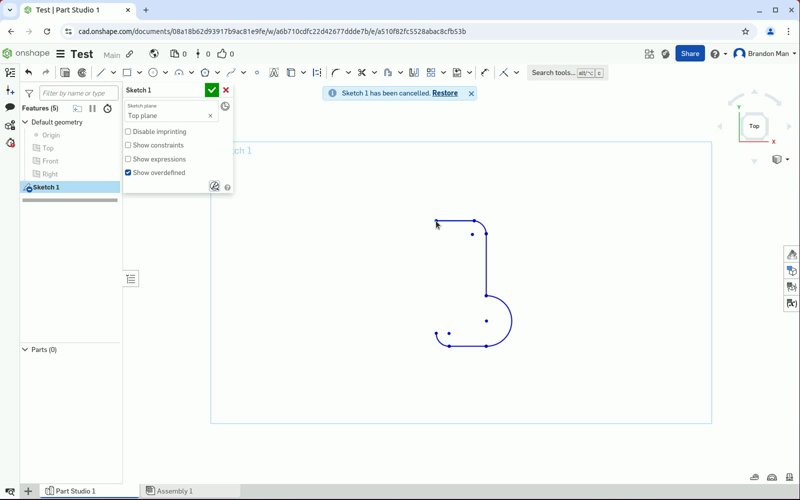
key(a)
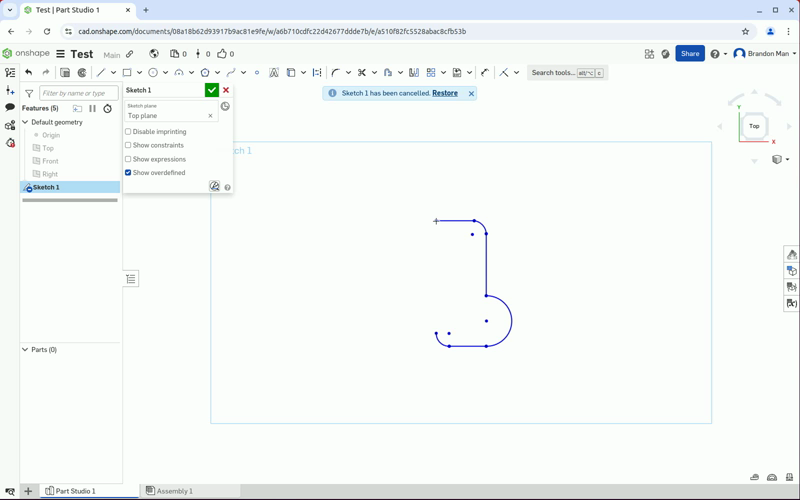
mouse_move(436, 220)
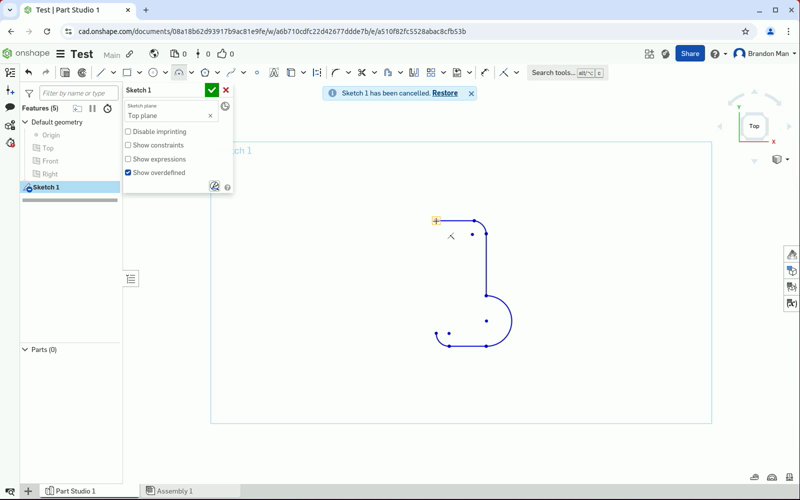
click(436, 220)
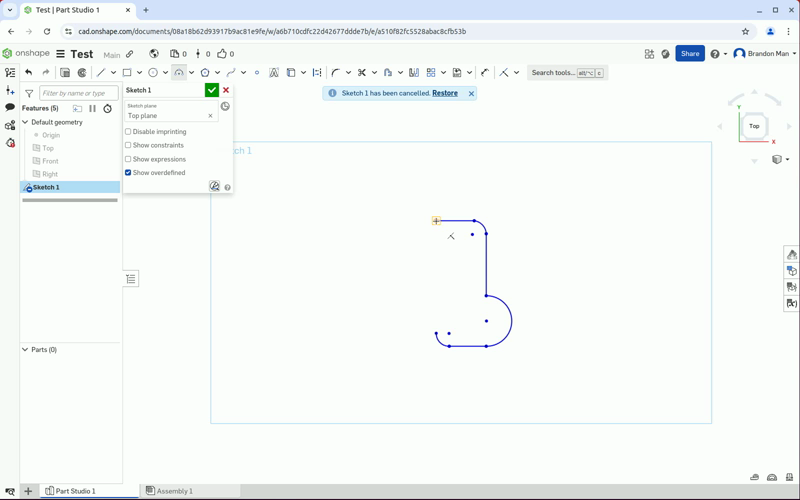
key_down(shift)
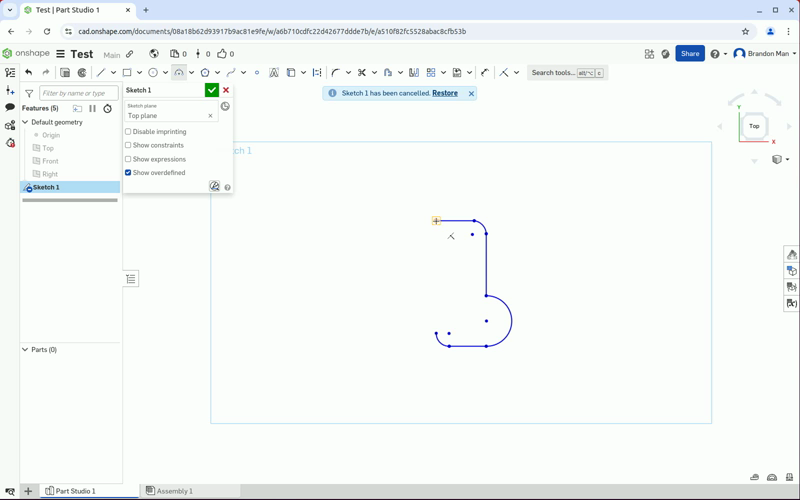
mouse_move(436, 270)
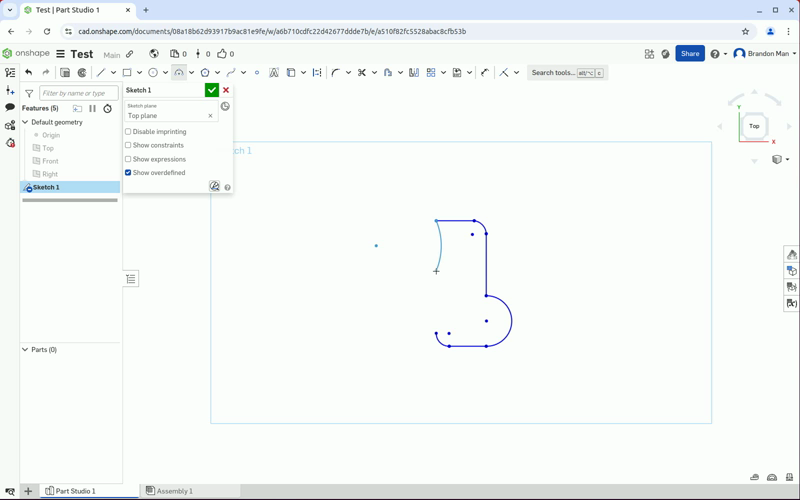
click(436, 270)
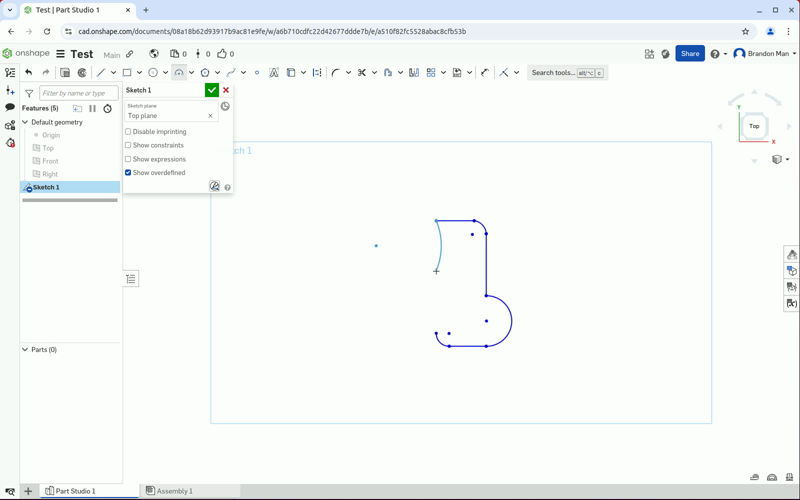
mouse_move(461, 245)
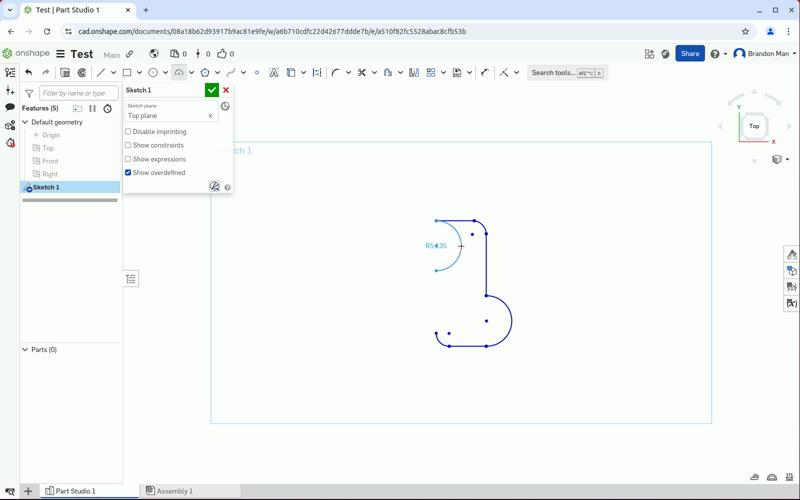
click(461, 245)
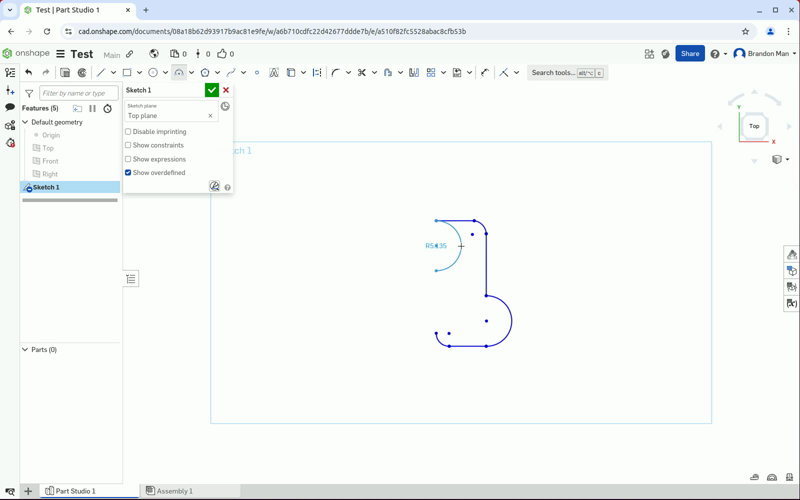
key_up(shift)
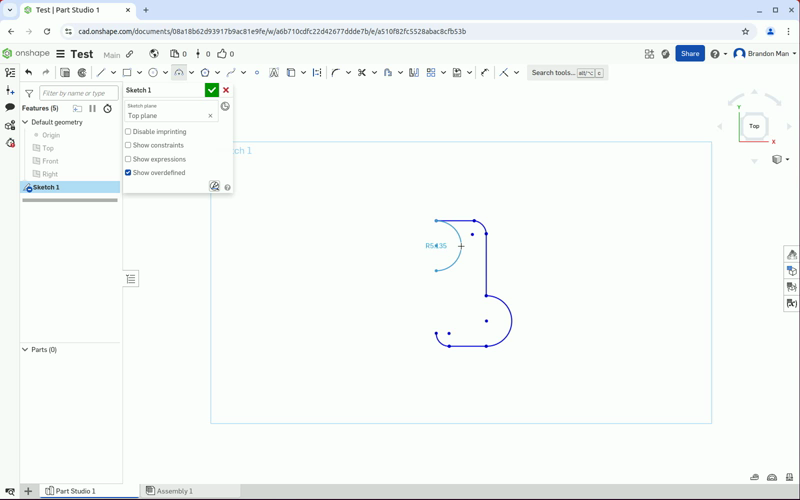
key(esc)
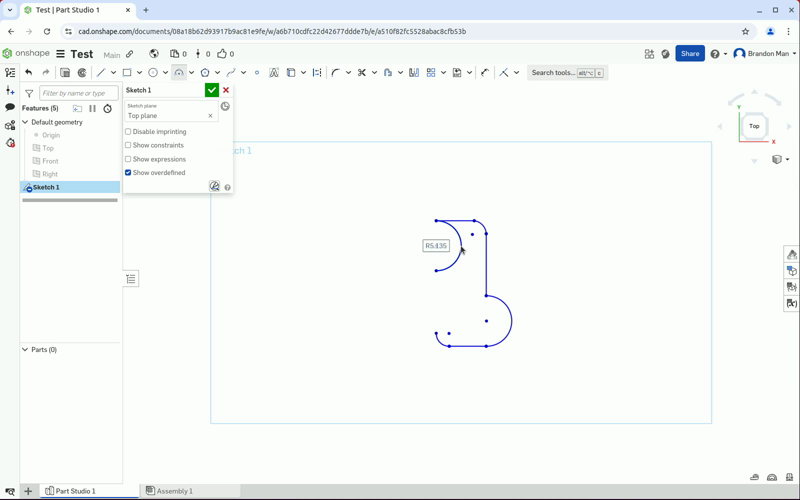
key(l)
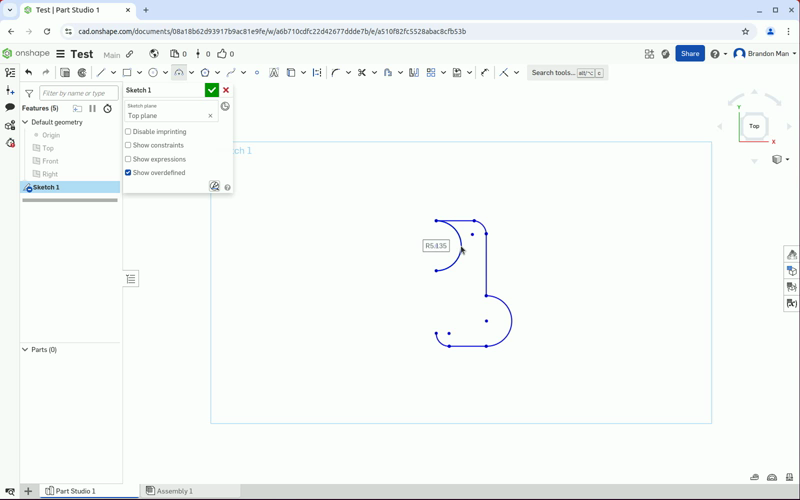
mouse_move(436, 270)
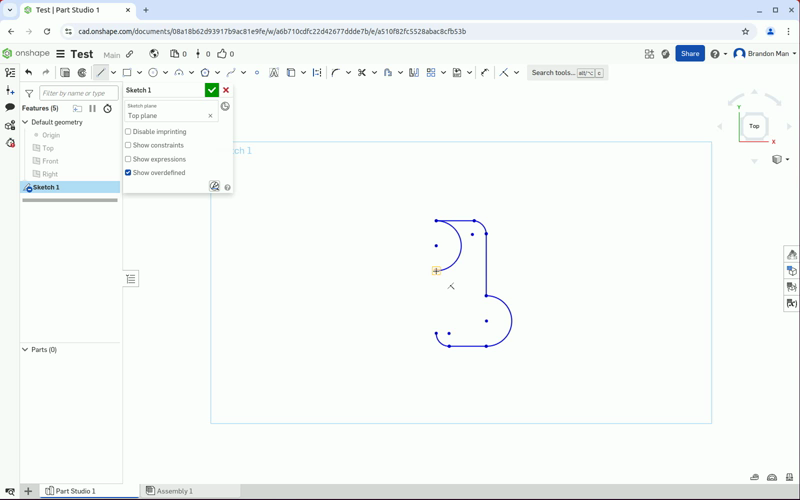
click(436, 270)
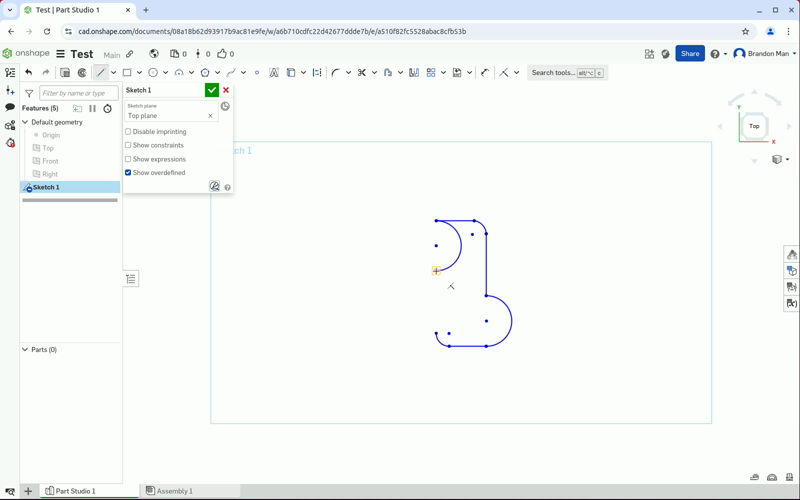
key_down(shift)
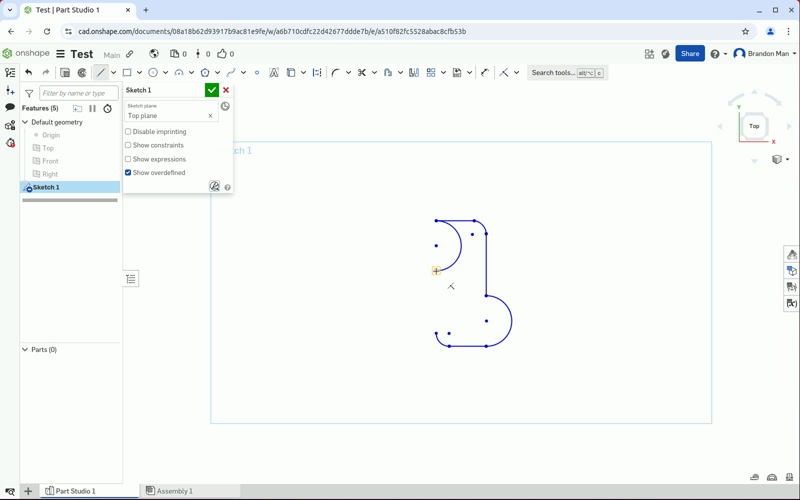
mouse_move(436, 333)
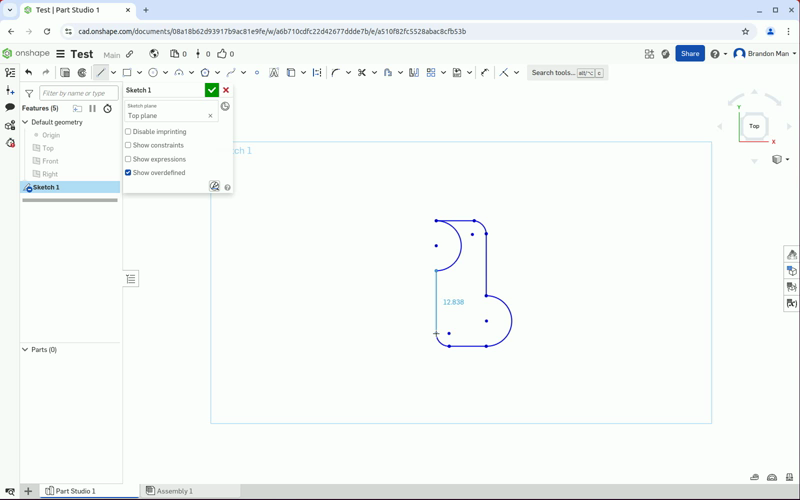
key_up(shift)
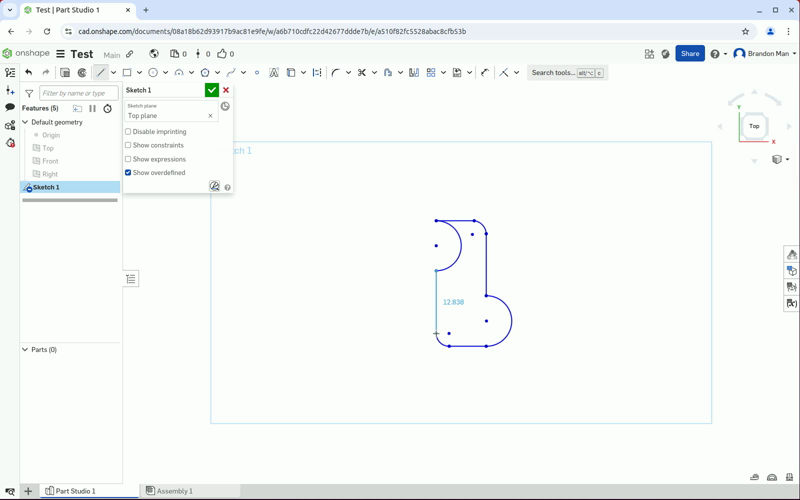
click(436, 333)
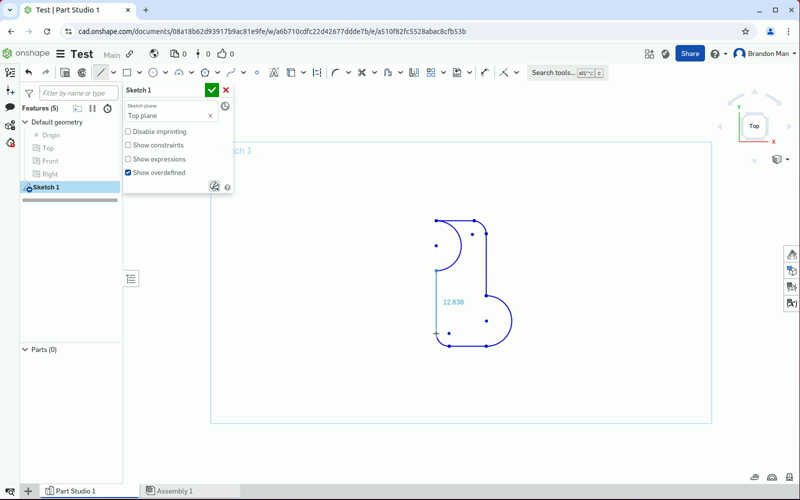
key(esc)
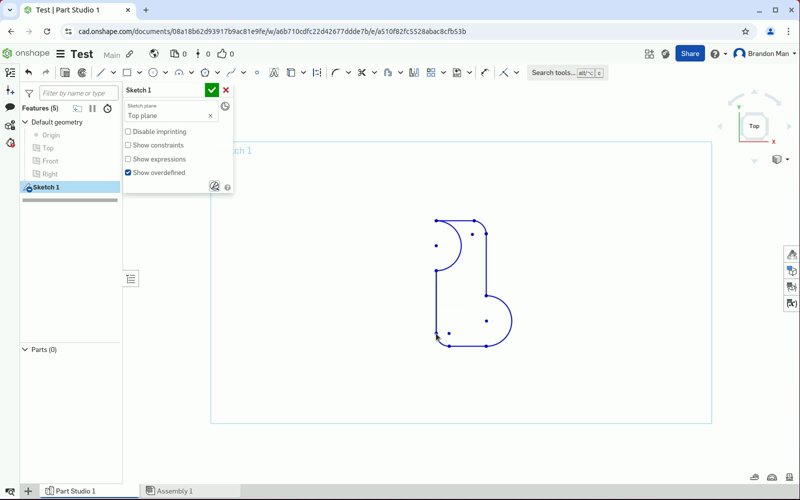
mouse_move(455, 332)
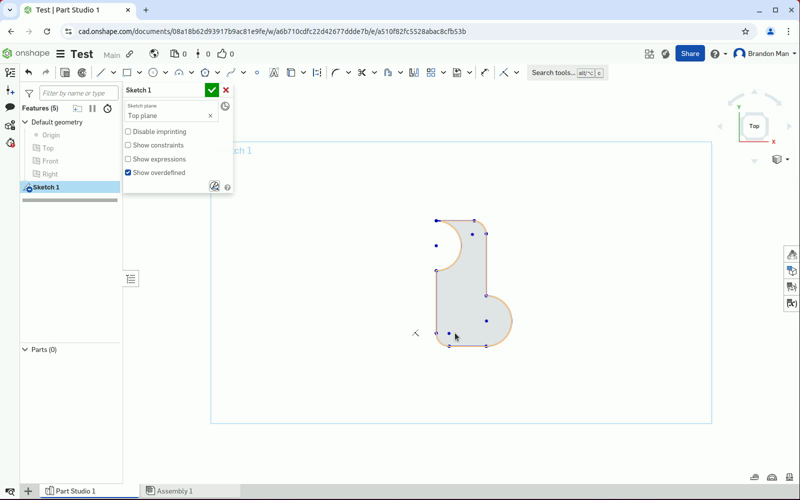
scroll(6)
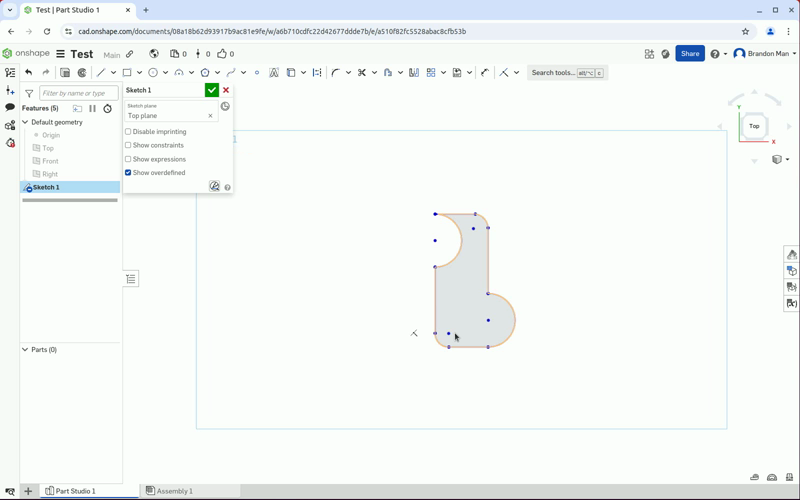
scroll(6)
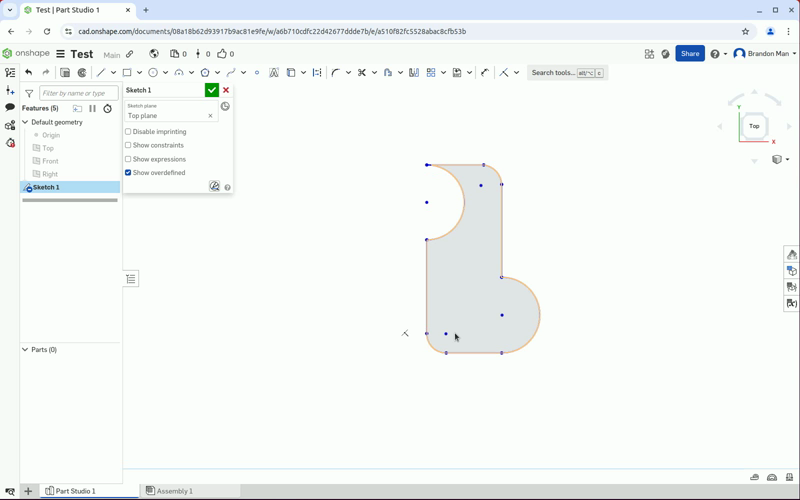
scroll(6)
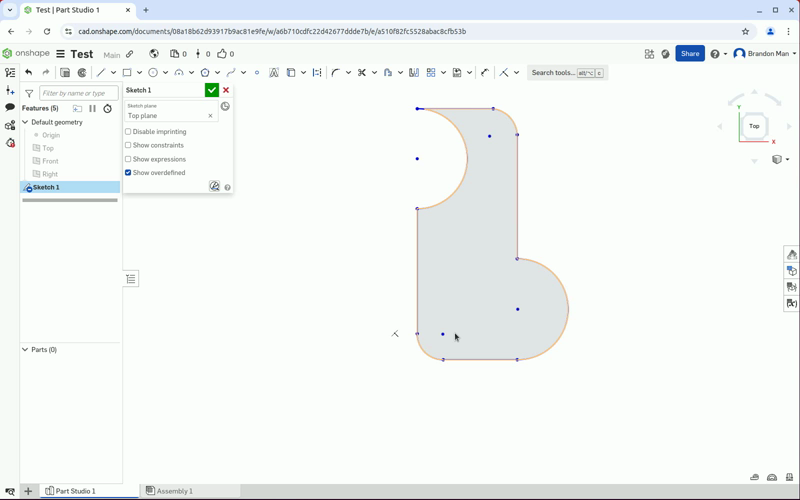
scroll(6)
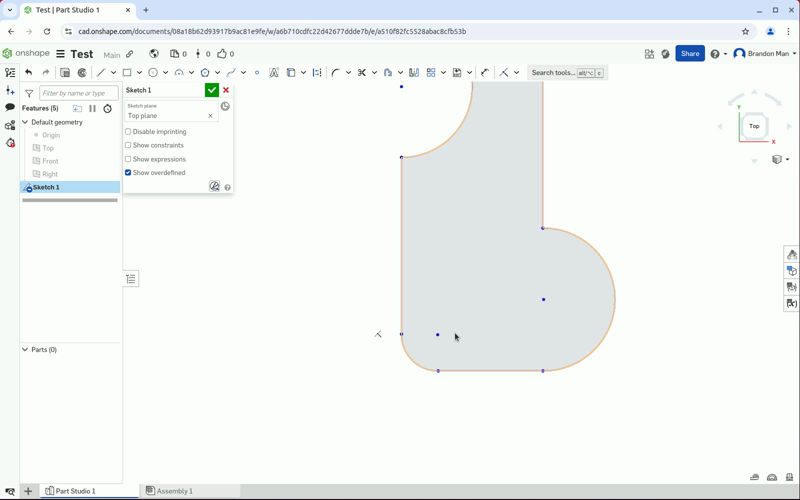
scroll(6)
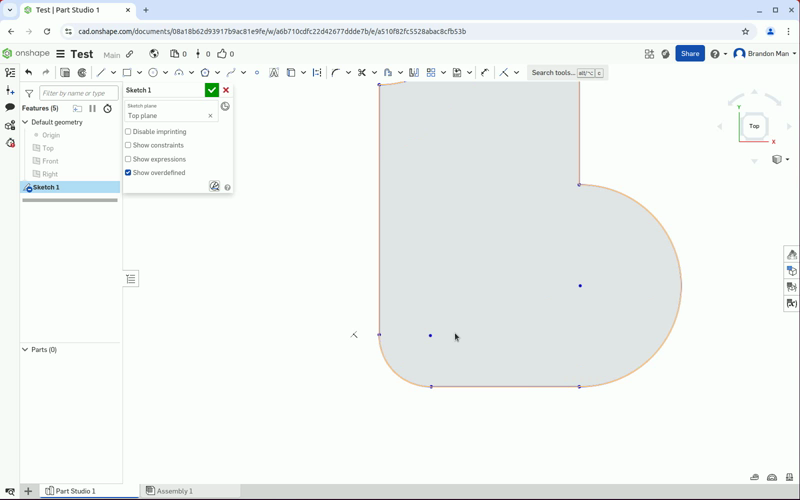
scroll(6)
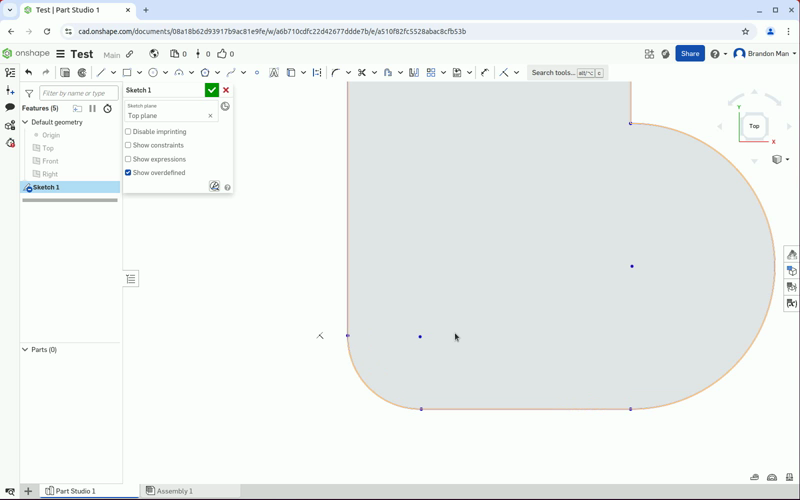
scroll(6)
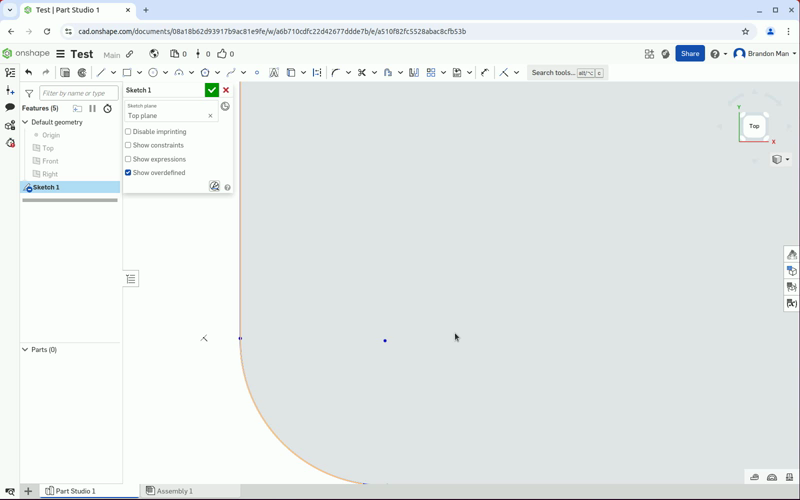
click(455, 332)
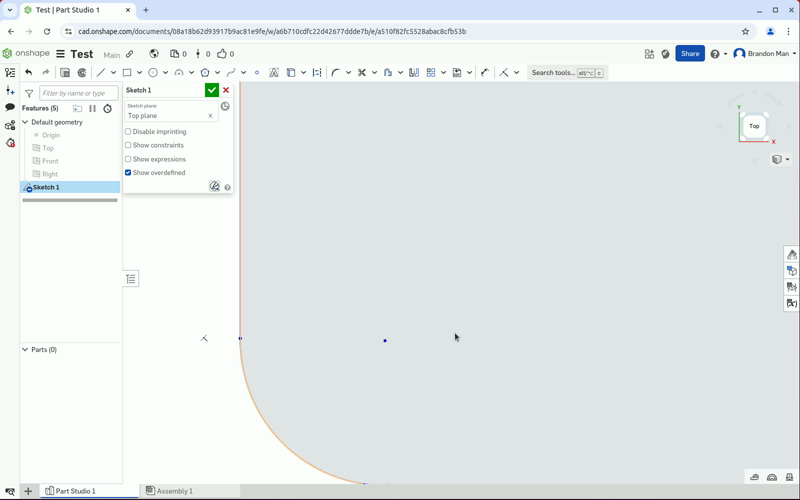
scroll(-6)
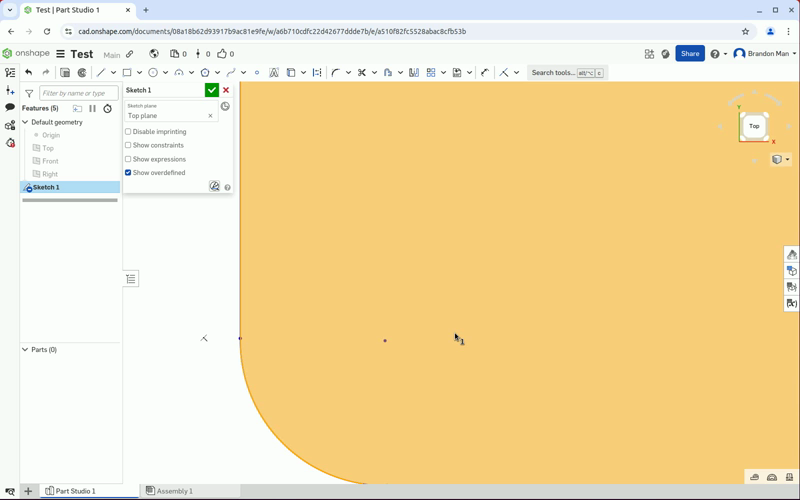
scroll(-6)
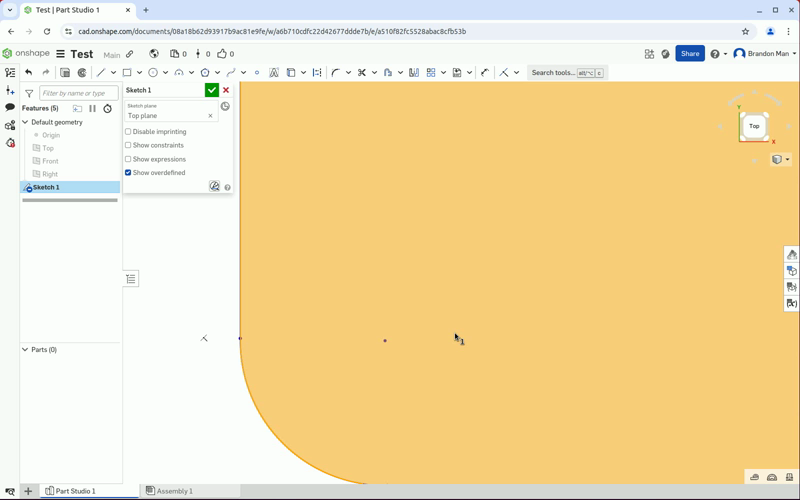
scroll(-6)
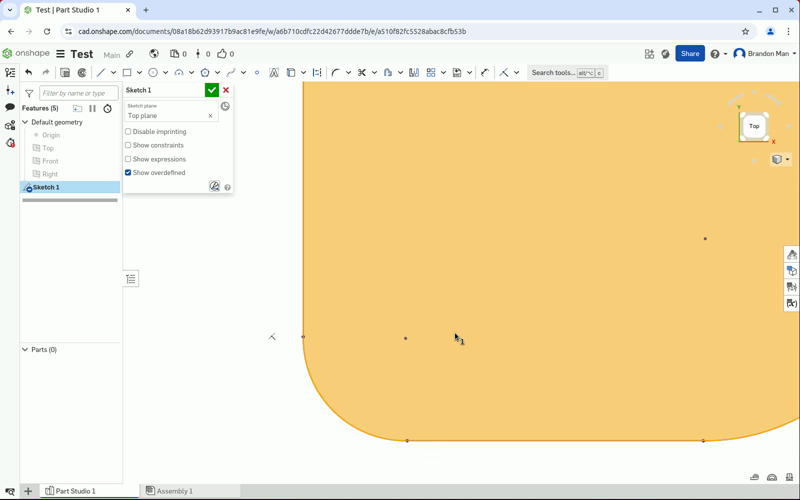
scroll(-6)
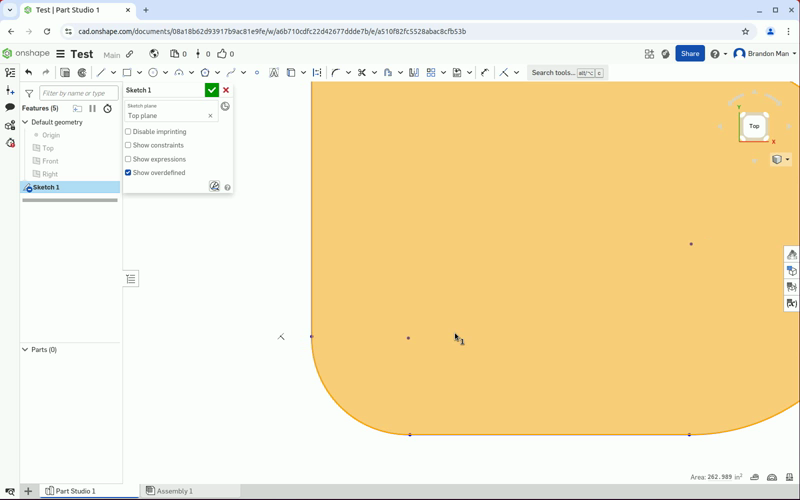
scroll(-6)
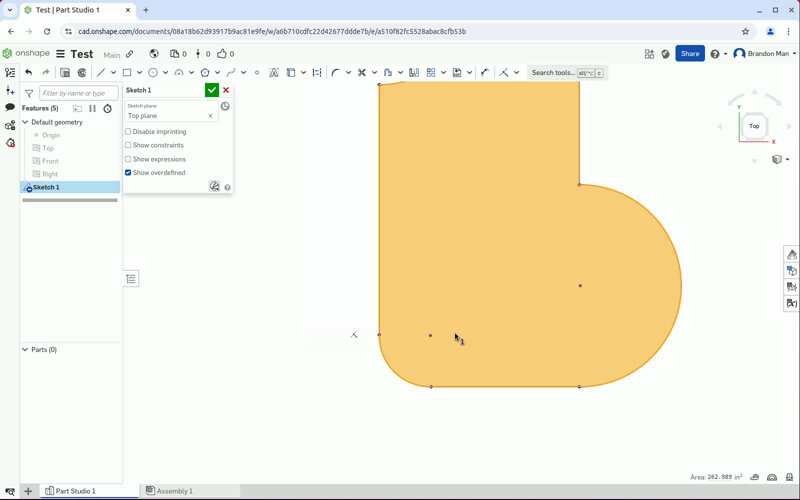
scroll(-6)
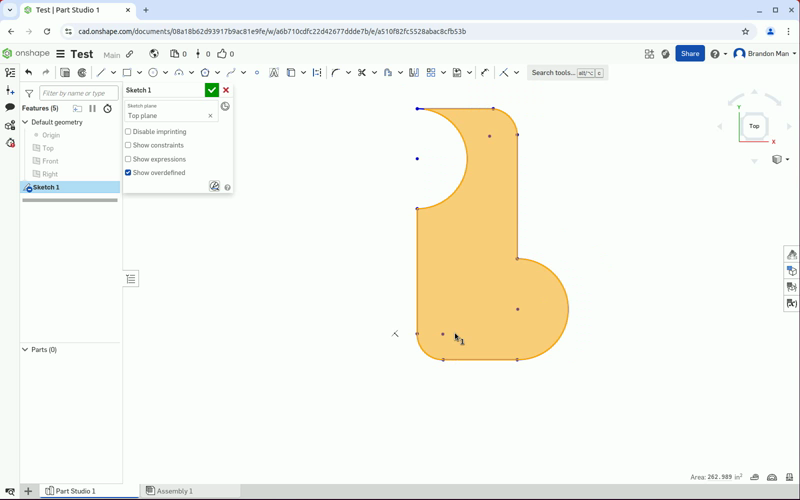
scroll(-6)
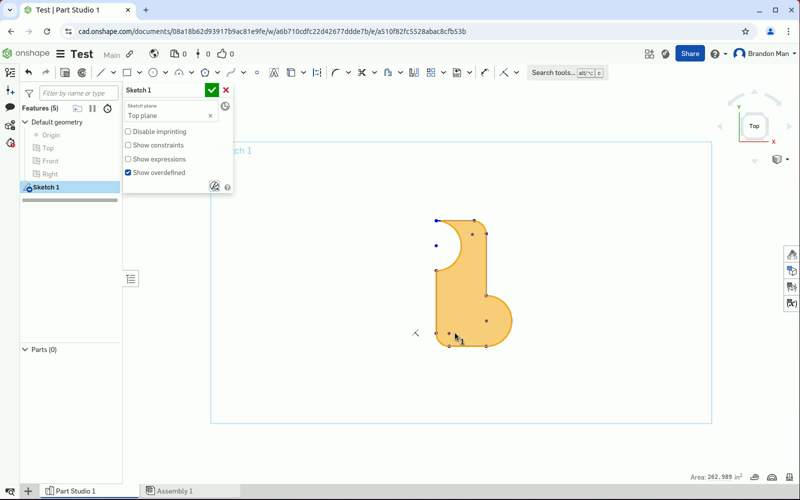
mouse_move(73, 352)
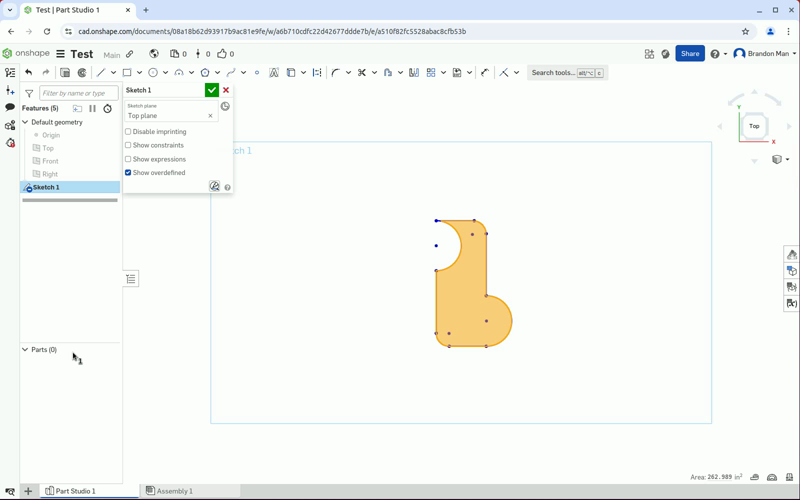
key(shift+y)
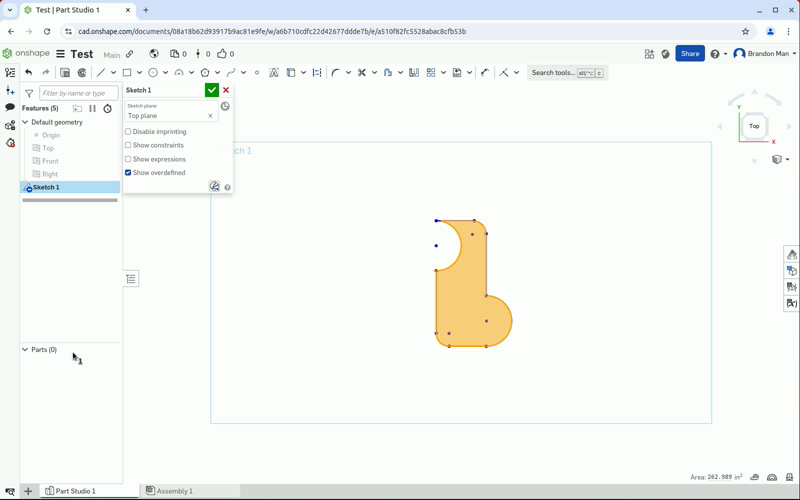
key(shift+e)
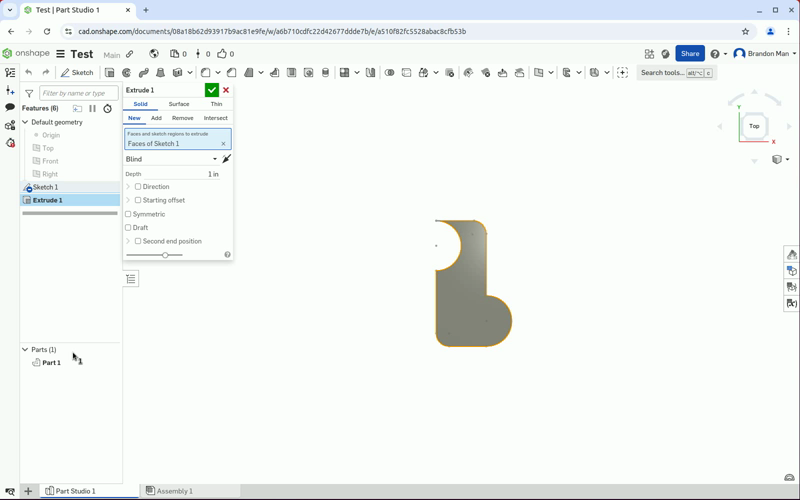
mouse_move(143, 106)
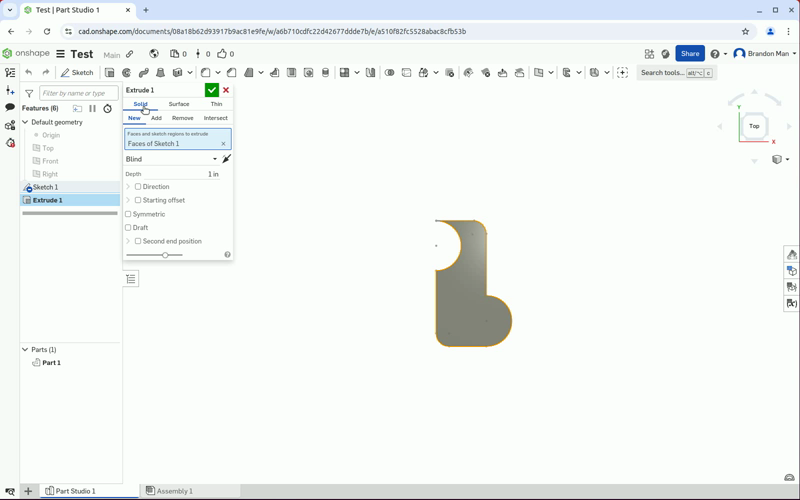
click(143, 106)
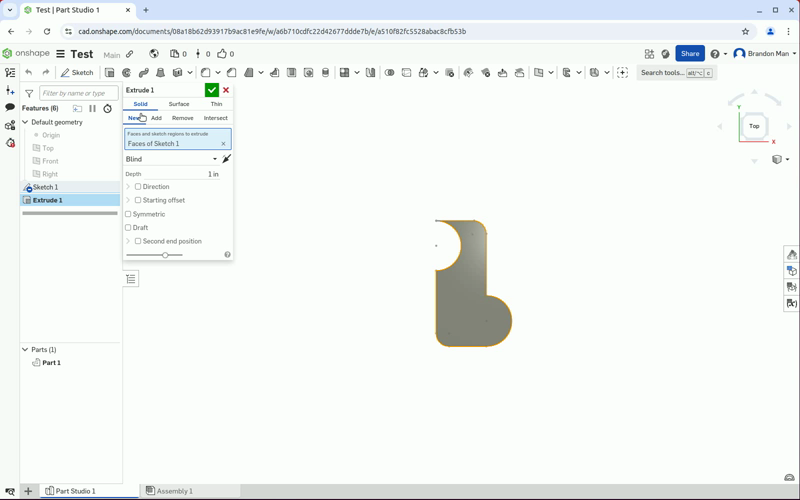
mouse_move(137, 120)
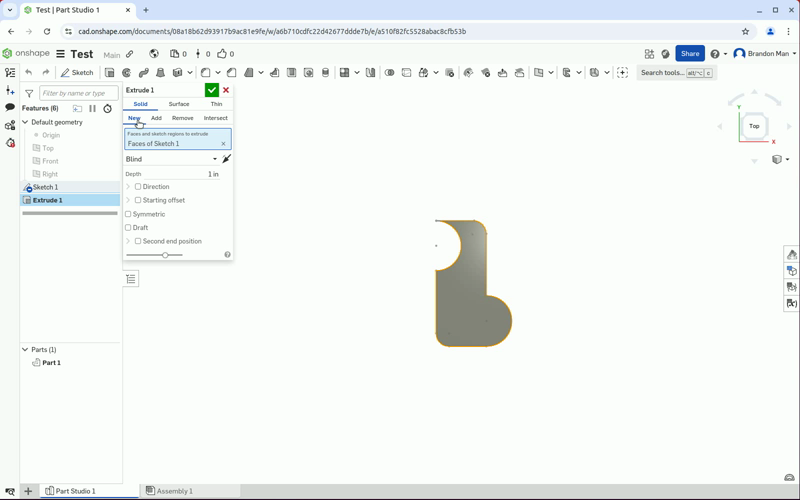
click(137, 120)
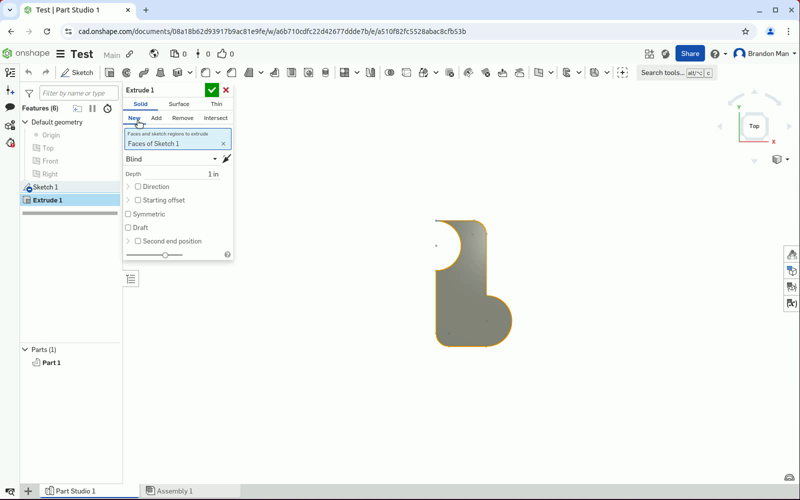
key(tab, 4)
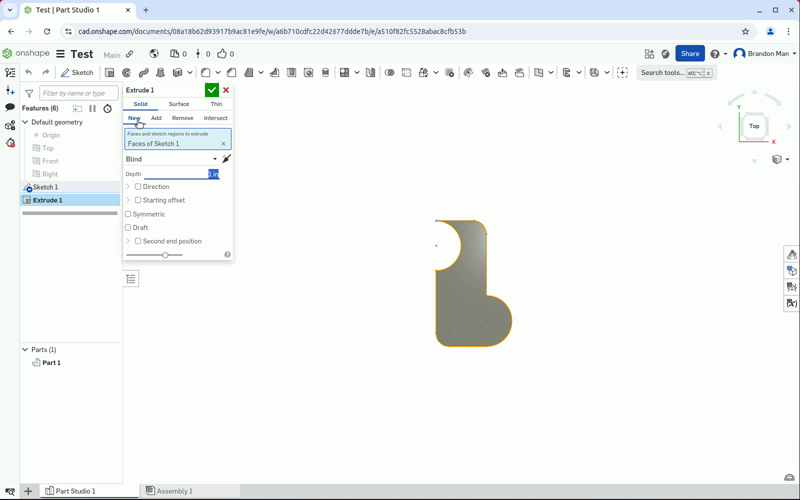
text(-16.609)
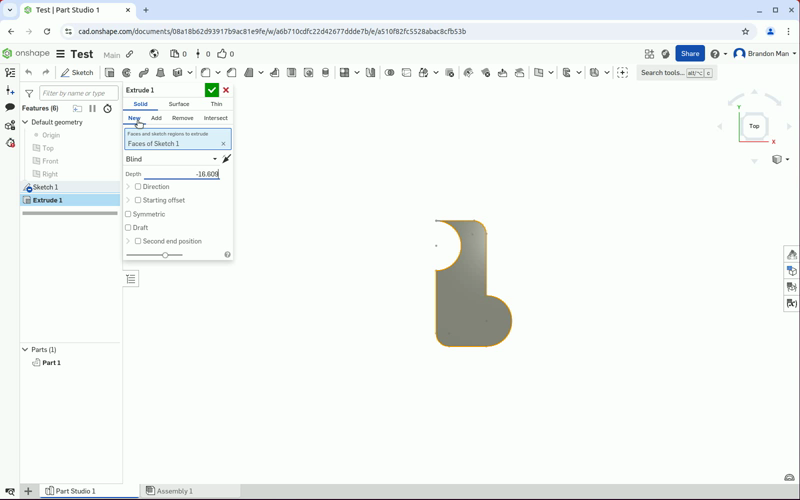
key(enter)
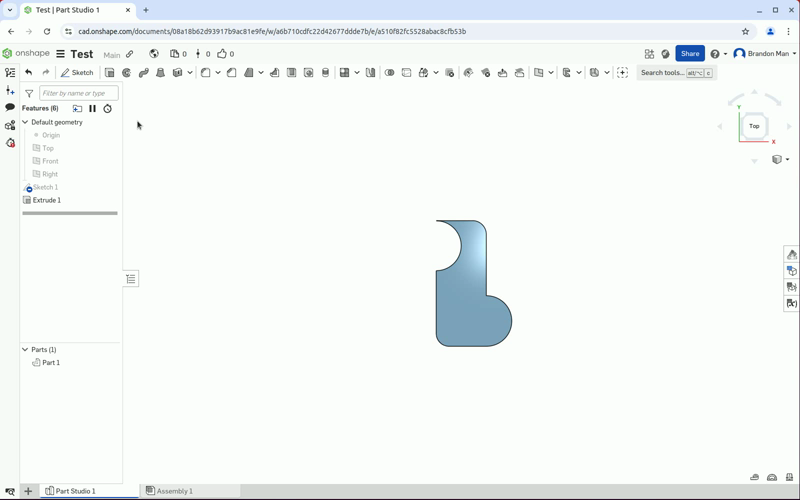
key(shift+h)
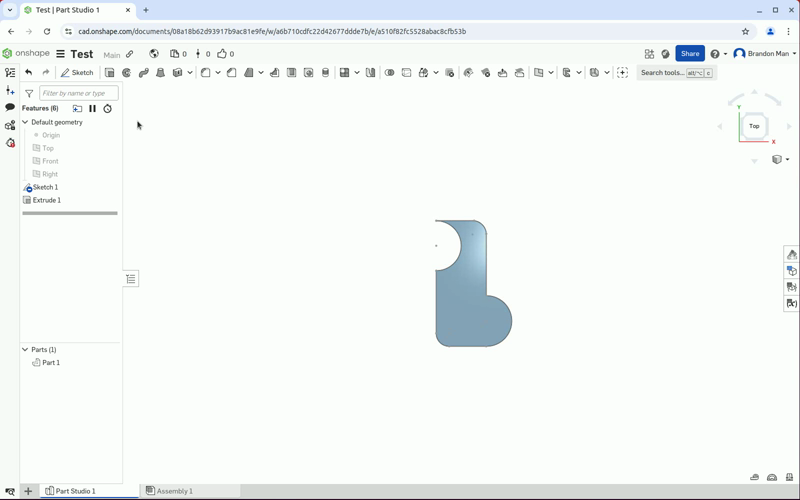
key(shift+h)
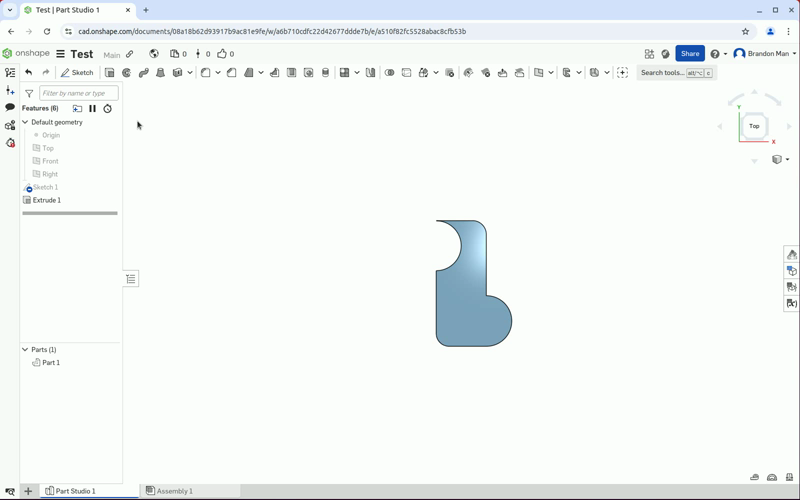
mouse_move(73, 189)
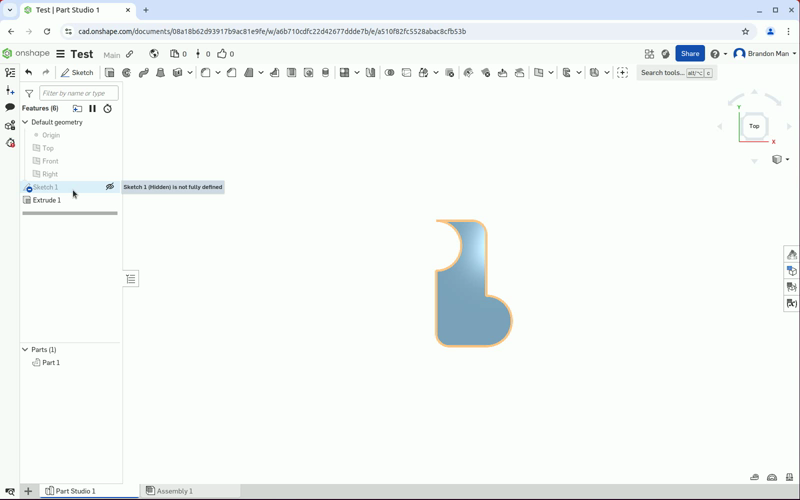
click(73, 189)
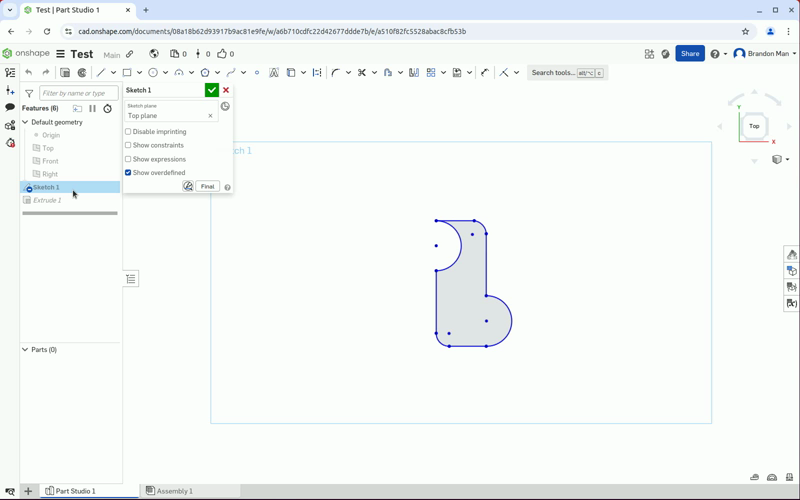
mouse_move(229, 92)
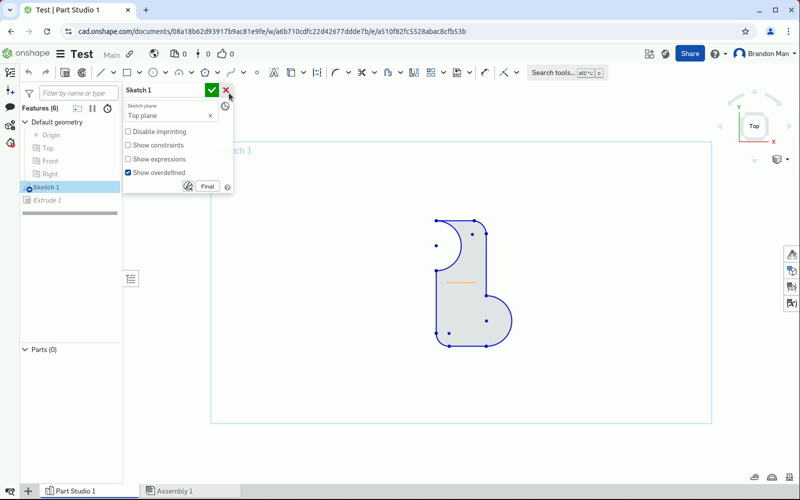
click(229, 92)
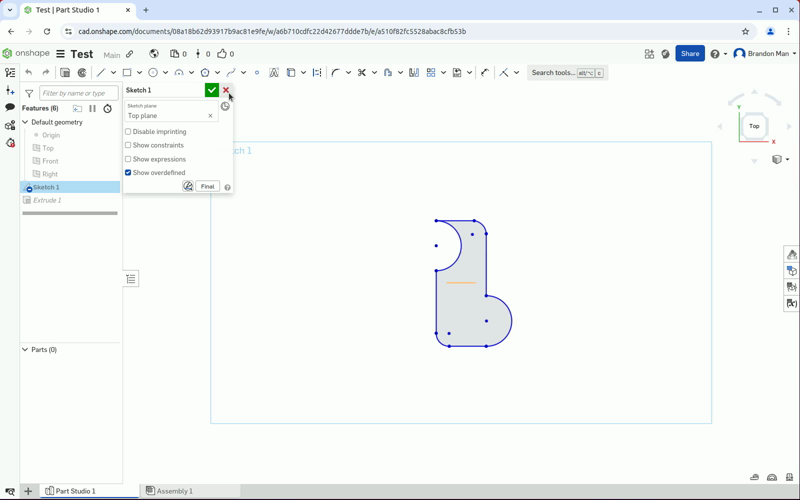
key(shift+s)
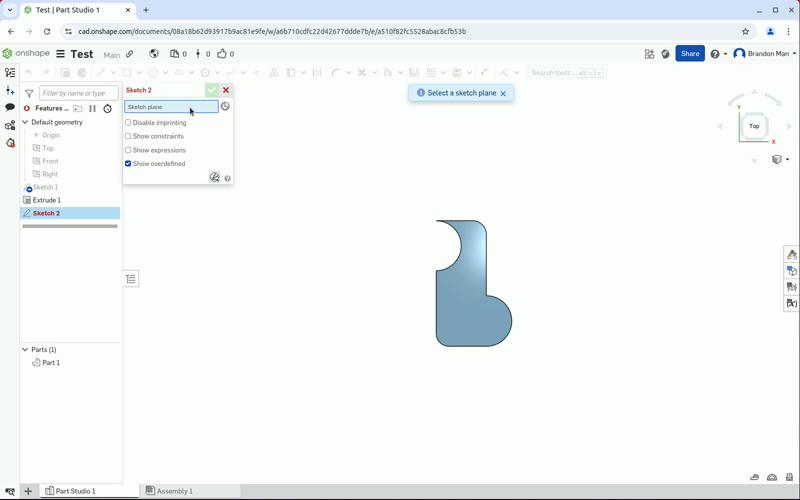
mouse_move(73, 150)
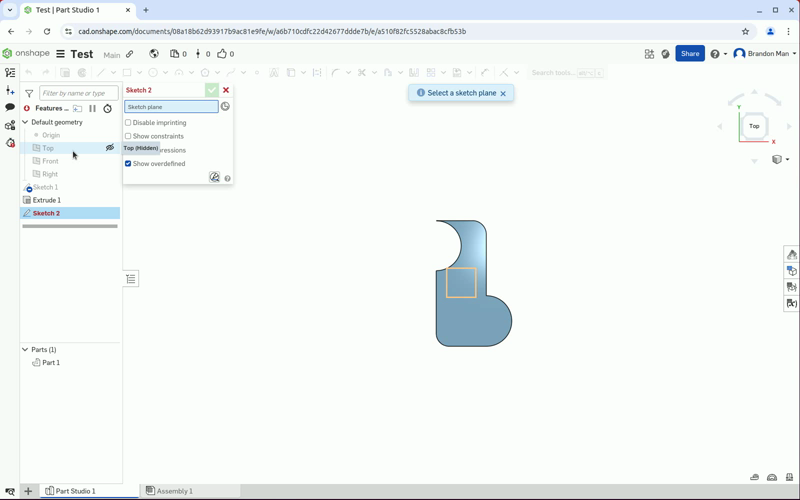
click(73, 150)
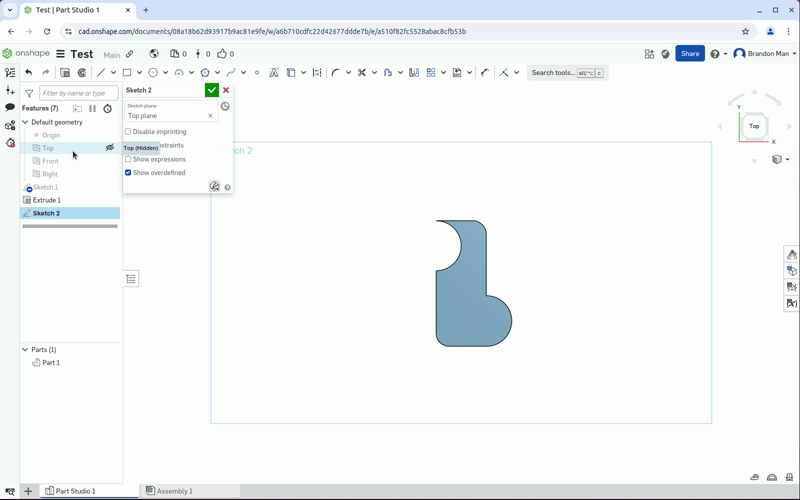
mouse_move(73, 352)
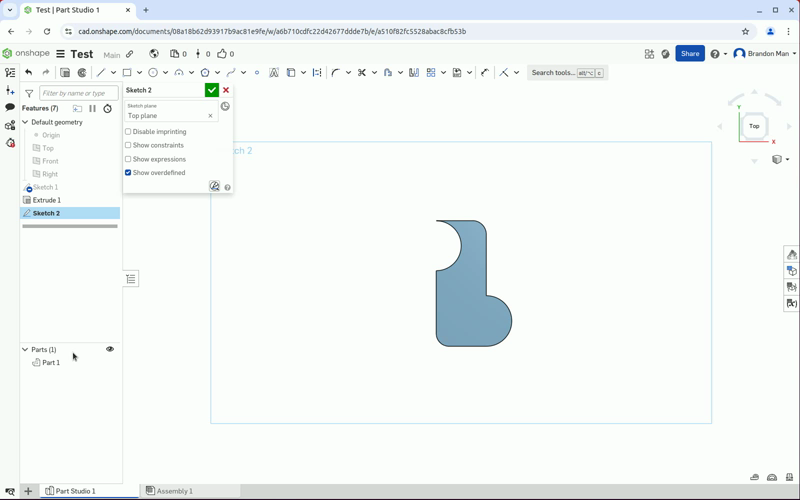
key(y)
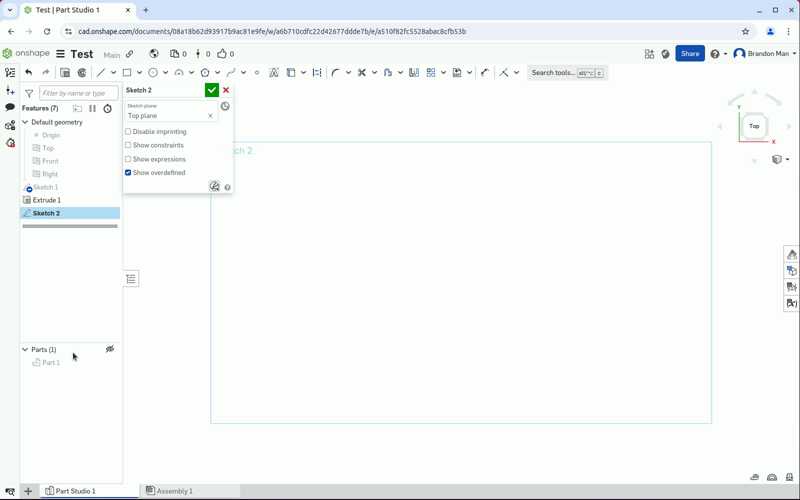
key(a)
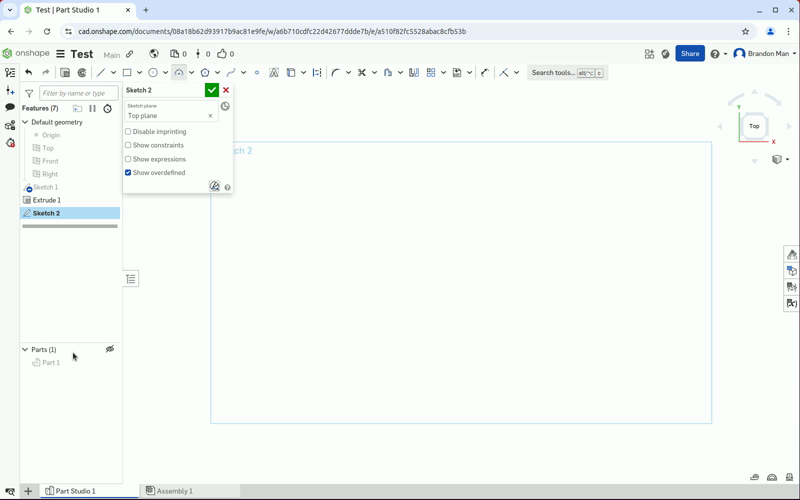
key_down(shift)
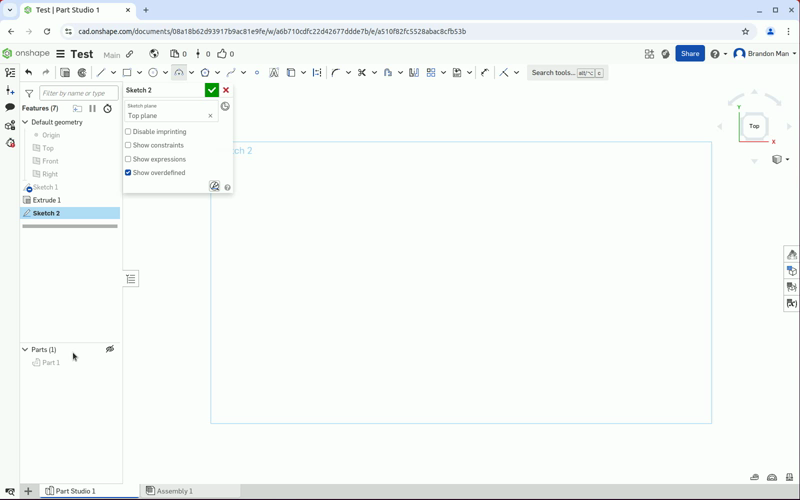
mouse_move(385, 391)
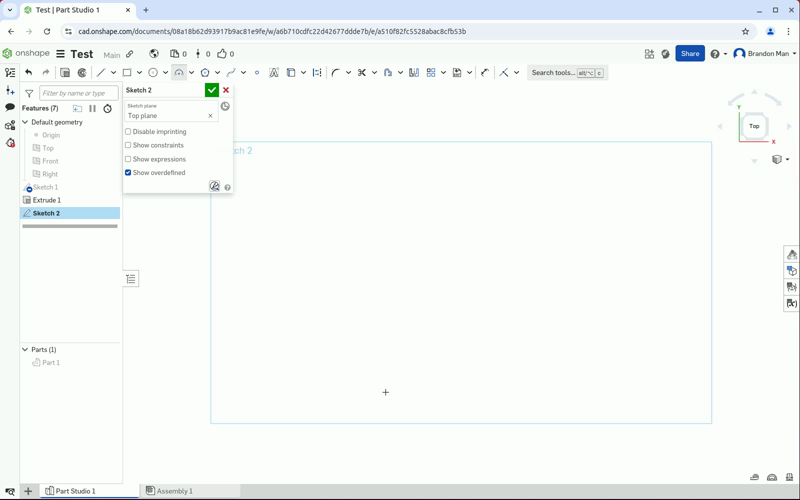
click(385, 391)
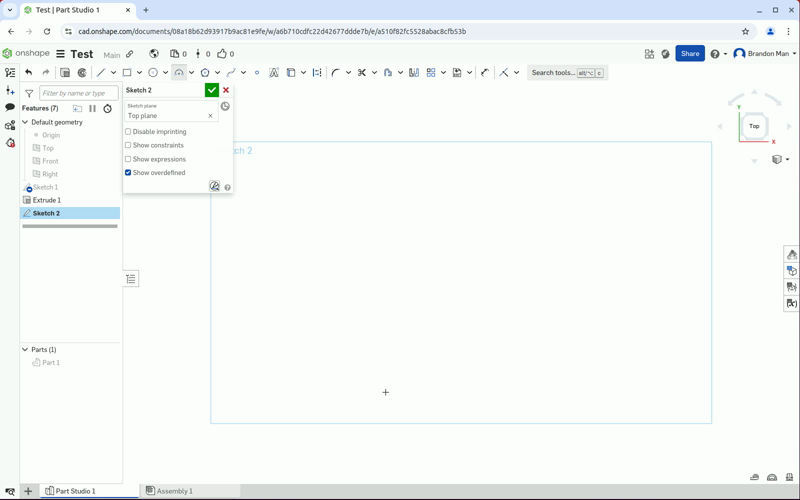
key_up(shift)
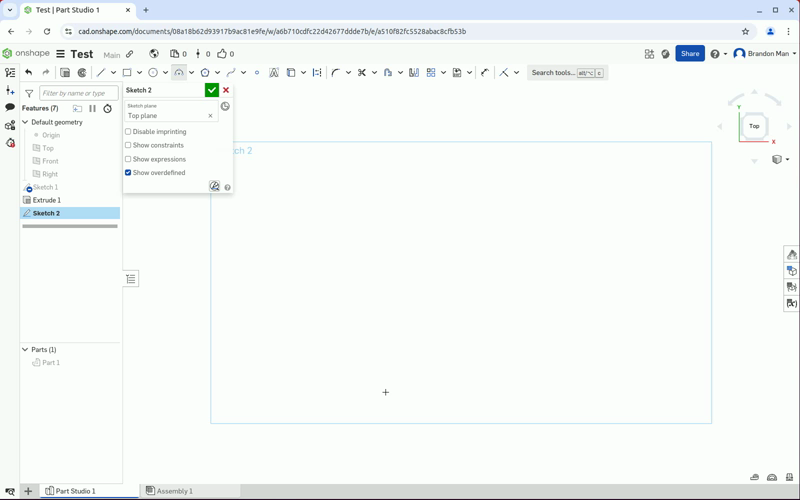
key_down(shift)
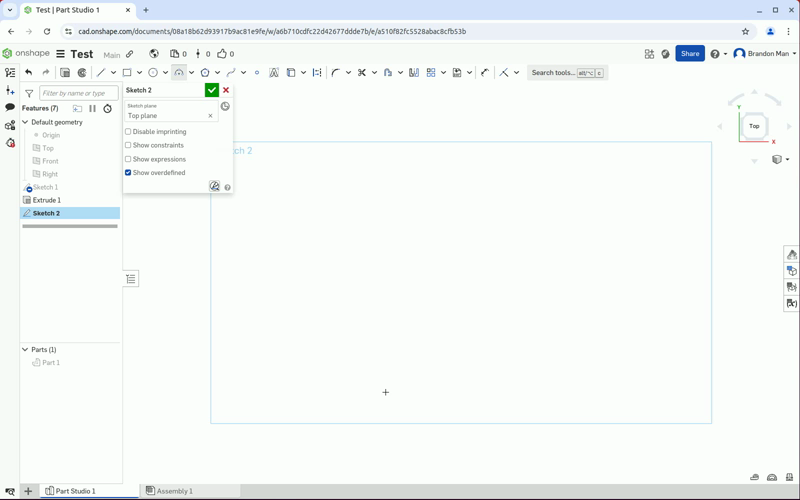
mouse_move(388, 394)
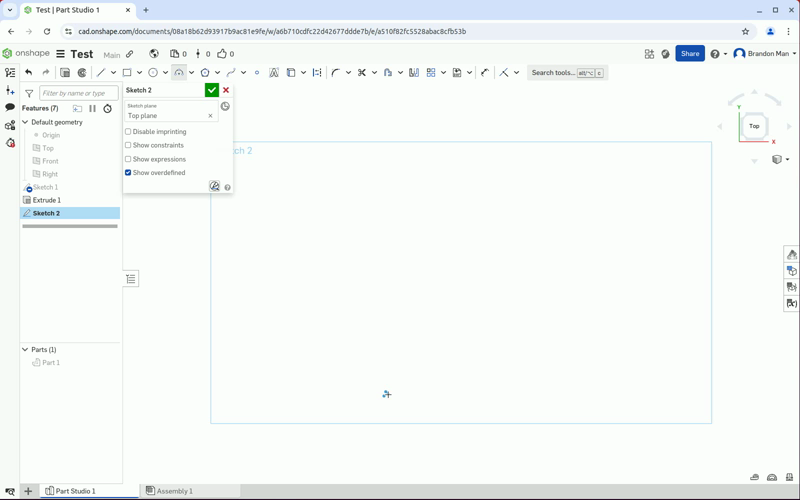
scroll(6)
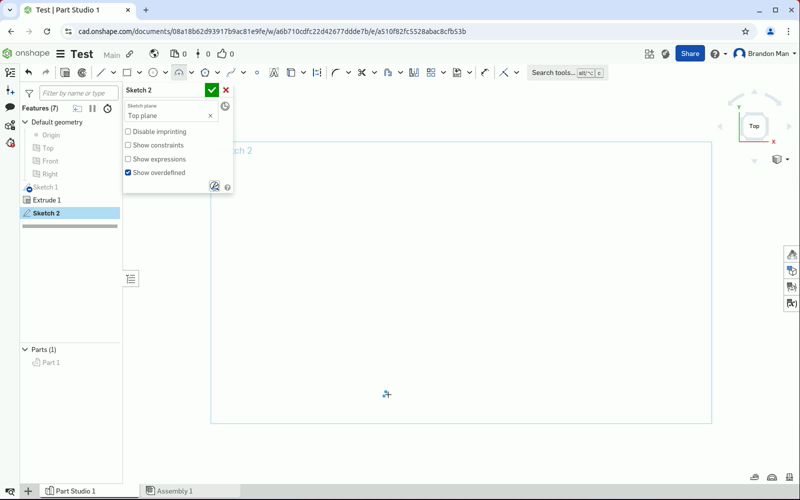
scroll(6)
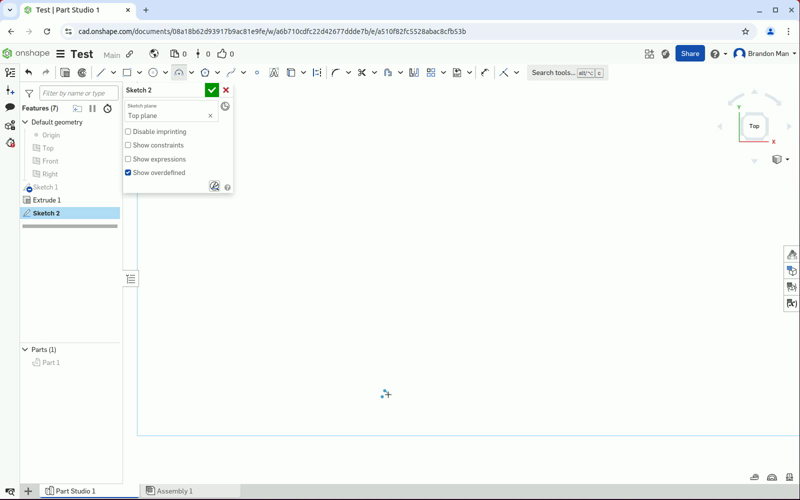
scroll(6)
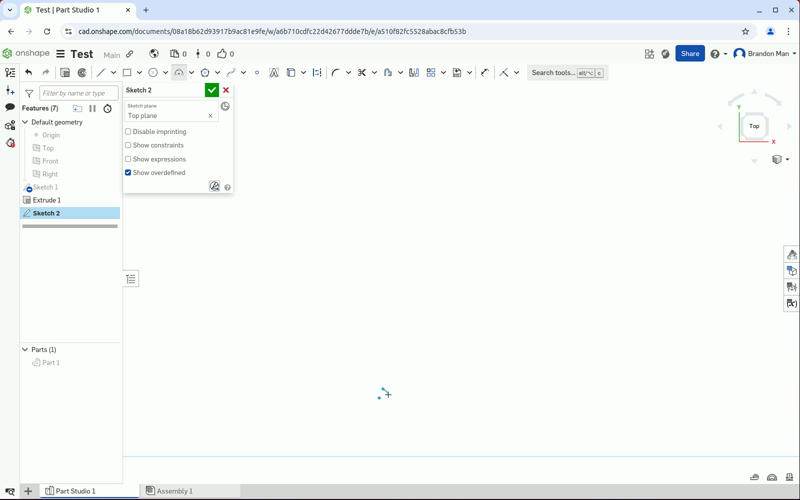
scroll(6)
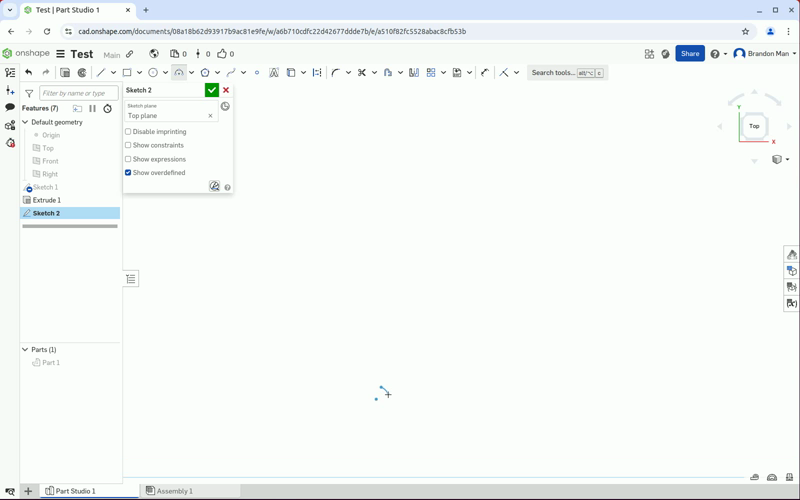
scroll(6)
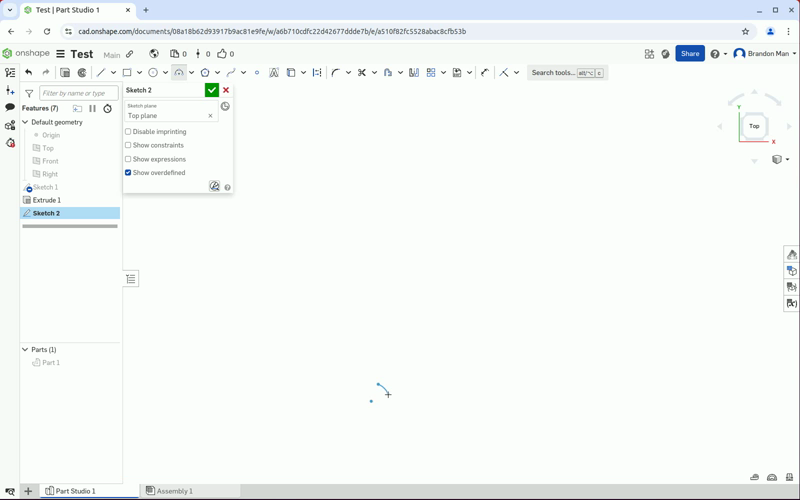
scroll(6)
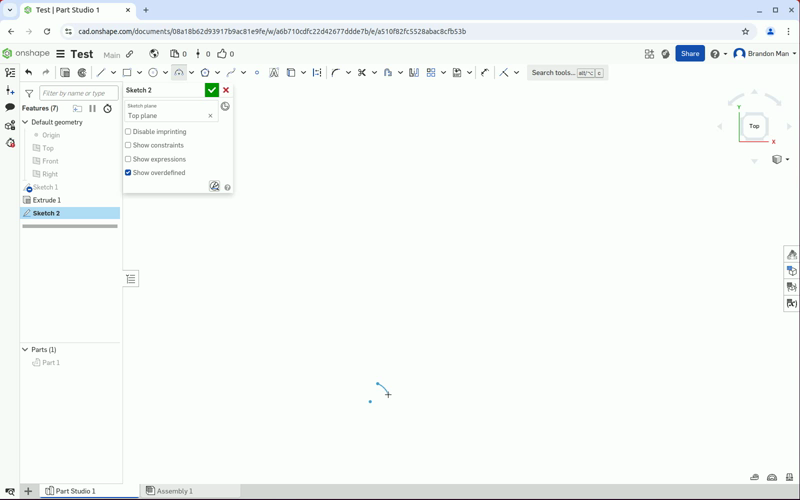
scroll(6)
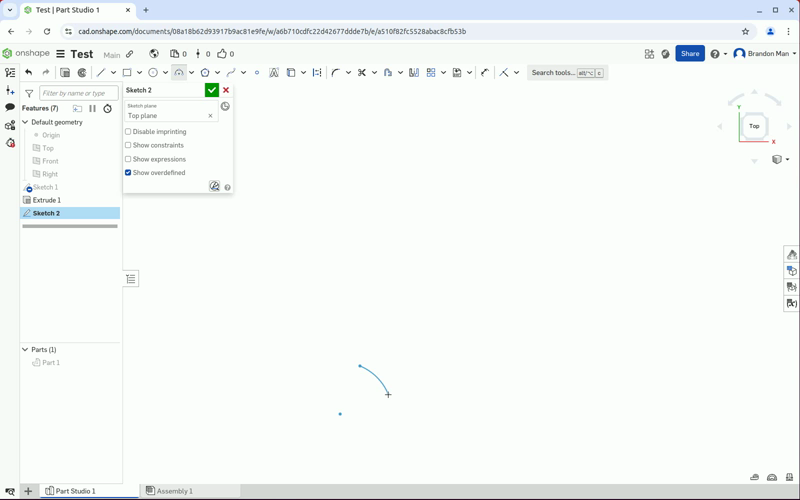
click(388, 394)
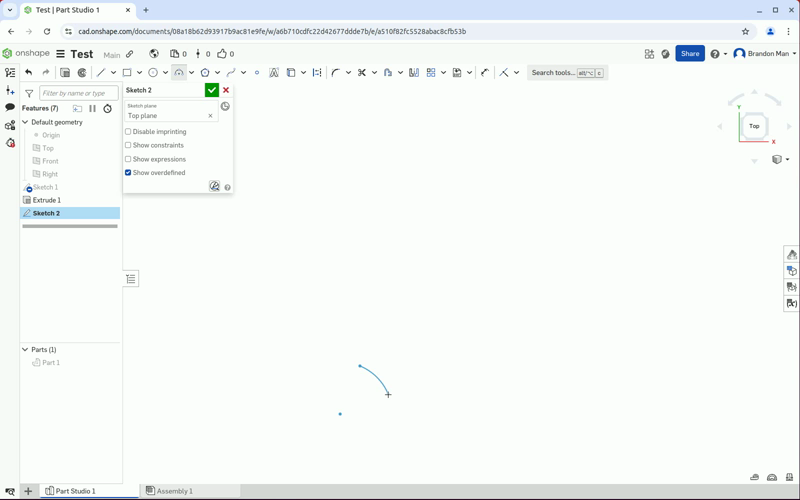
scroll(-6)
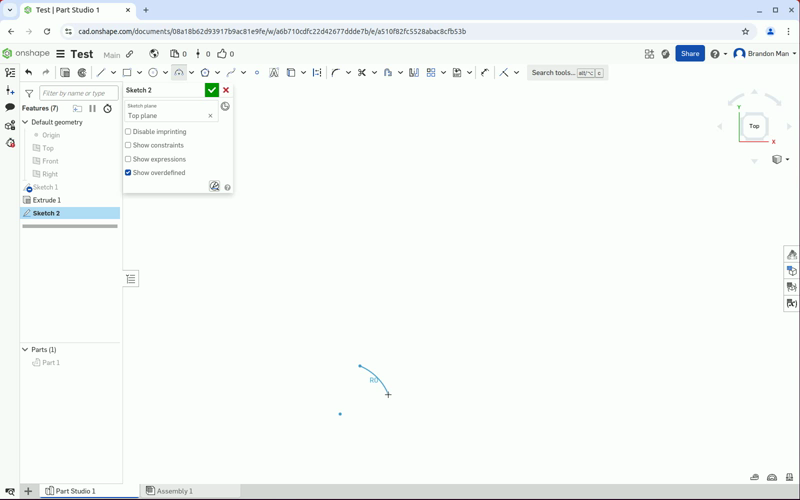
scroll(-6)
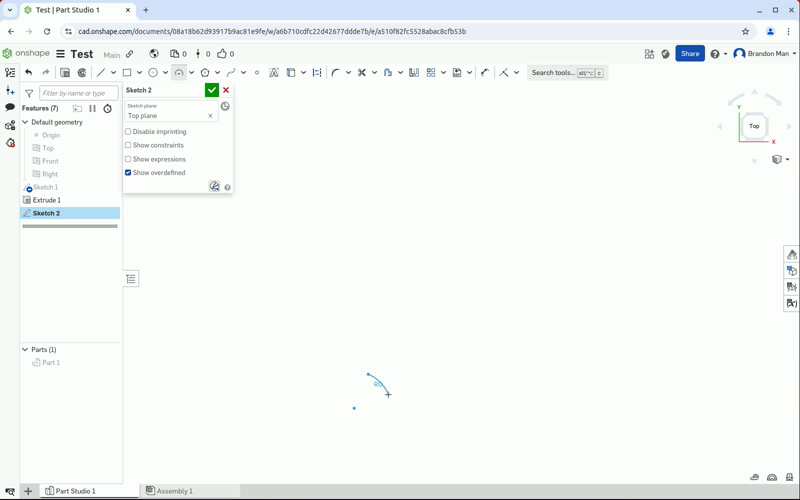
scroll(-6)
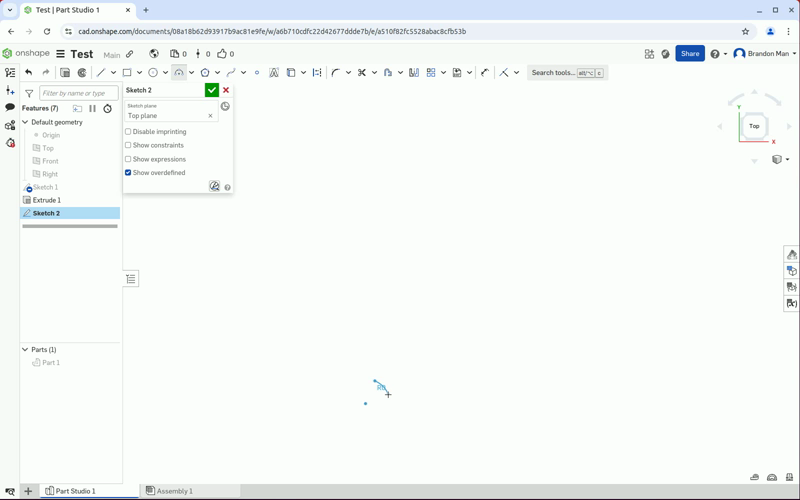
scroll(-6)
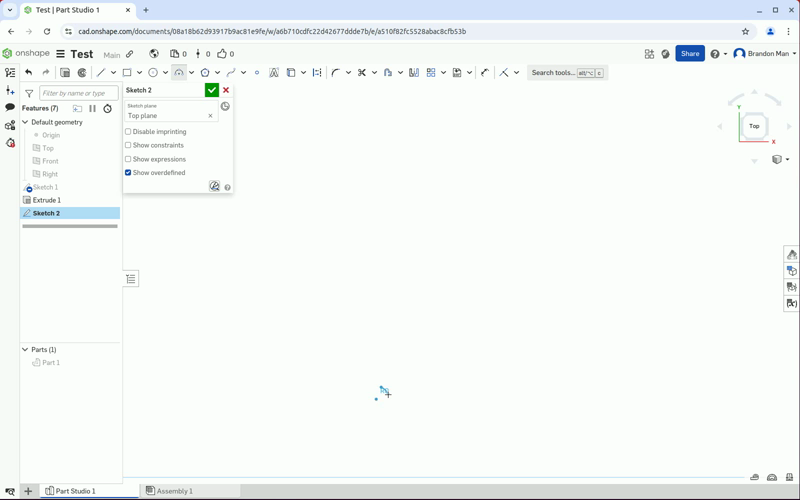
scroll(-6)
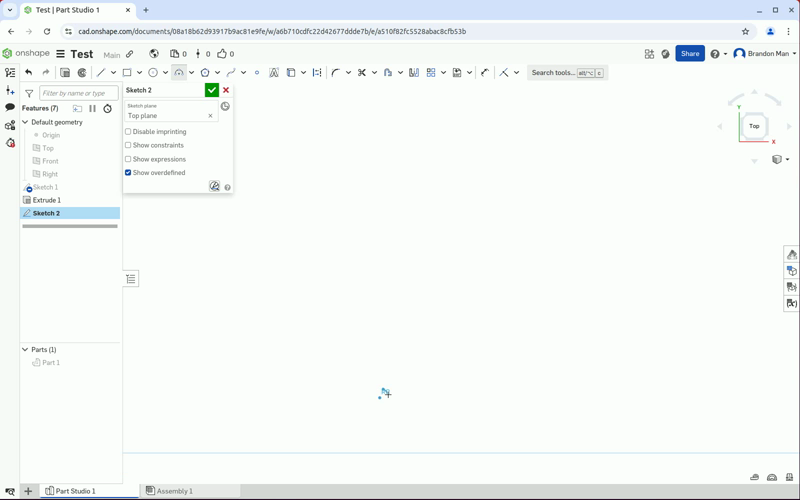
scroll(-6)
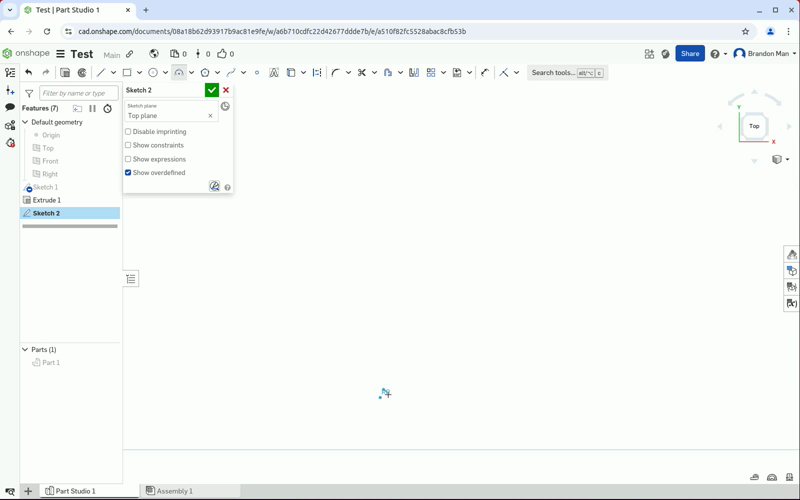
scroll(-6)
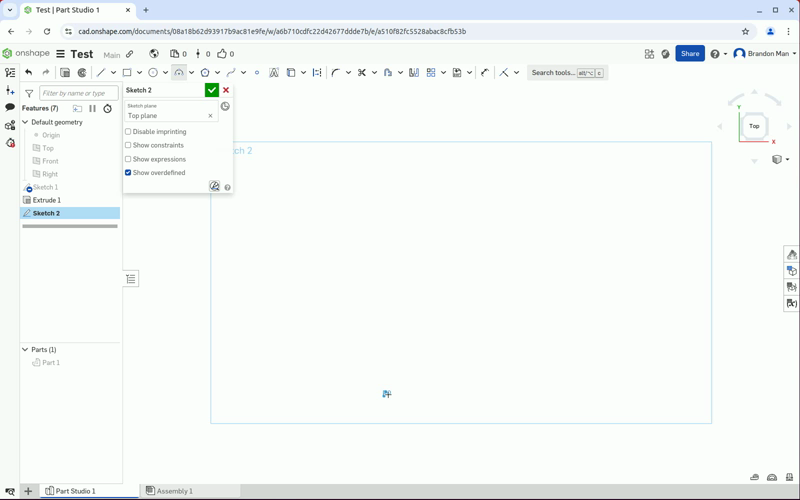
mouse_move(386, 393)
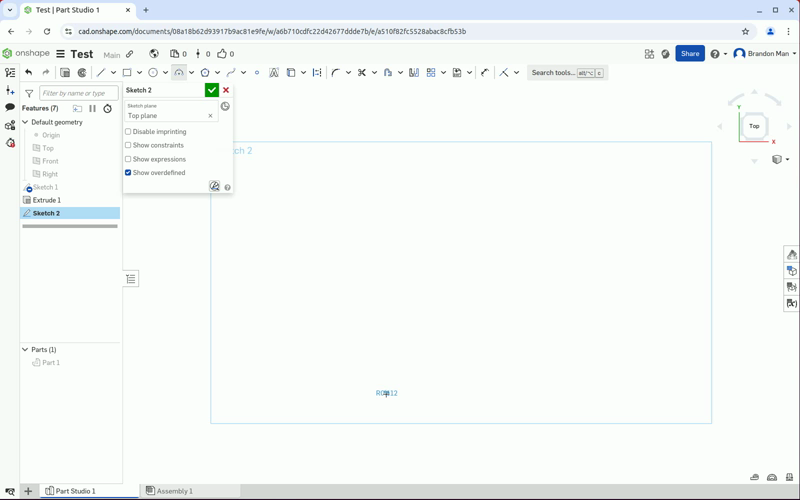
scroll(6)
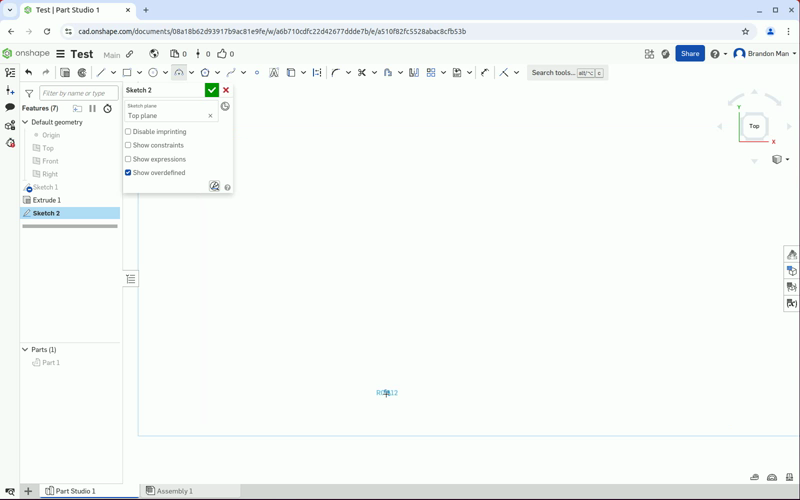
scroll(6)
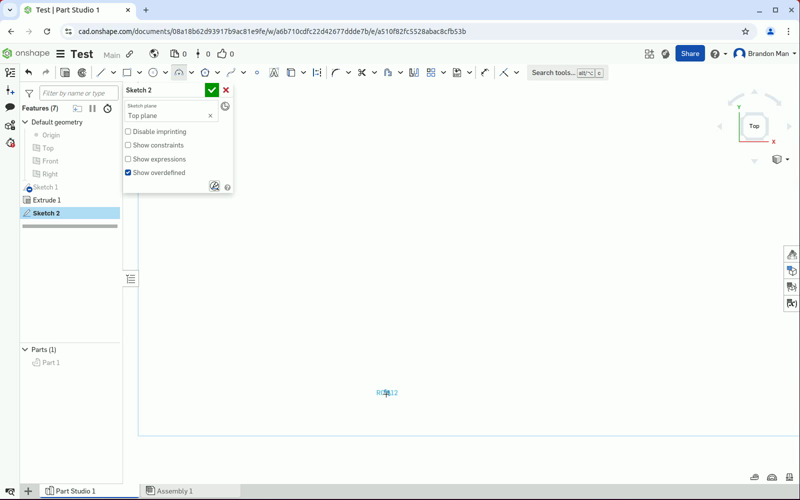
scroll(6)
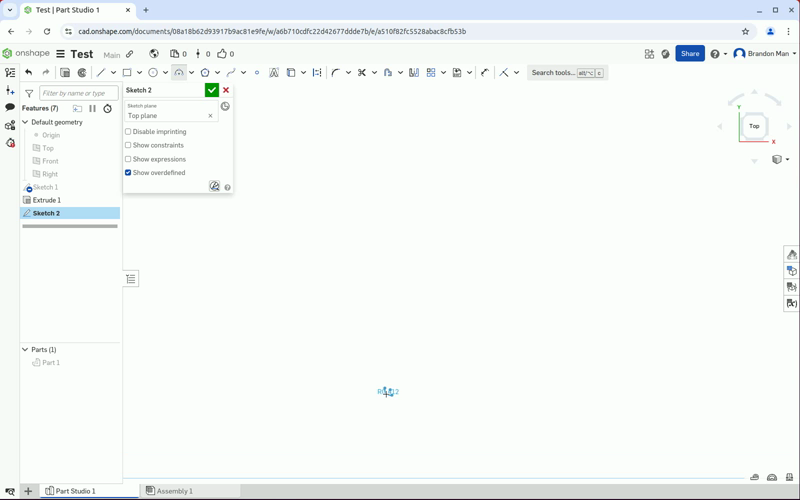
scroll(6)
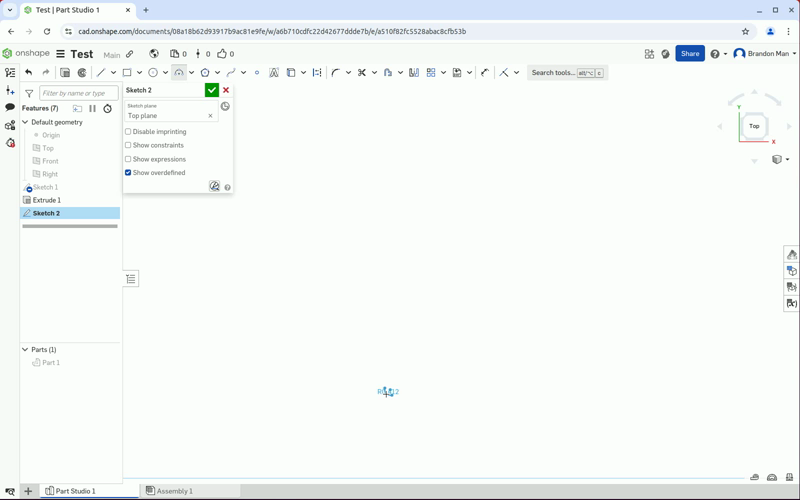
scroll(6)
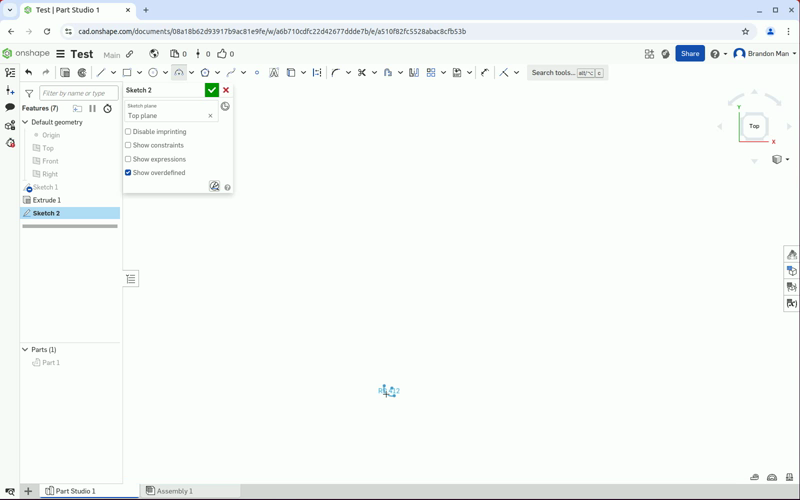
scroll(6)
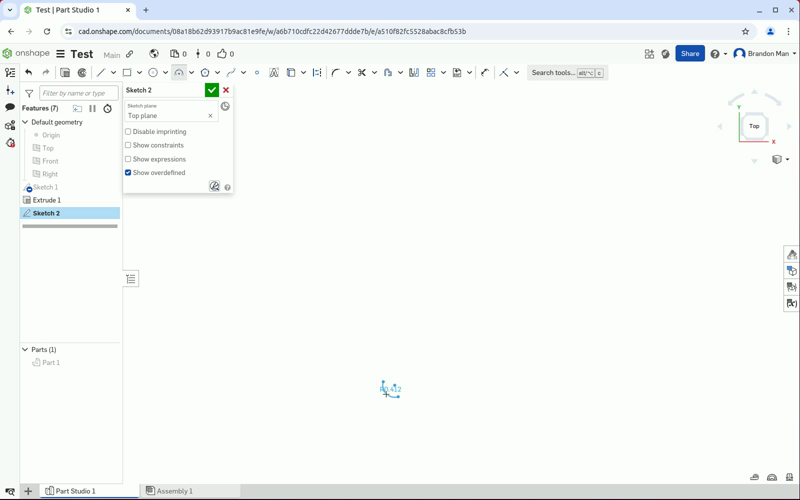
scroll(6)
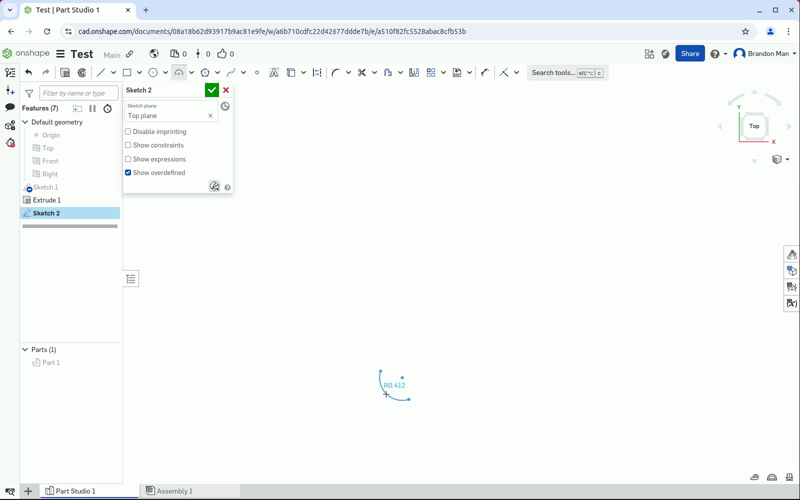
click(386, 393)
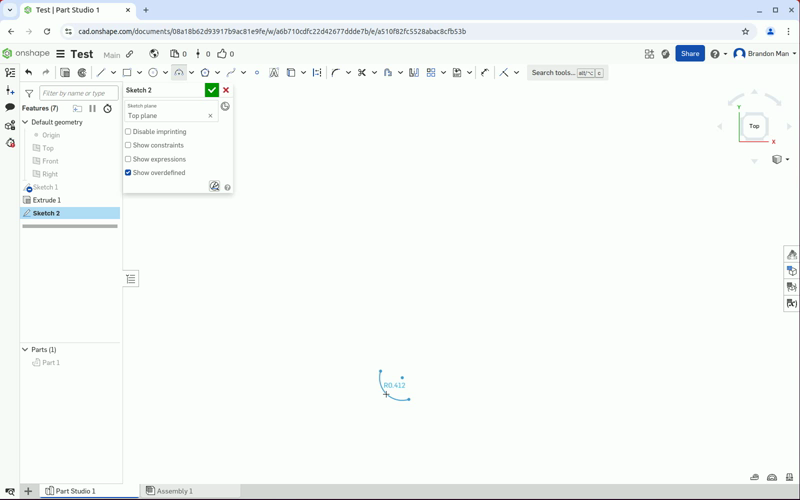
scroll(-6)
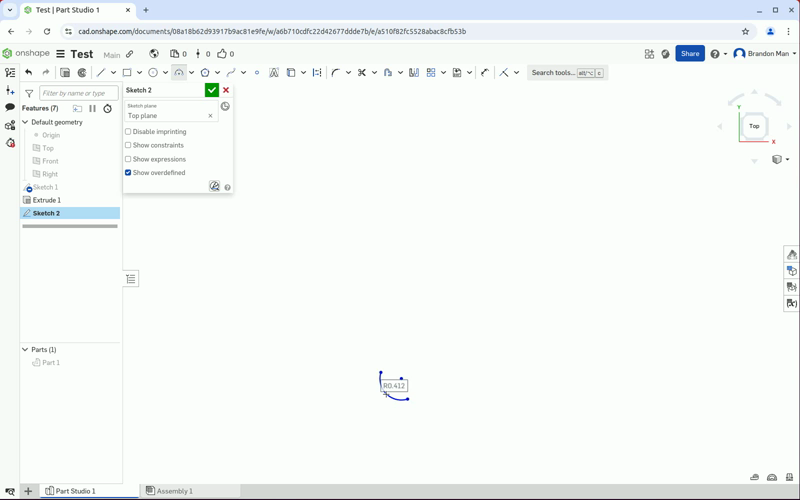
scroll(-6)
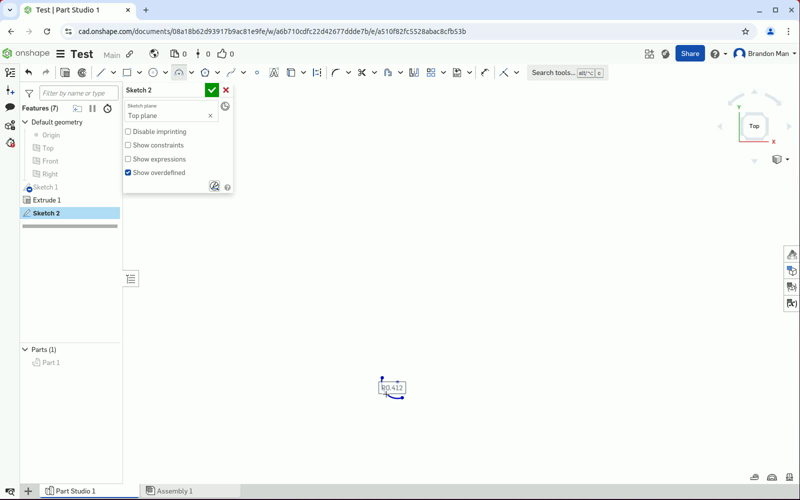
scroll(-6)
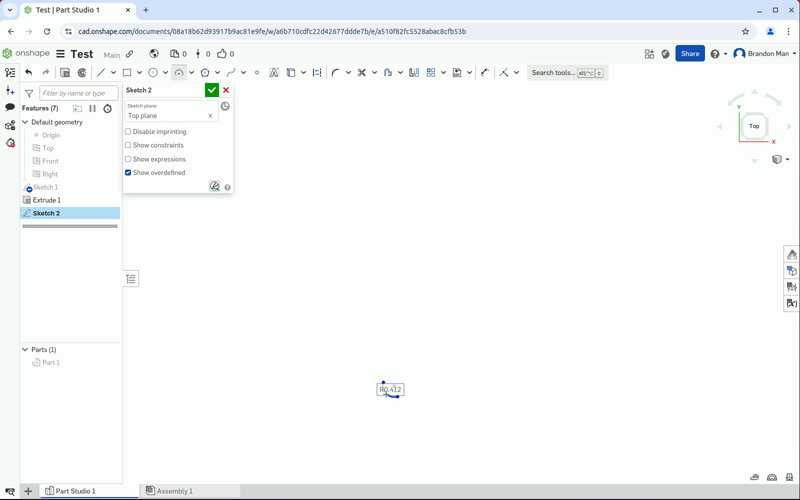
scroll(-6)
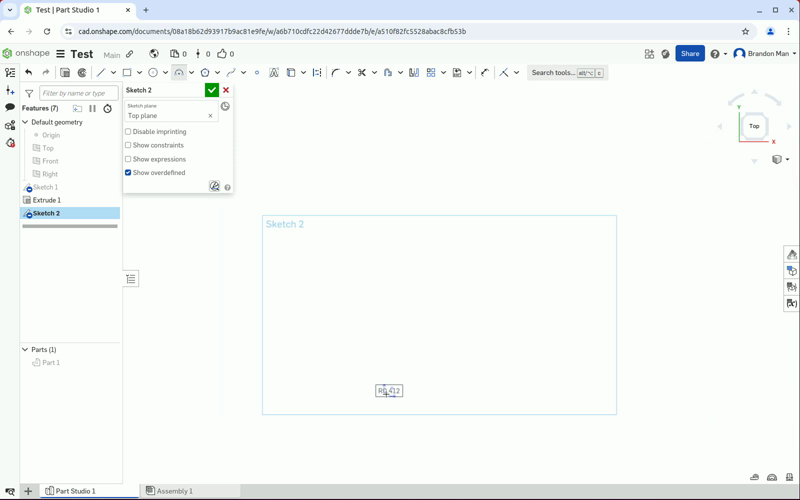
scroll(-6)
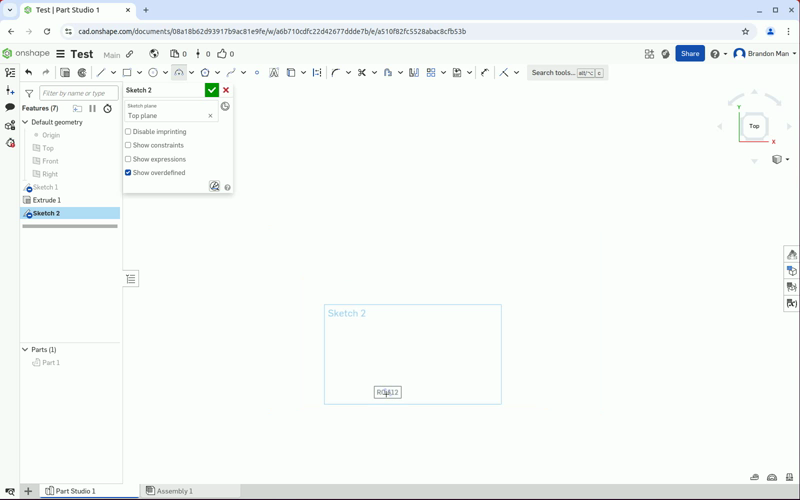
scroll(-6)
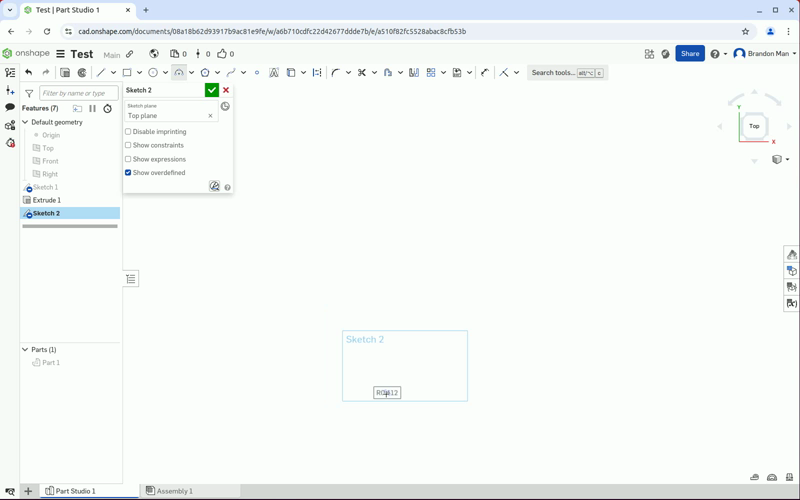
scroll(-6)
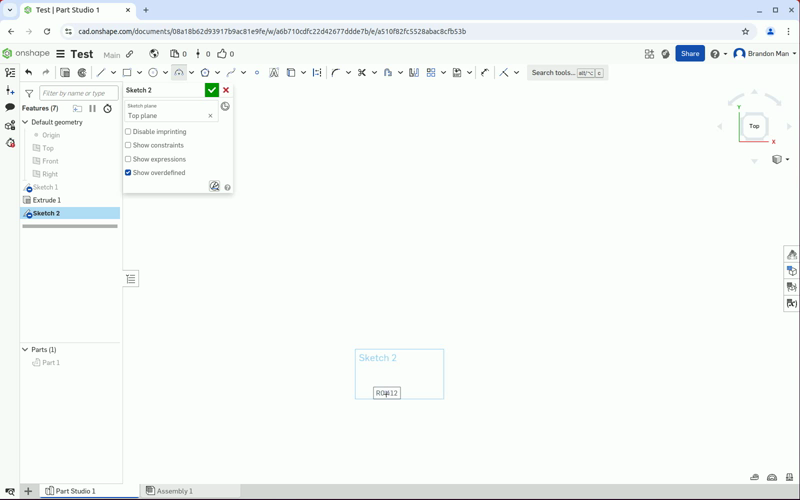
key_up(shift)
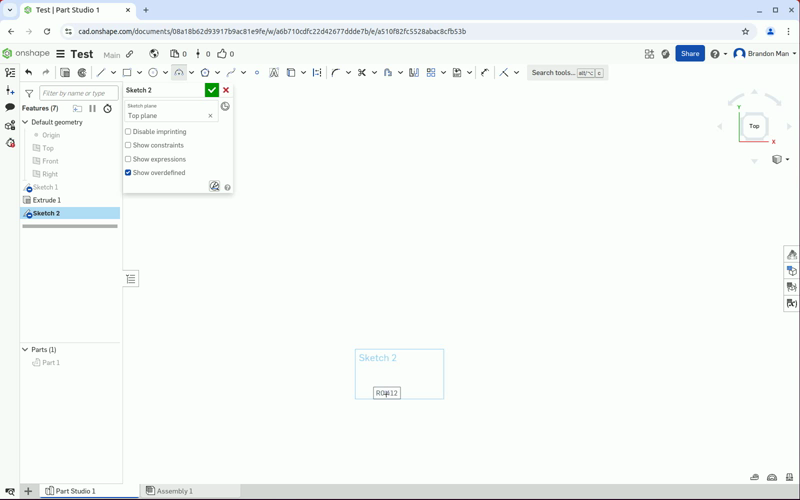
key(esc)
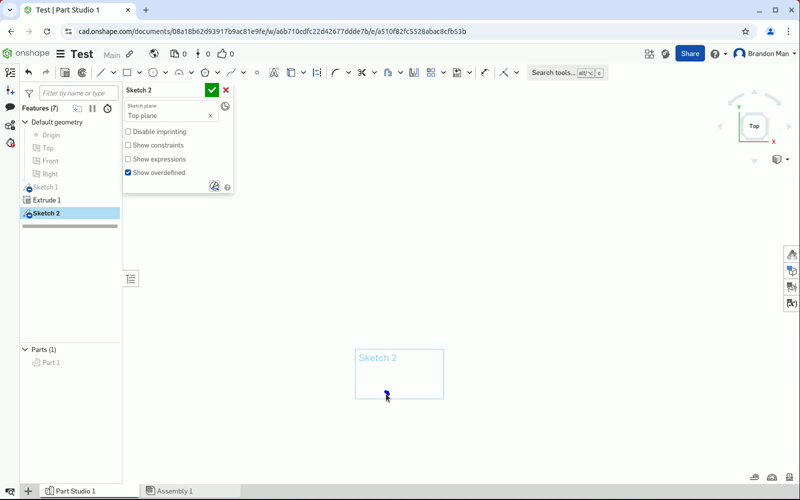
key(l)
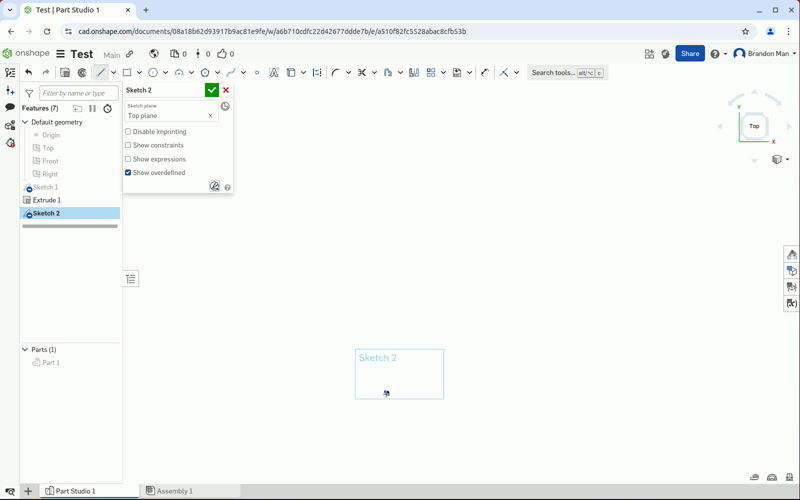
mouse_move(388, 394)
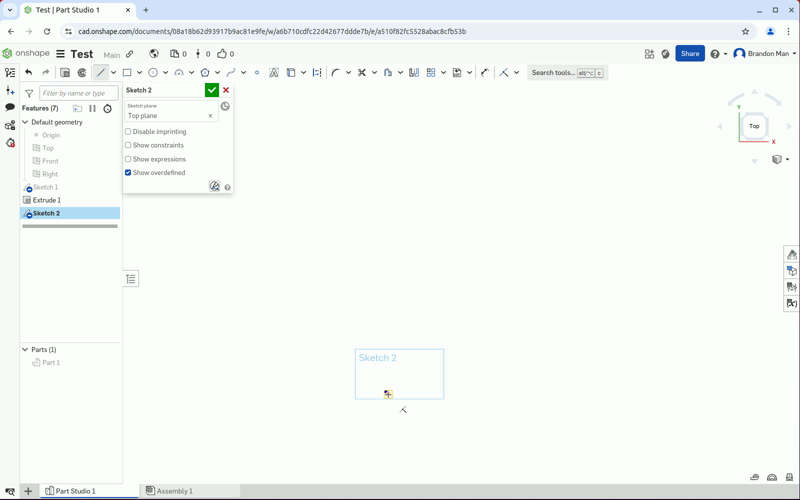
scroll(6)
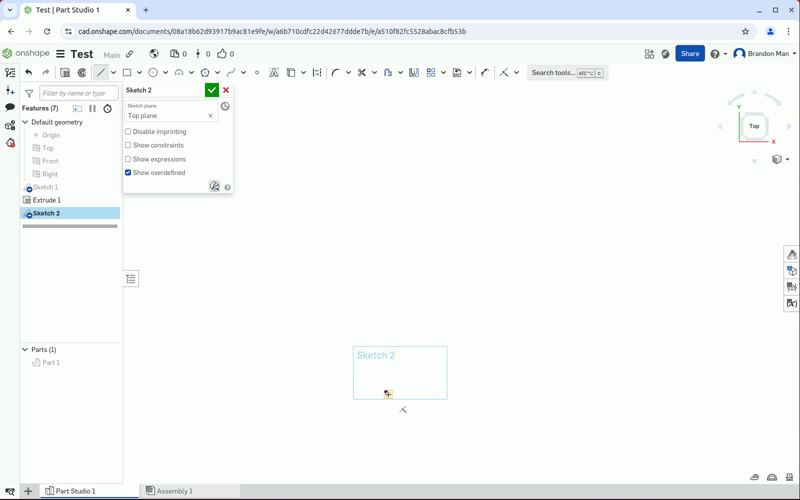
scroll(6)
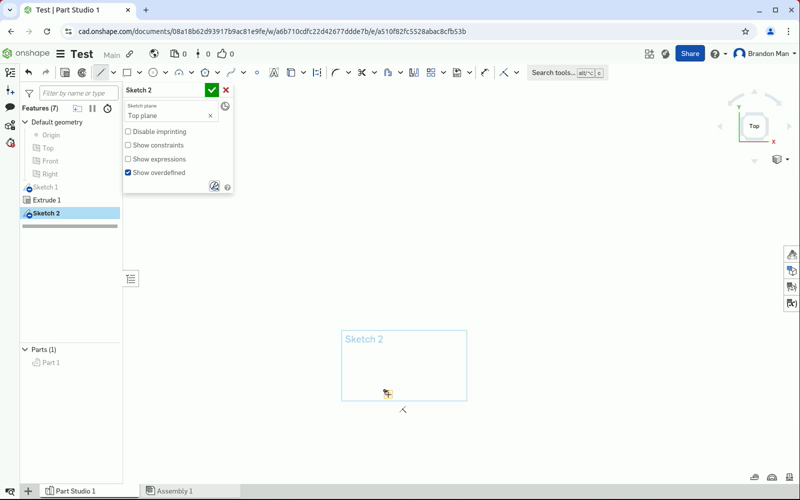
scroll(6)
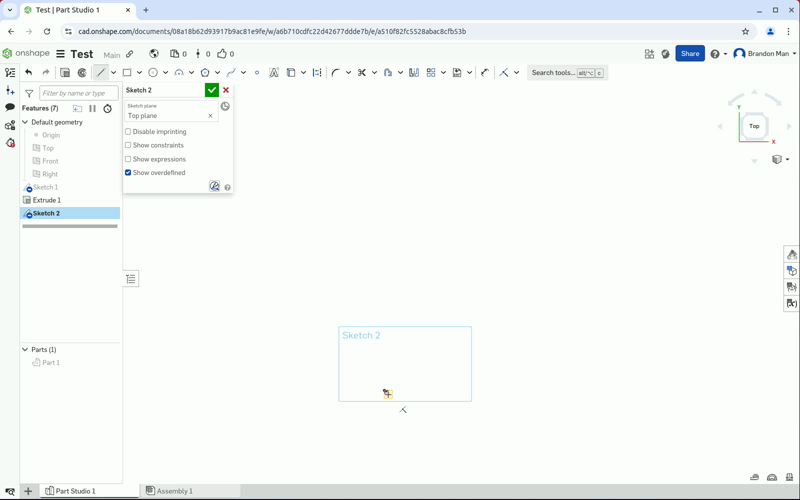
scroll(6)
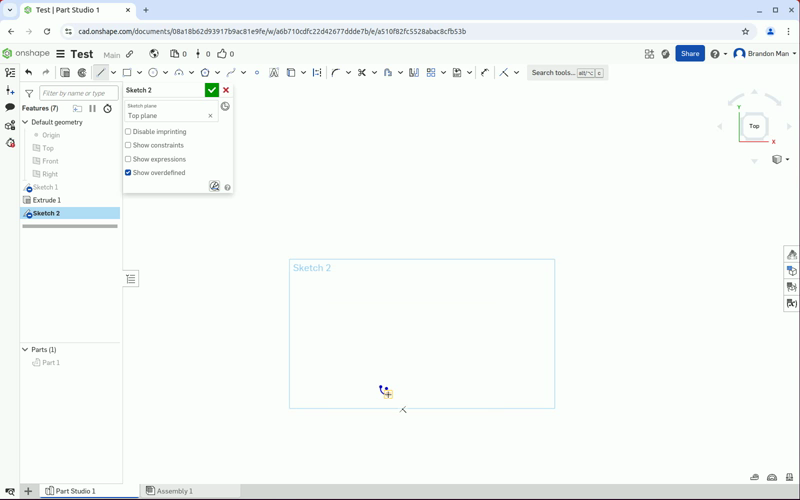
scroll(6)
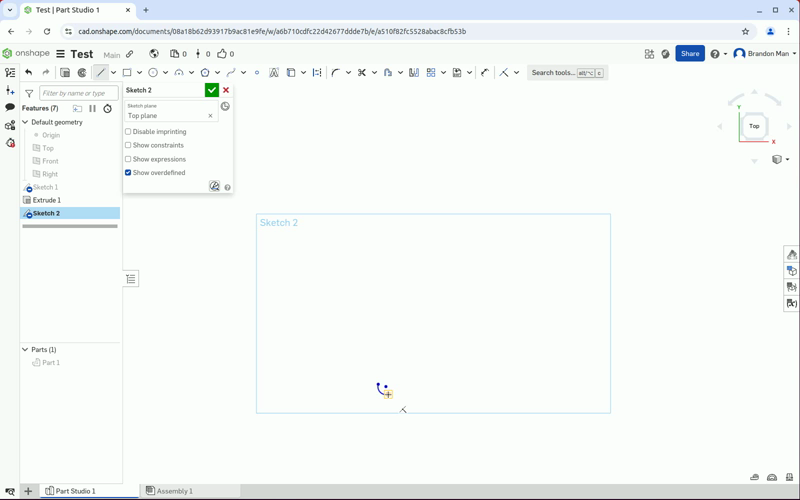
scroll(6)
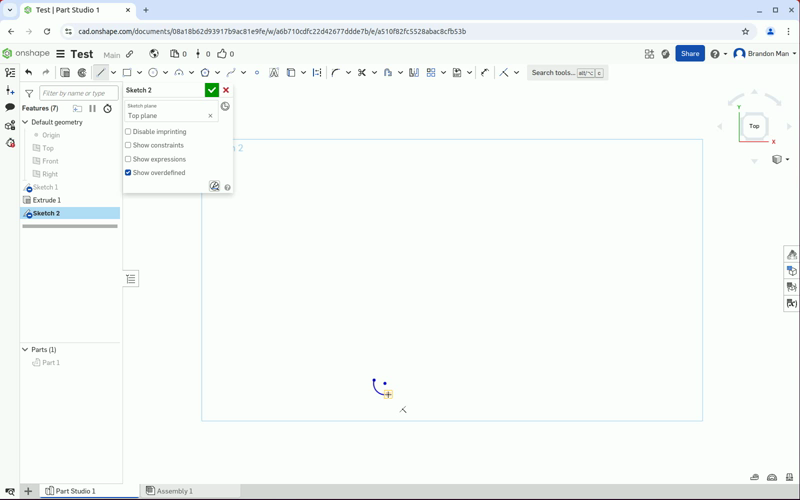
scroll(6)
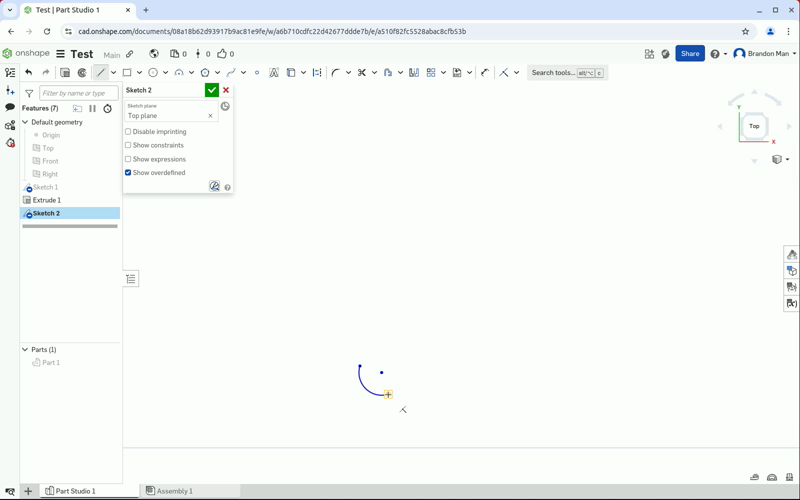
click(388, 394)
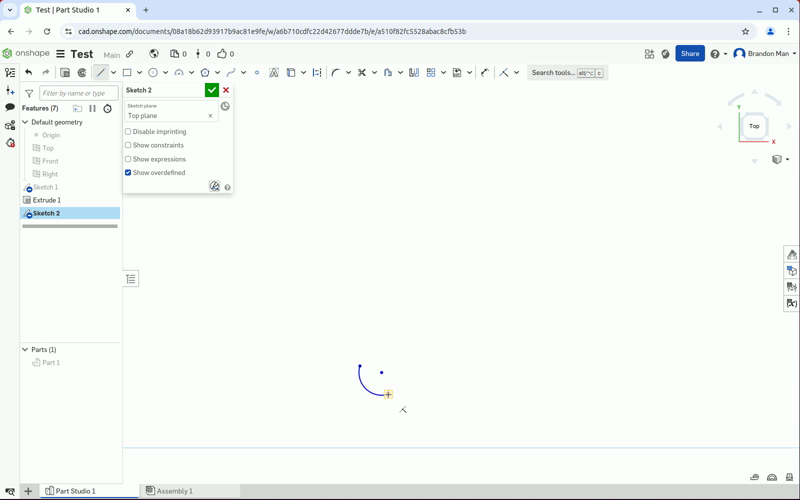
scroll(-6)
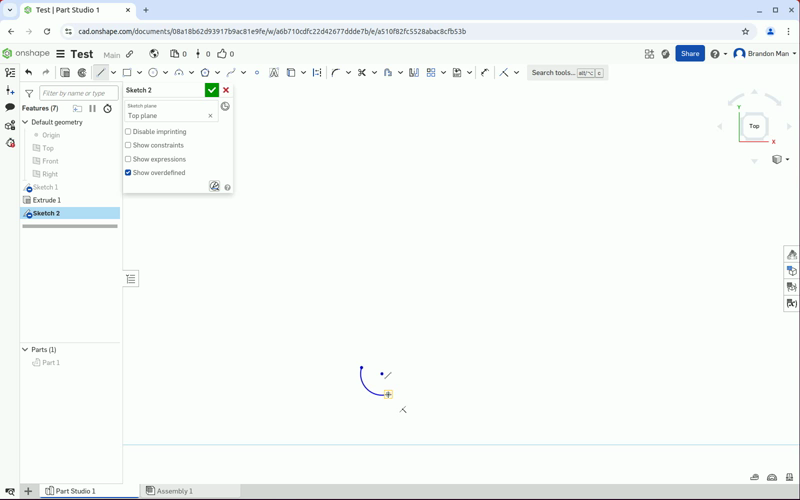
scroll(-6)
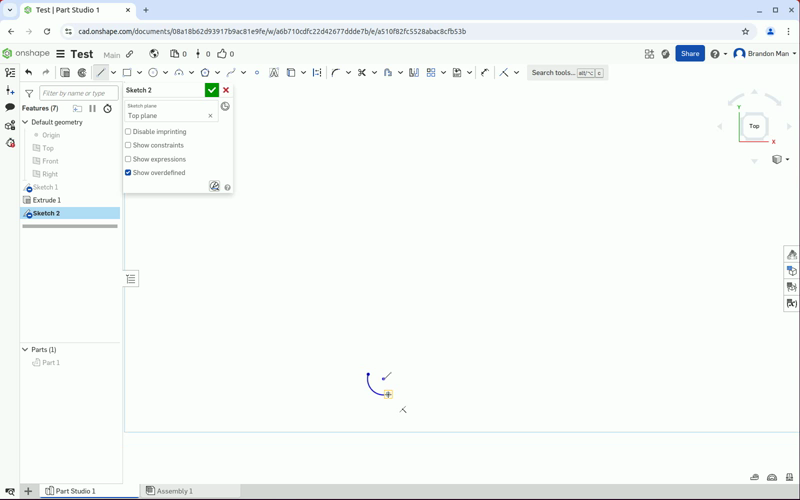
scroll(-6)
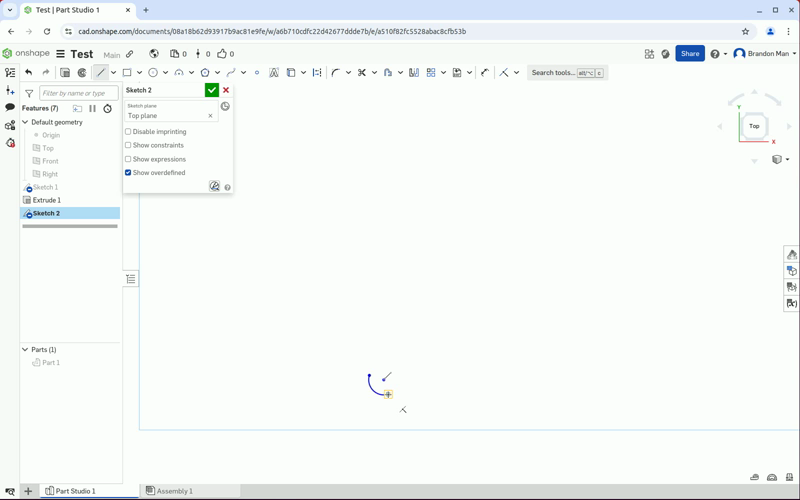
scroll(-6)
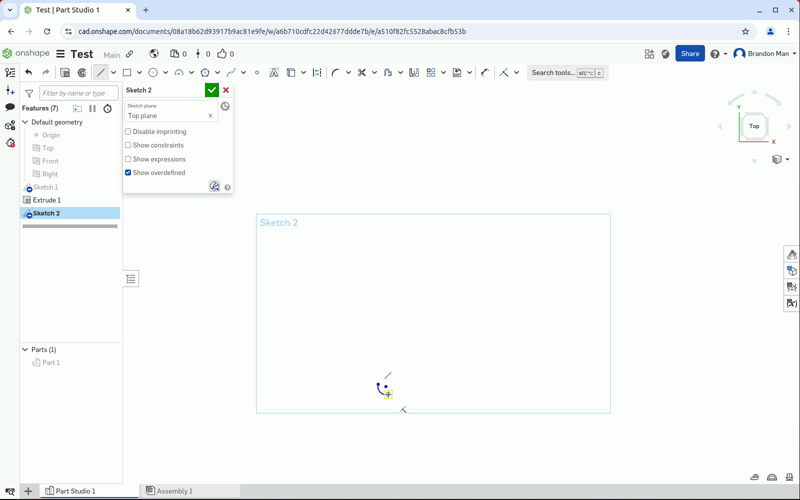
scroll(-6)
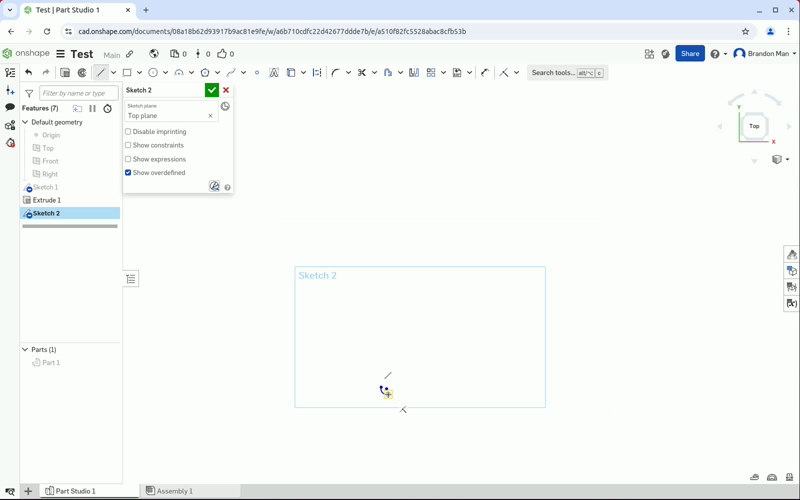
scroll(-6)
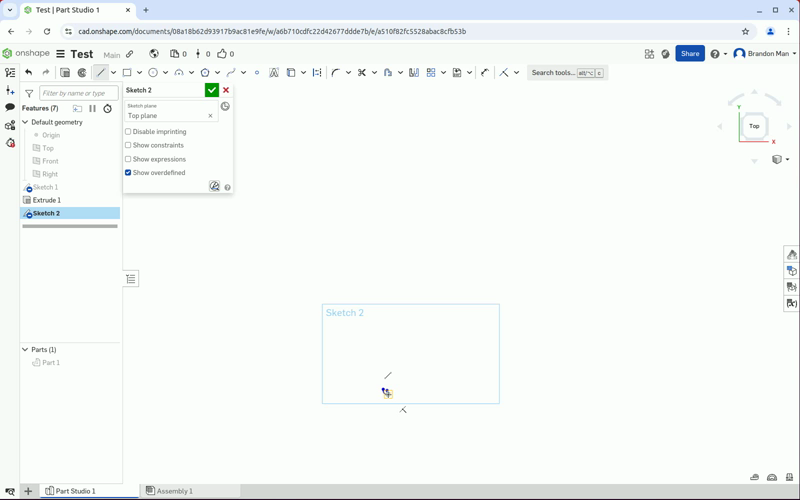
scroll(-6)
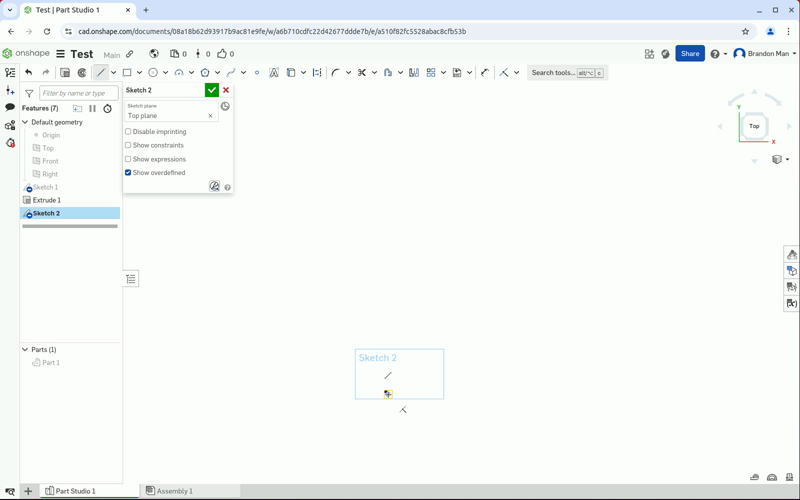
key_down(shift)
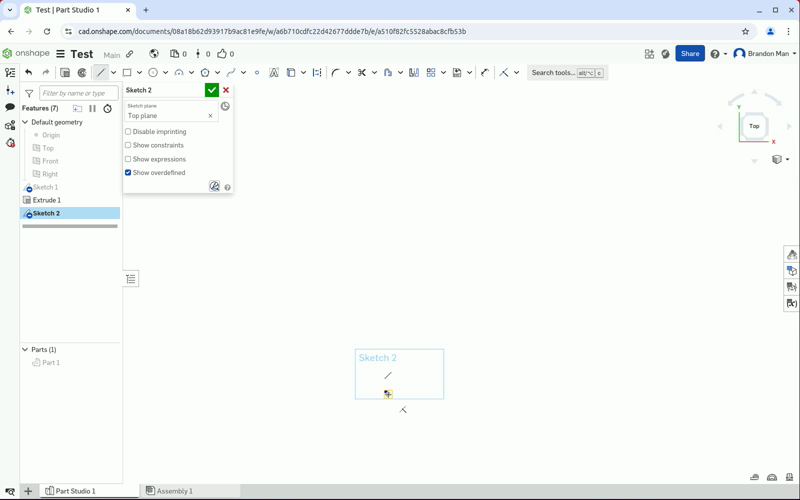
mouse_move(531, 394)
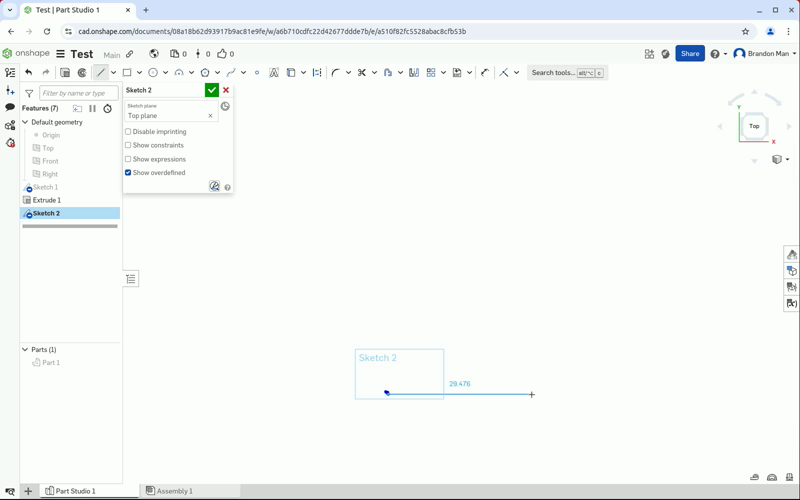
click(531, 394)
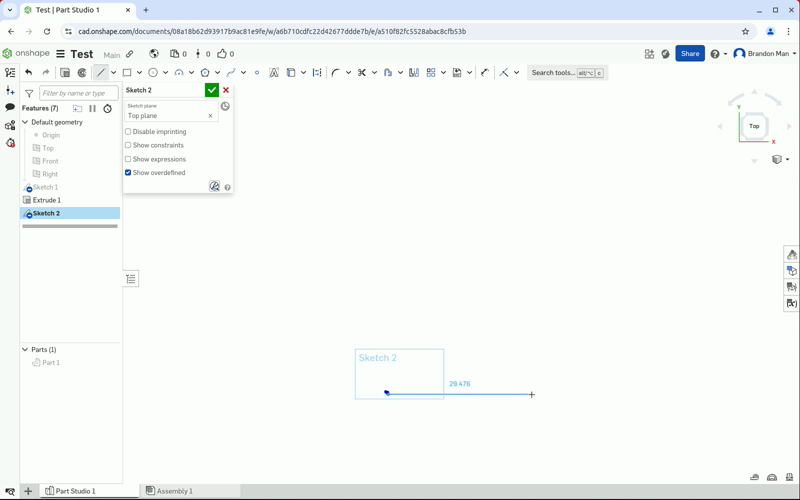
key_up(shift)
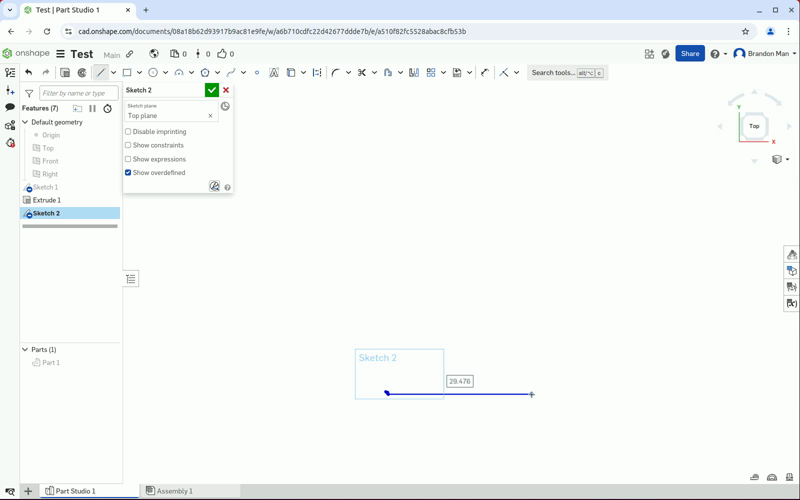
key(esc)
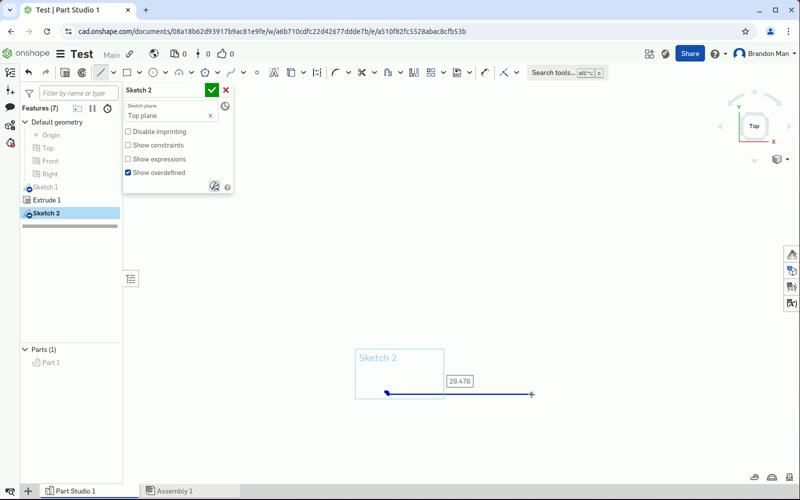
key(a)
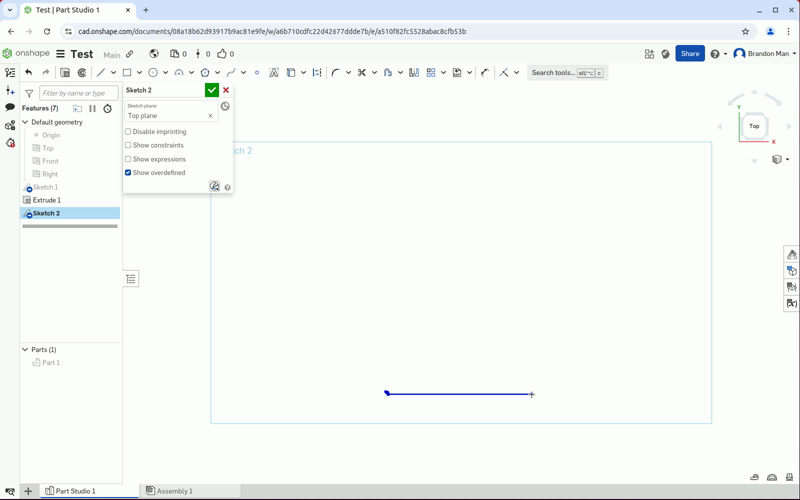
mouse_move(531, 394)
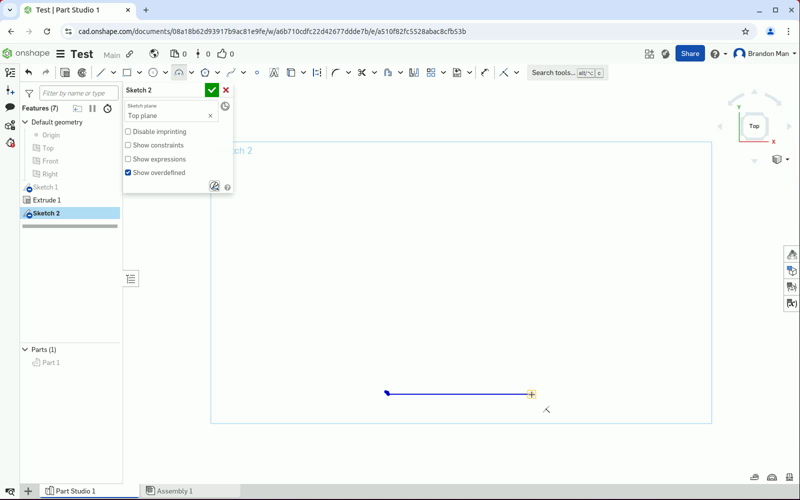
click(531, 394)
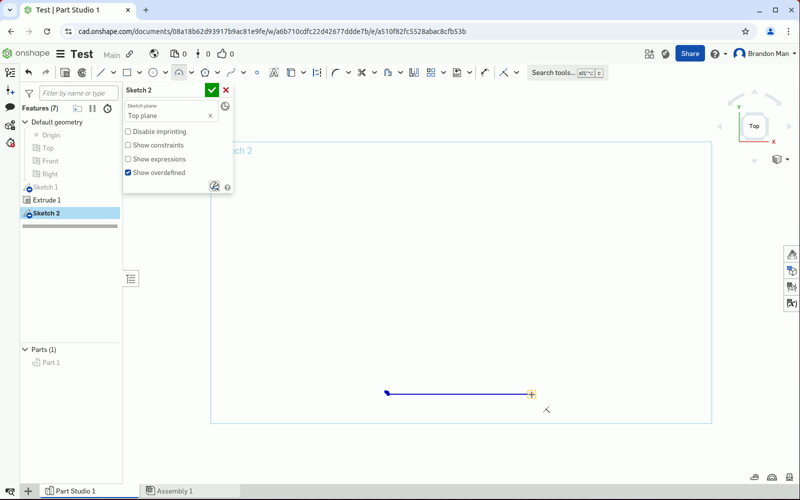
key_down(shift)
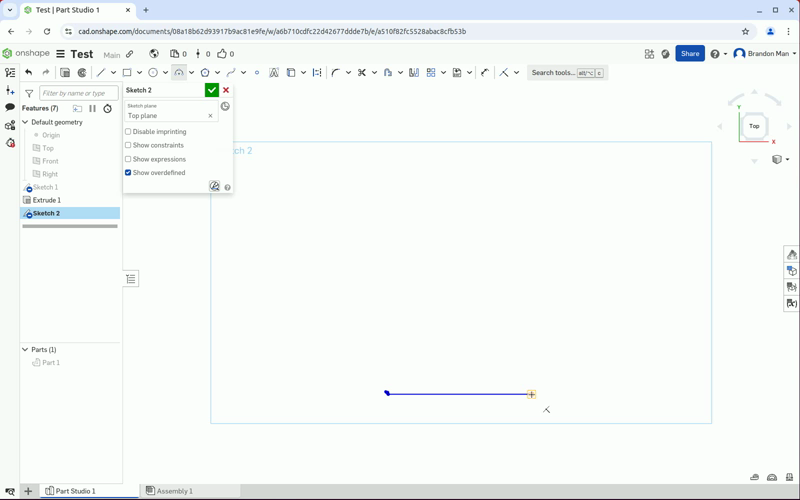
mouse_move(534, 391)
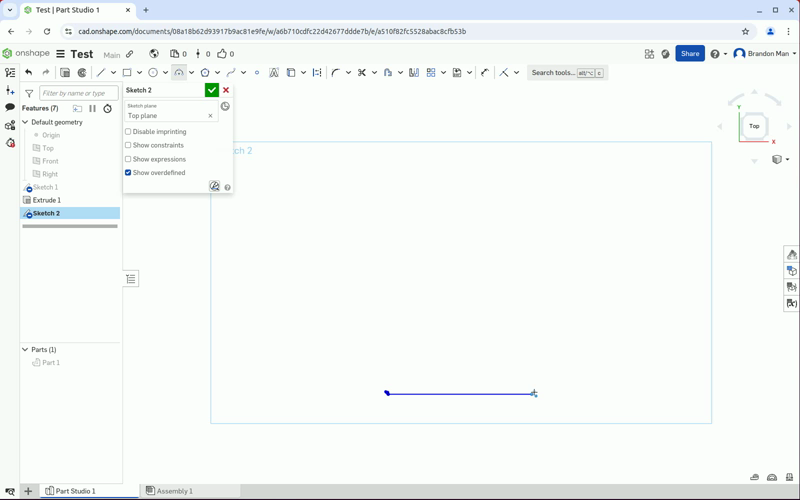
scroll(6)
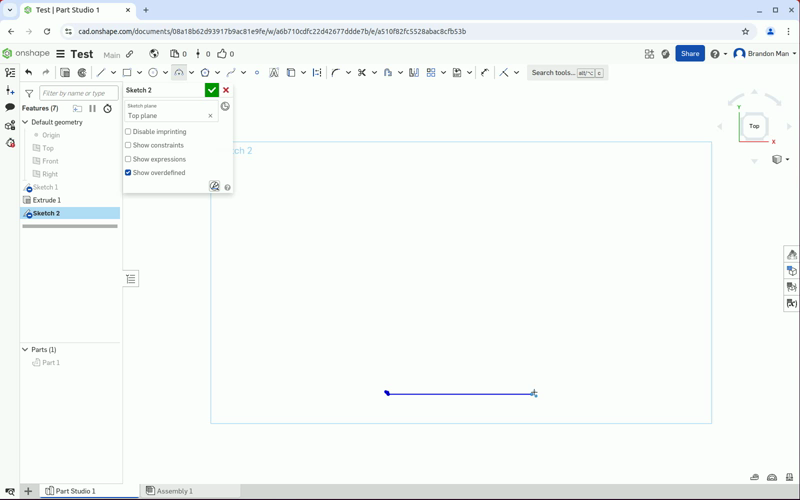
scroll(6)
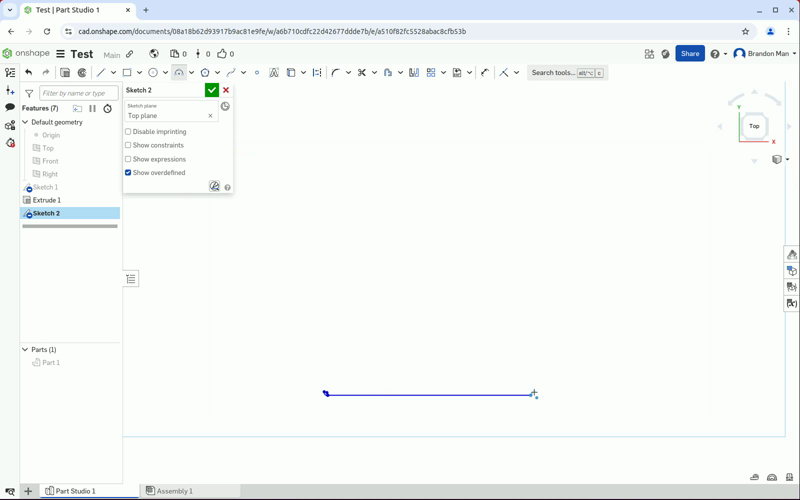
scroll(6)
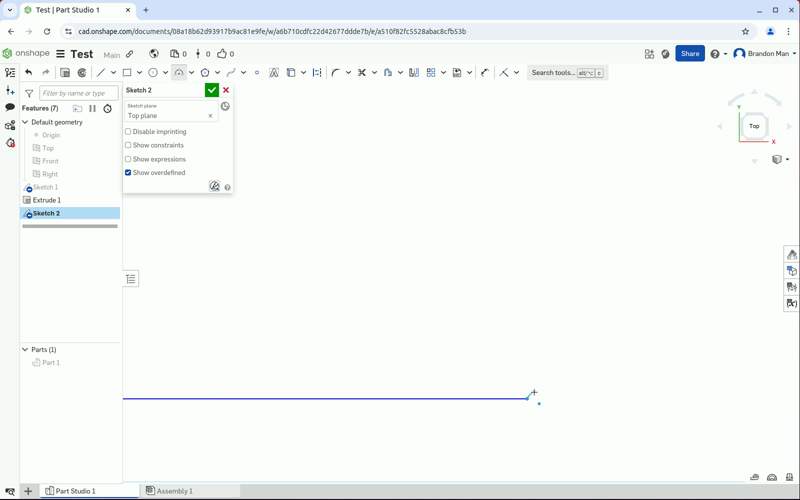
scroll(6)
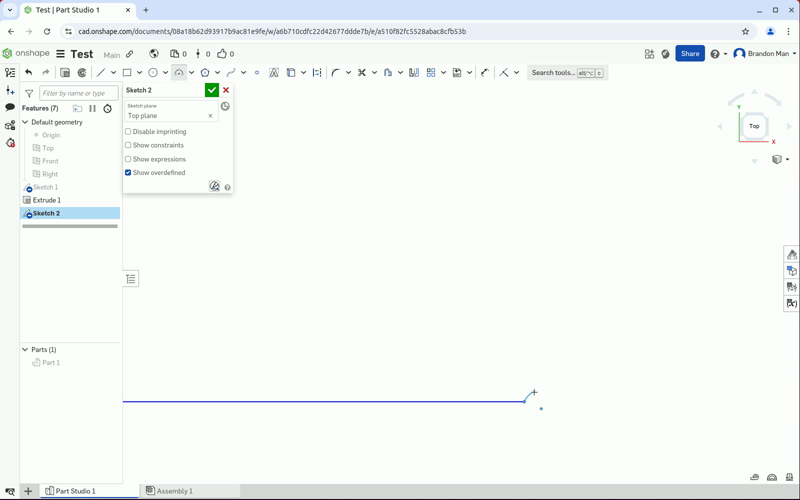
scroll(6)
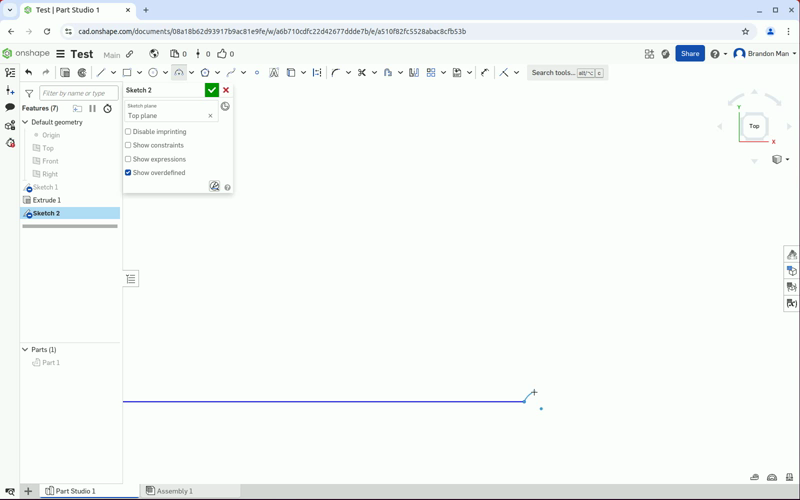
scroll(6)
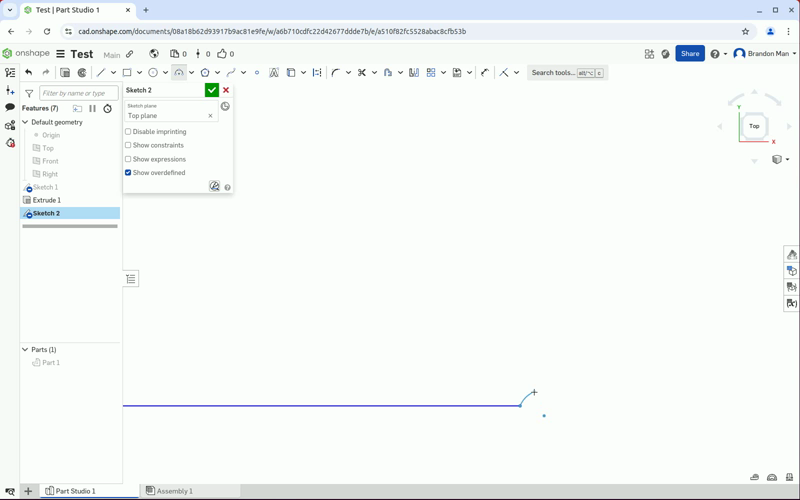
scroll(6)
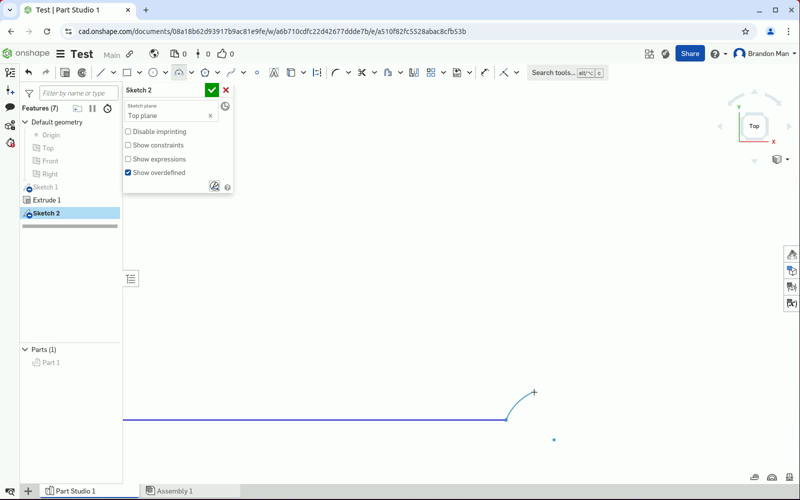
click(534, 391)
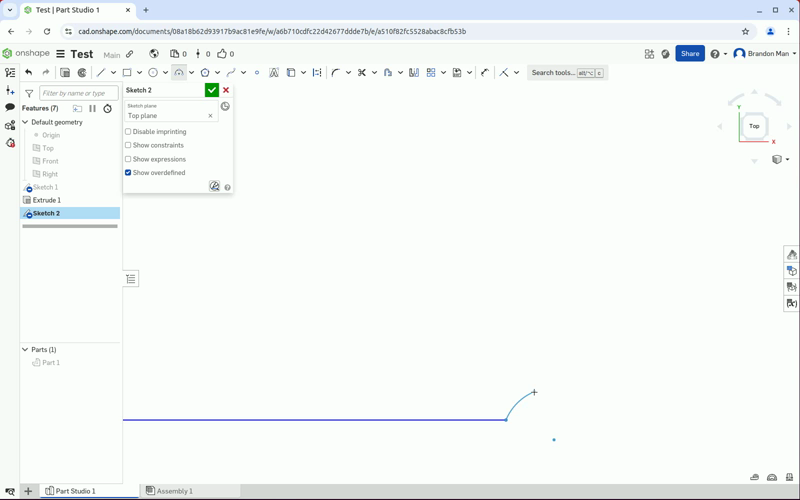
scroll(-6)
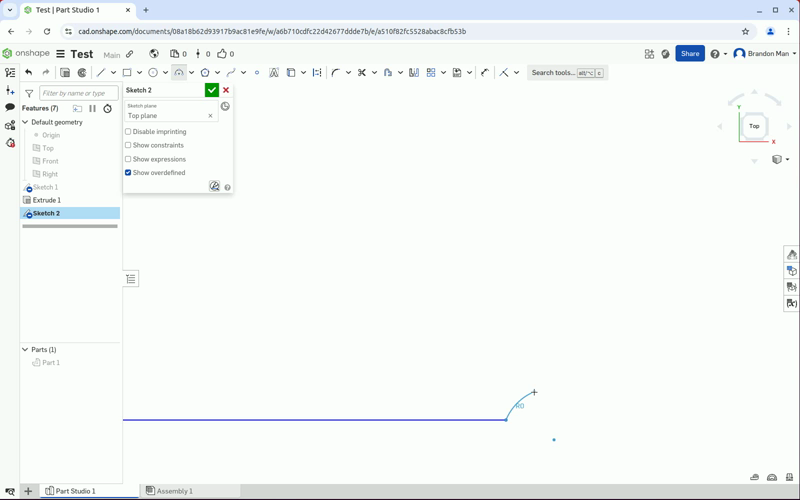
scroll(-6)
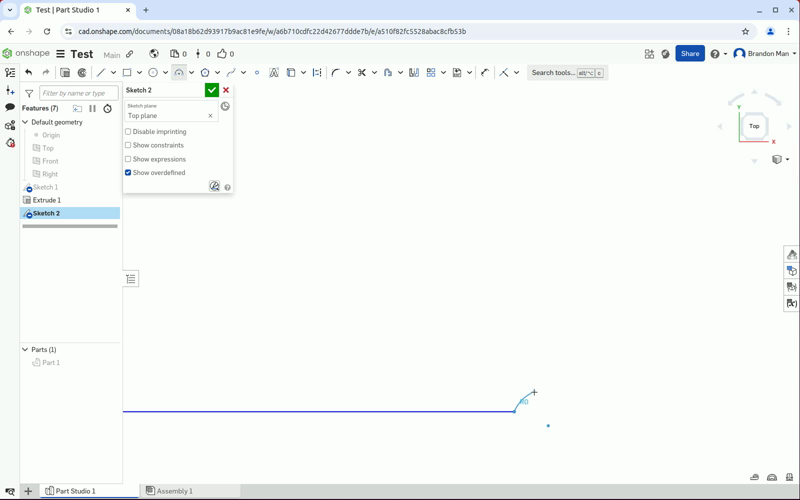
scroll(-6)
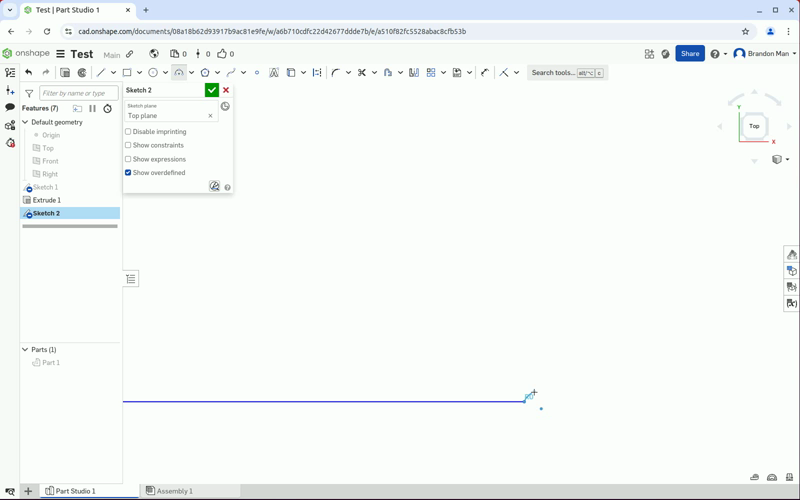
scroll(-6)
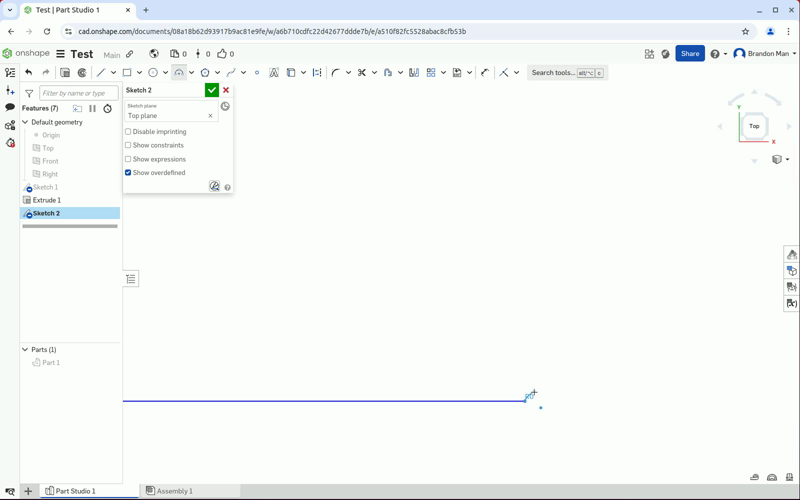
scroll(-6)
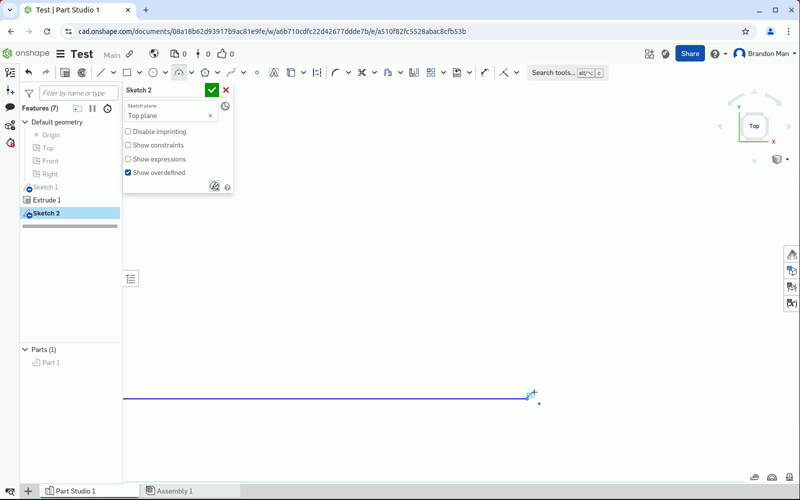
scroll(-6)
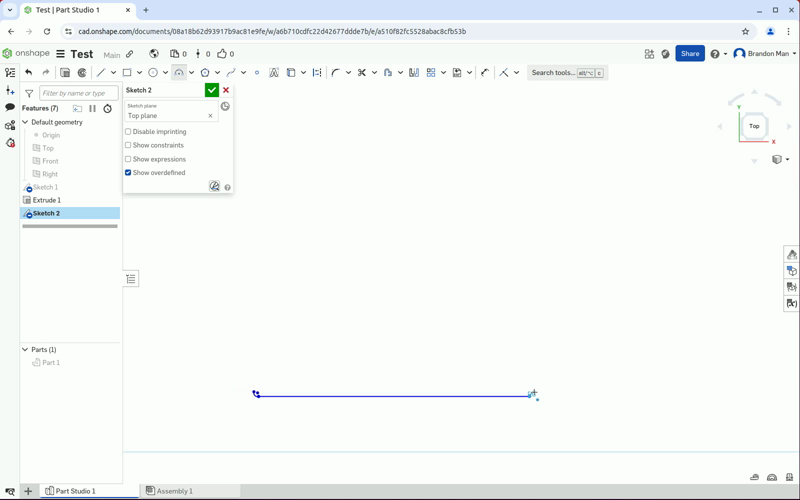
scroll(-6)
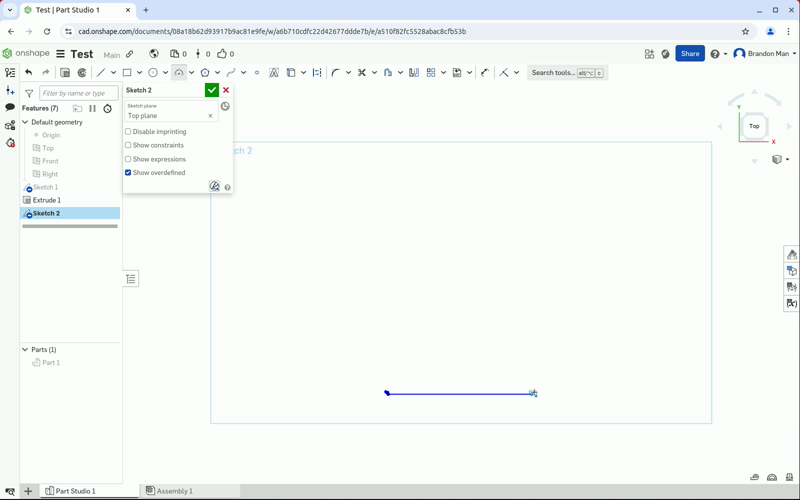
mouse_move(533, 393)
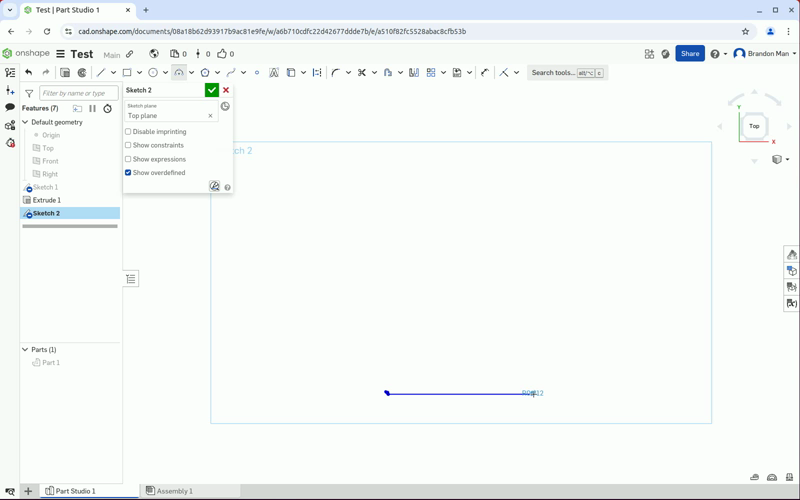
scroll(6)
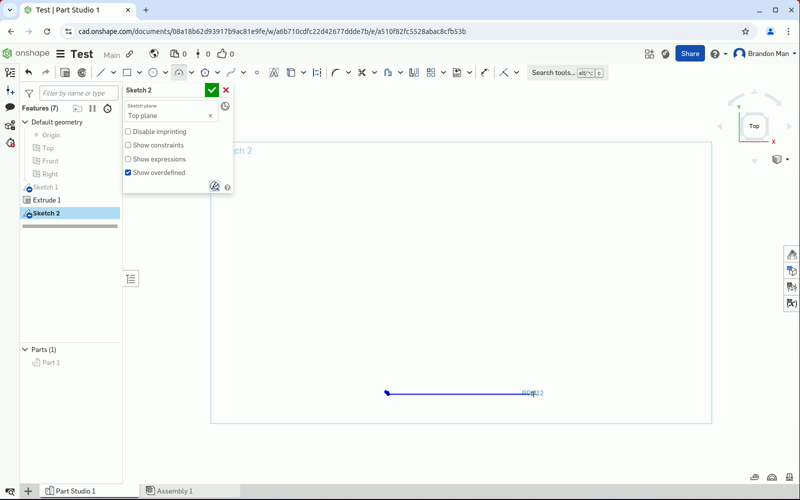
scroll(6)
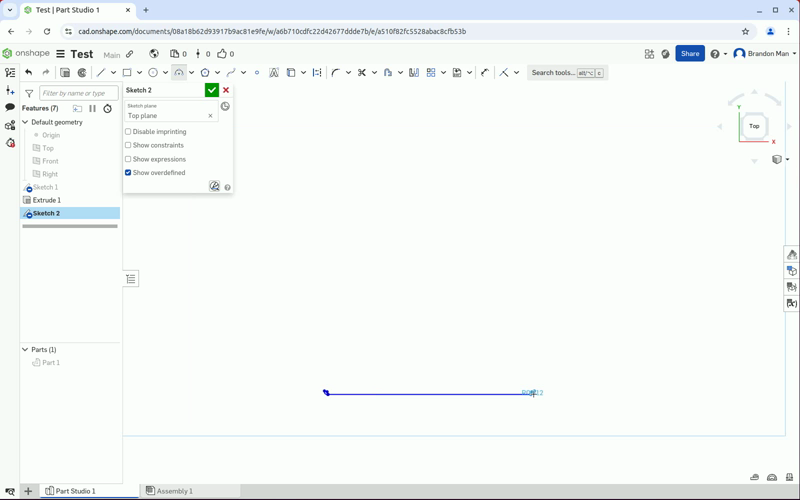
scroll(6)
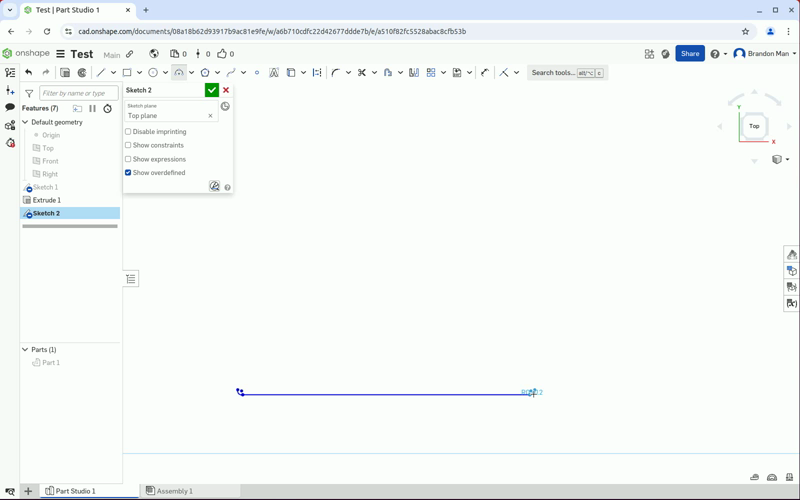
scroll(6)
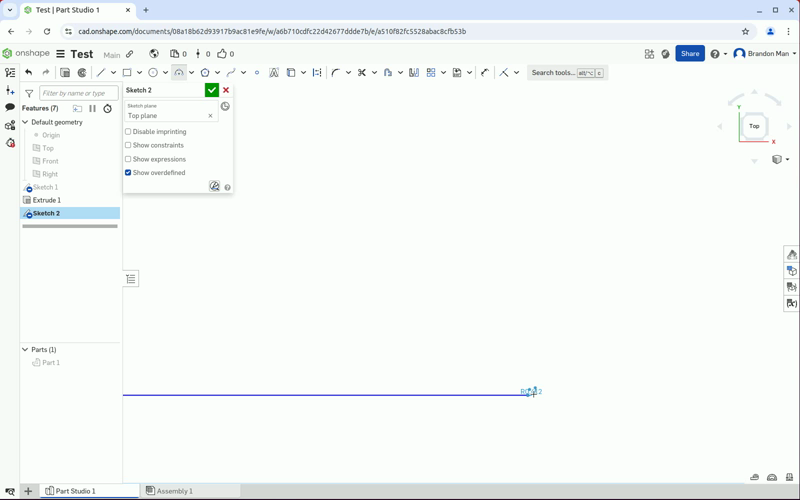
scroll(6)
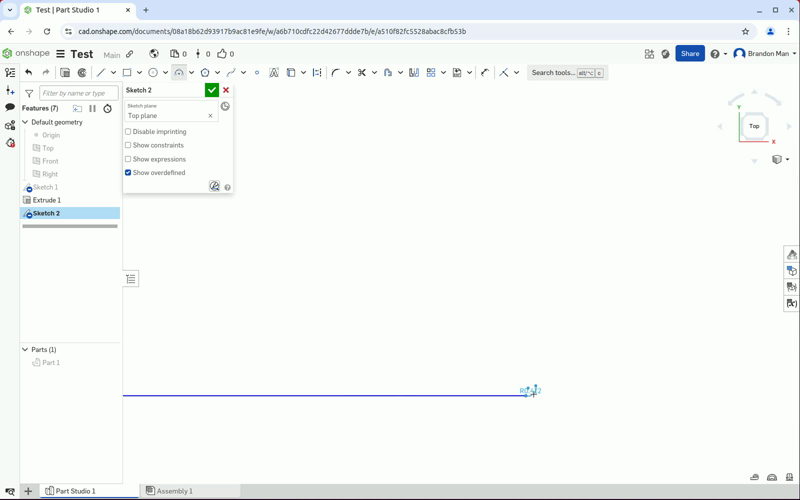
scroll(6)
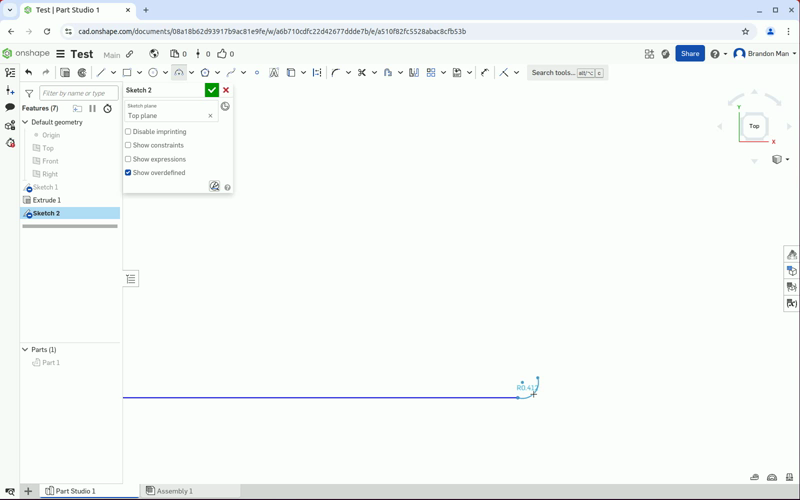
scroll(6)
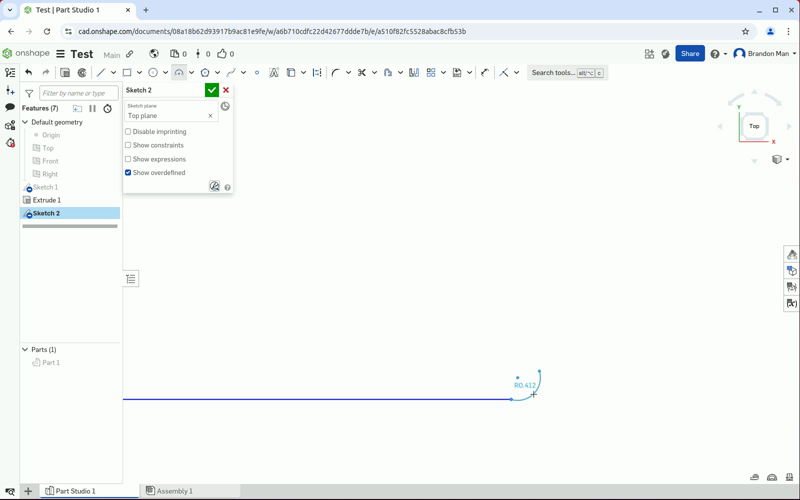
click(533, 393)
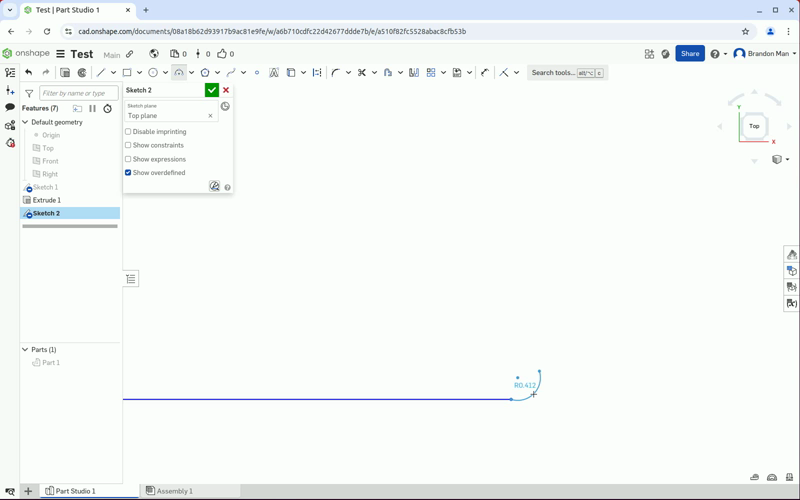
scroll(-6)
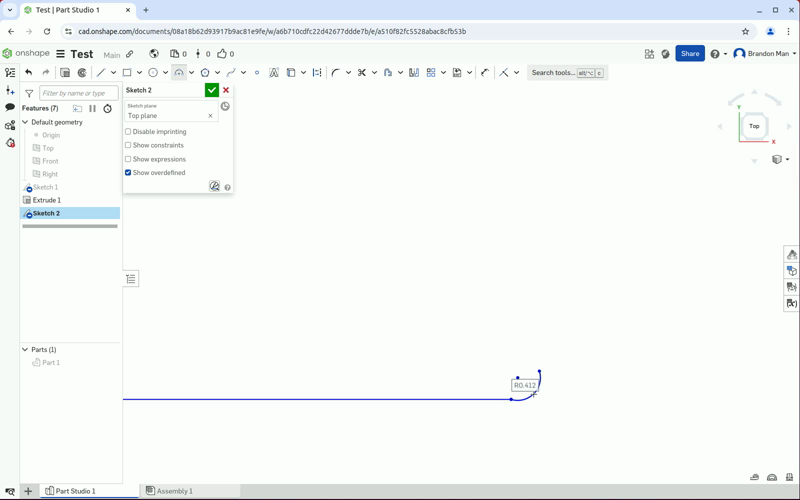
scroll(-6)
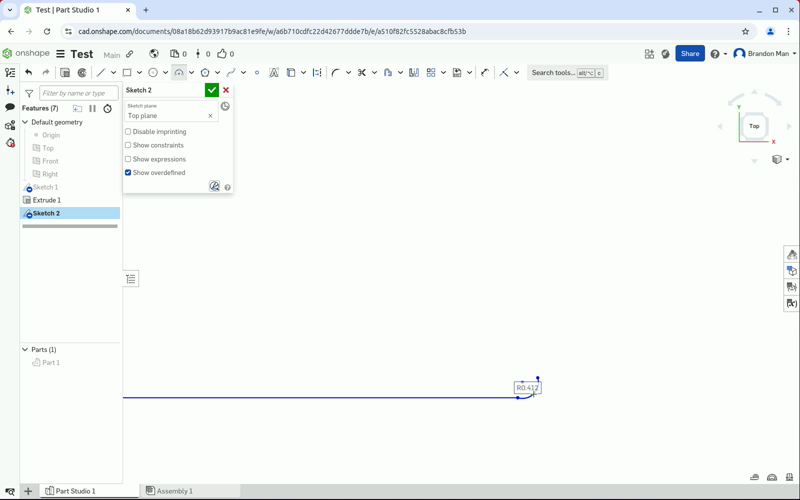
scroll(-6)
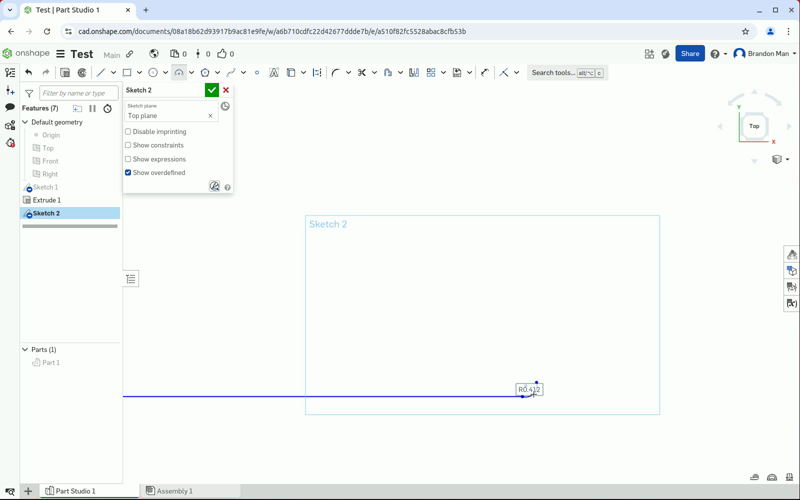
scroll(-6)
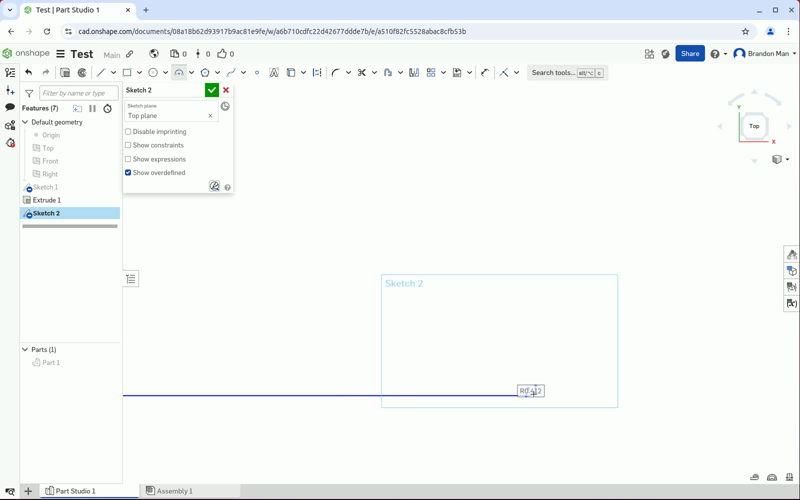
scroll(-6)
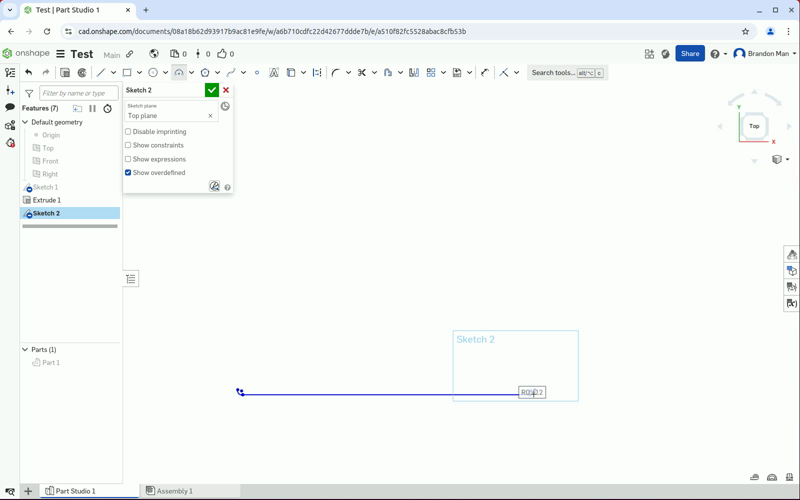
scroll(-6)
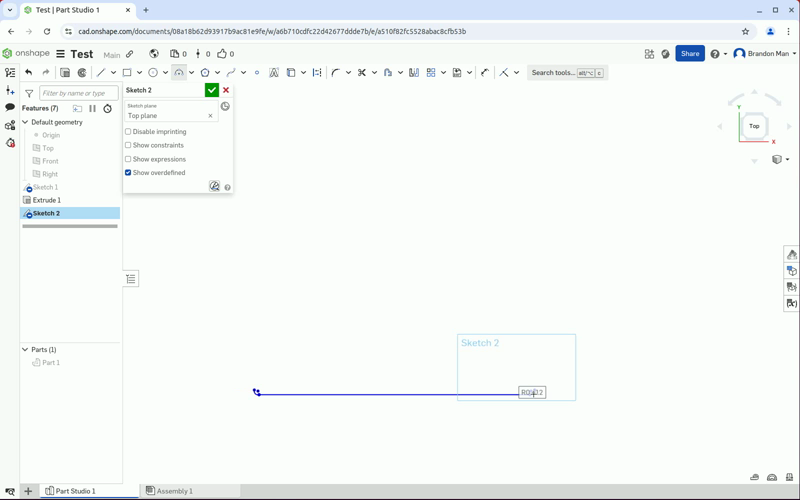
scroll(-6)
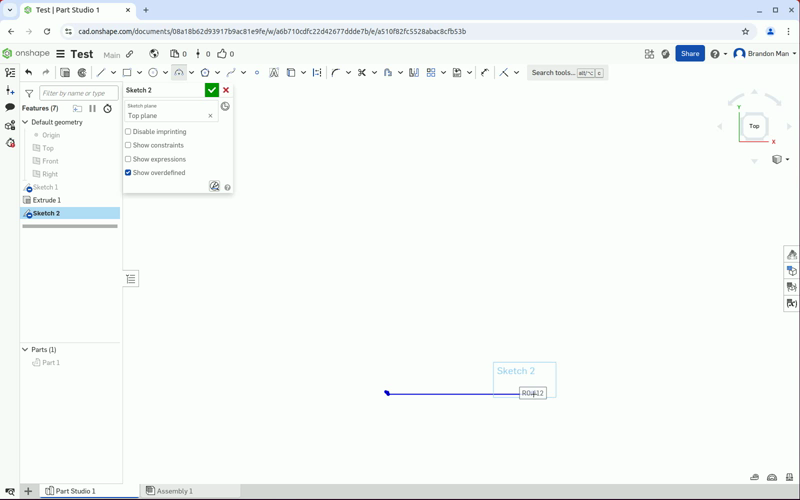
key_up(shift)
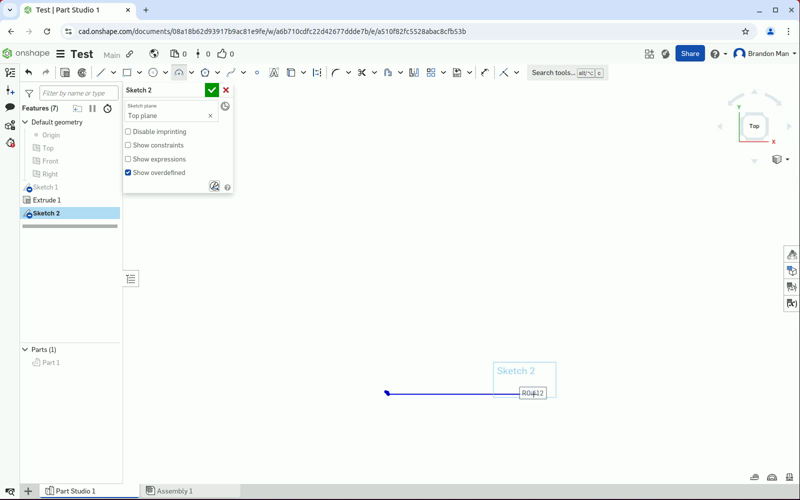
key(esc)
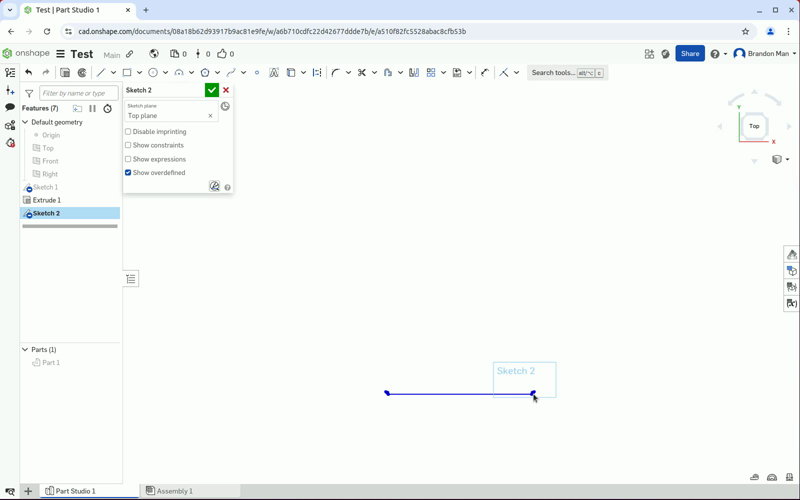
key(l)
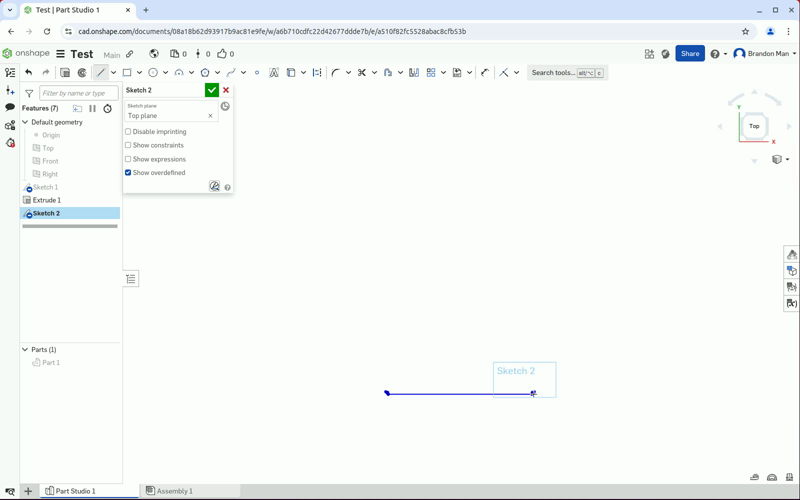
mouse_move(534, 391)
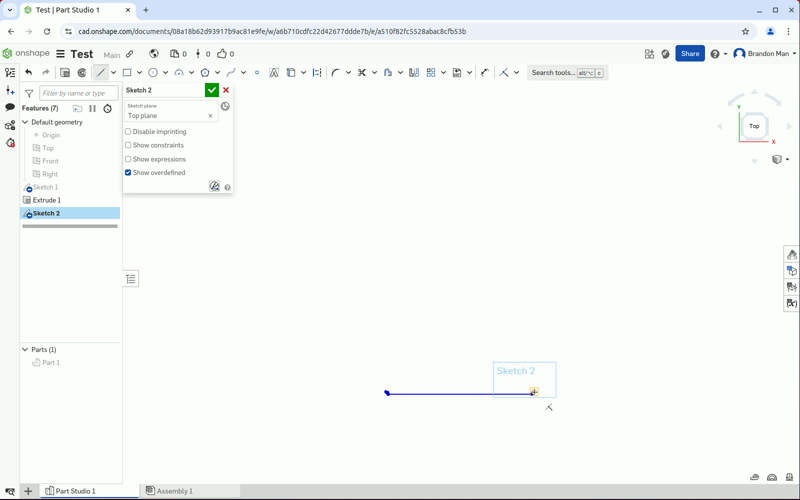
scroll(6)
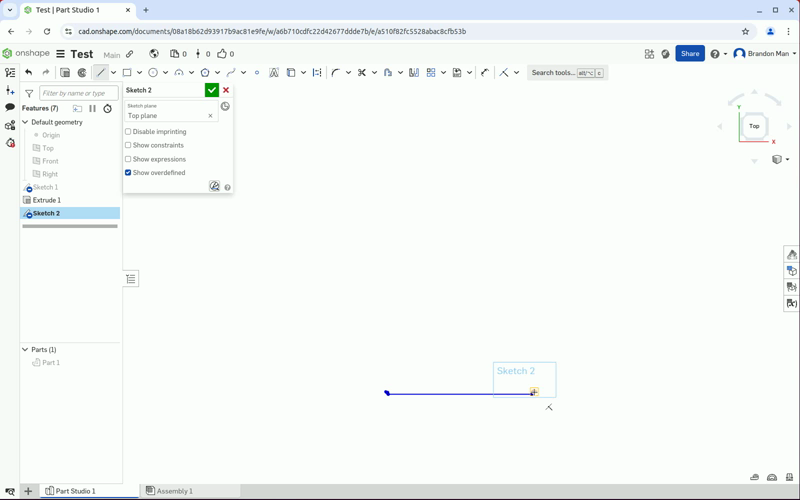
scroll(6)
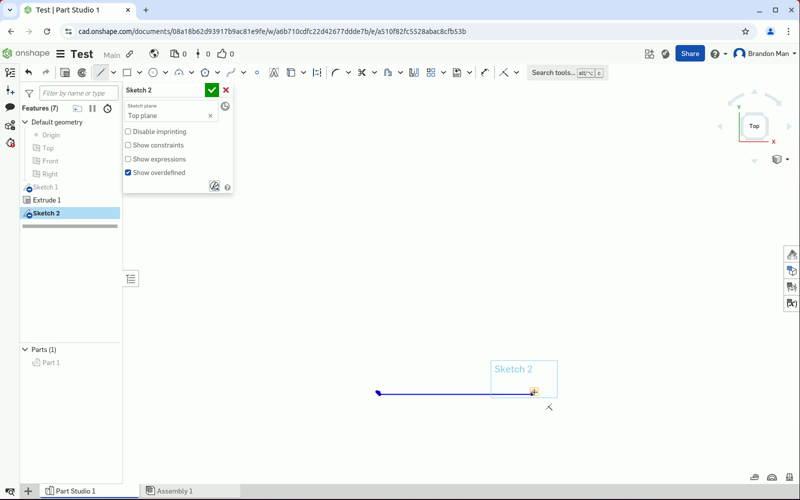
scroll(6)
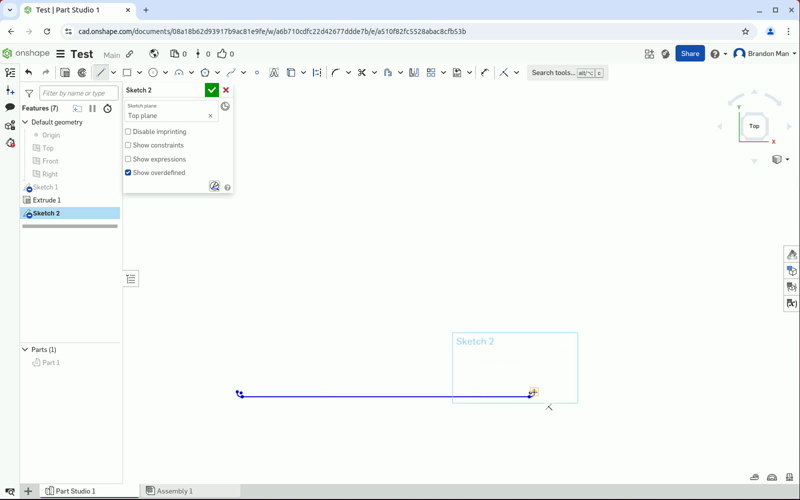
scroll(6)
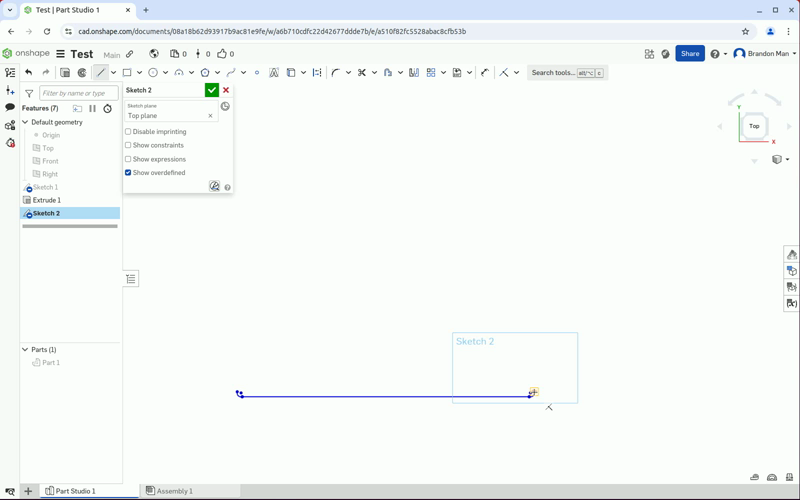
scroll(6)
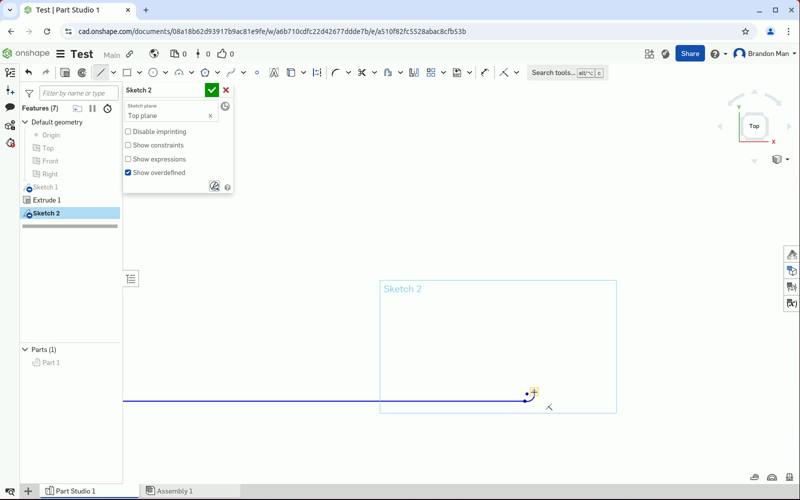
scroll(6)
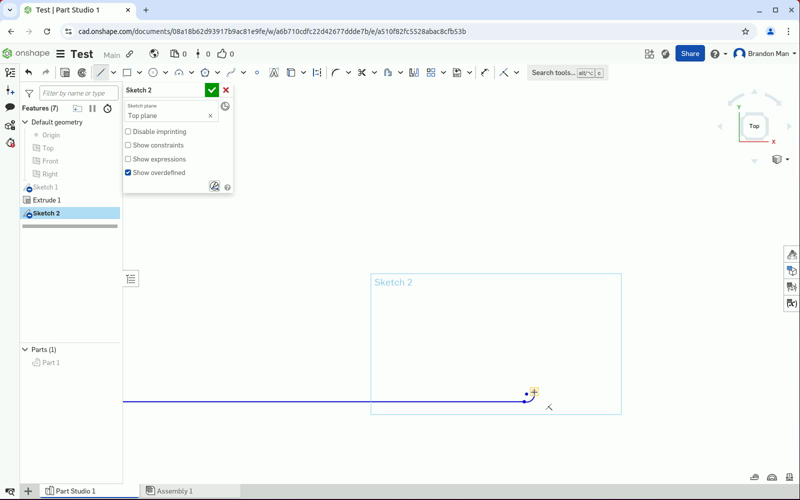
scroll(6)
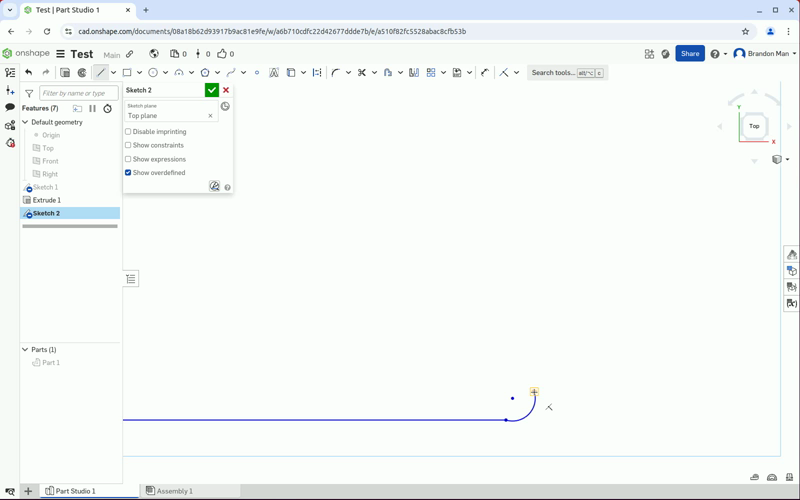
click(534, 391)
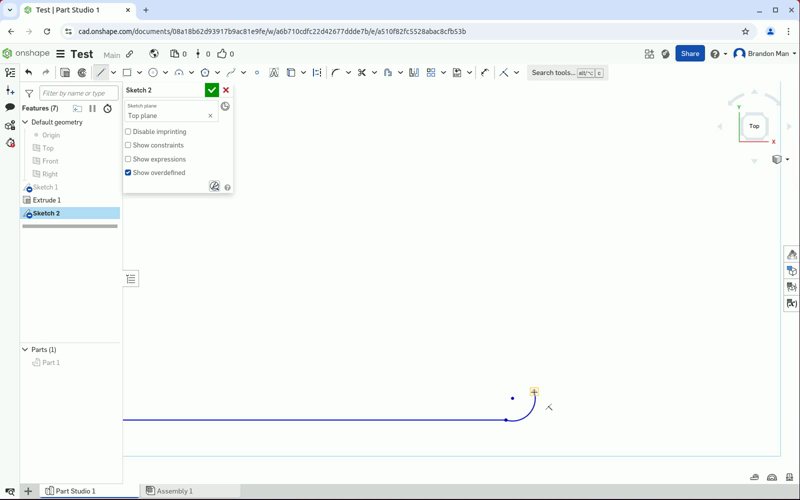
scroll(-6)
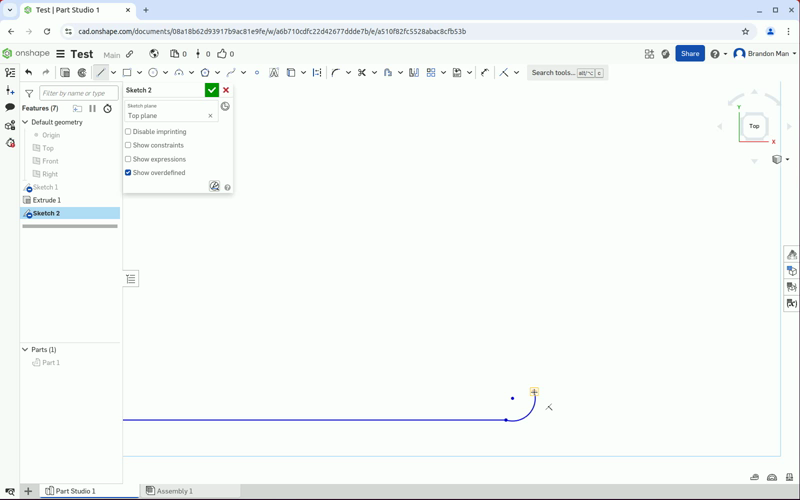
scroll(-6)
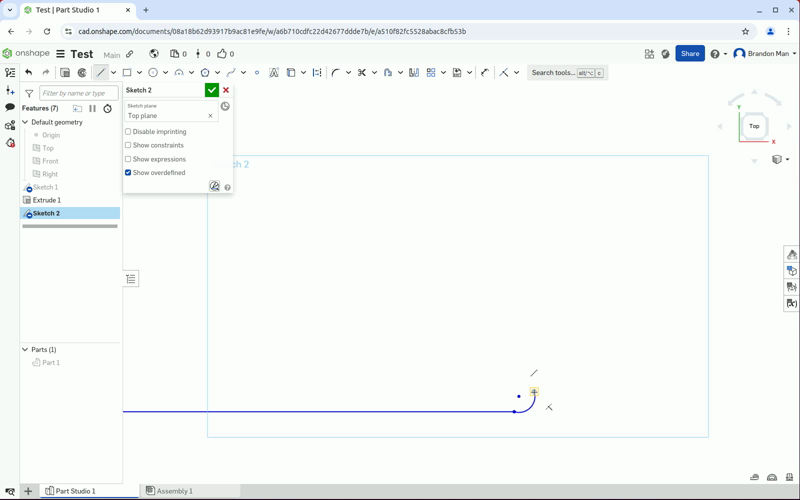
scroll(-6)
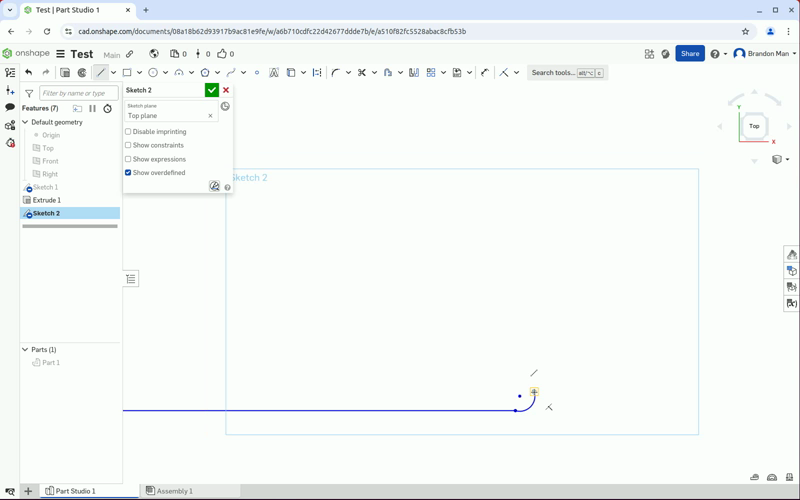
scroll(-6)
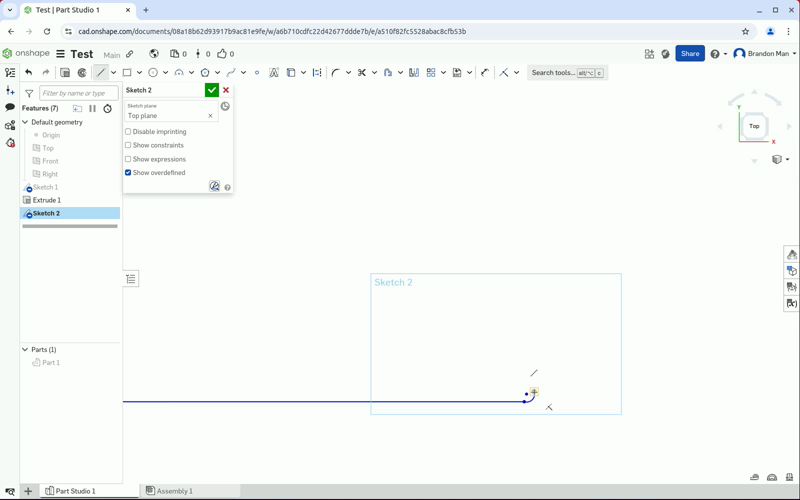
scroll(-6)
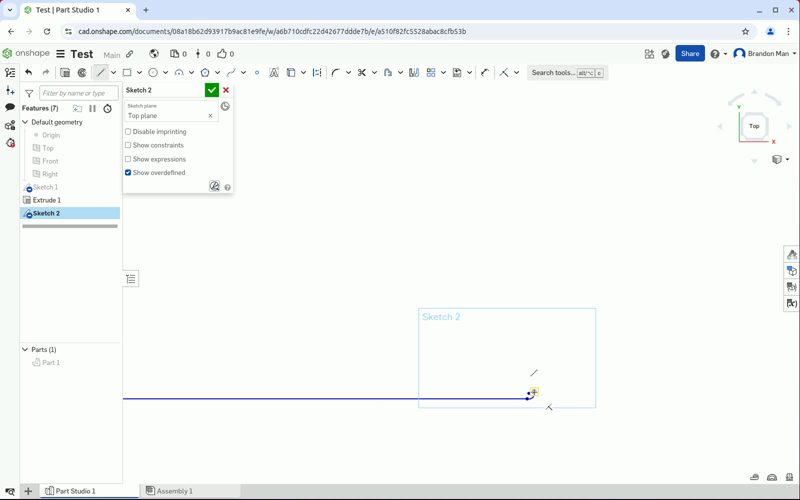
scroll(-6)
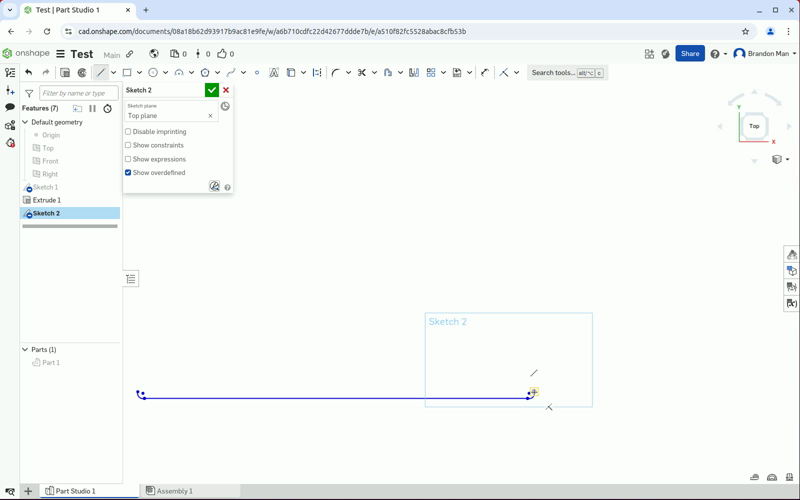
scroll(-6)
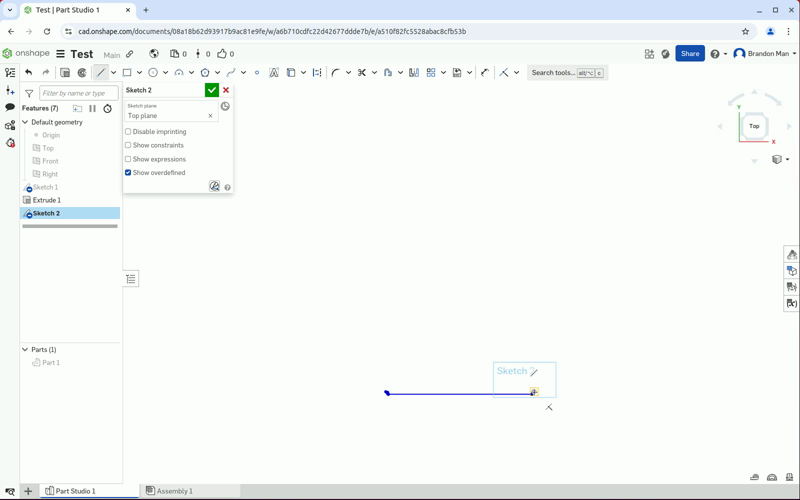
key_down(shift)
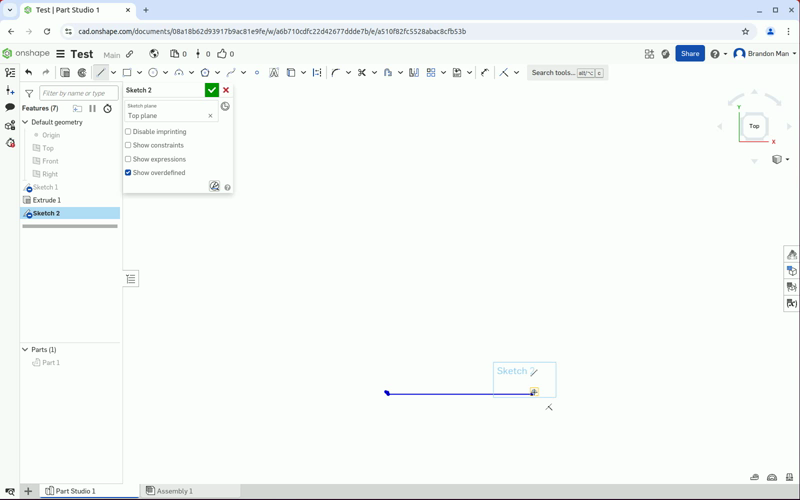
mouse_move(534, 174)
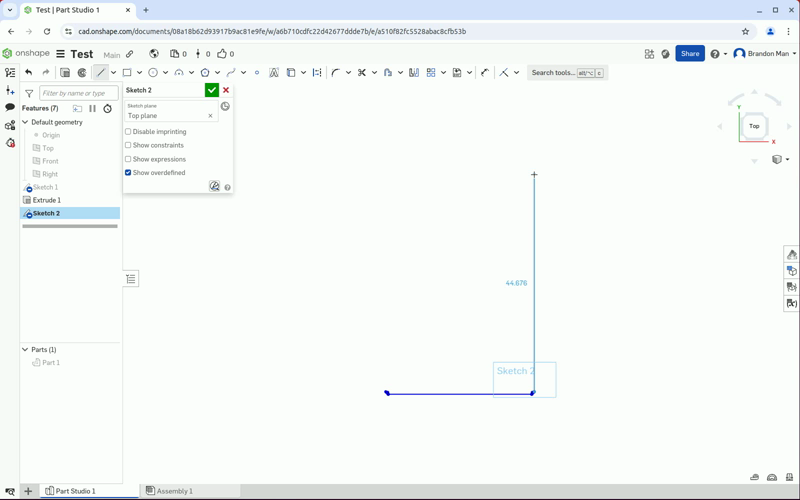
click(534, 174)
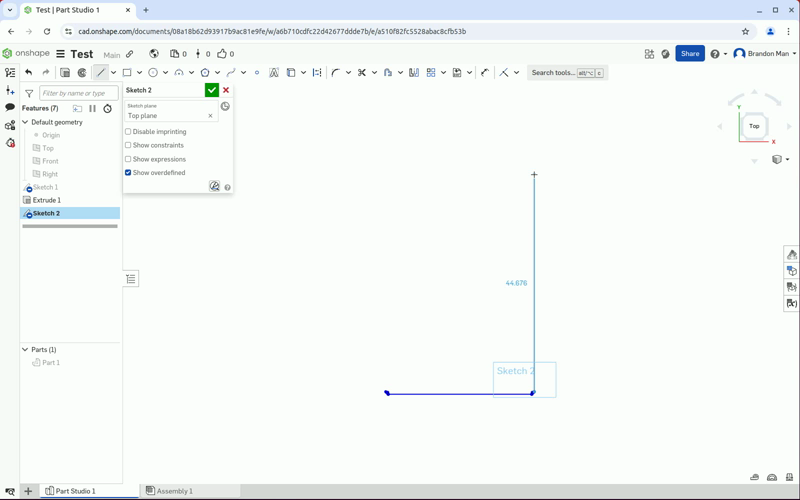
key_up(shift)
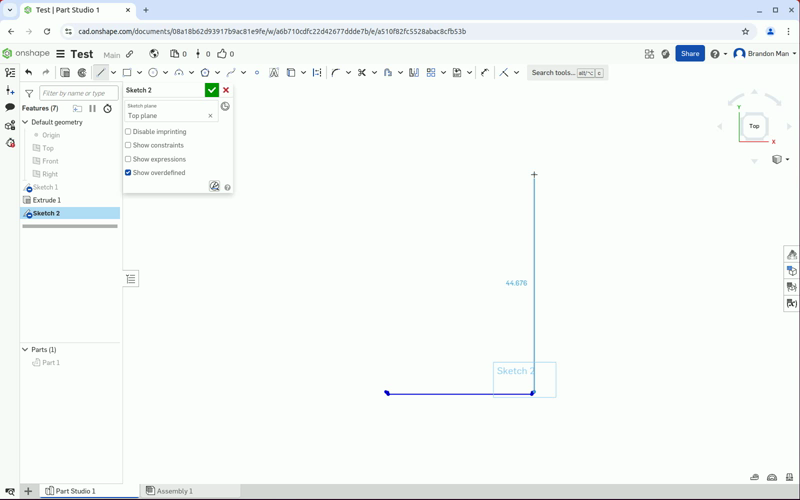
key(esc)
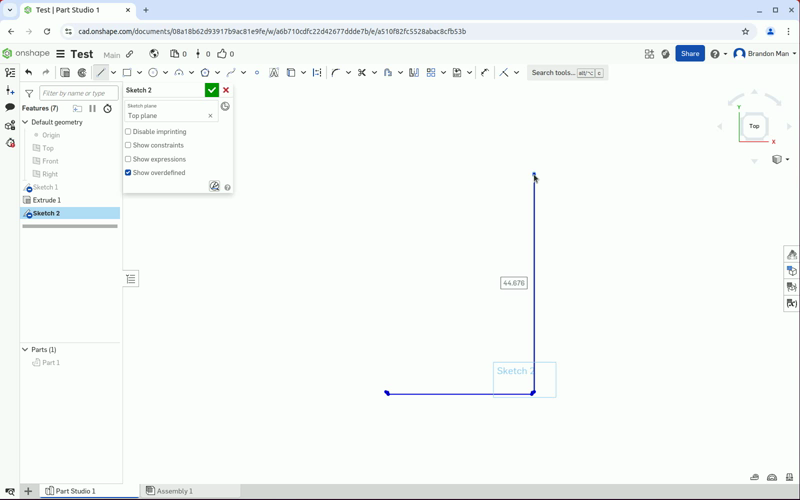
key(a)
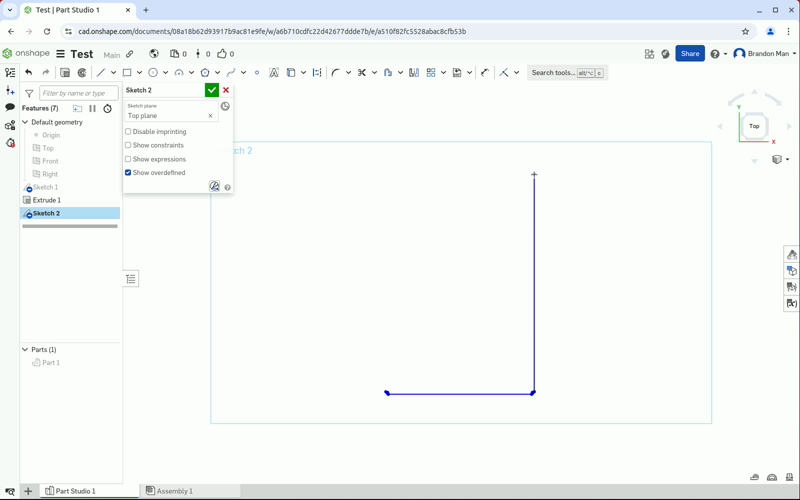
mouse_move(534, 174)
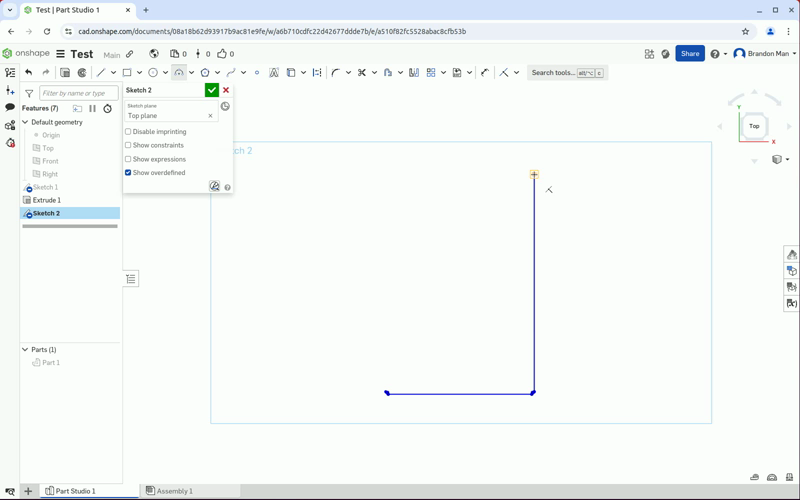
click(534, 174)
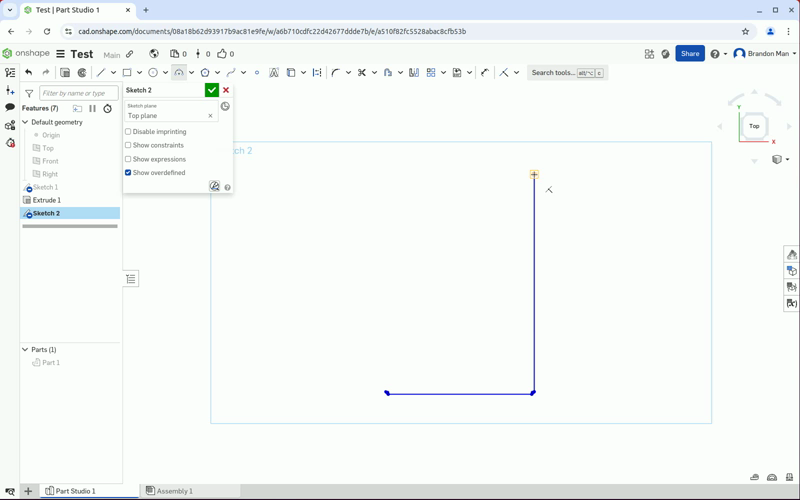
key_down(shift)
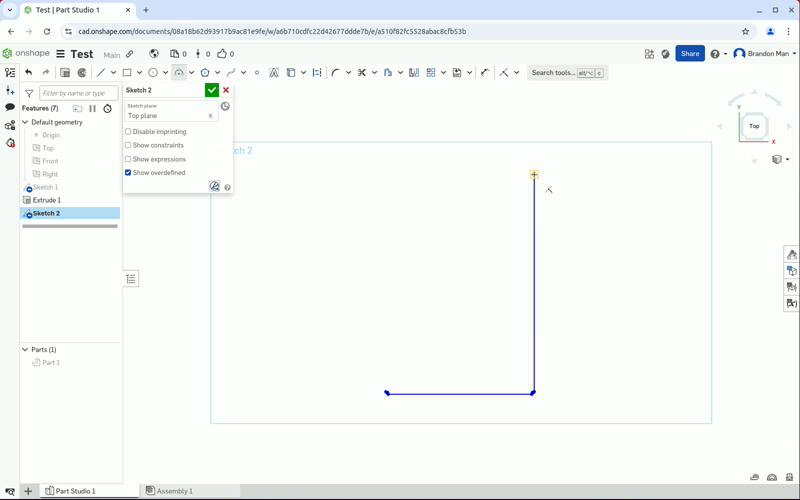
mouse_move(531, 171)
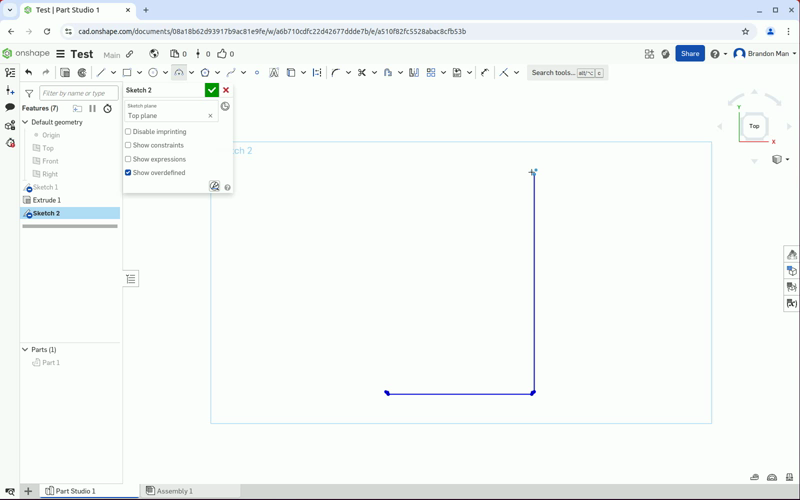
scroll(6)
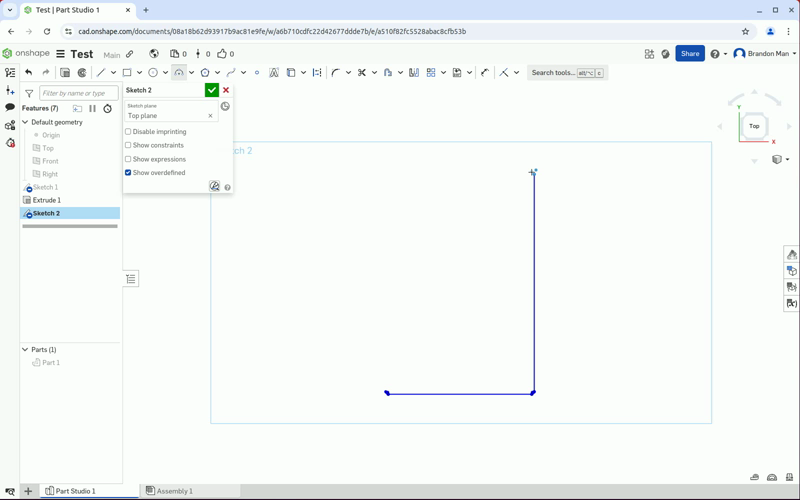
scroll(6)
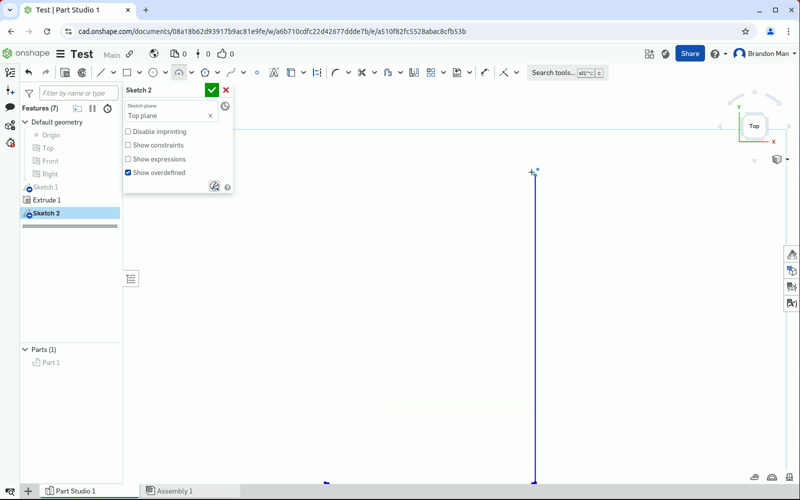
scroll(6)
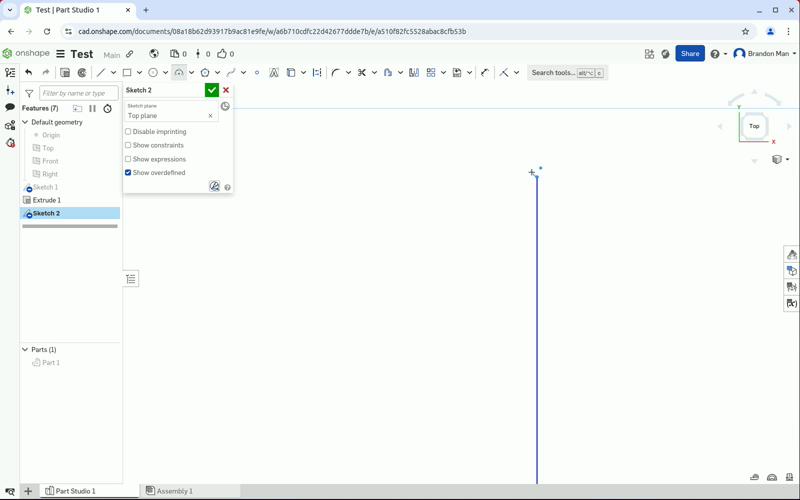
scroll(6)
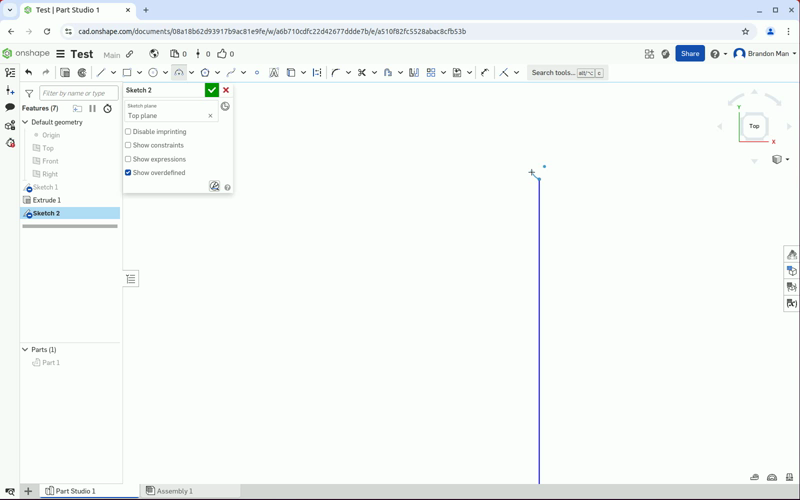
scroll(6)
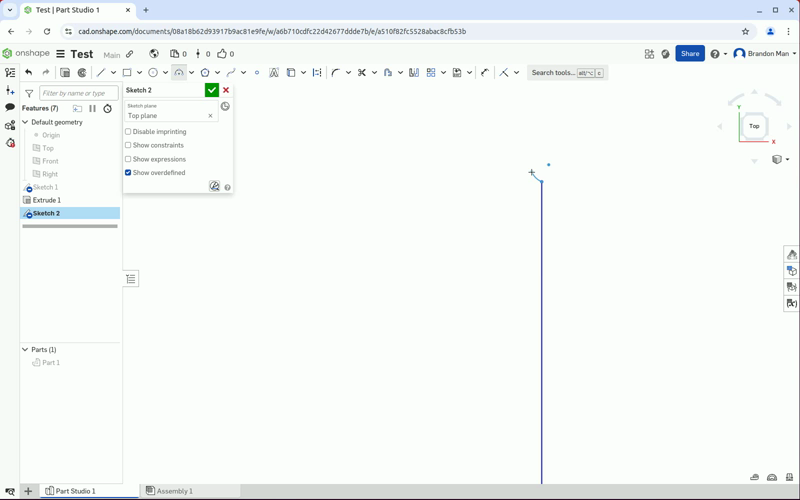
scroll(6)
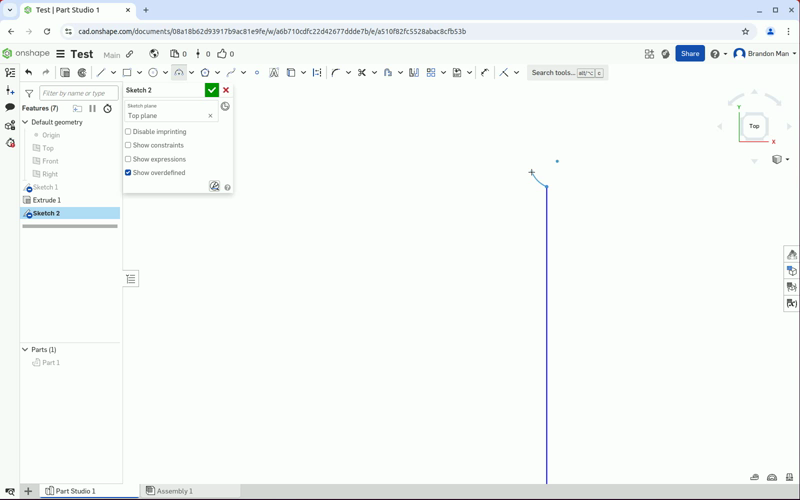
scroll(6)
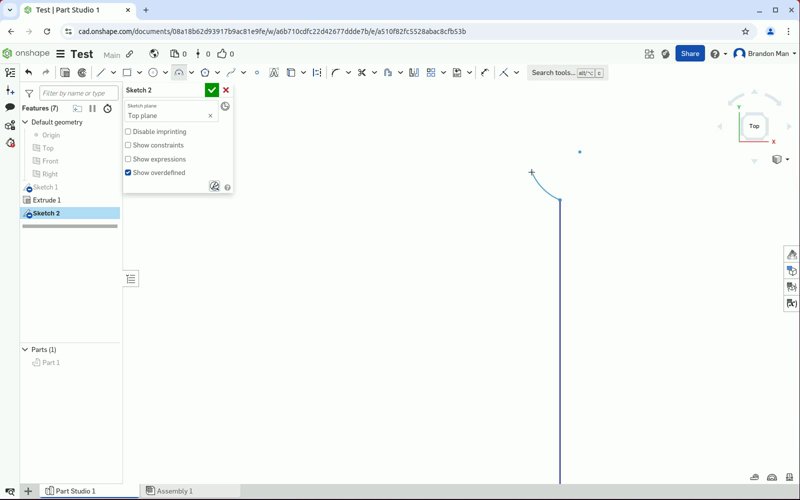
click(531, 171)
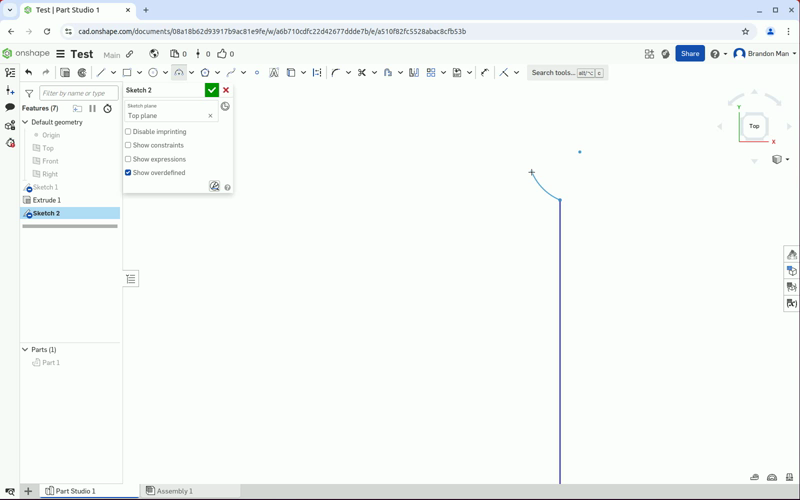
scroll(-6)
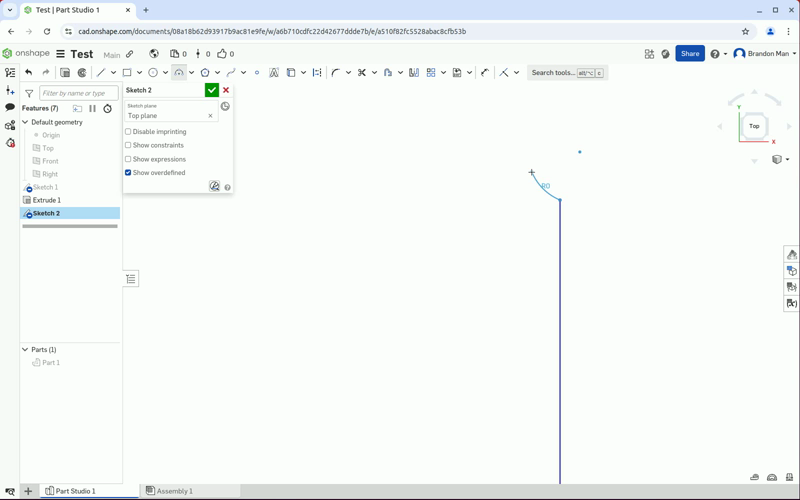
scroll(-6)
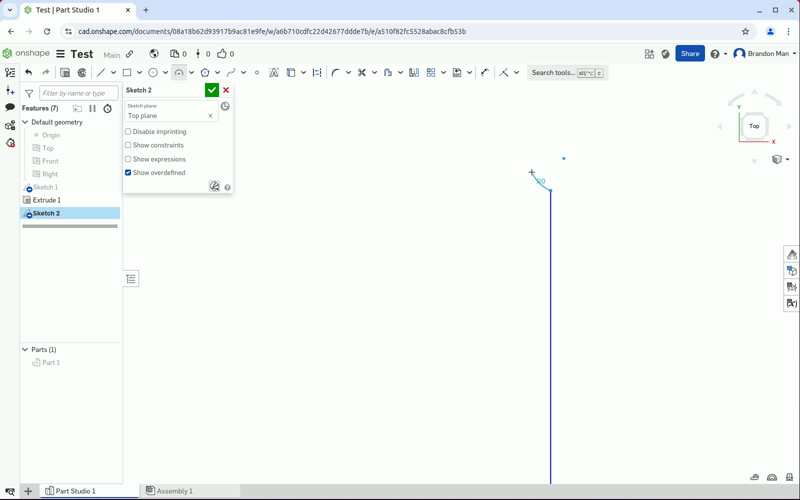
scroll(-6)
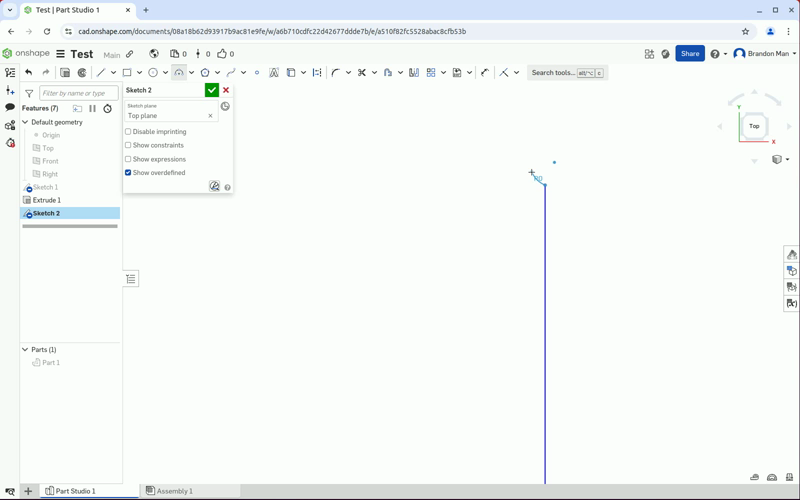
scroll(-6)
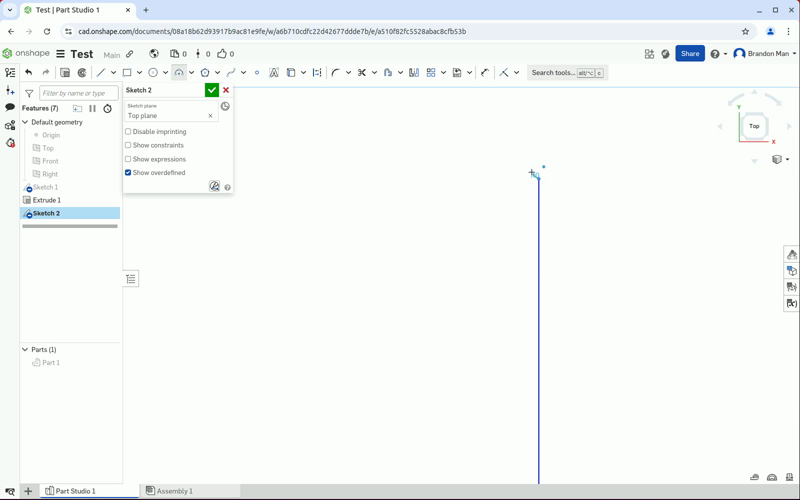
scroll(-6)
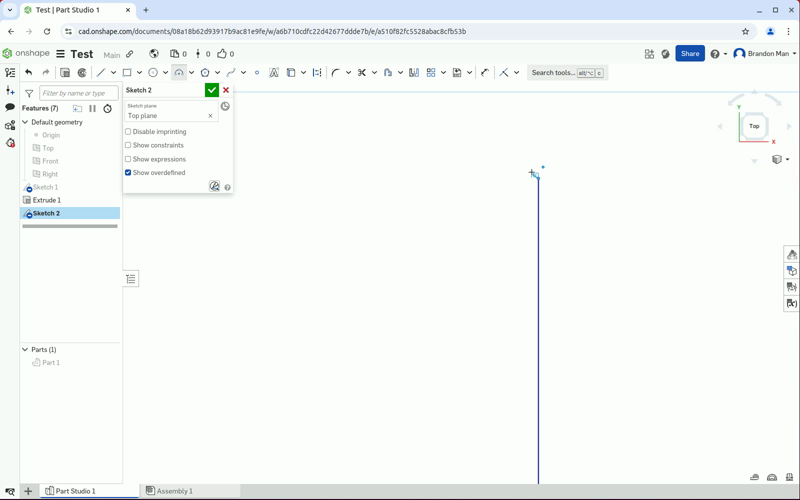
scroll(-6)
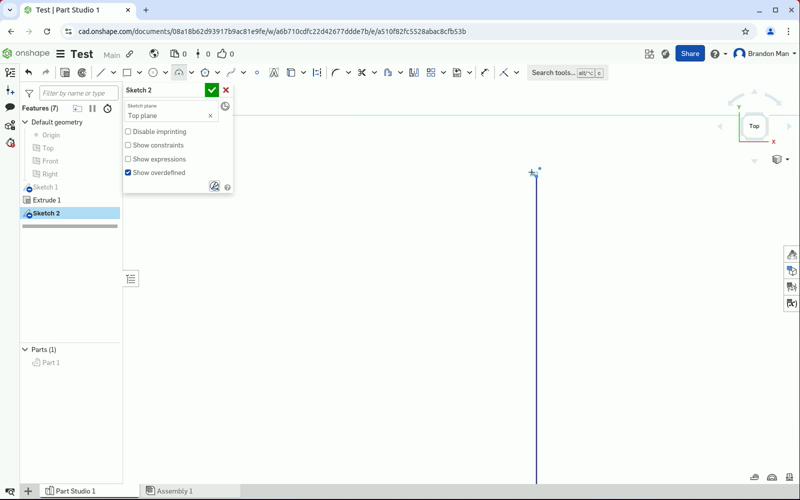
scroll(-6)
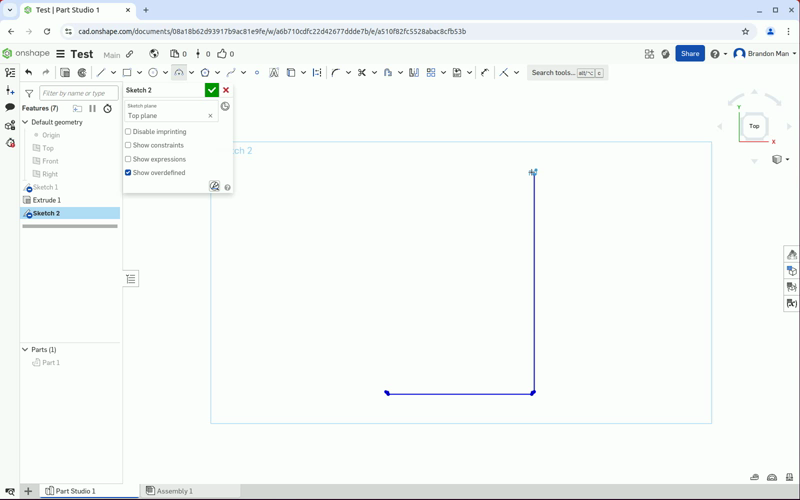
mouse_move(533, 172)
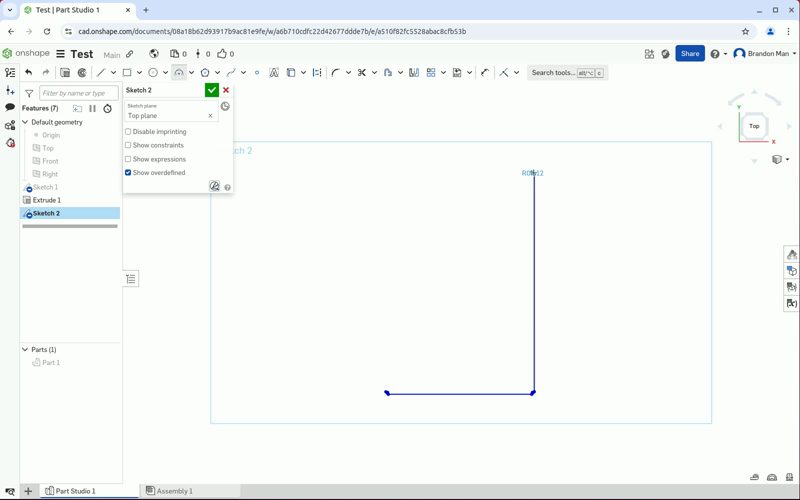
scroll(6)
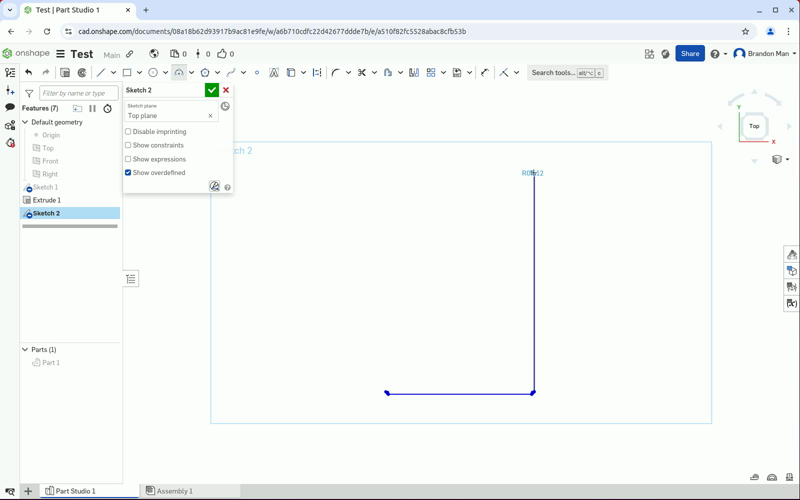
scroll(6)
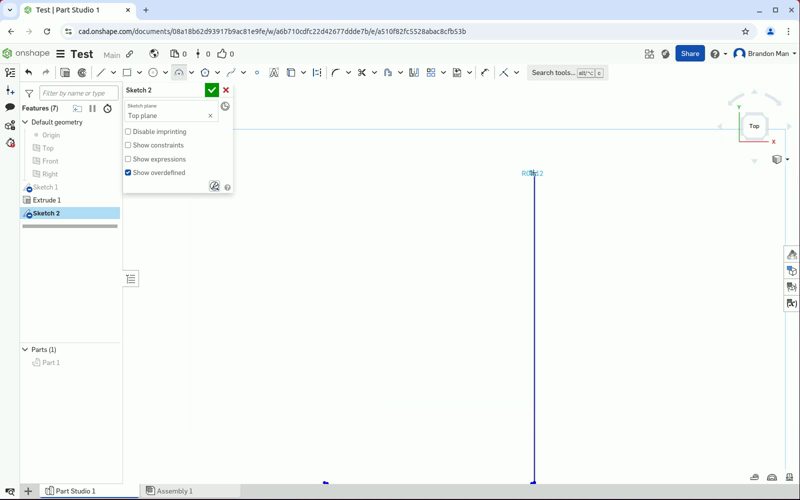
scroll(6)
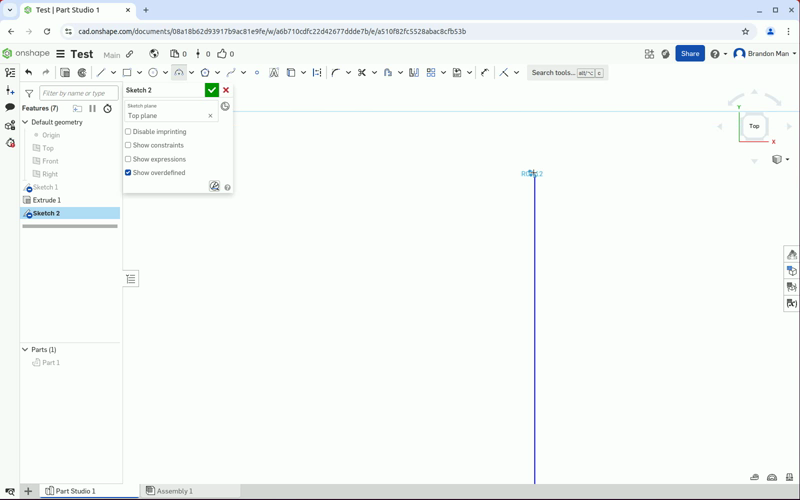
scroll(6)
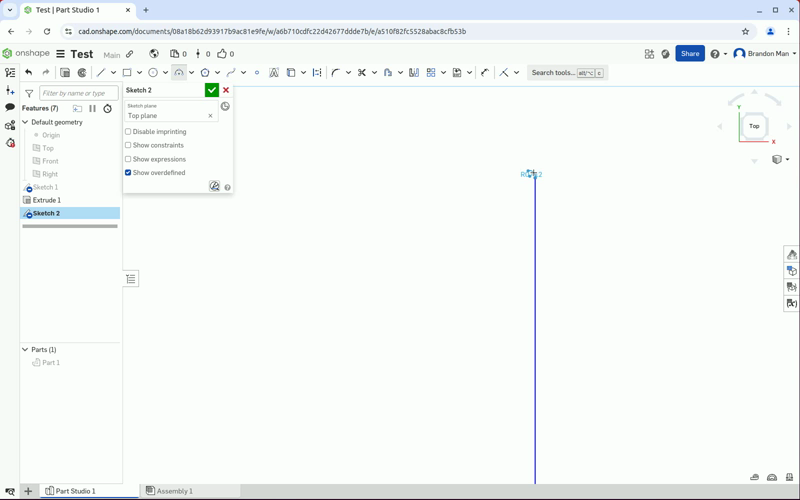
scroll(6)
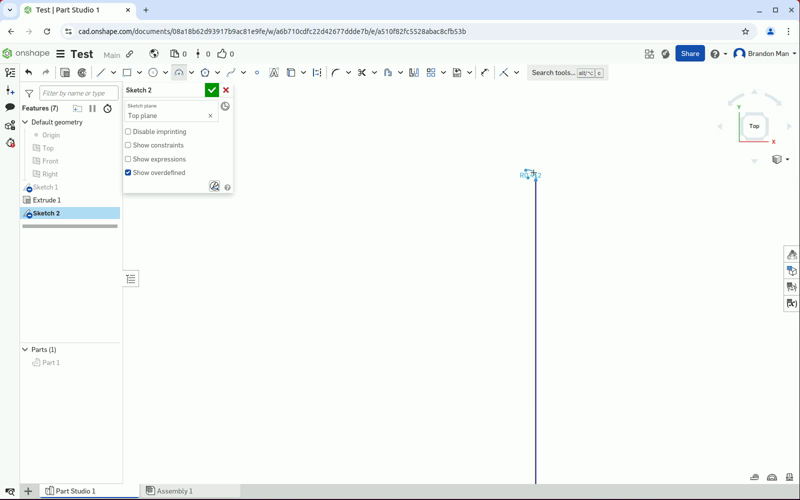
scroll(6)
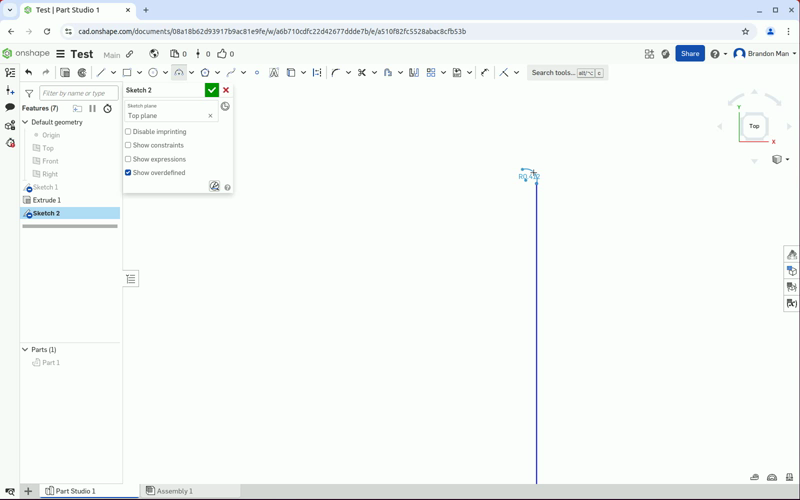
scroll(6)
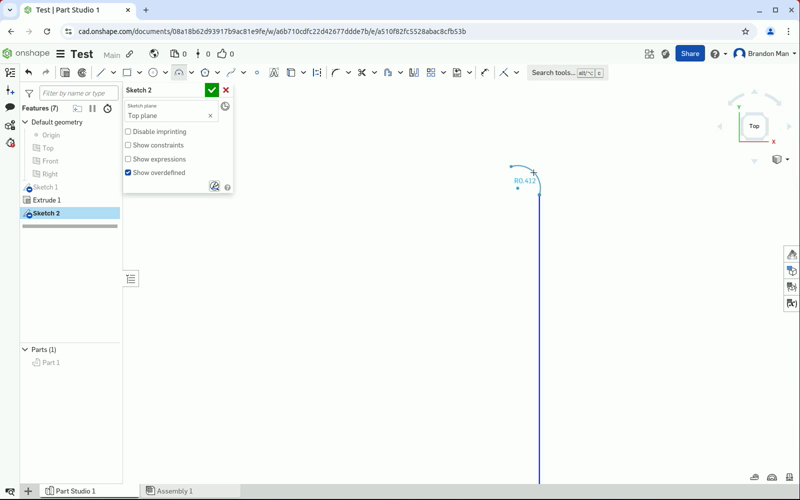
click(533, 172)
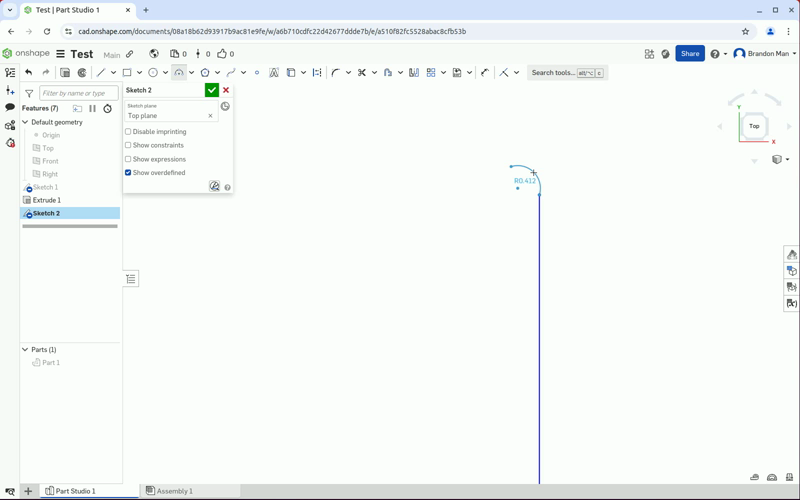
scroll(-6)
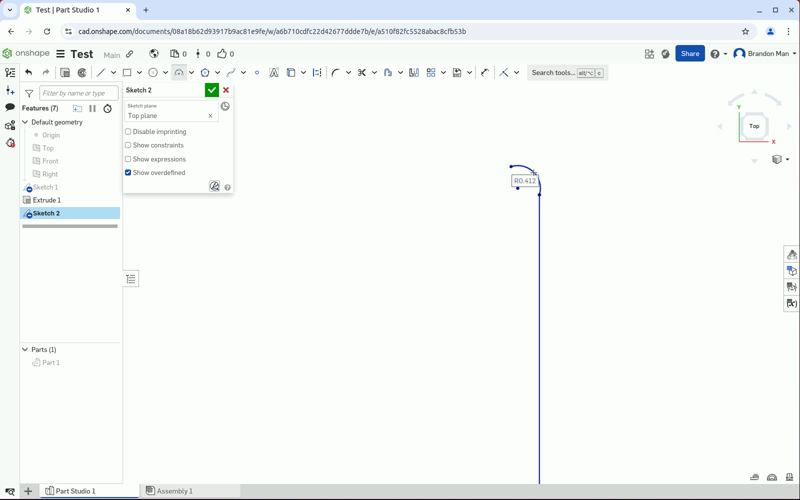
scroll(-6)
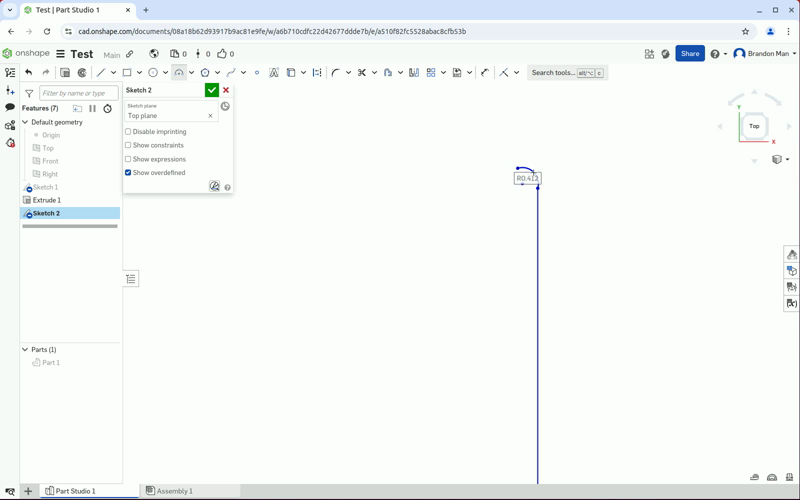
scroll(-6)
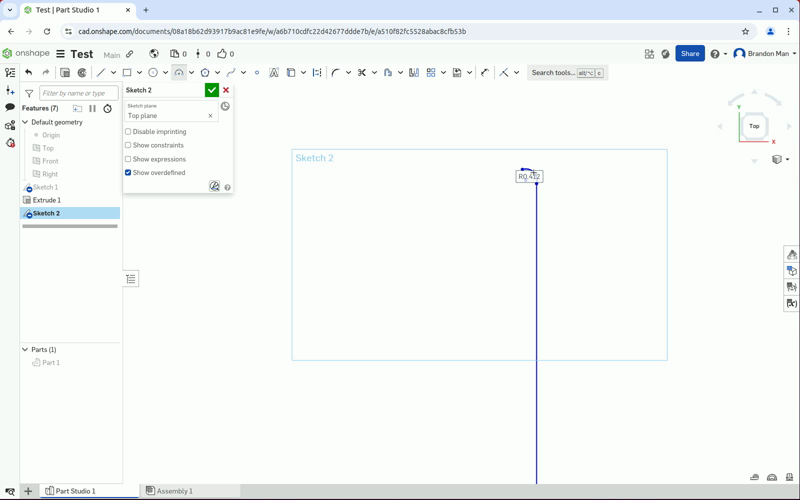
scroll(-6)
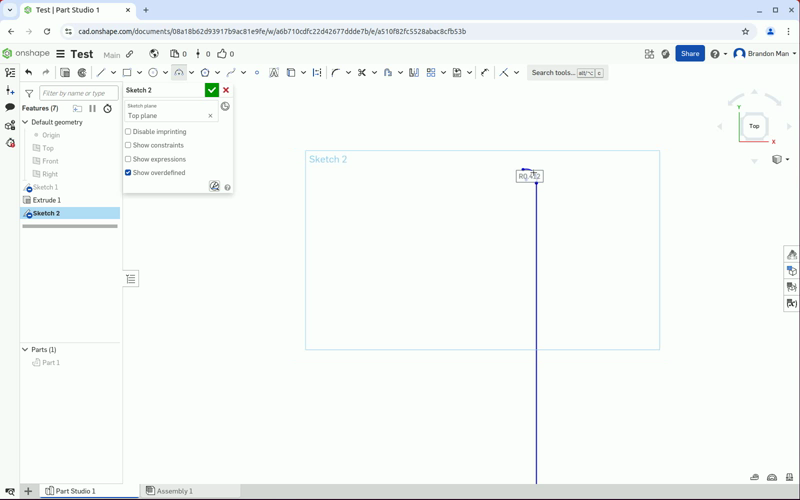
scroll(-6)
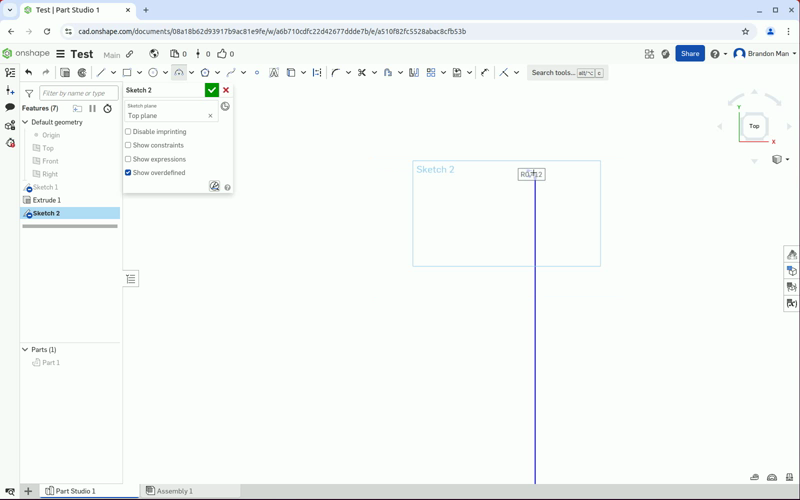
scroll(-6)
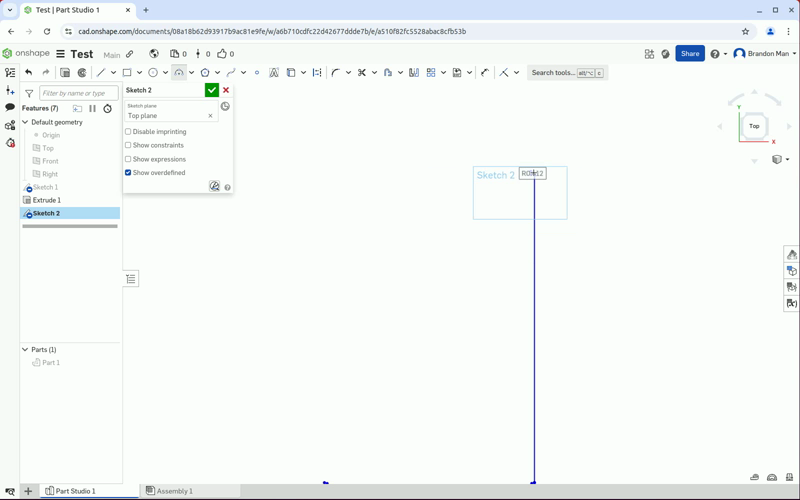
scroll(-6)
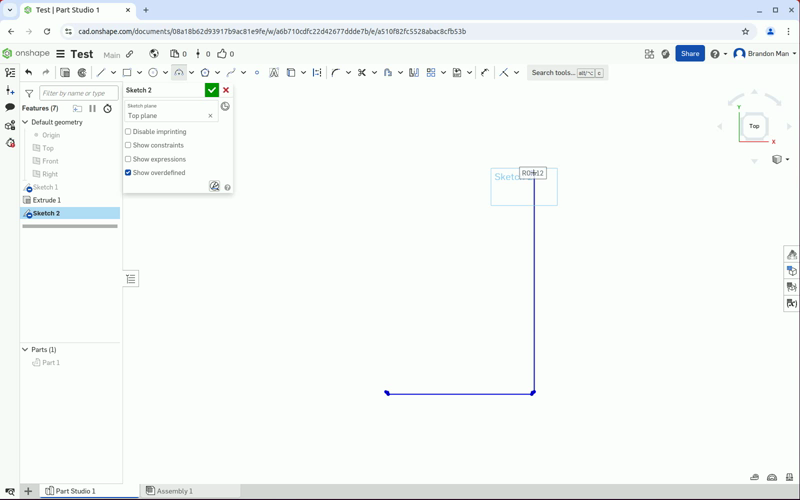
key_up(shift)
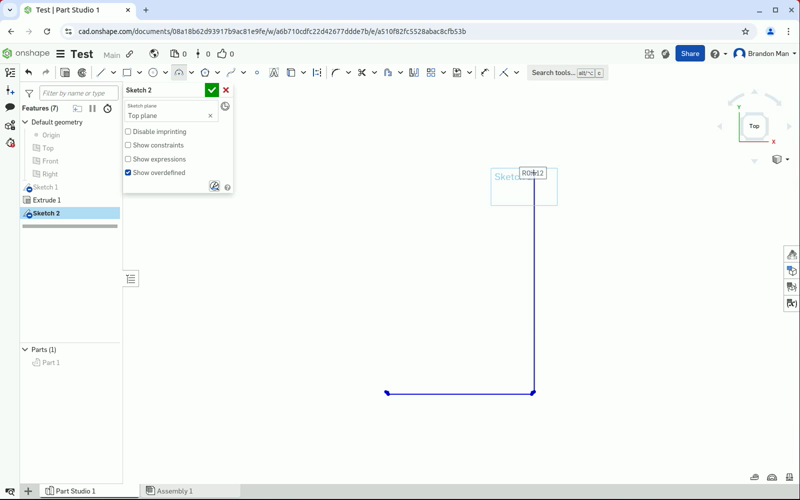
key(esc)
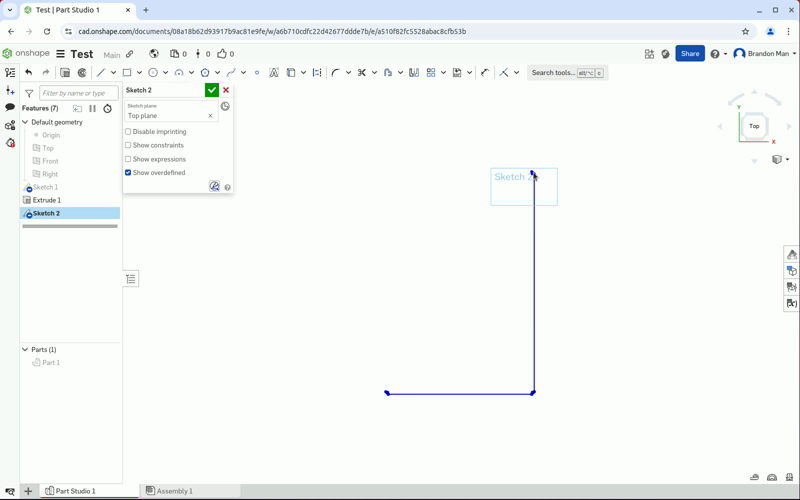
key(l)
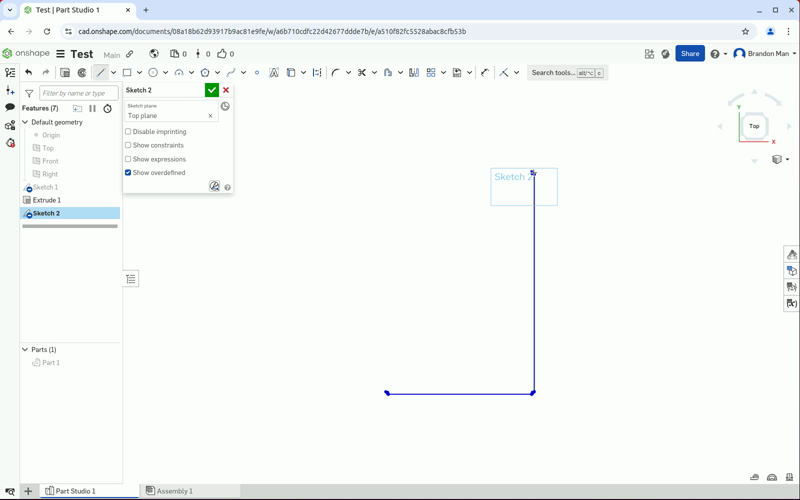
mouse_move(531, 171)
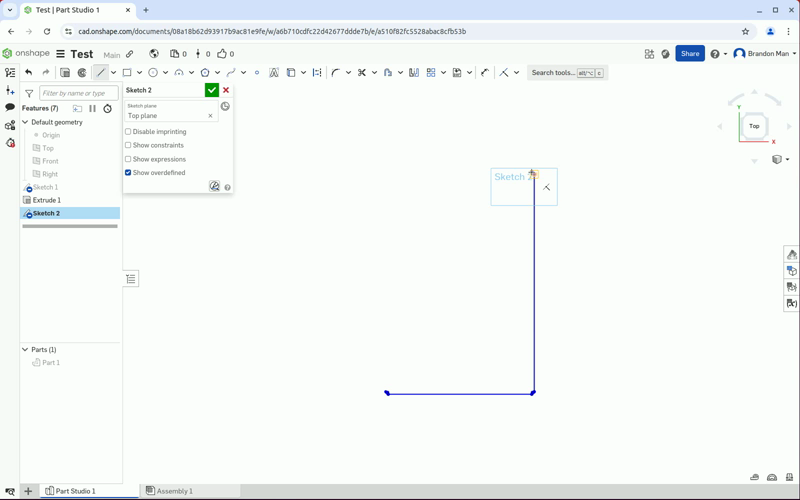
scroll(6)
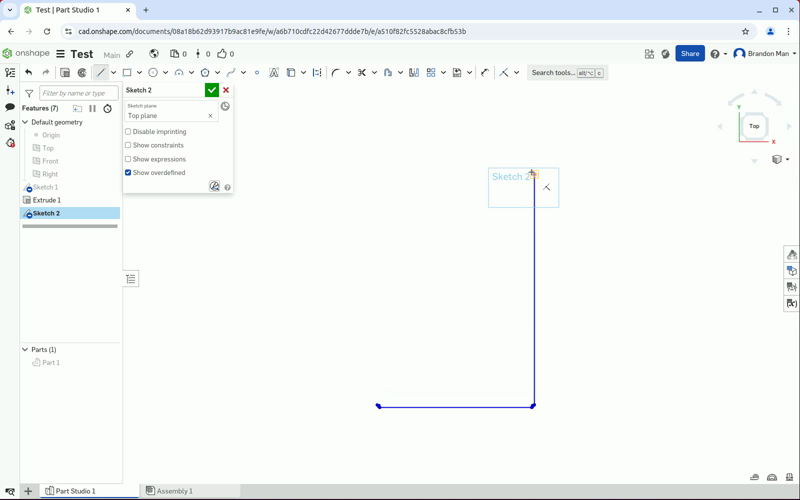
scroll(6)
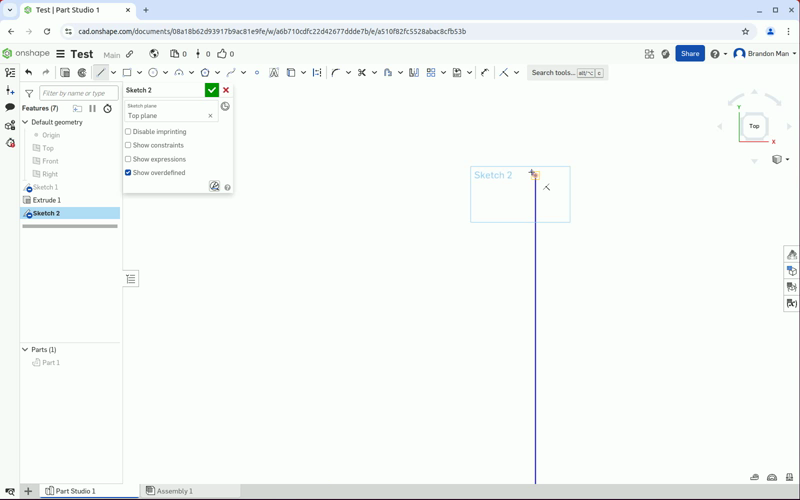
scroll(6)
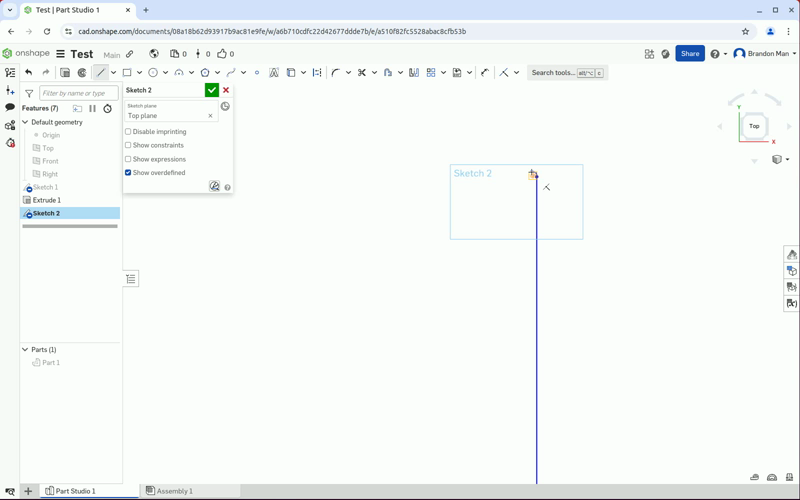
scroll(6)
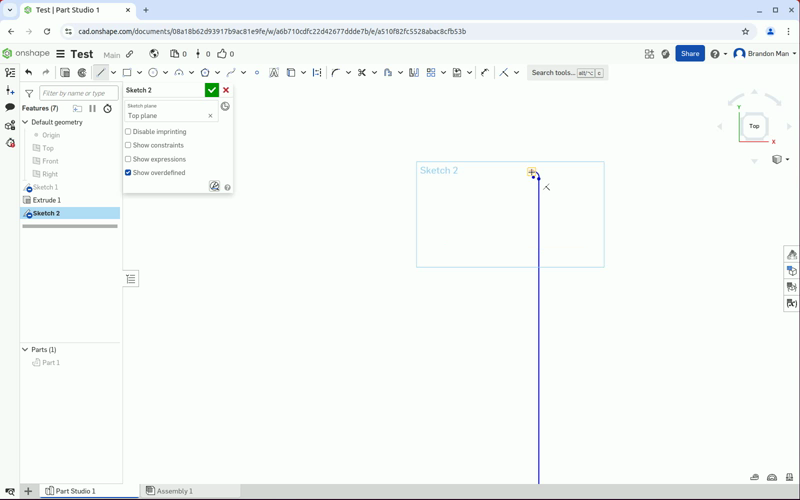
scroll(6)
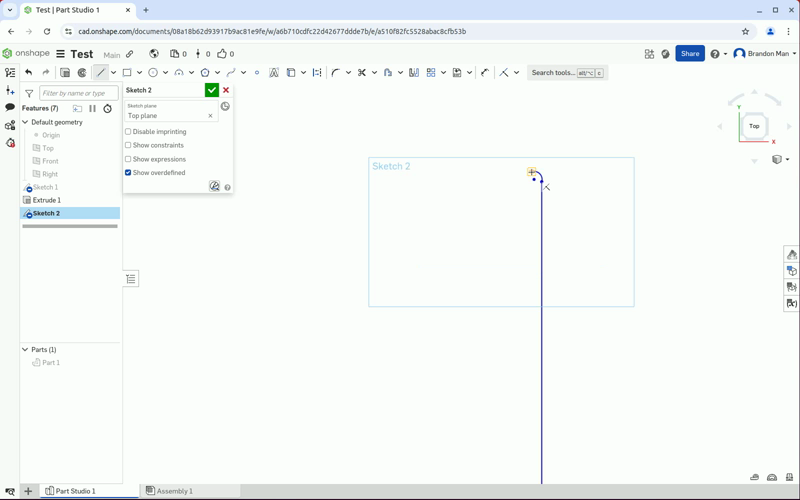
scroll(6)
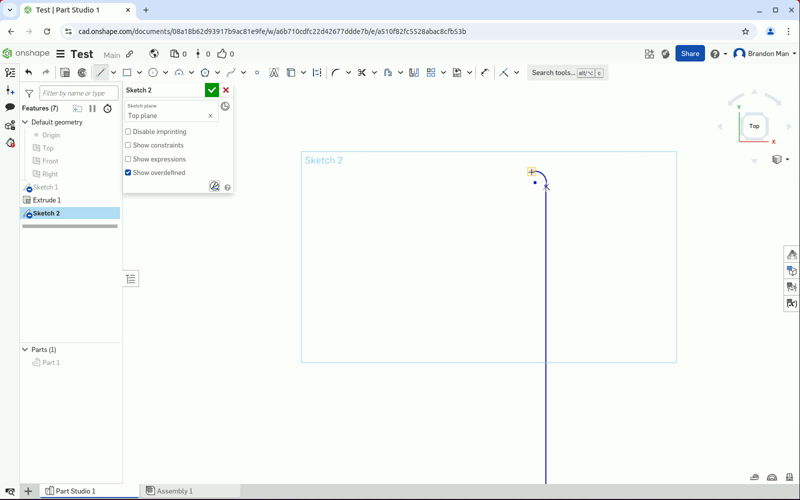
scroll(6)
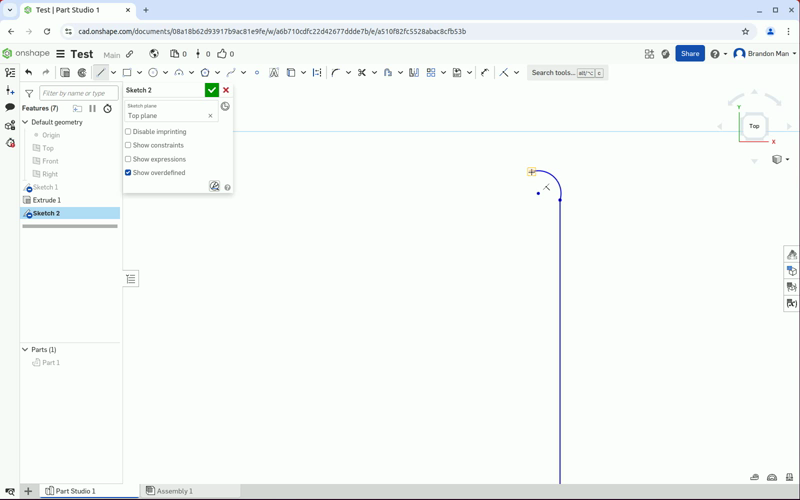
click(531, 171)
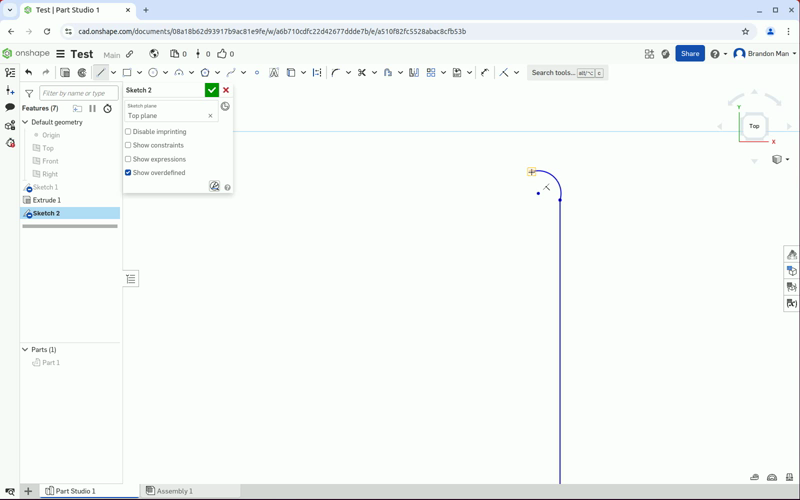
scroll(-6)
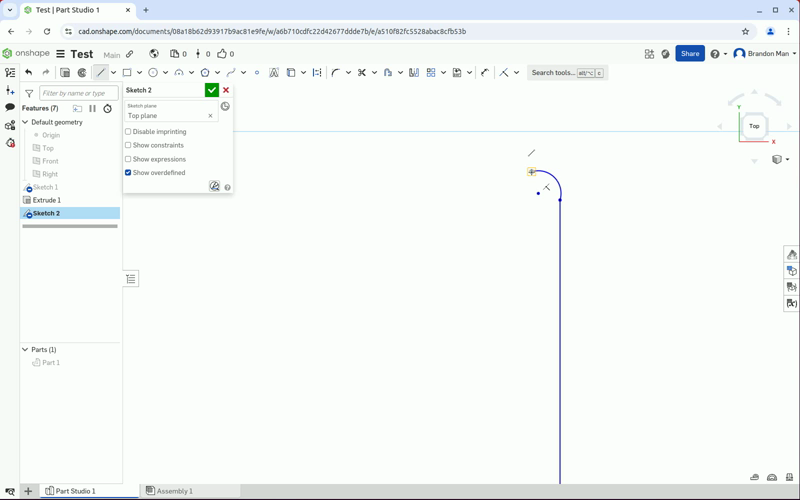
scroll(-6)
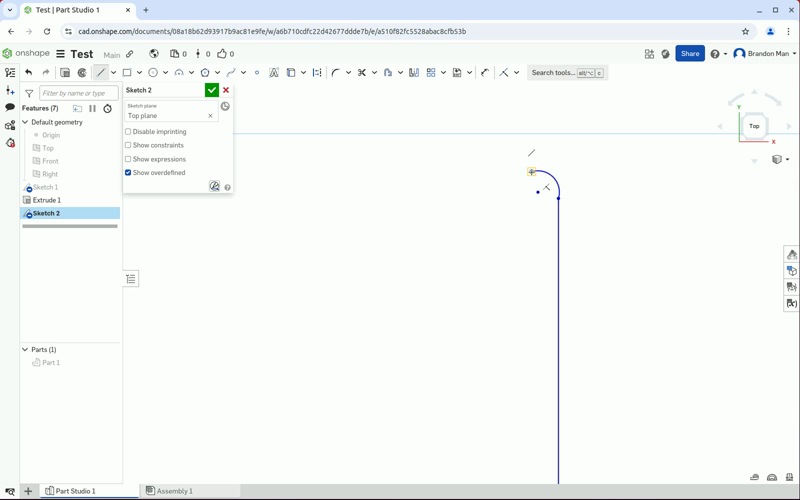
scroll(-6)
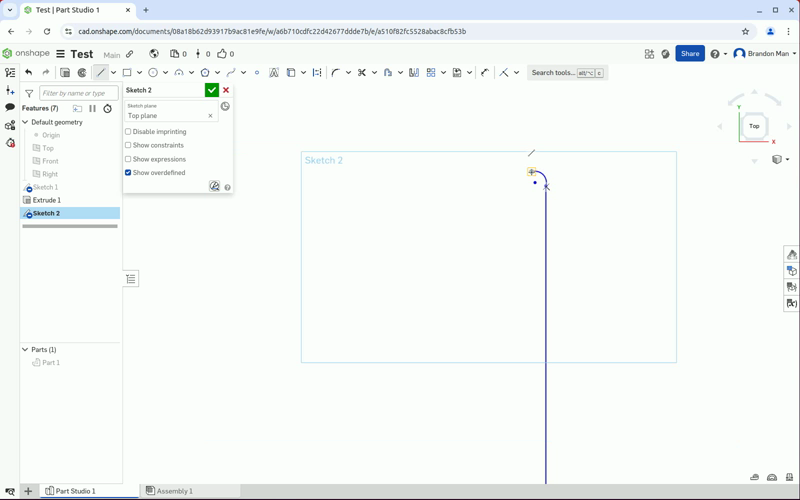
scroll(-6)
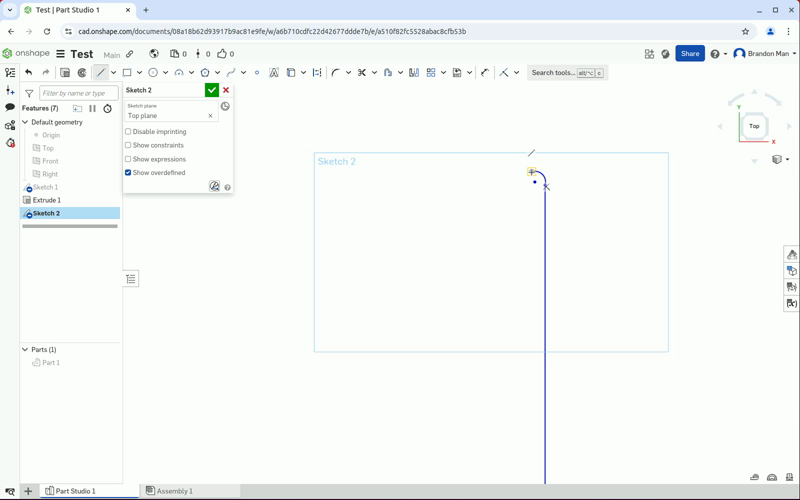
scroll(-6)
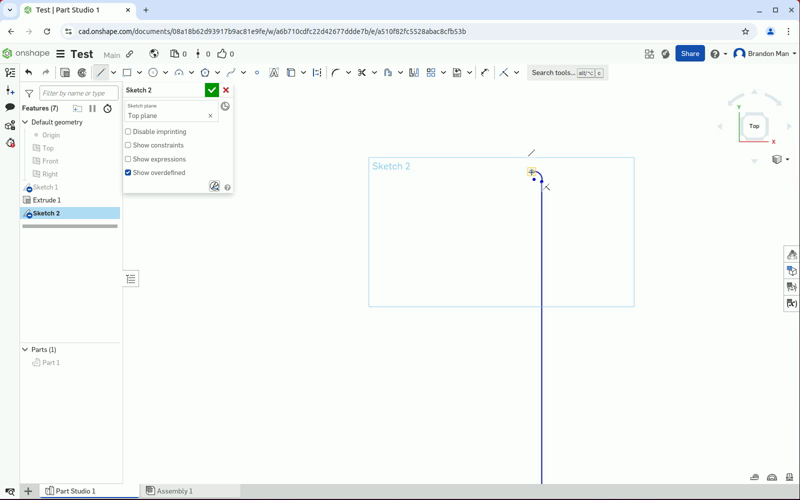
scroll(-6)
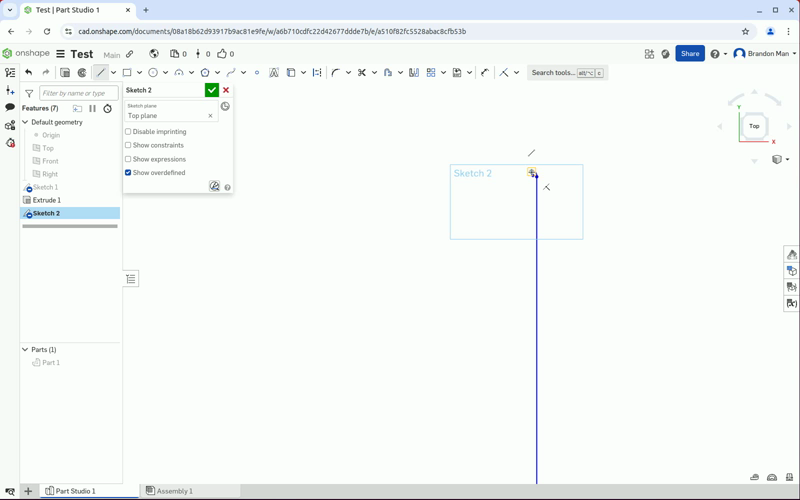
scroll(-6)
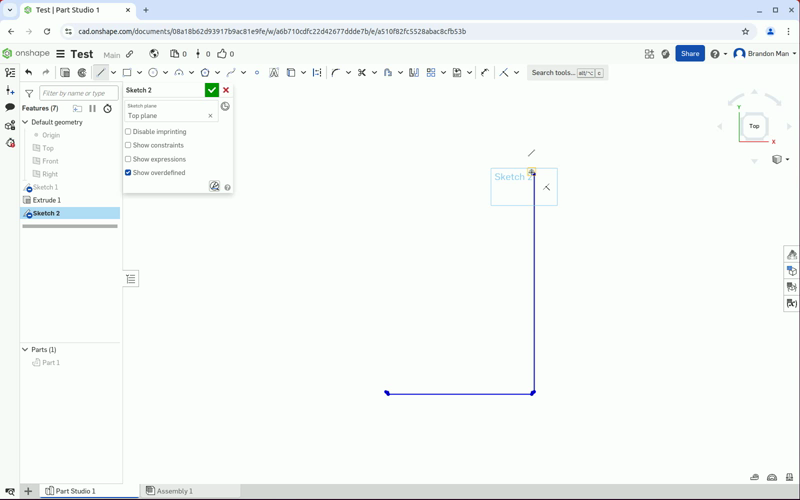
key_down(shift)
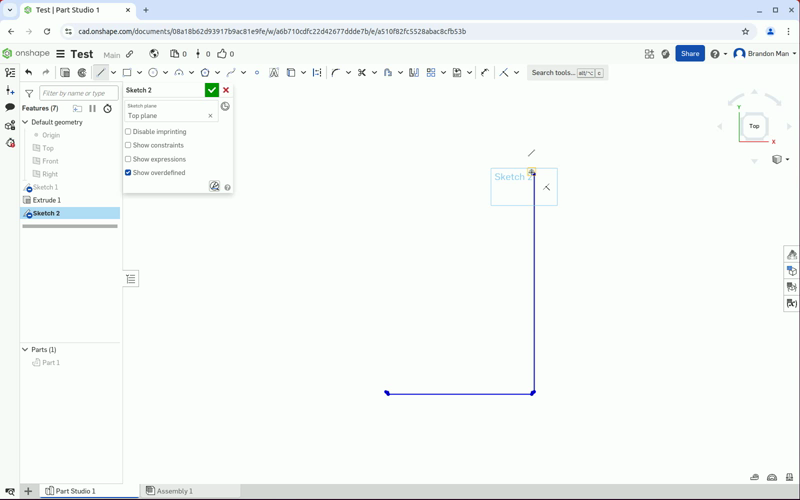
mouse_move(388, 171)
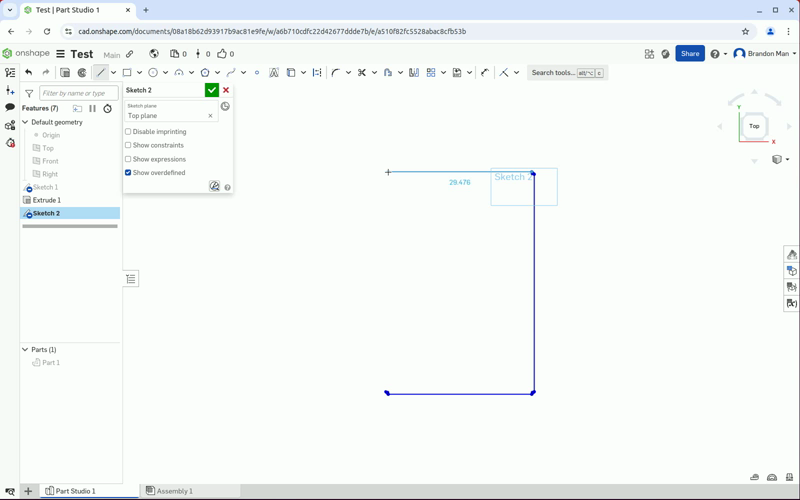
click(388, 171)
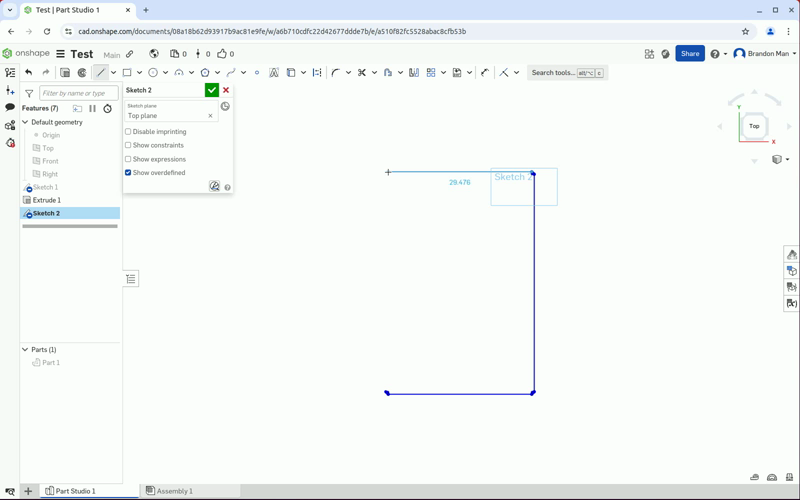
key_up(shift)
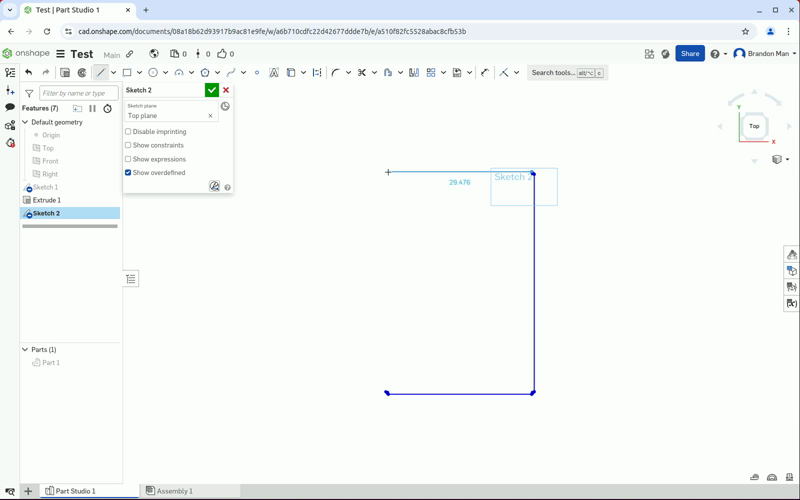
key(esc)
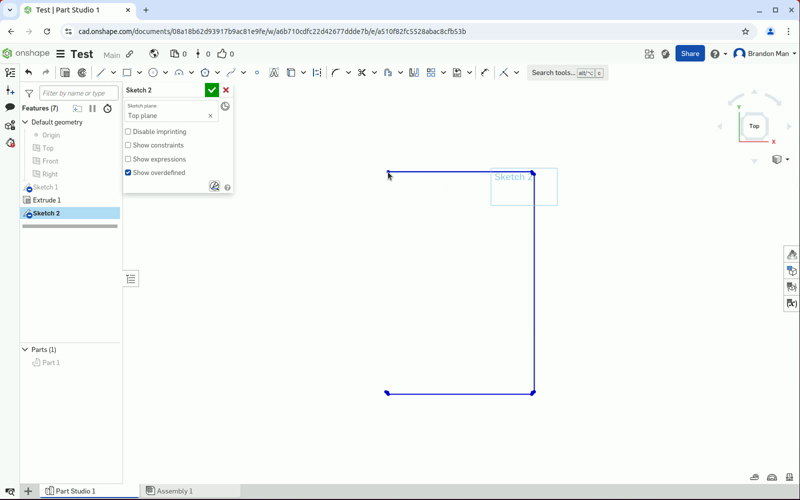
key(a)
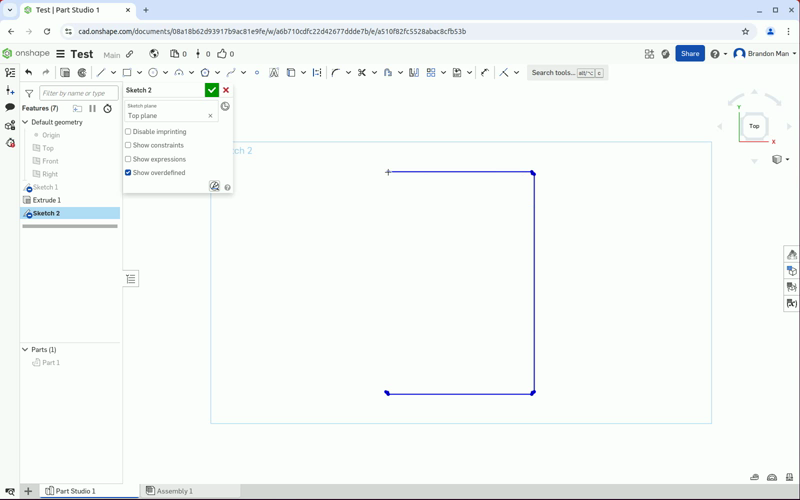
mouse_move(388, 171)
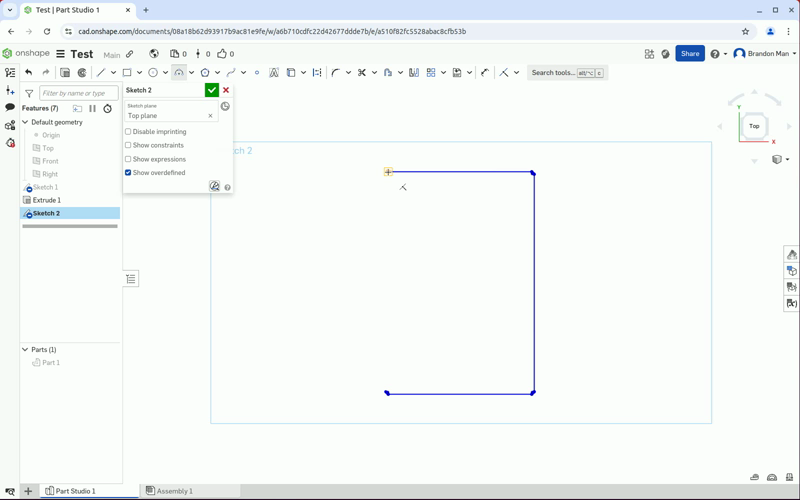
click(388, 171)
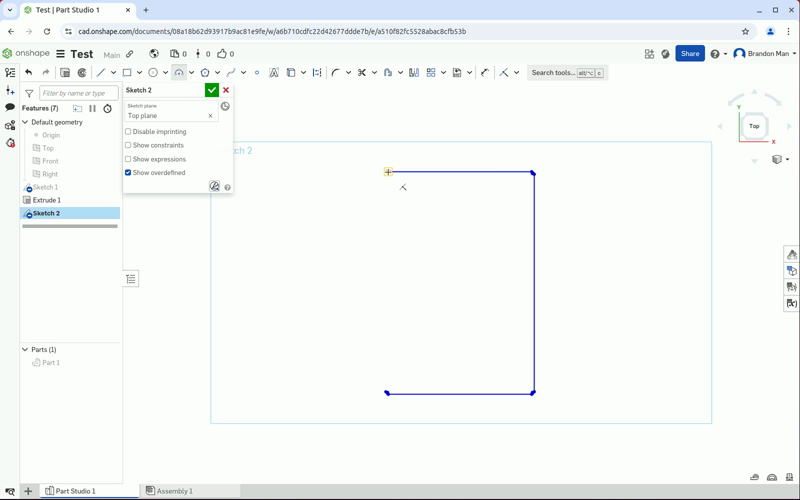
key_down(shift)
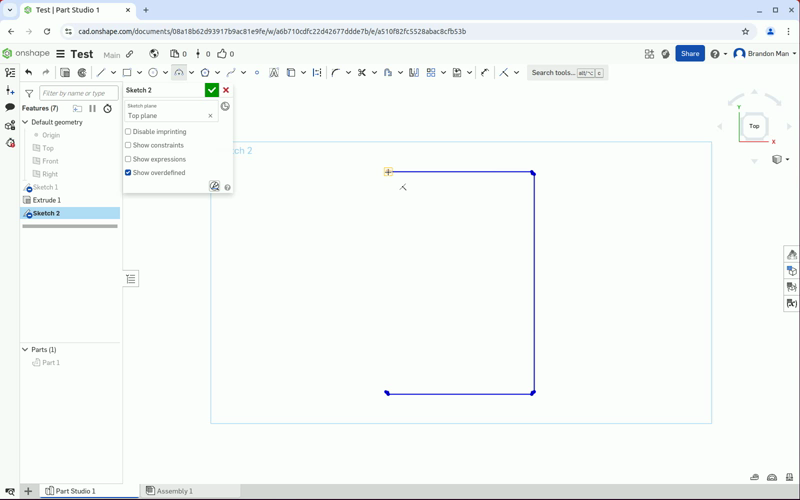
mouse_move(385, 174)
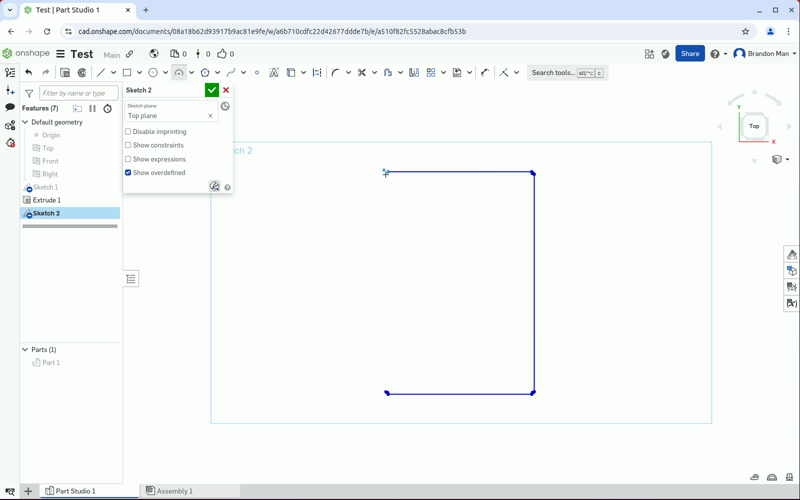
scroll(6)
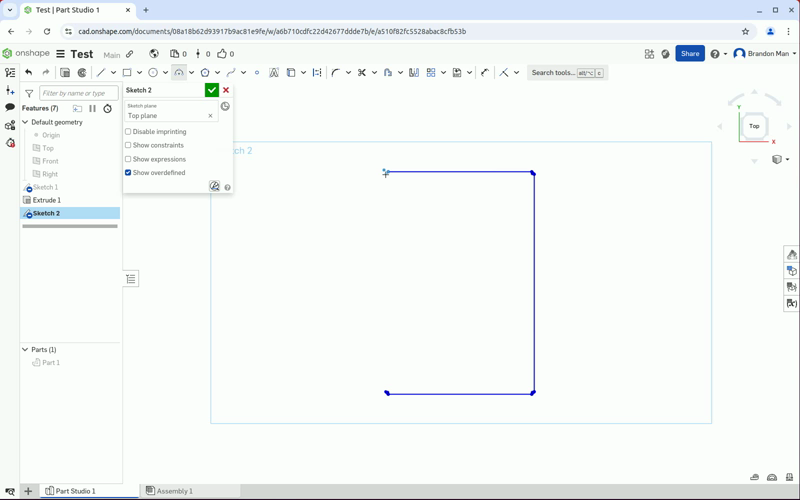
scroll(6)
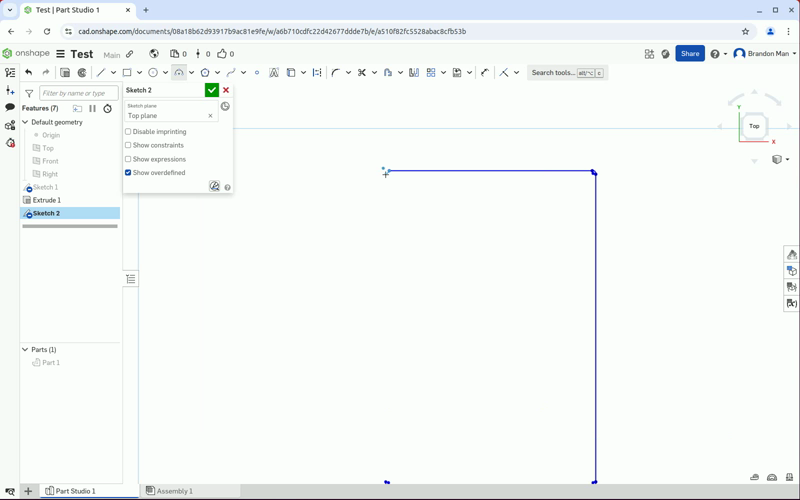
scroll(6)
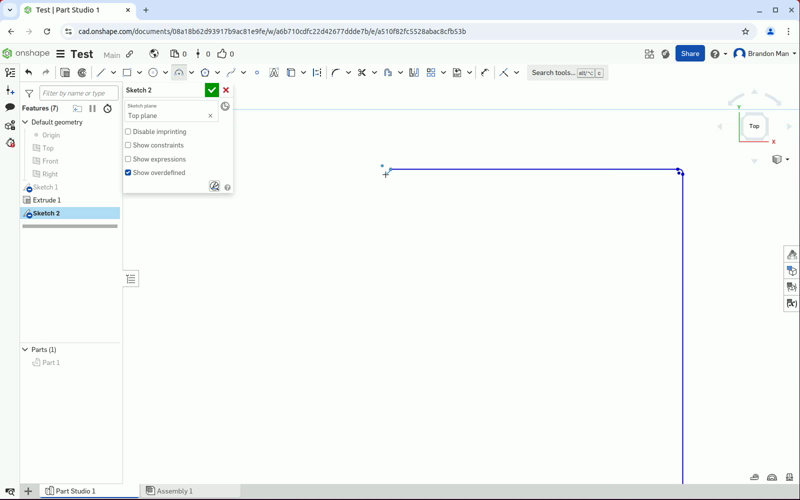
scroll(6)
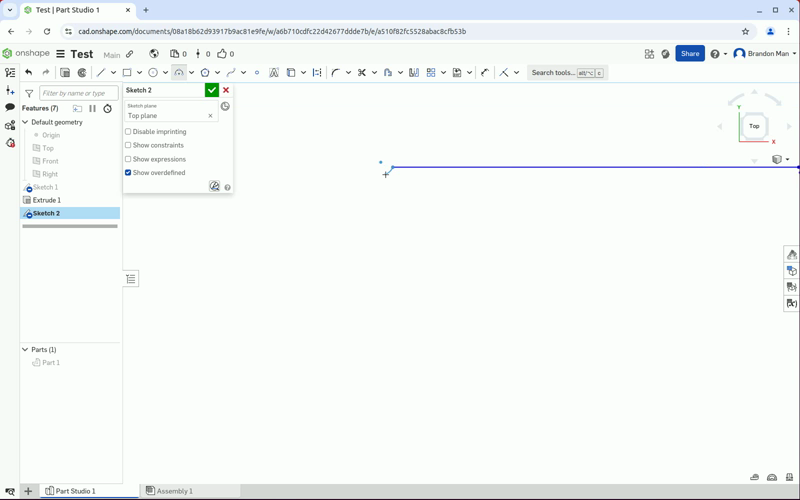
scroll(6)
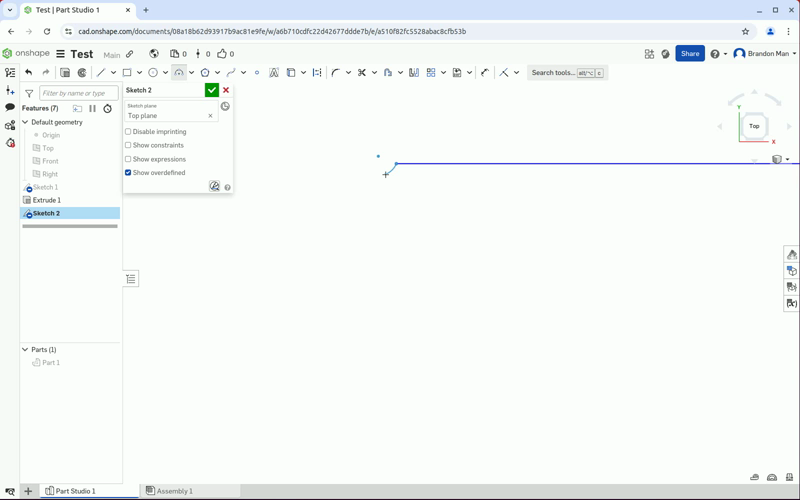
scroll(6)
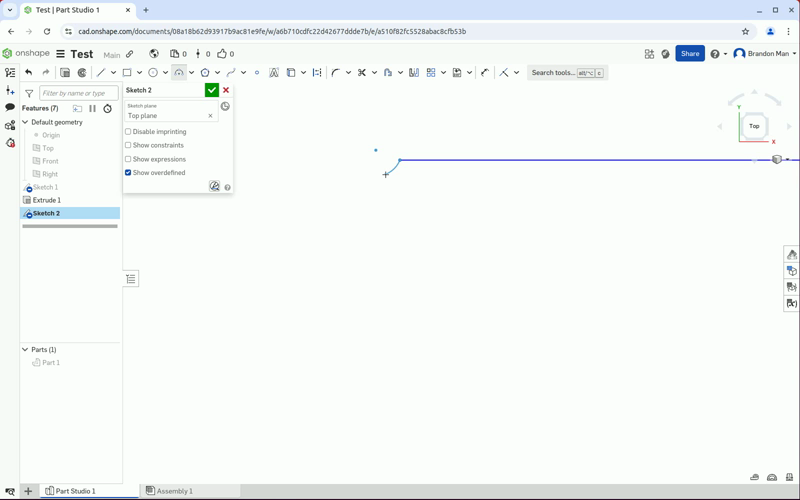
scroll(6)
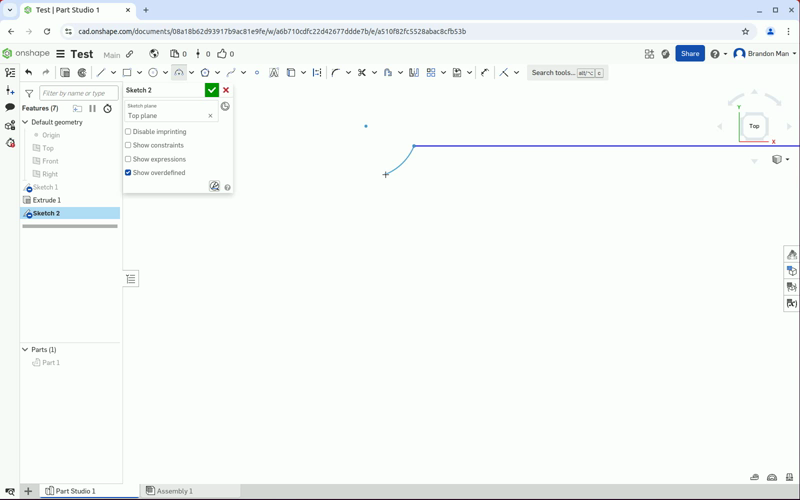
click(385, 174)
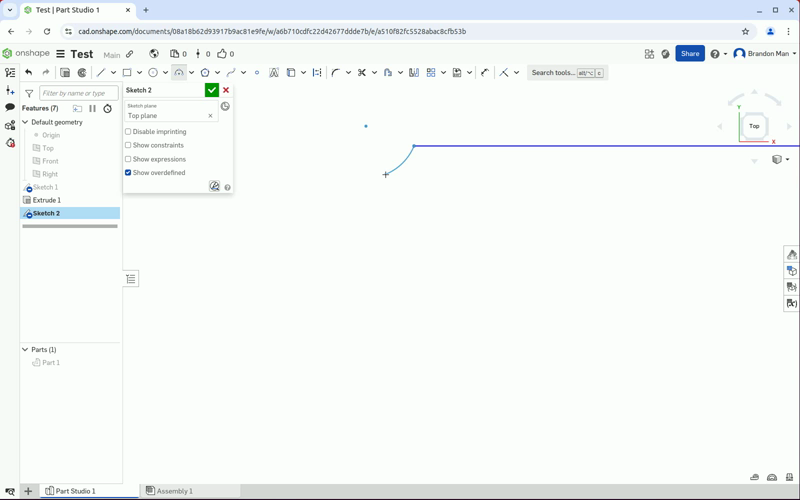
scroll(-6)
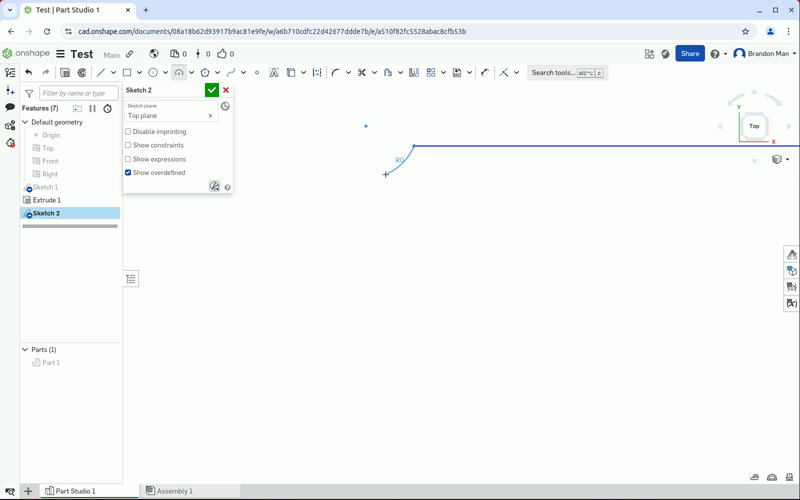
scroll(-6)
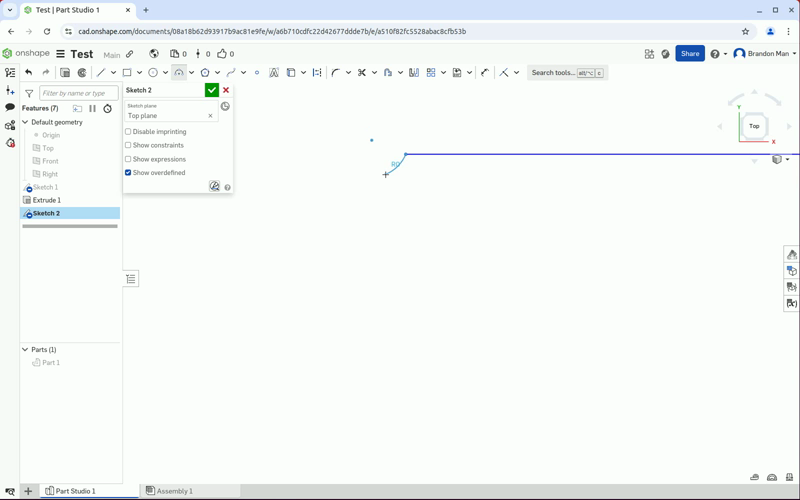
scroll(-6)
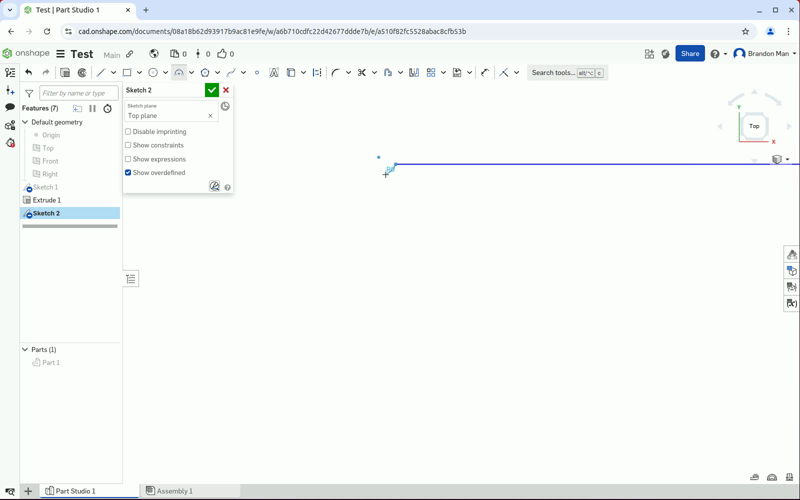
scroll(-6)
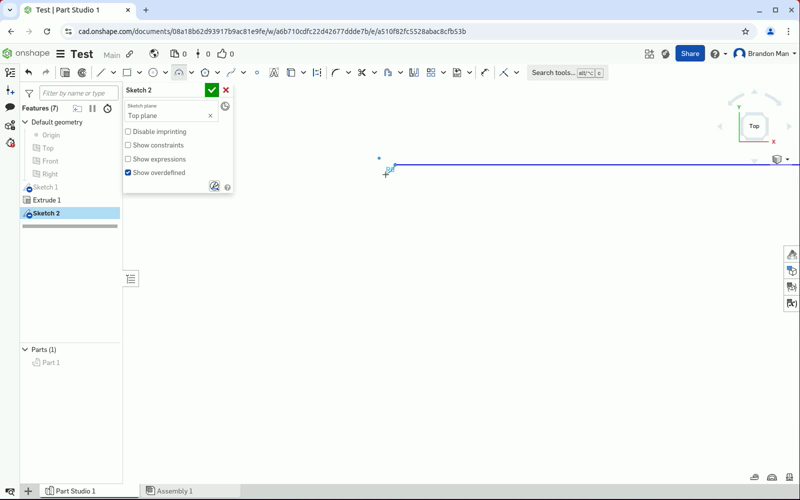
scroll(-6)
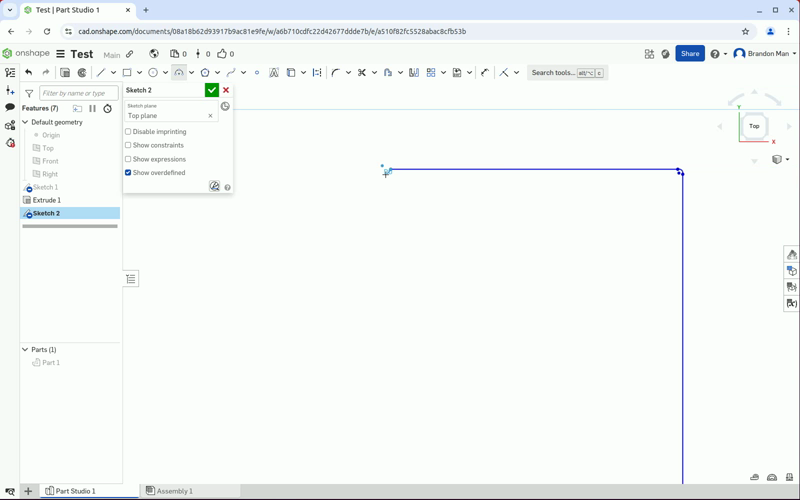
scroll(-6)
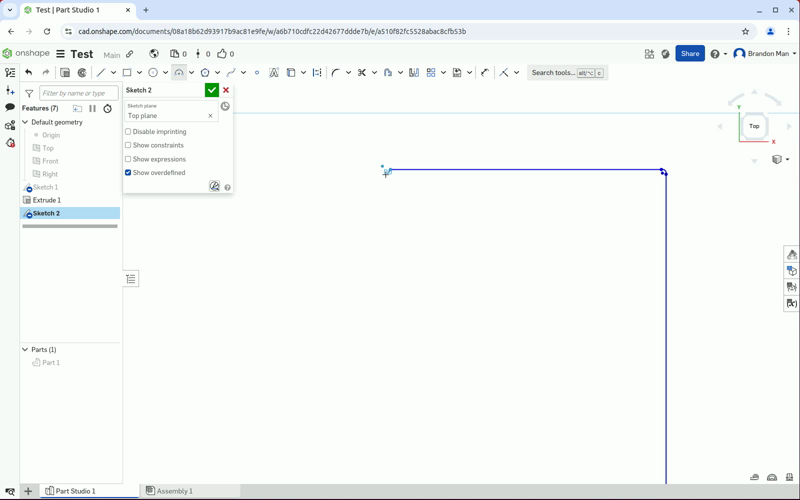
scroll(-6)
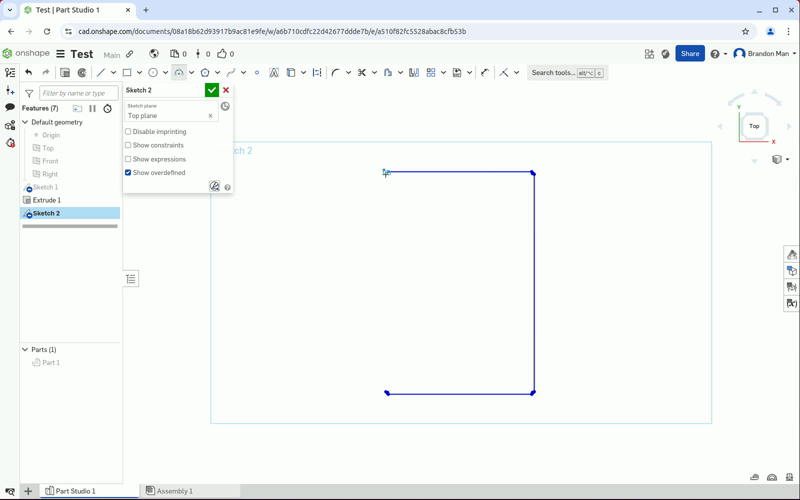
mouse_move(386, 172)
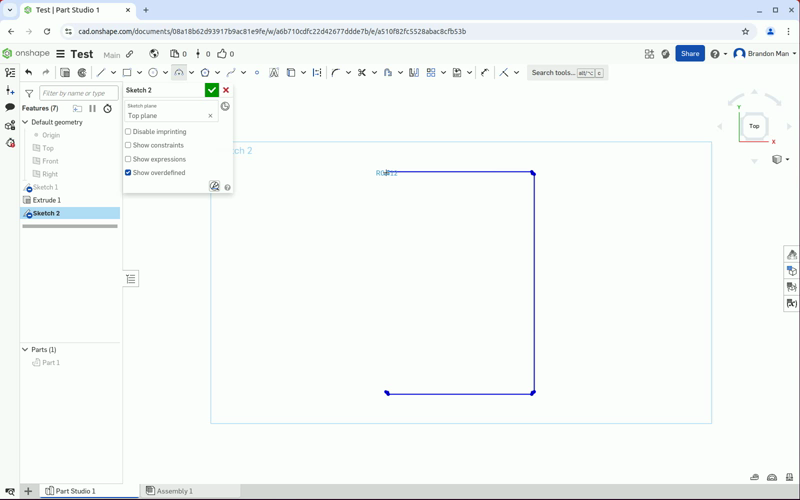
scroll(6)
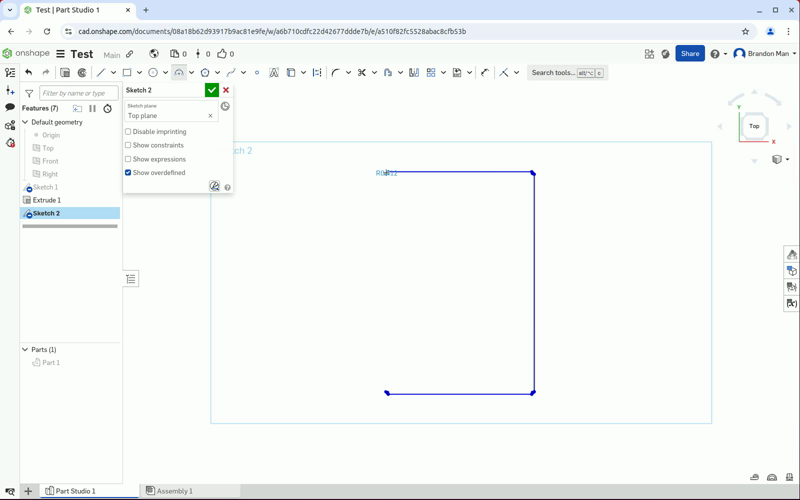
scroll(6)
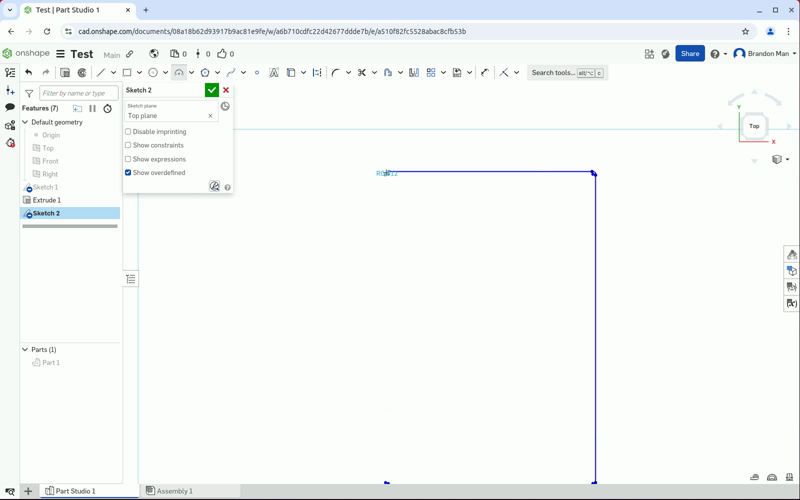
scroll(6)
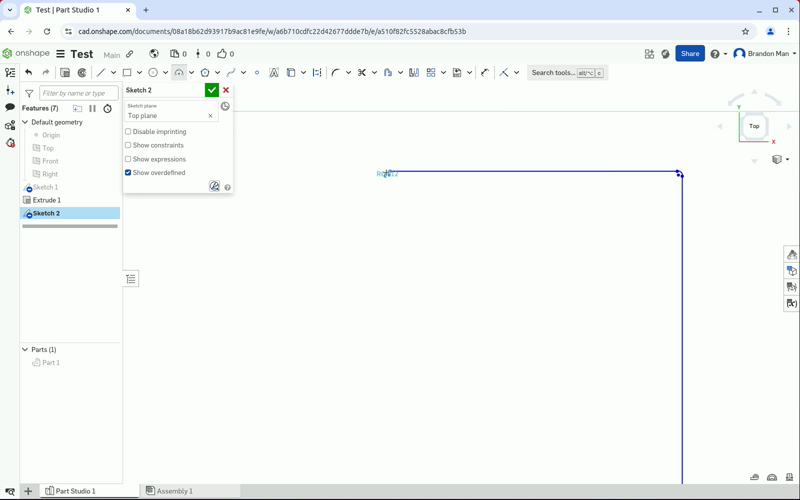
scroll(6)
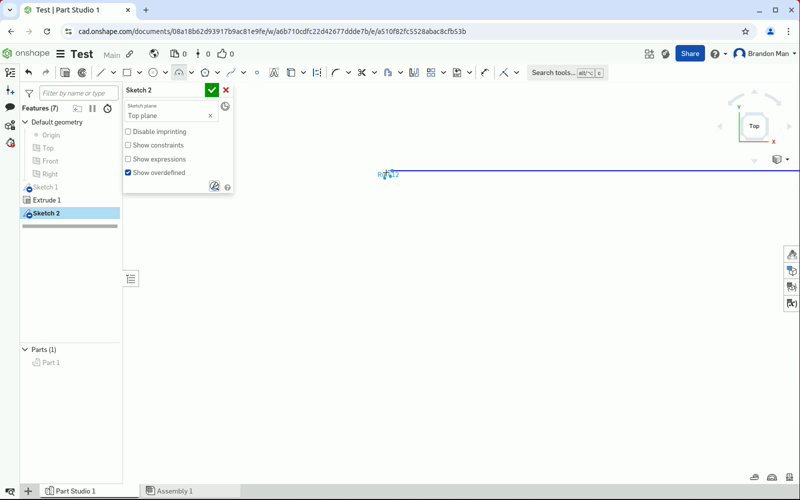
scroll(6)
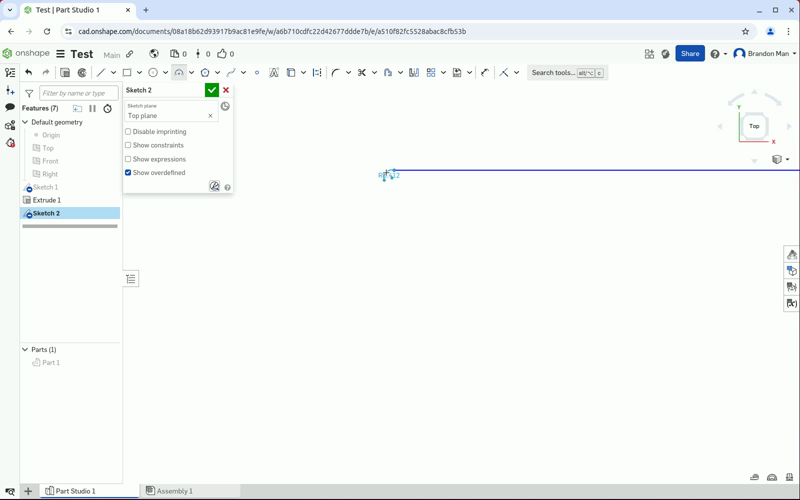
scroll(6)
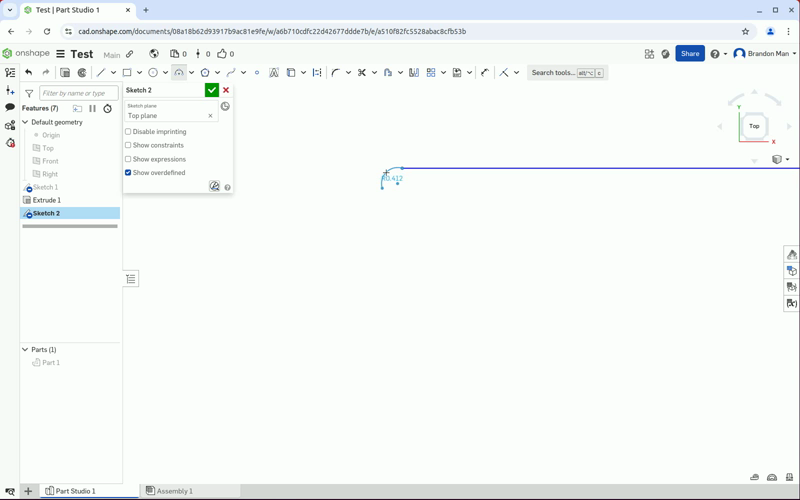
scroll(6)
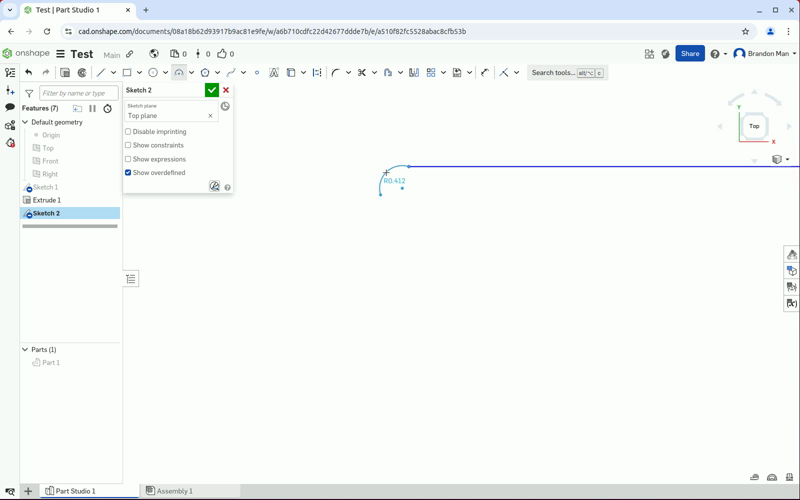
click(386, 172)
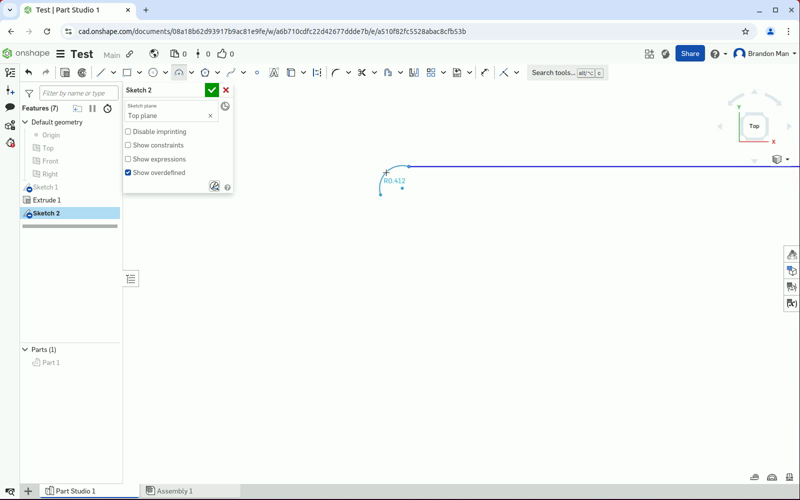
scroll(-6)
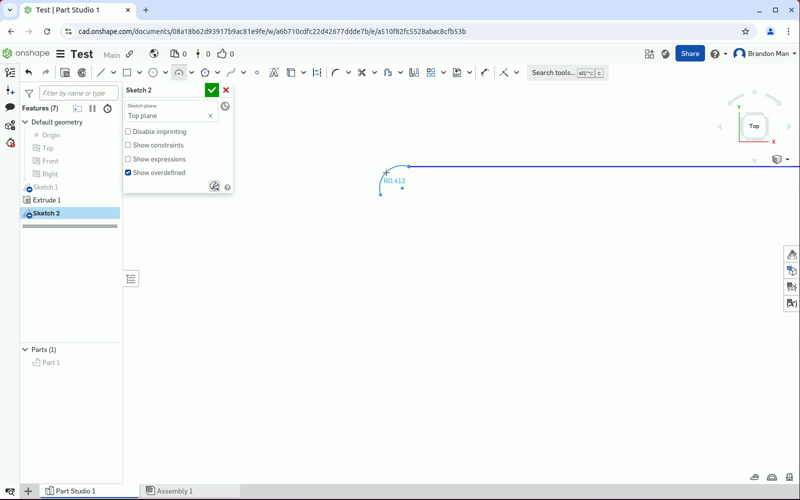
scroll(-6)
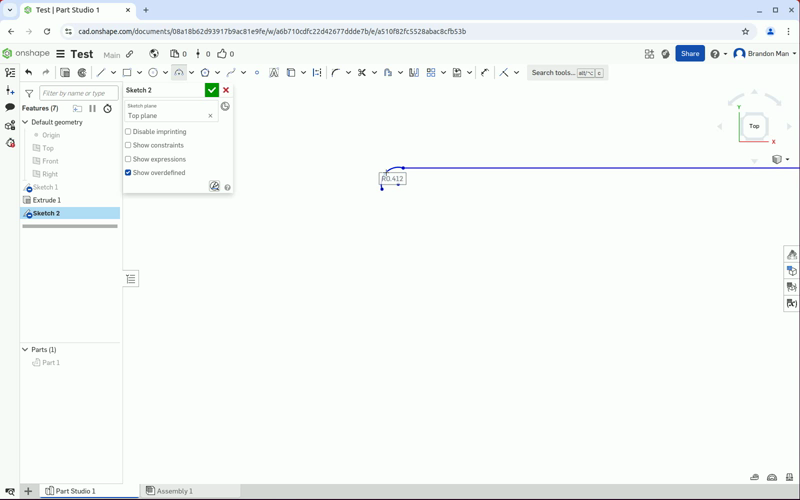
scroll(-6)
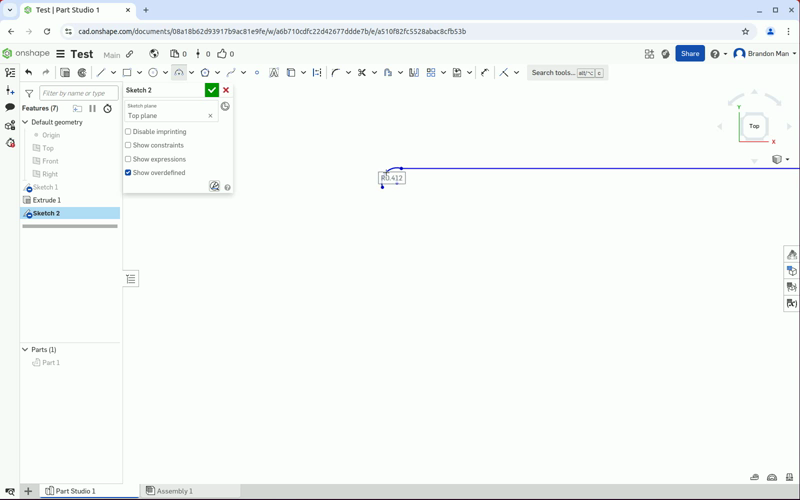
scroll(-6)
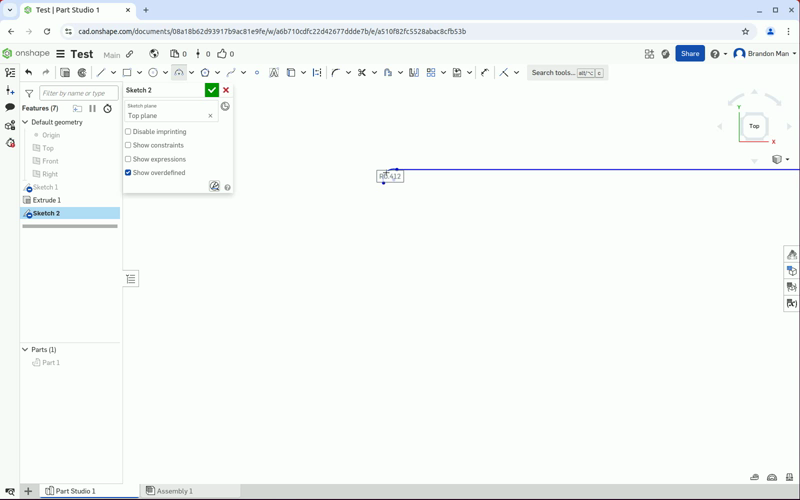
scroll(-6)
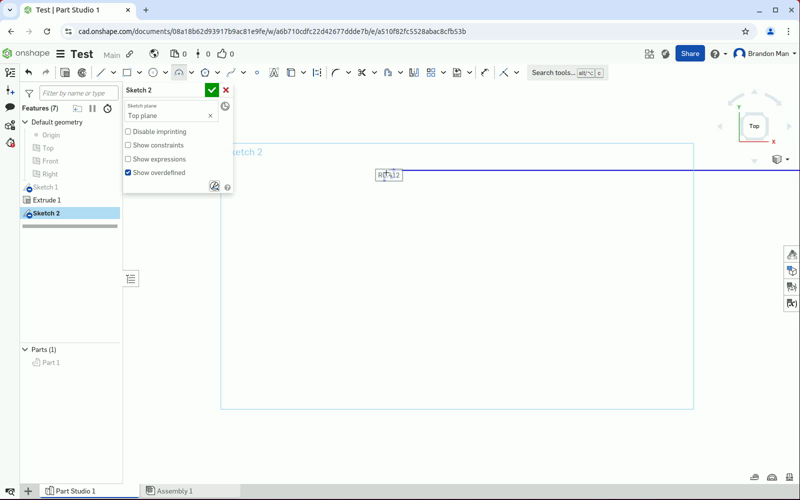
scroll(-6)
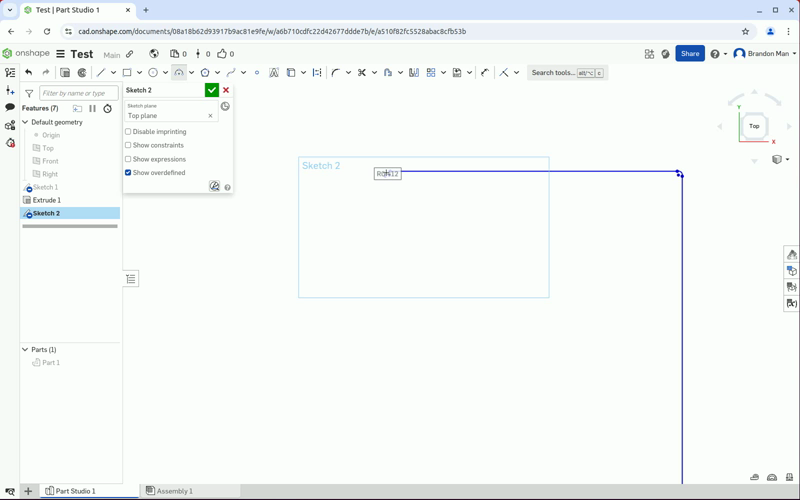
scroll(-6)
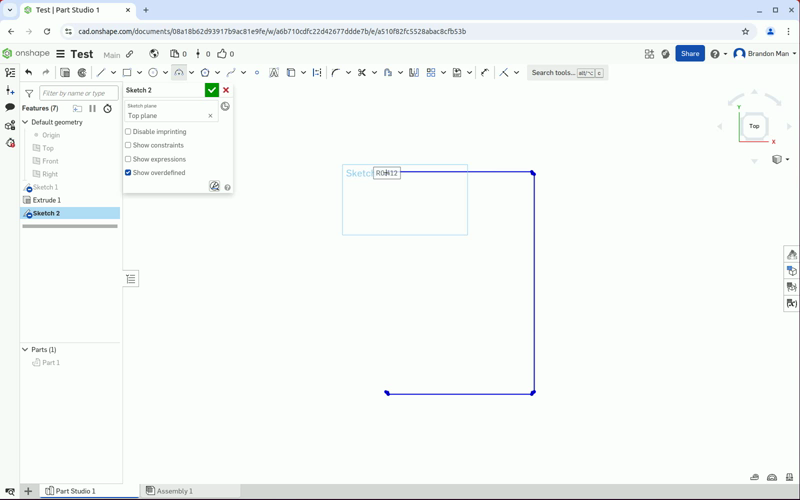
key_up(shift)
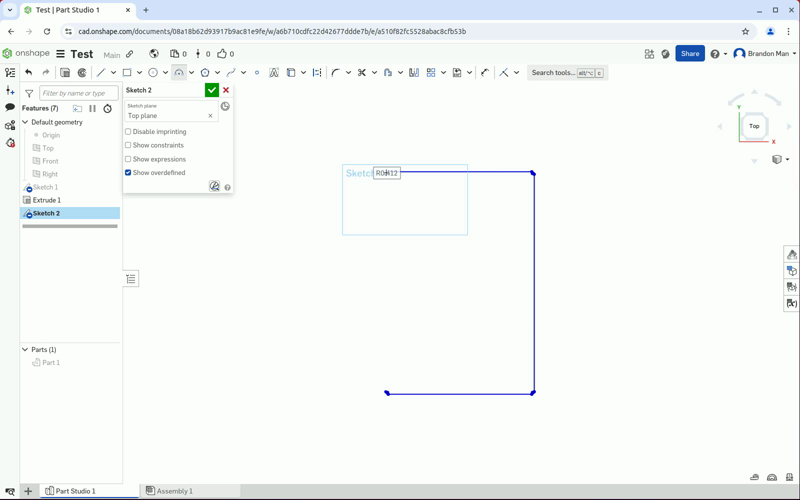
key(esc)
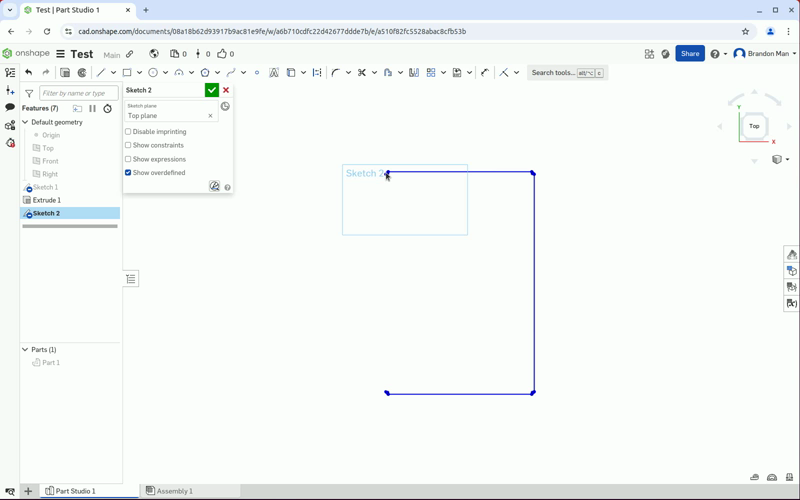
key(l)
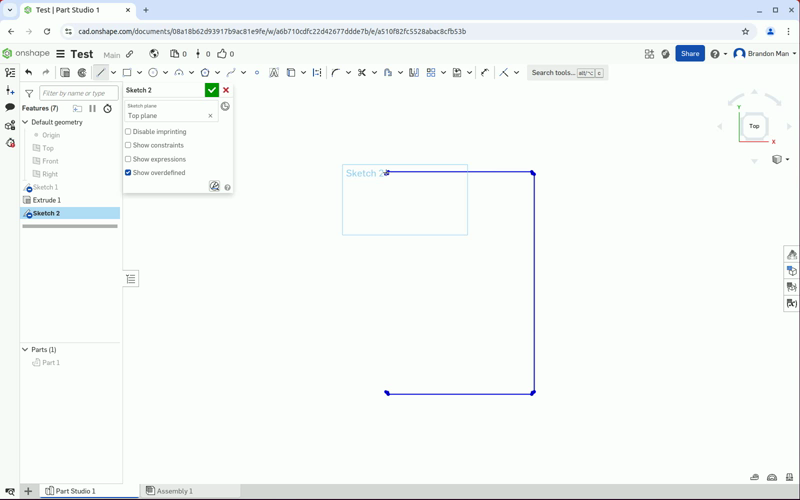
mouse_move(385, 174)
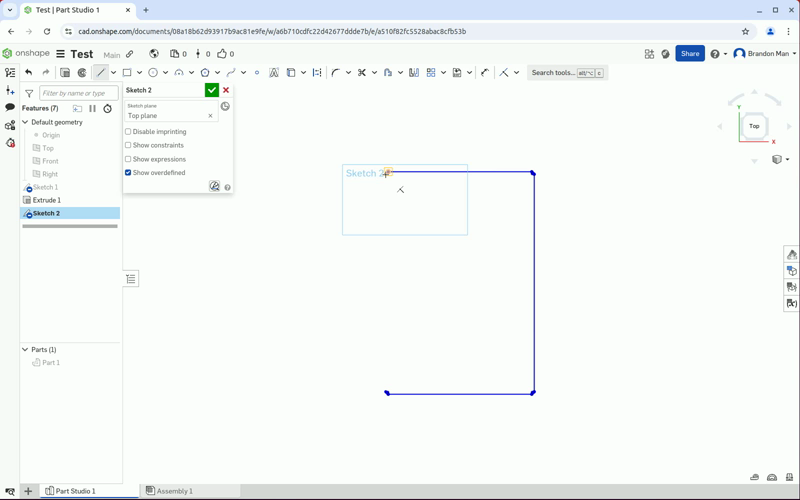
scroll(6)
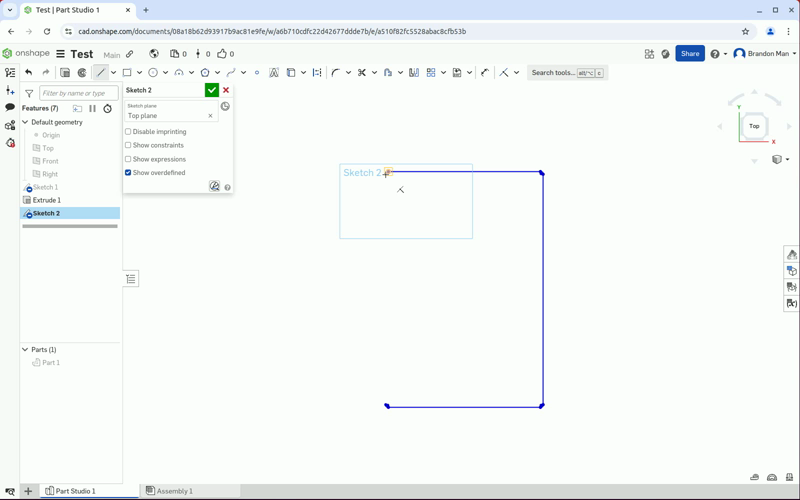
scroll(6)
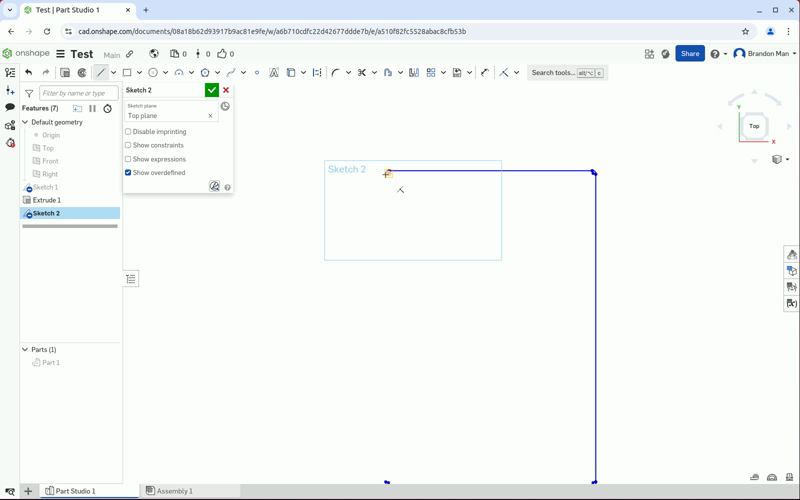
scroll(6)
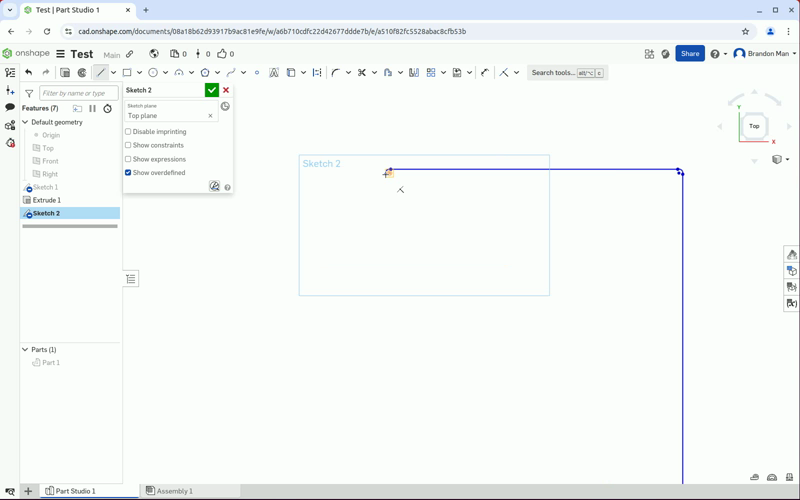
scroll(6)
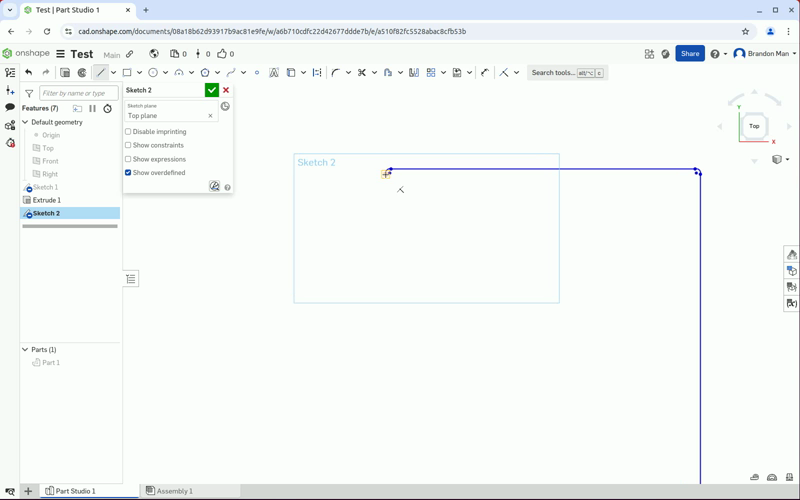
scroll(6)
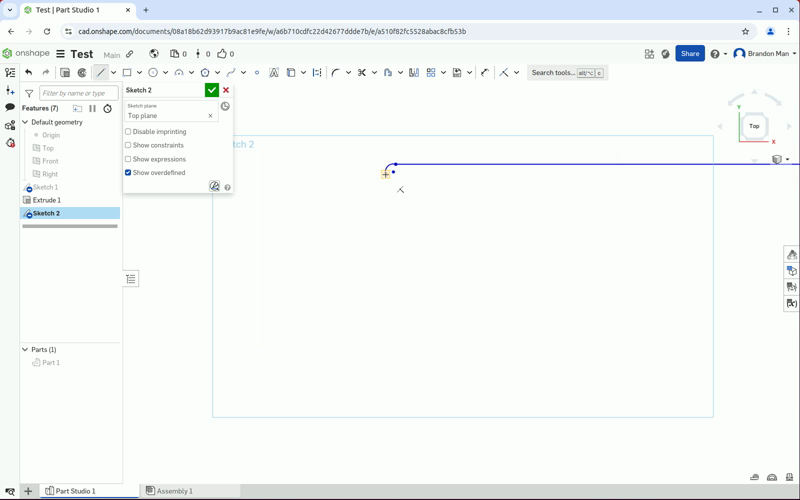
scroll(6)
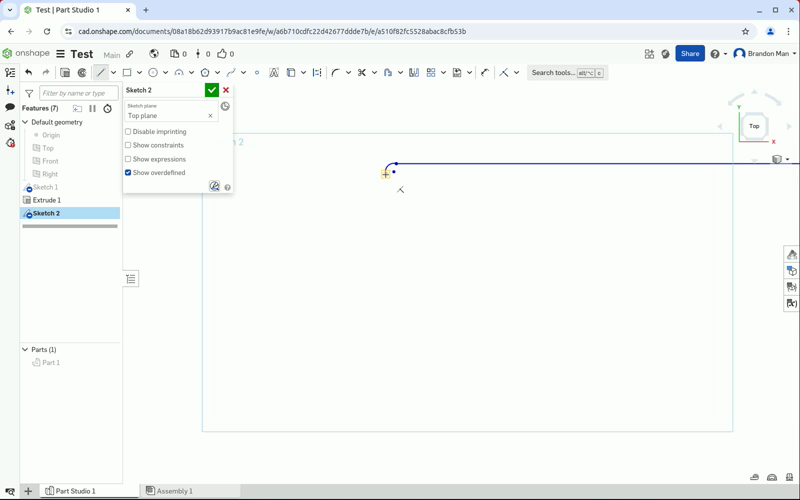
scroll(6)
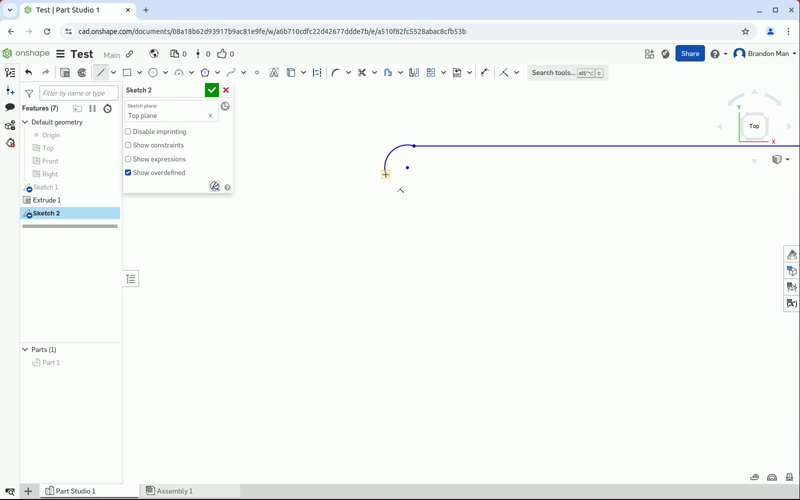
click(385, 174)
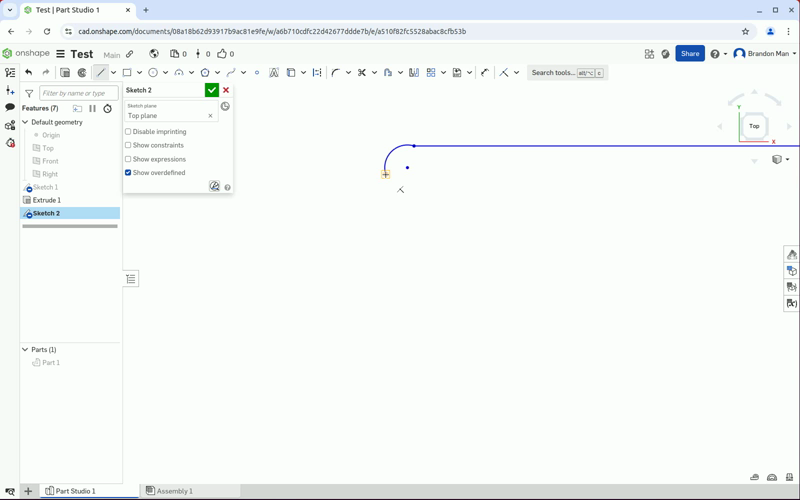
scroll(-6)
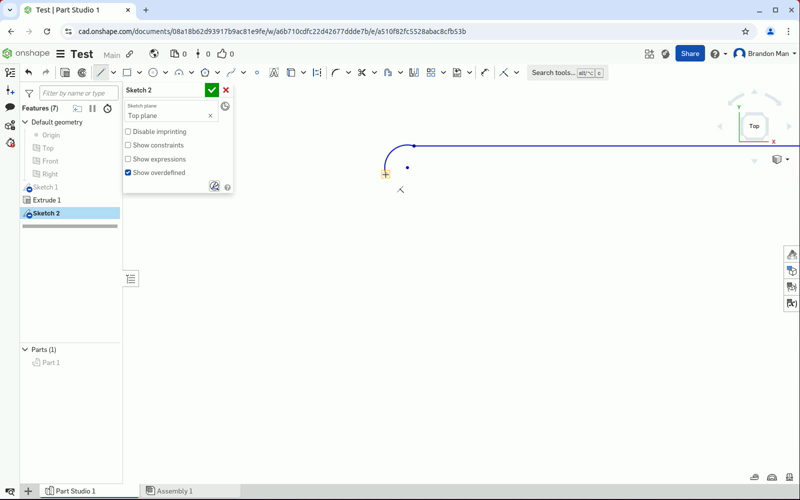
scroll(-6)
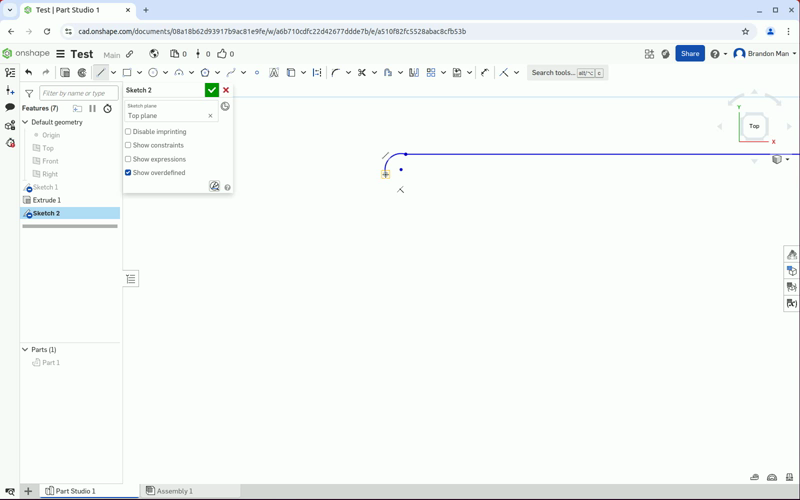
scroll(-6)
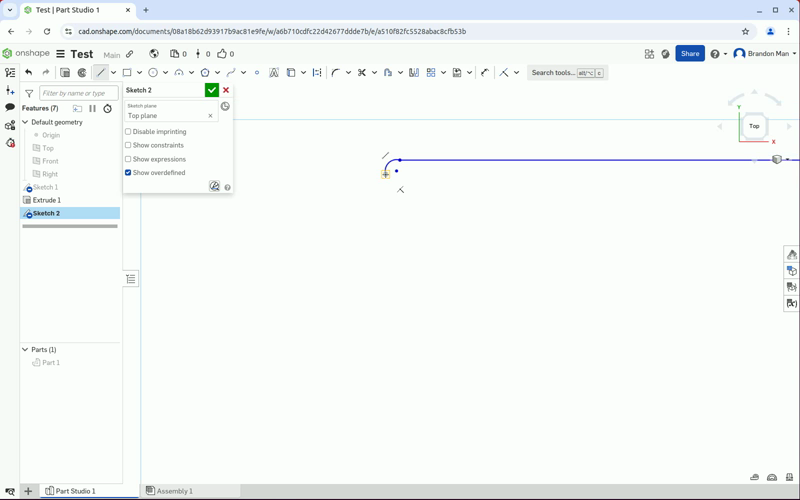
scroll(-6)
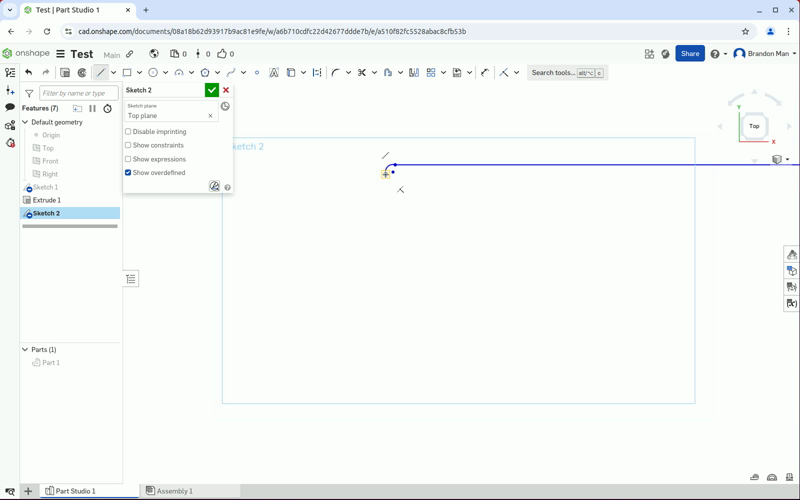
scroll(-6)
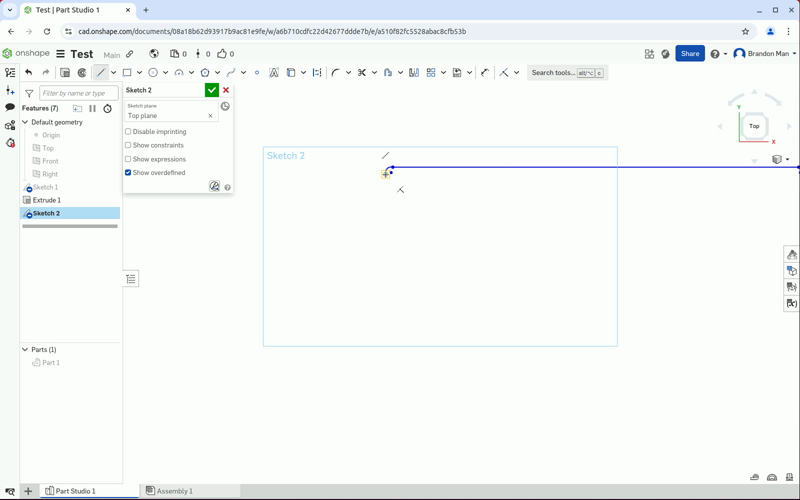
scroll(-6)
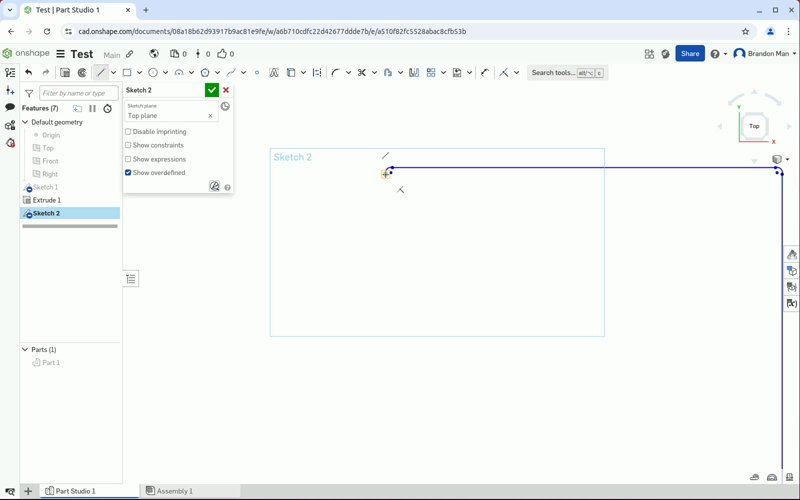
scroll(-6)
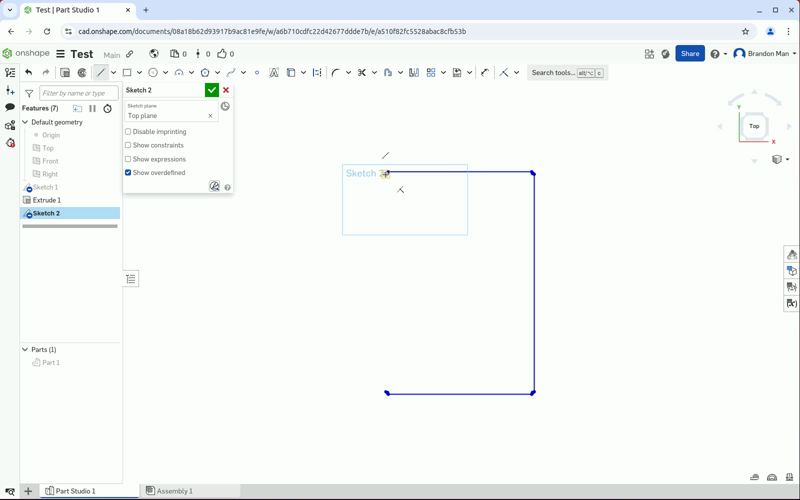
key_down(shift)
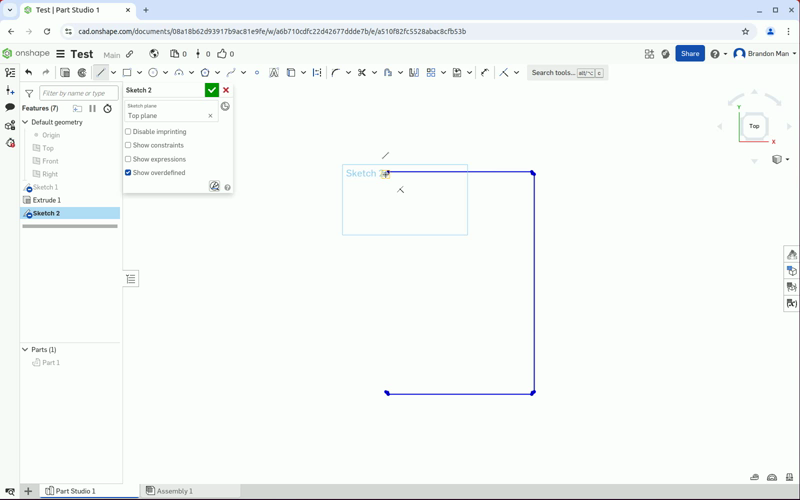
mouse_move(385, 391)
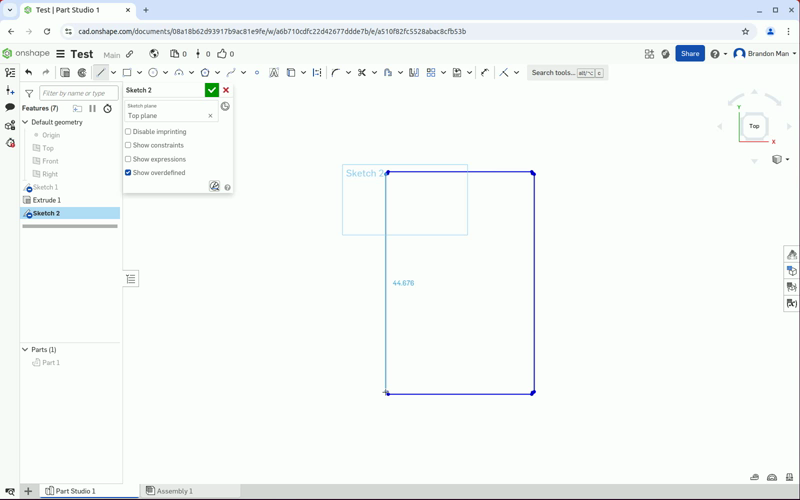
scroll(6)
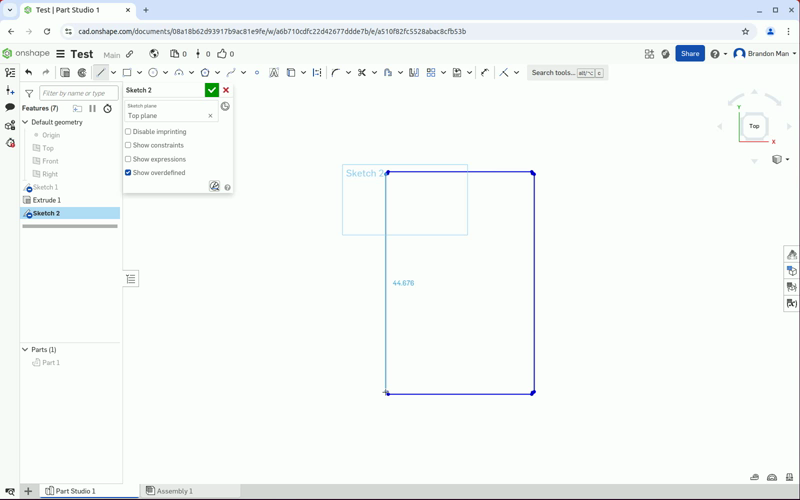
scroll(6)
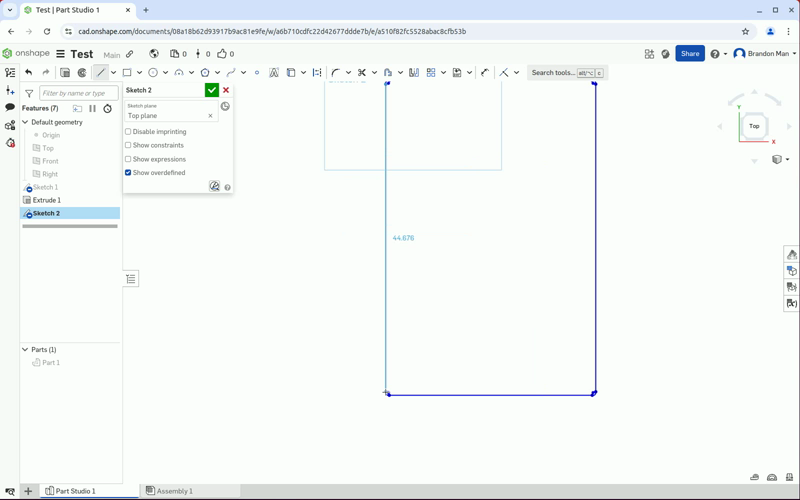
scroll(6)
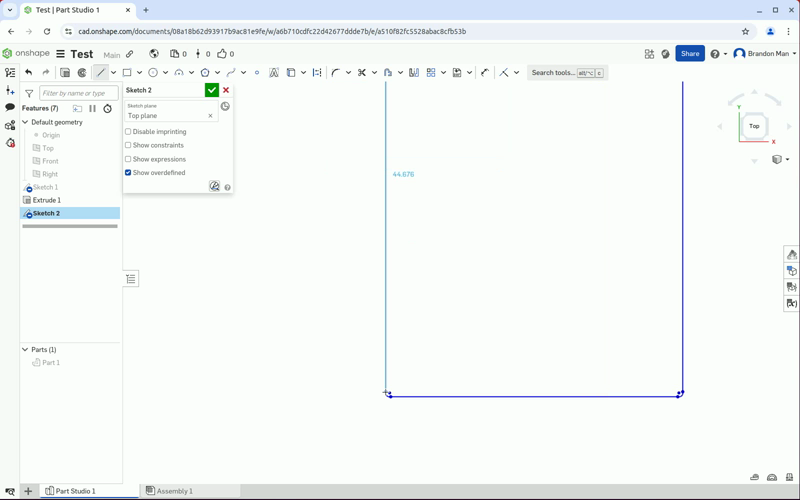
scroll(6)
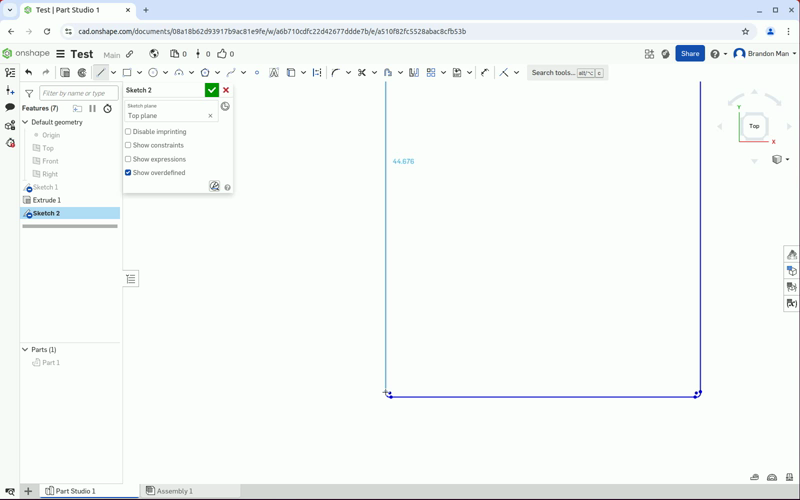
scroll(6)
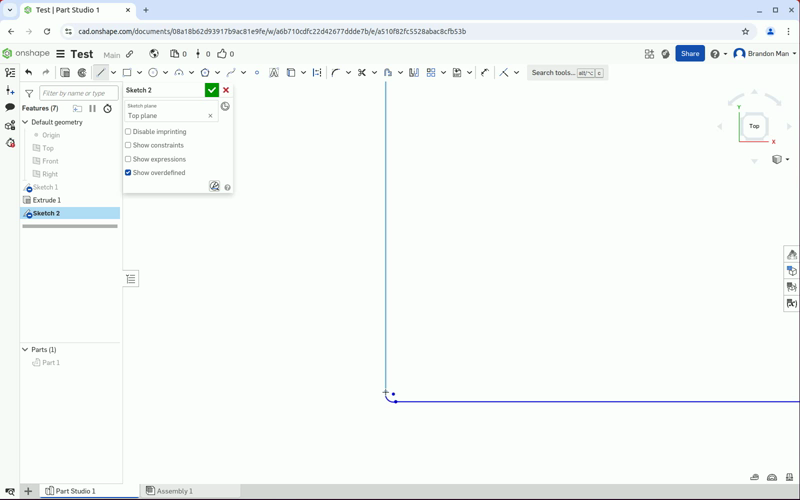
scroll(6)
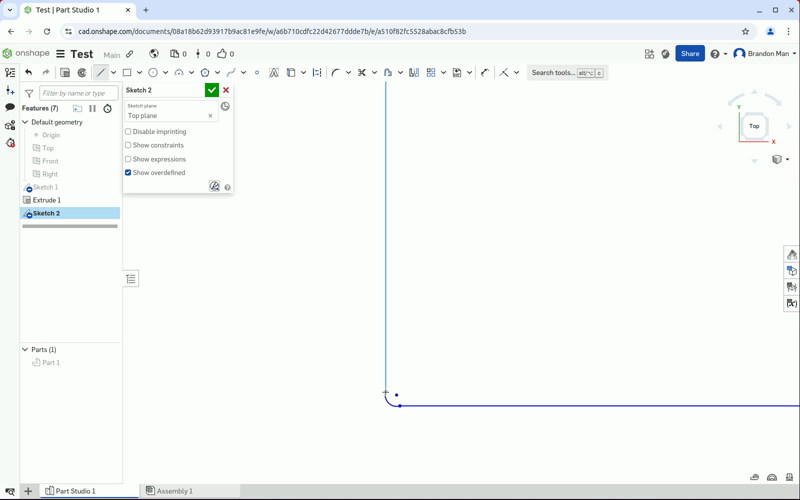
scroll(6)
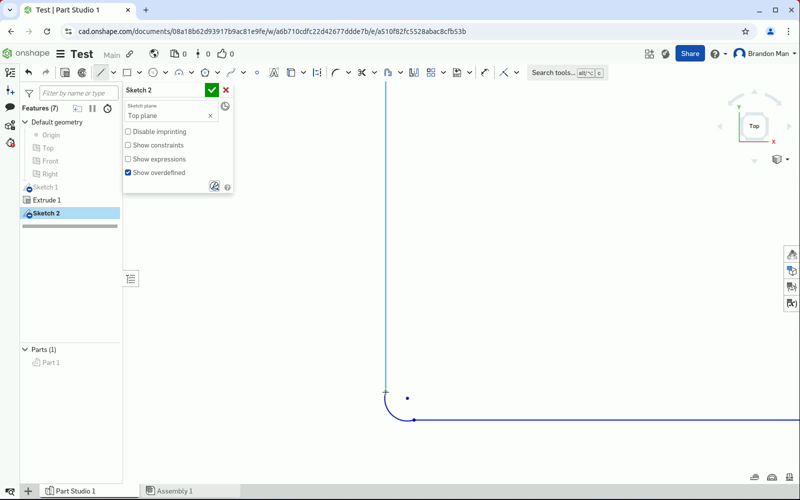
key_up(shift)
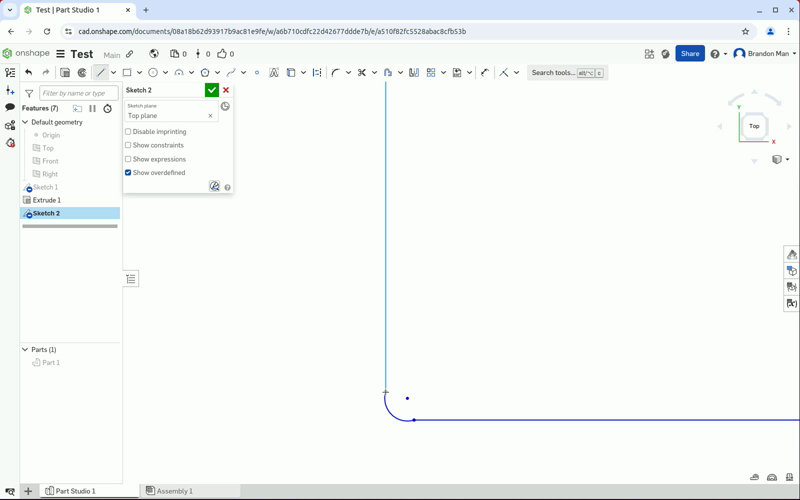
click(385, 391)
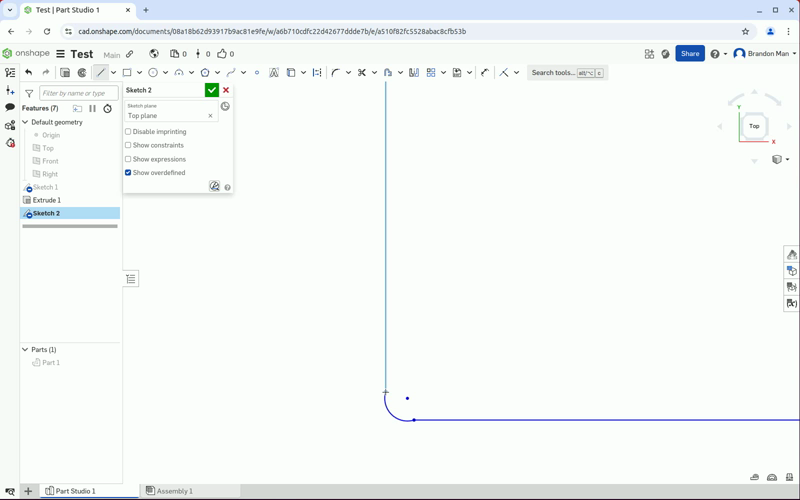
scroll(-6)
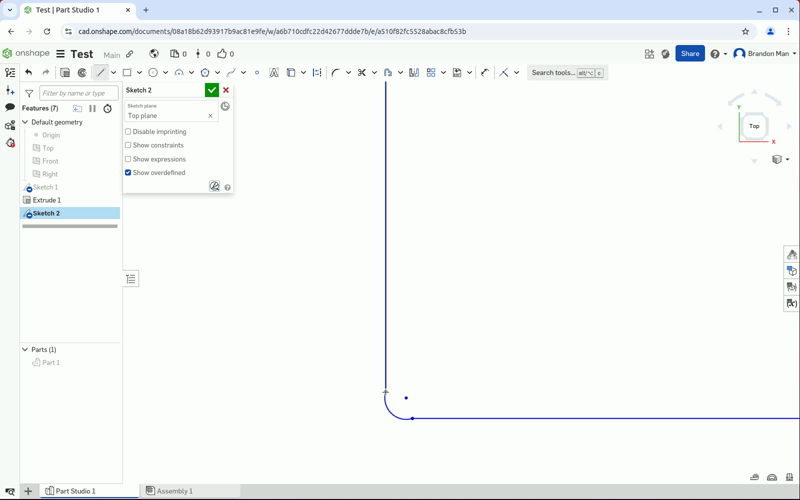
scroll(-6)
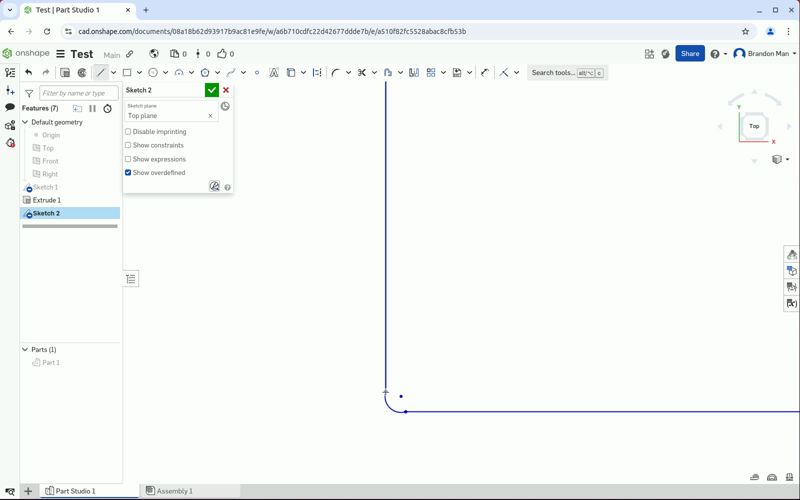
scroll(-6)
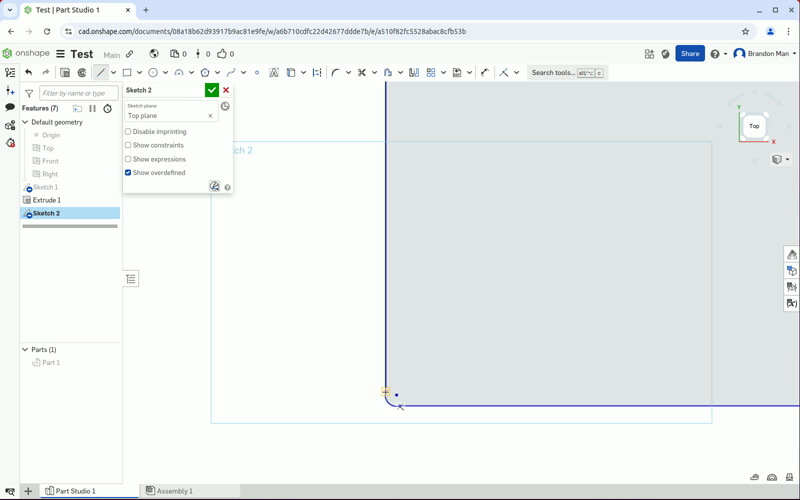
scroll(-6)
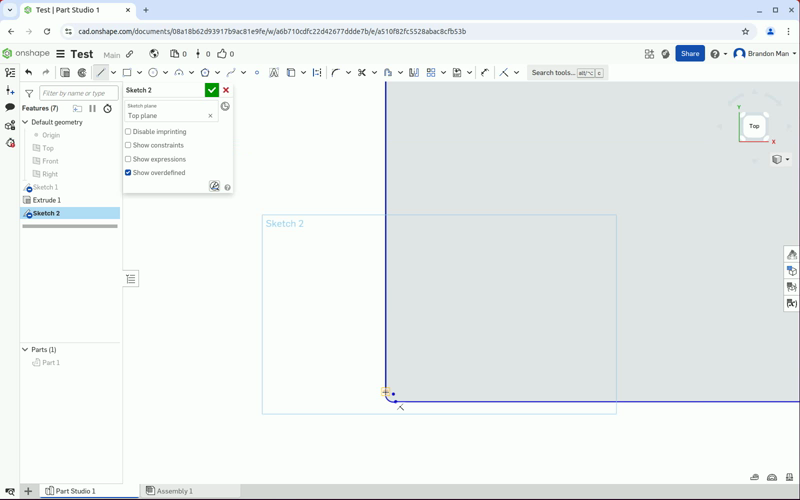
scroll(-6)
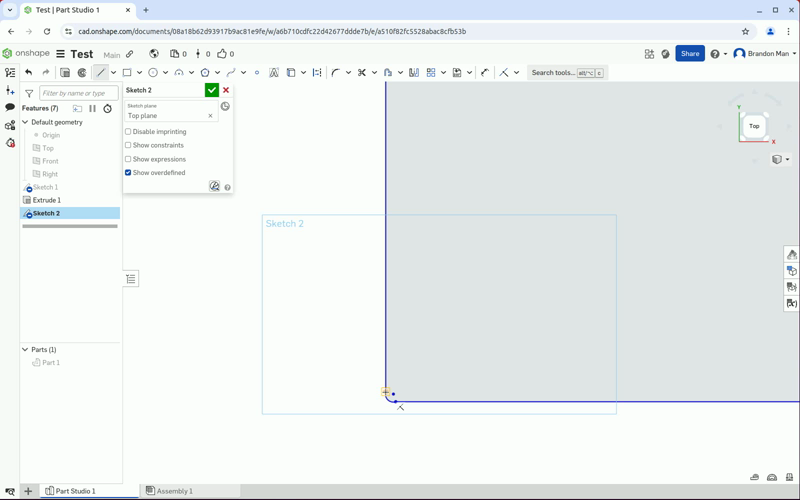
scroll(-6)
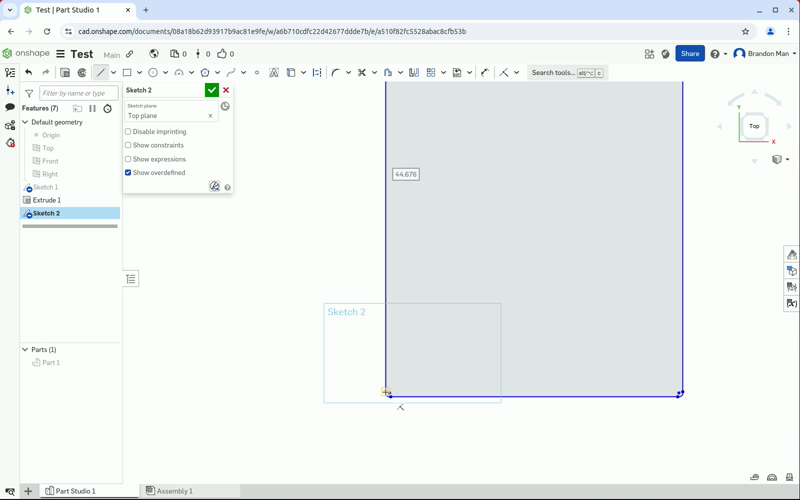
scroll(-6)
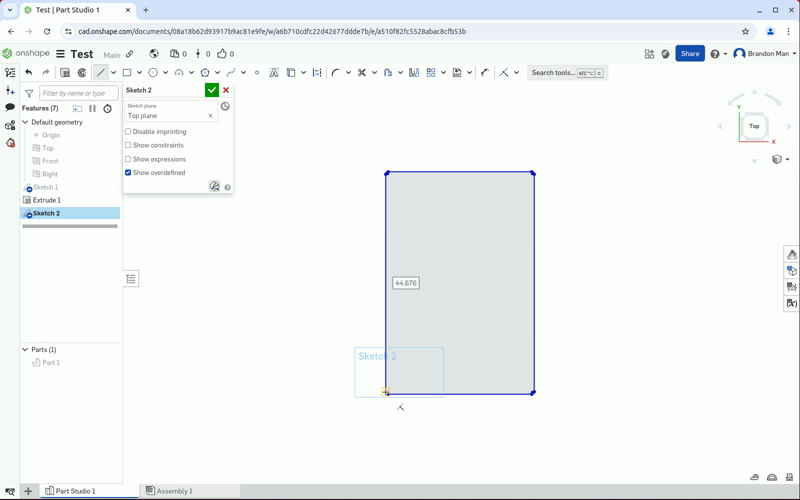
key(esc)
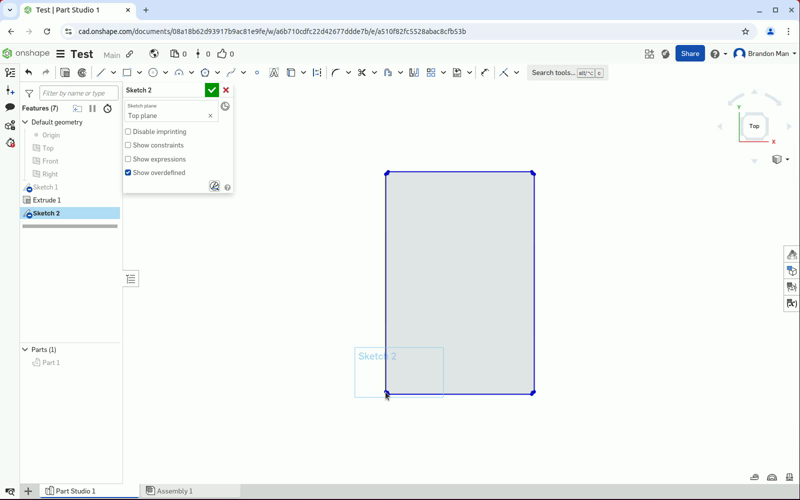
key(a)
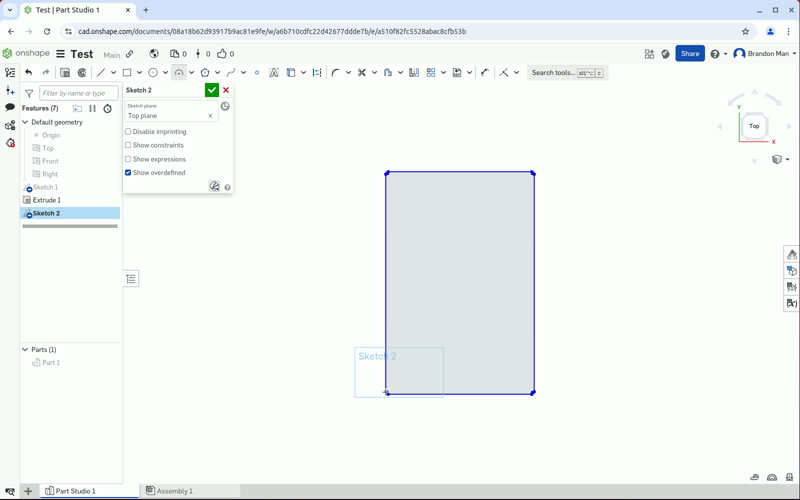
key_down(shift)
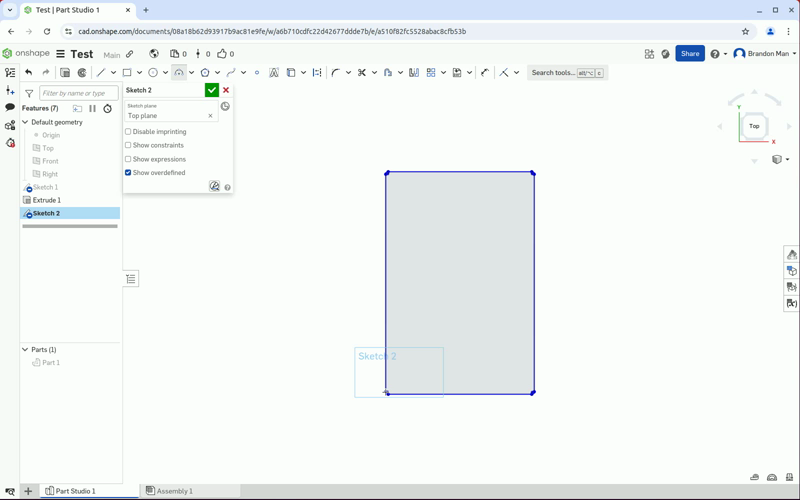
mouse_move(434, 333)
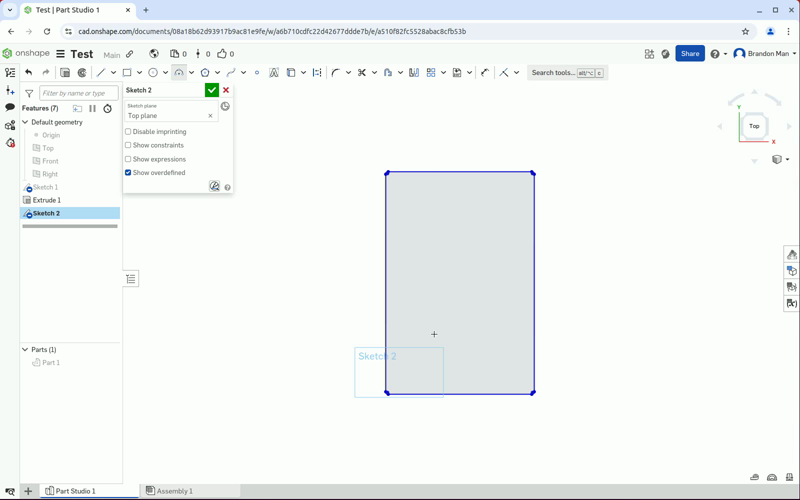
click(434, 333)
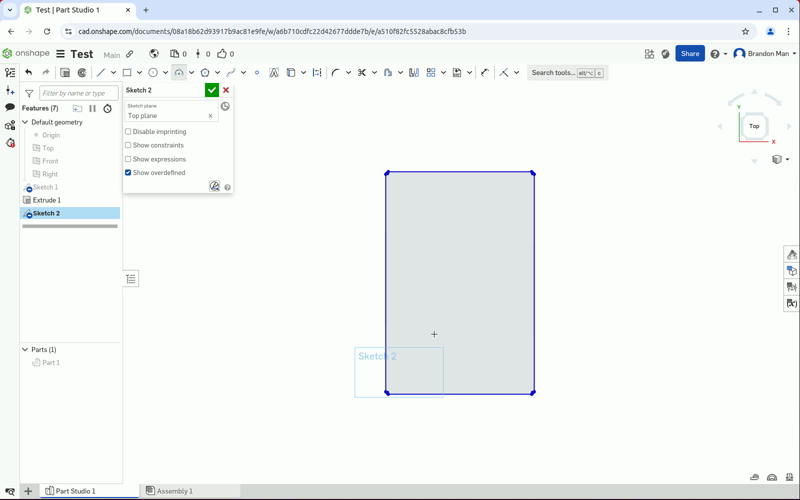
key_up(shift)
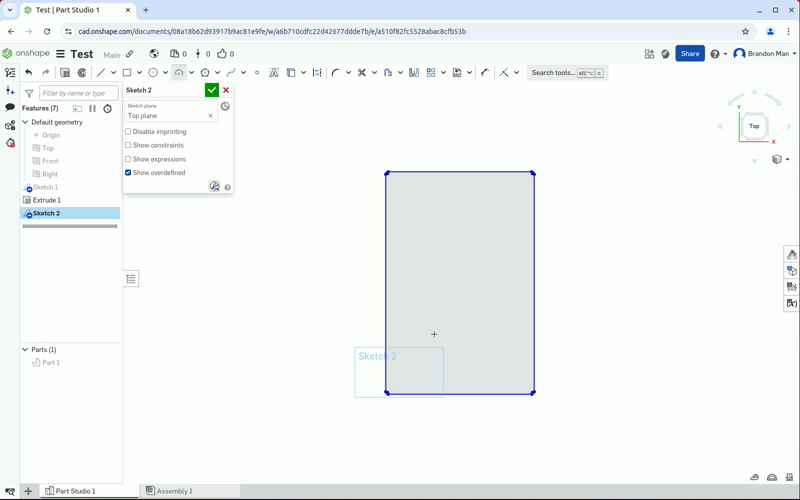
key_down(shift)
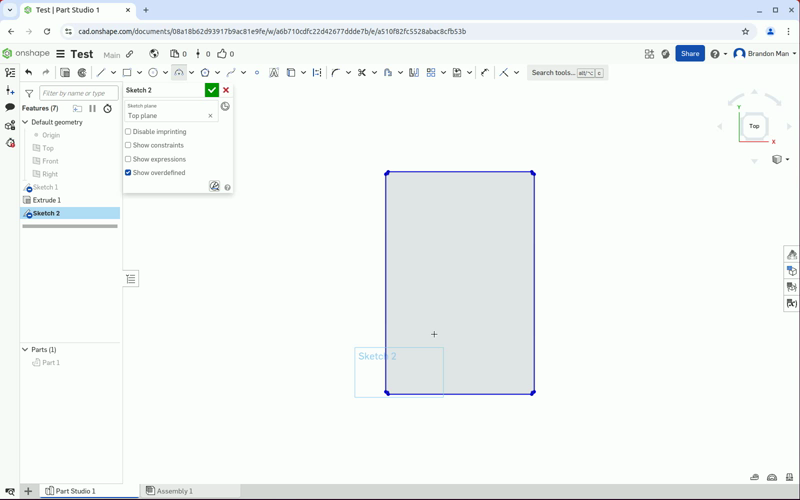
mouse_move(448, 345)
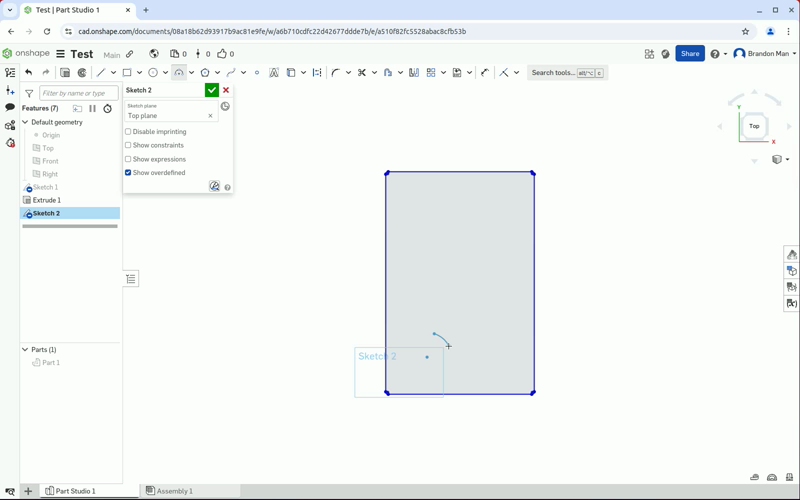
click(448, 345)
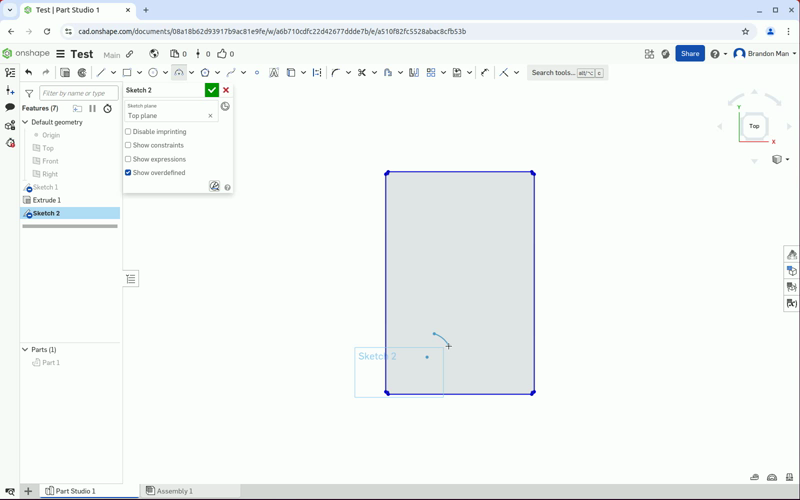
mouse_move(439, 342)
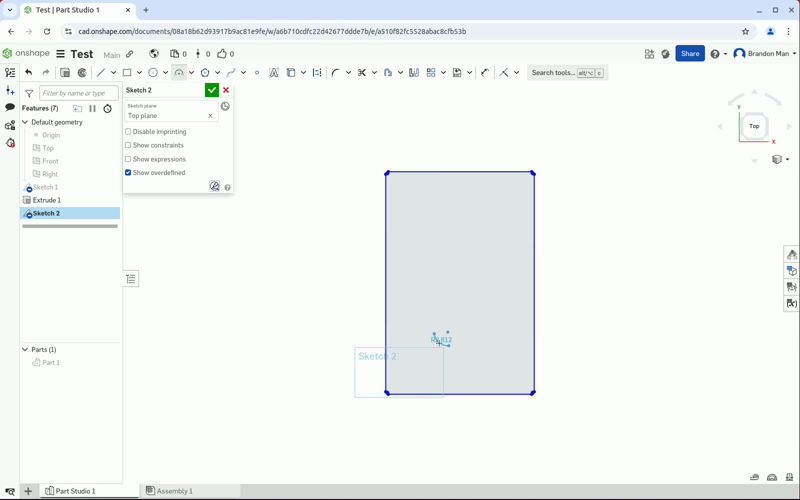
click(439, 342)
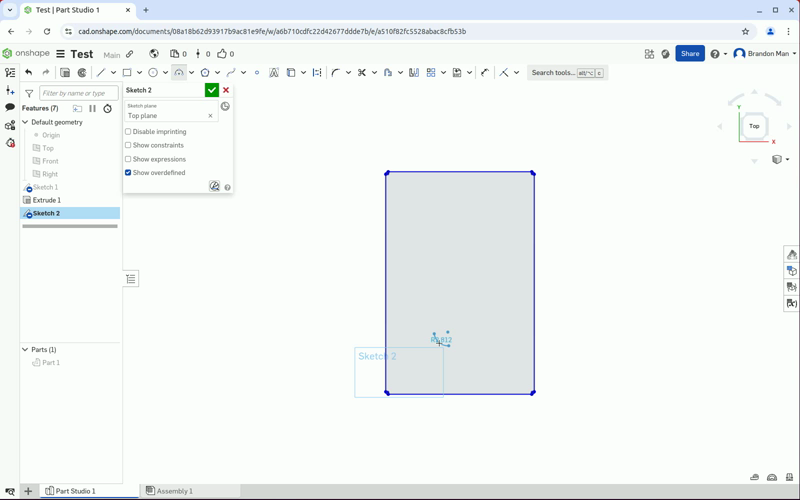
key_up(shift)
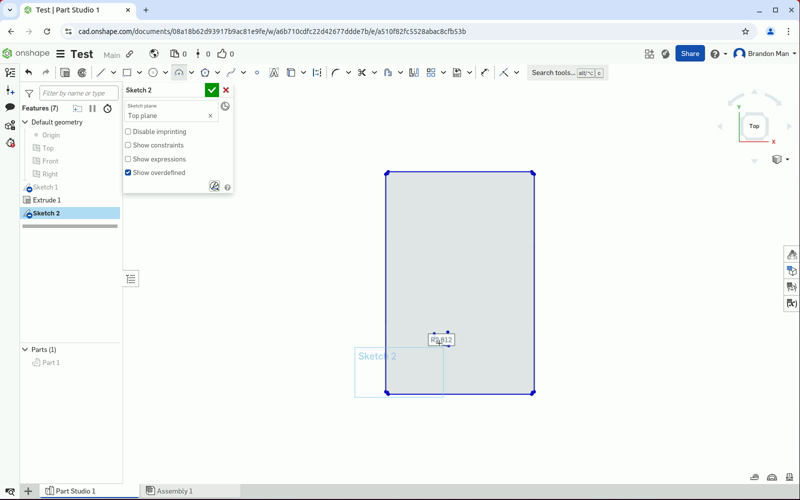
key(esc)
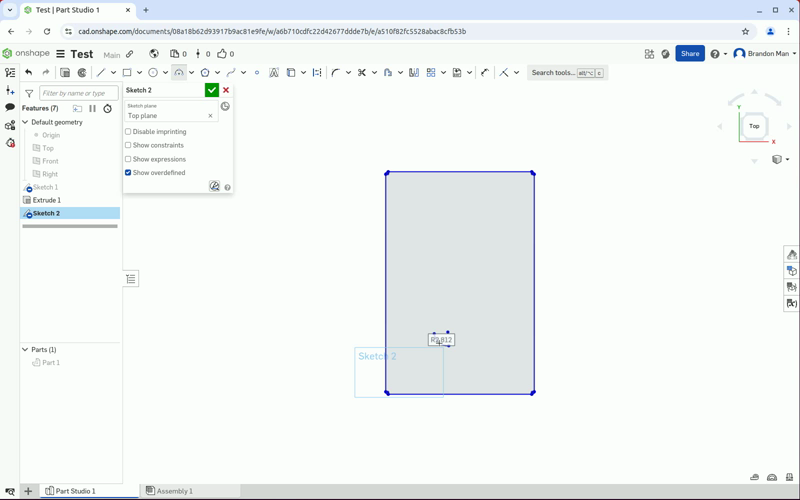
key(l)
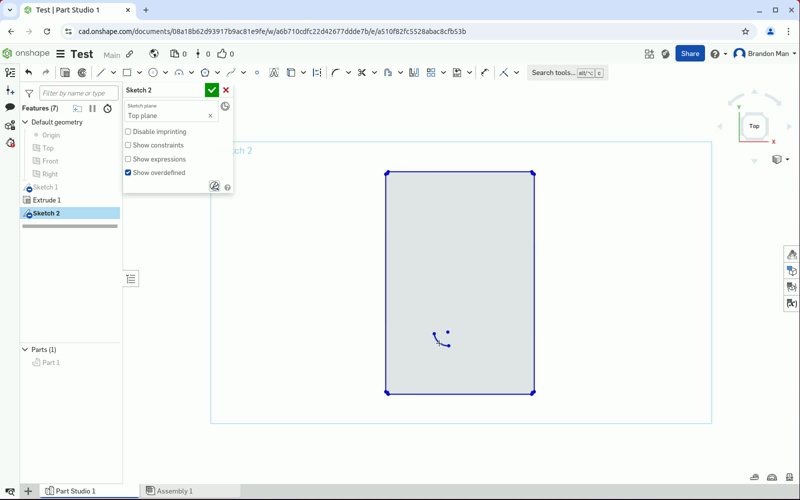
mouse_move(448, 345)
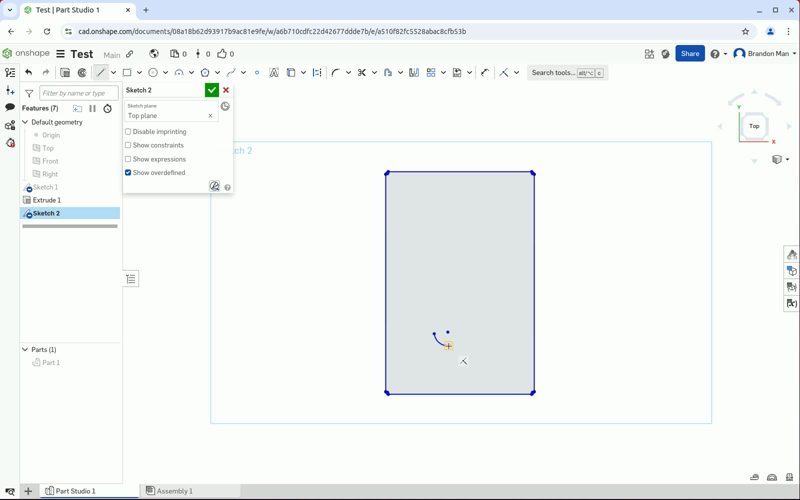
click(448, 345)
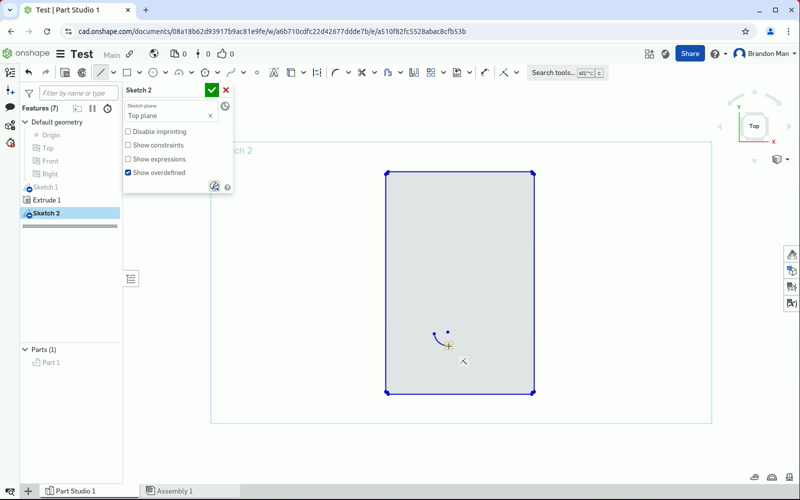
key_down(shift)
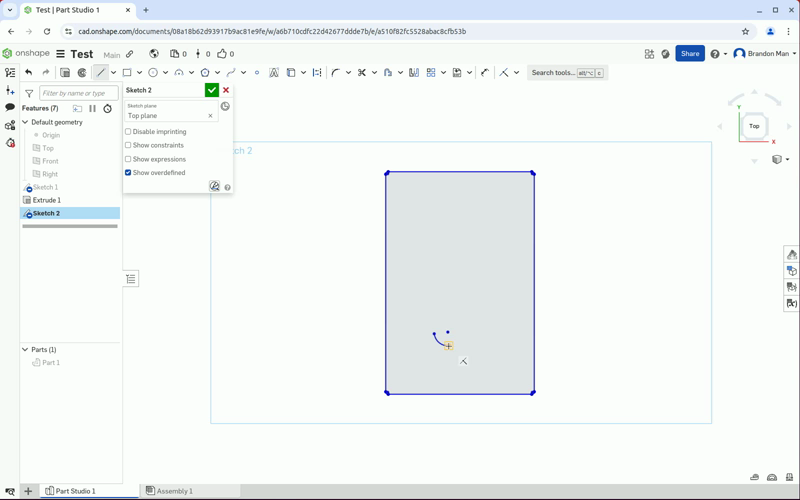
mouse_move(478, 345)
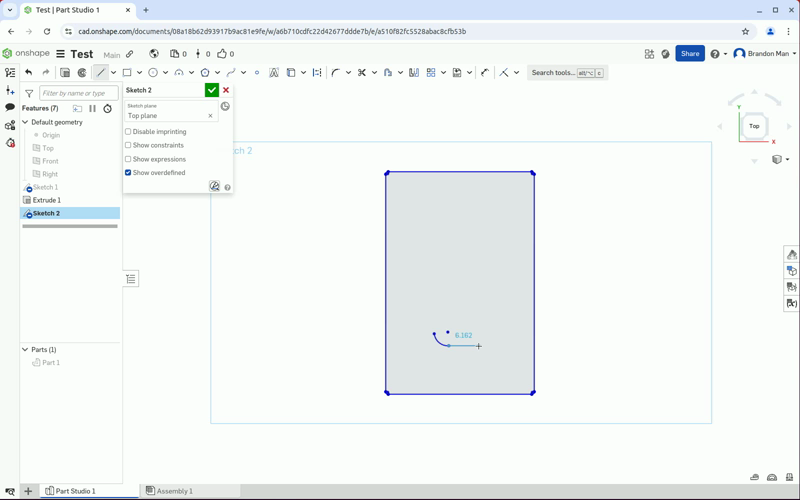
mouse_move(485, 345)
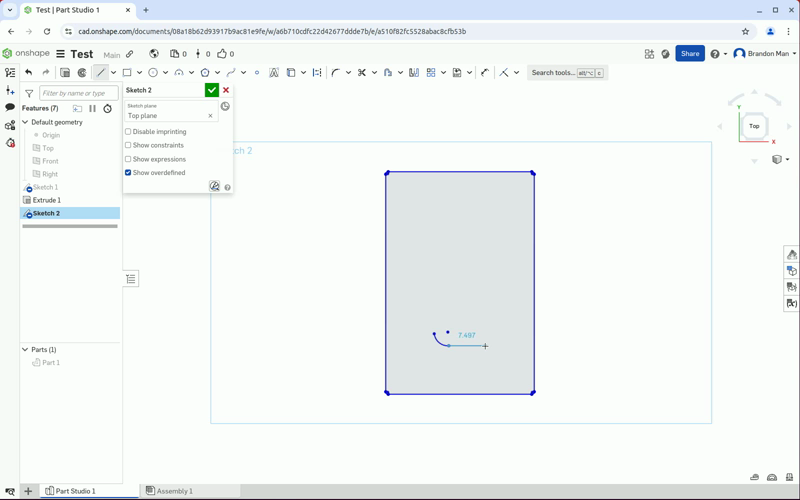
click(485, 345)
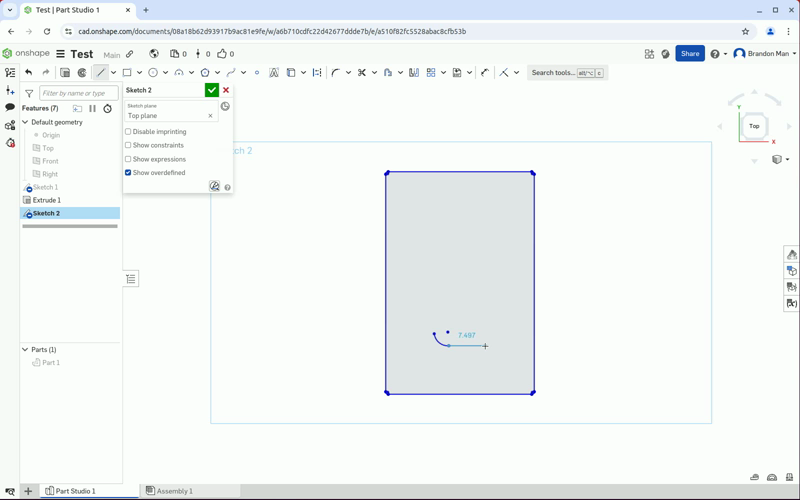
key_up(shift)
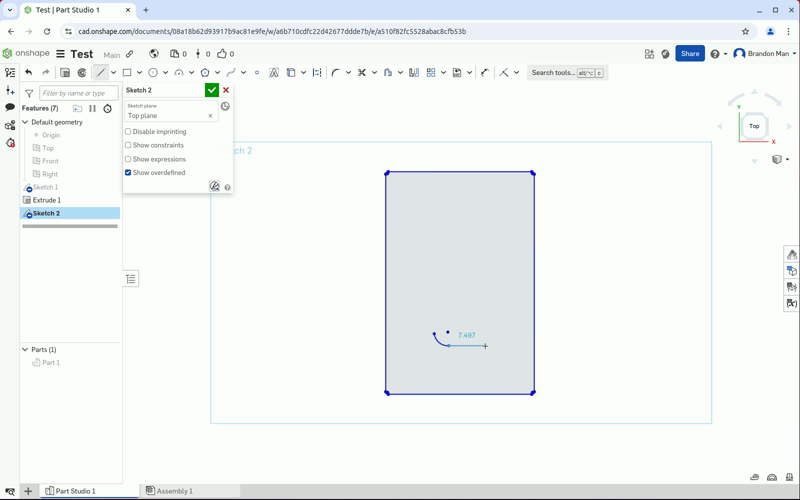
key(esc)
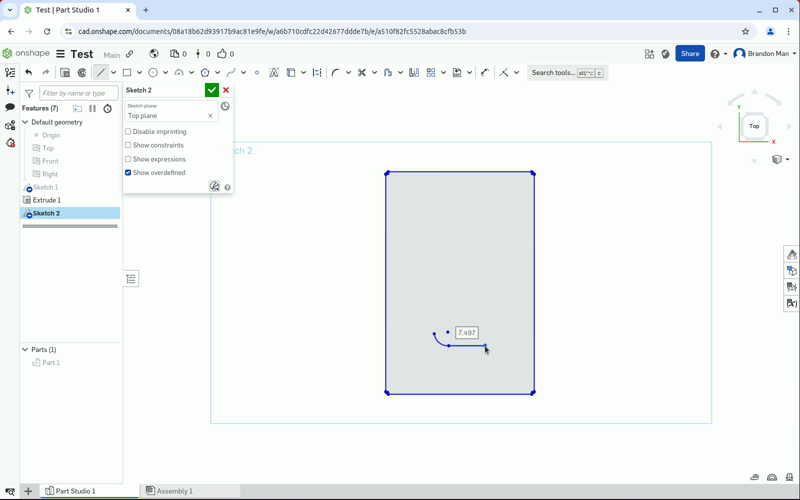
key(a)
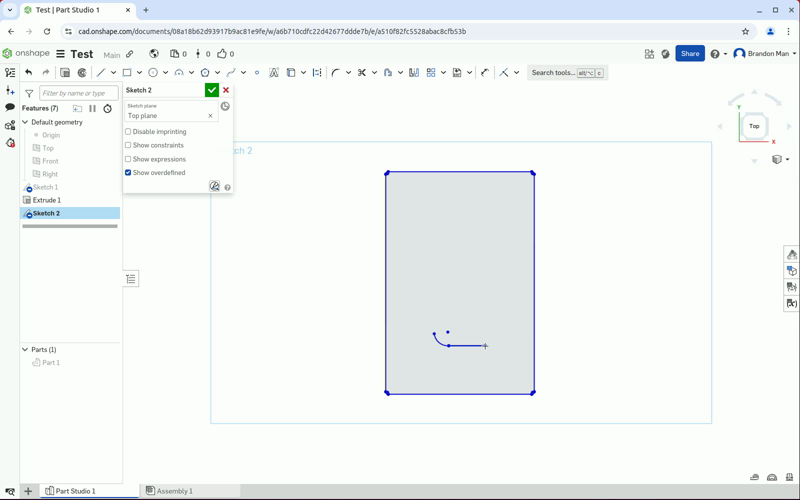
mouse_move(485, 345)
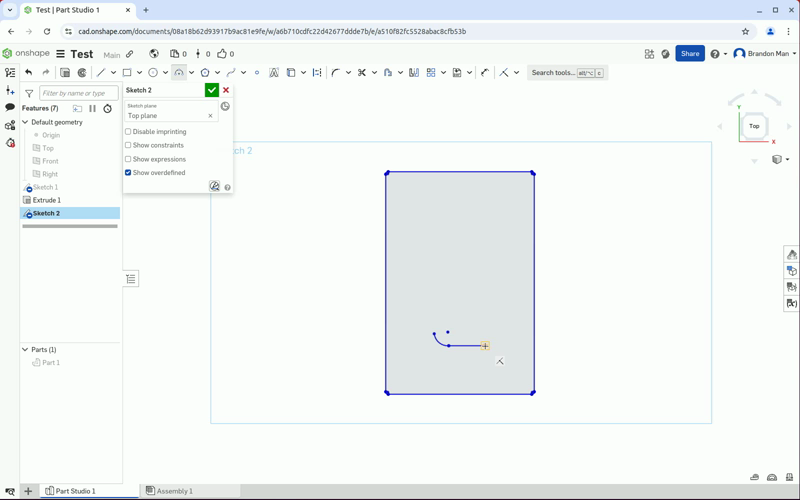
click(485, 345)
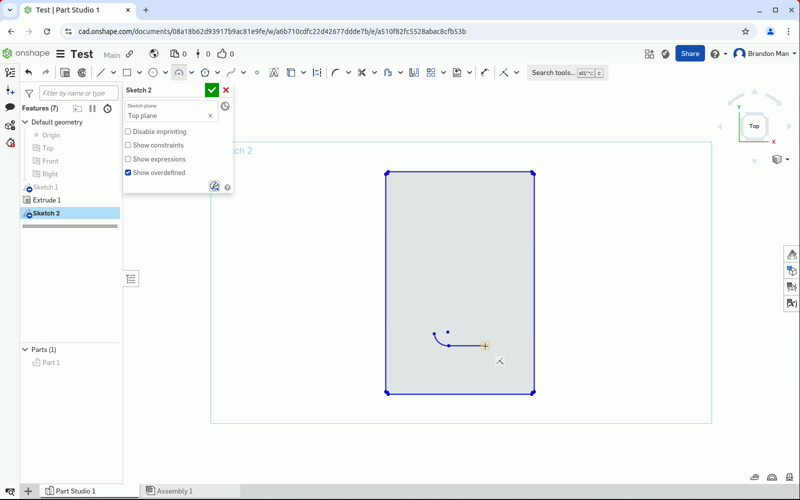
key_down(shift)
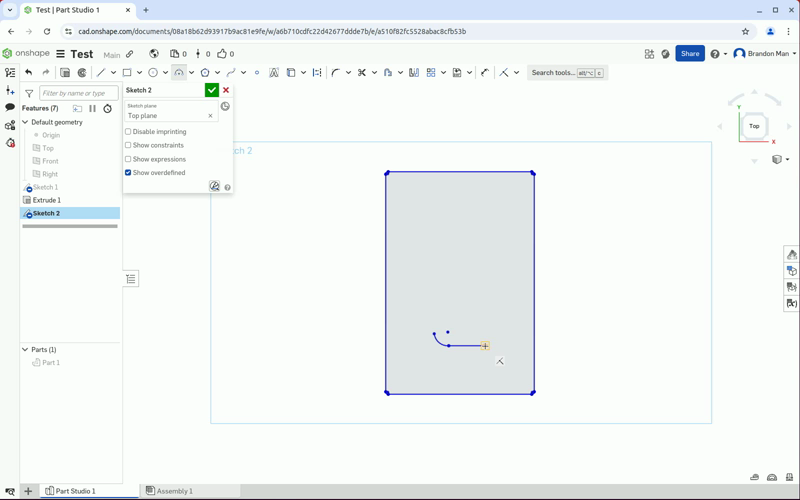
mouse_move(485, 297)
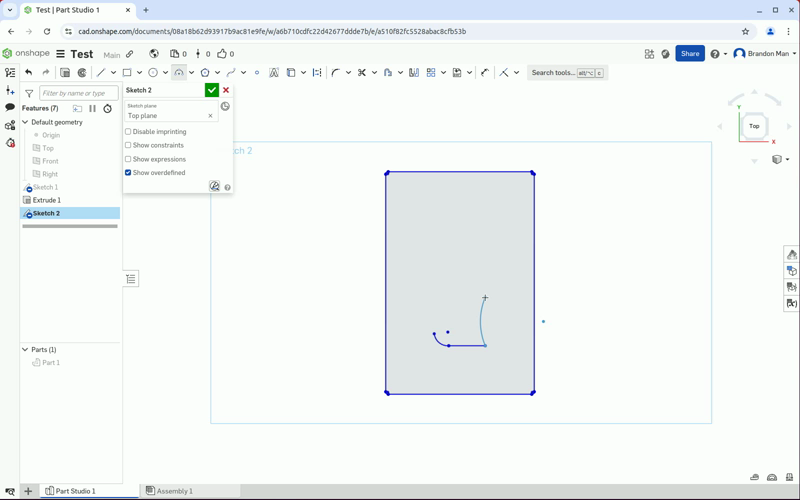
click(485, 297)
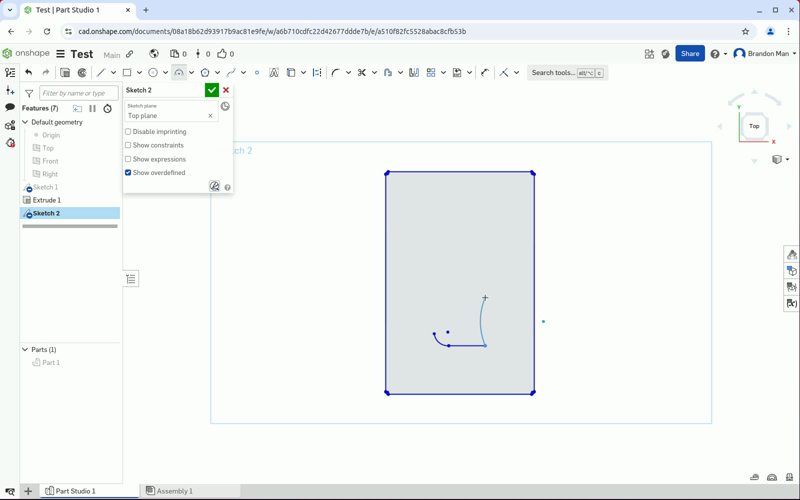
mouse_move(510, 321)
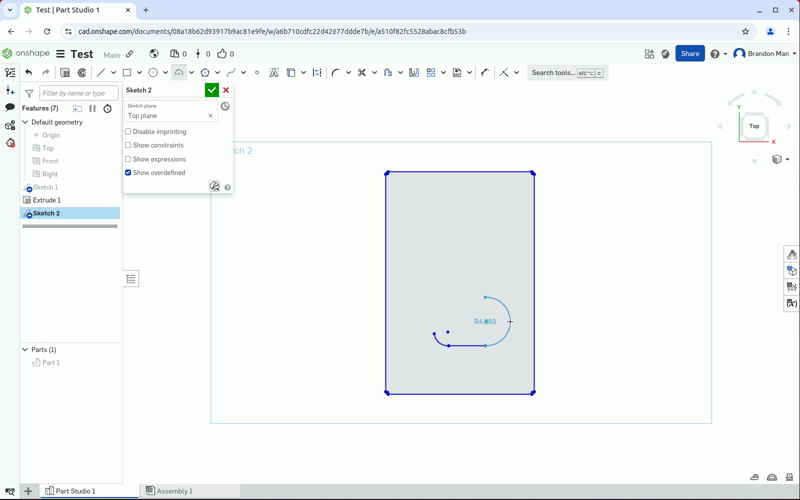
click(510, 321)
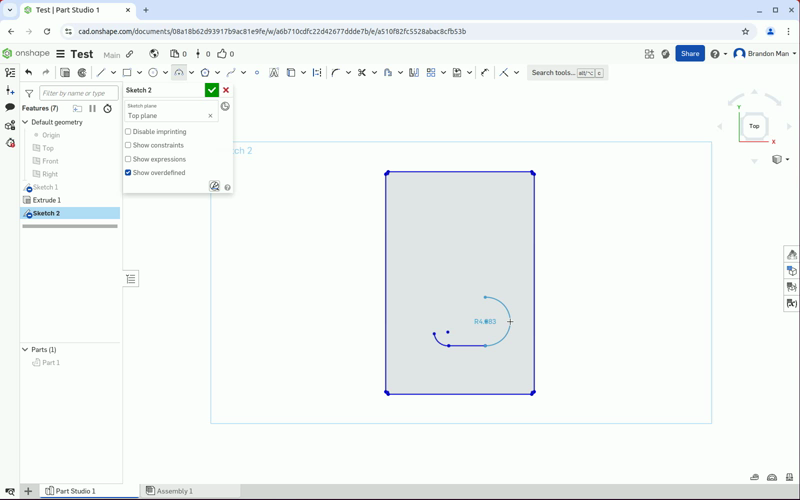
key_up(shift)
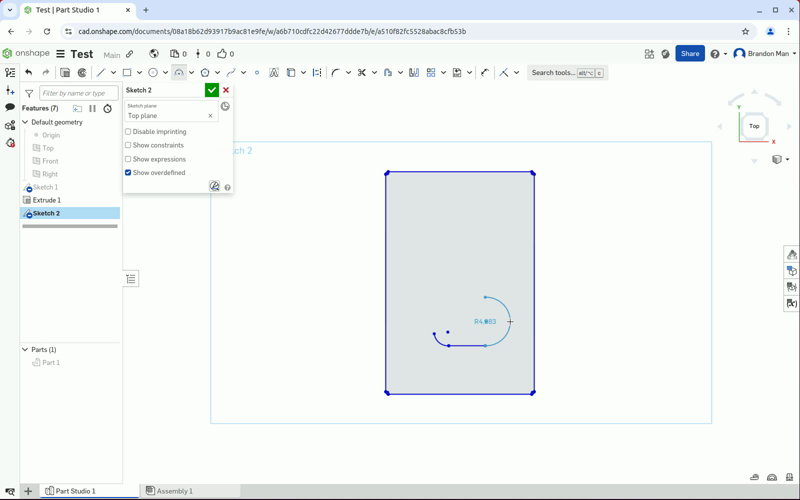
key(esc)
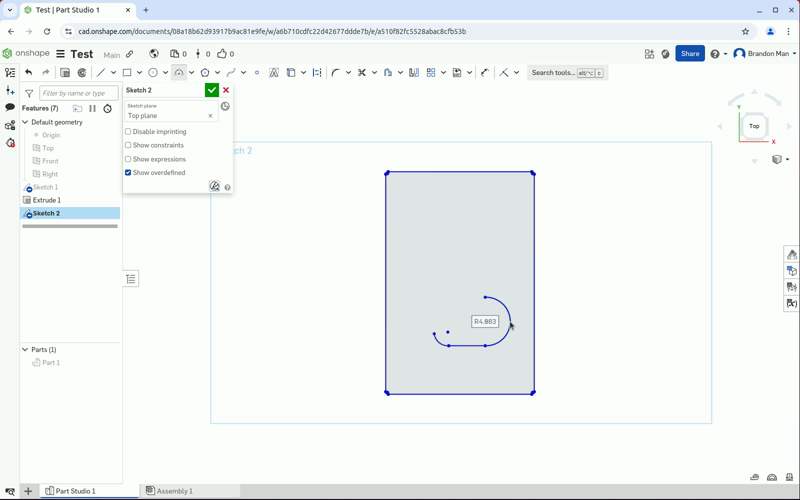
key(l)
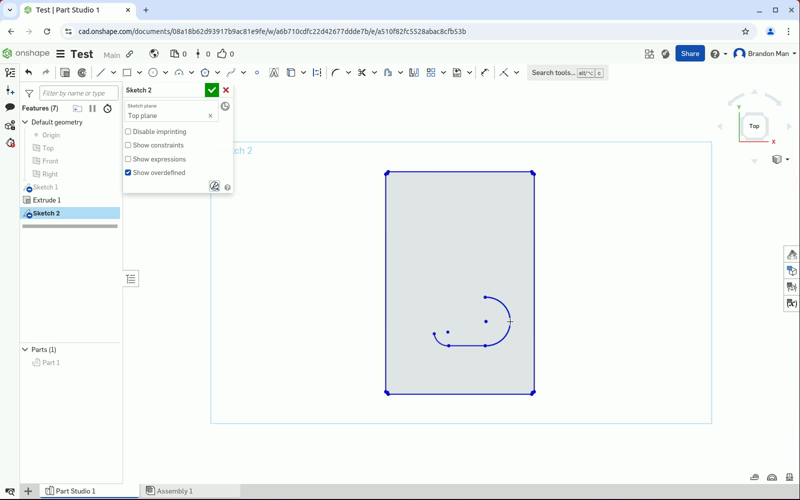
mouse_move(485, 297)
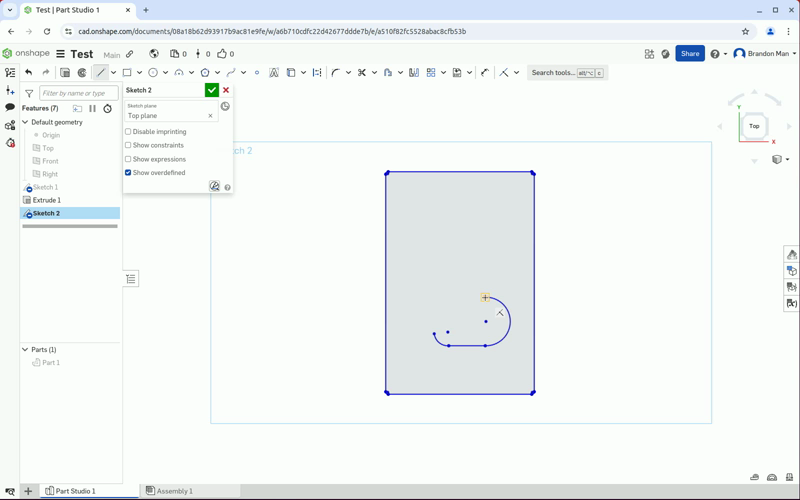
click(485, 297)
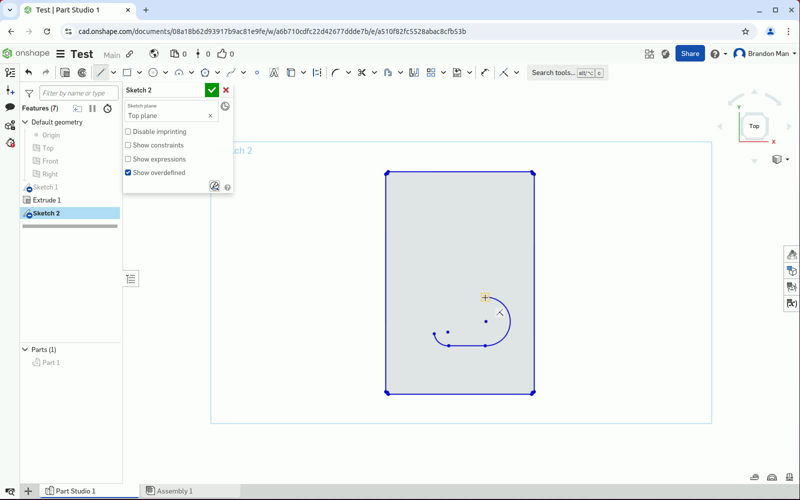
key_down(shift)
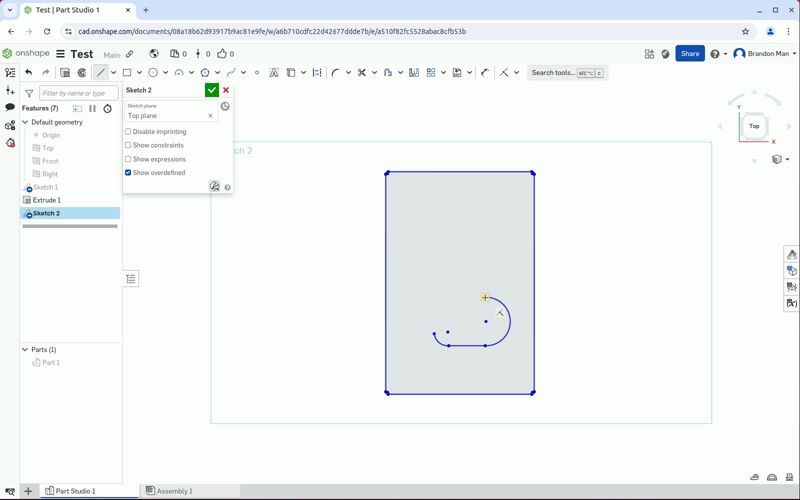
mouse_move(485, 234)
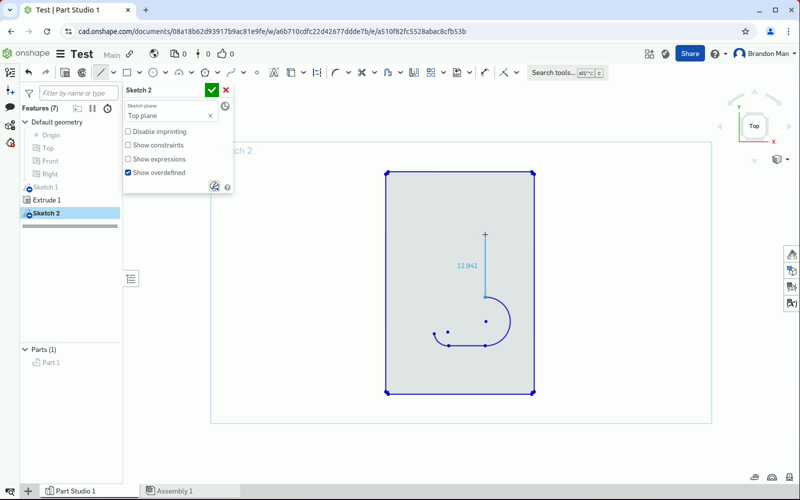
click(485, 234)
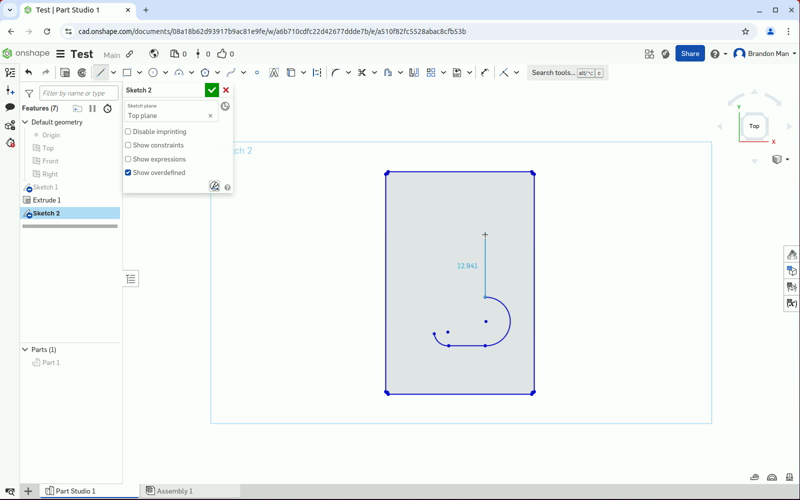
key_up(shift)
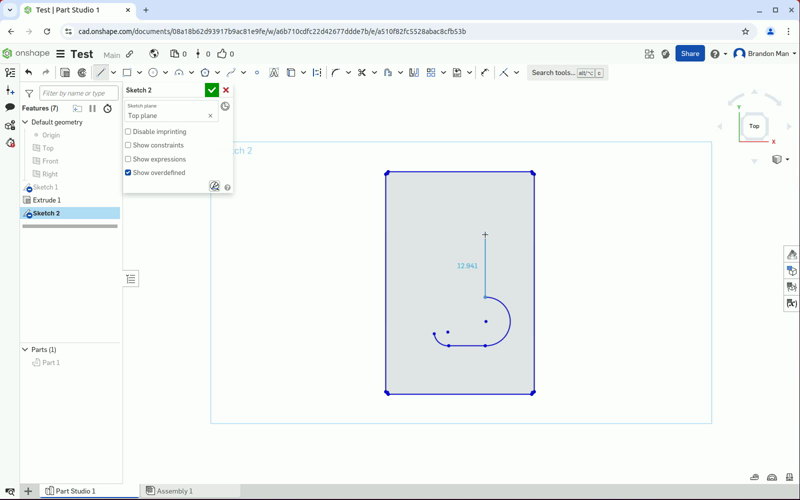
key(esc)
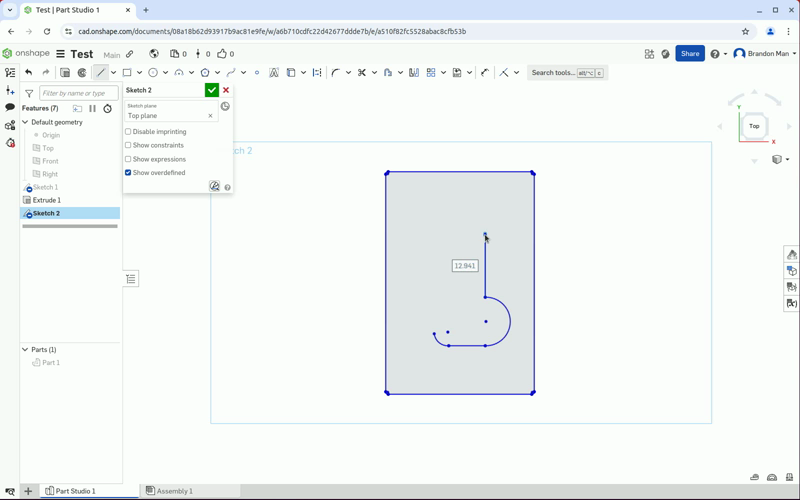
key(a)
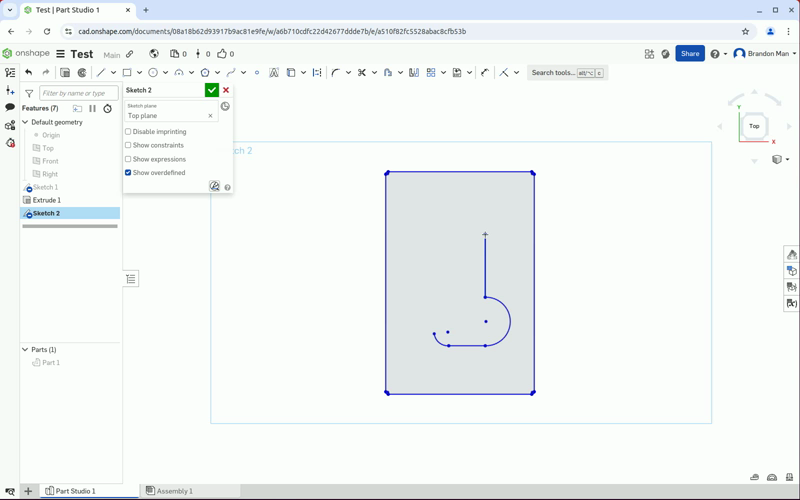
mouse_move(485, 234)
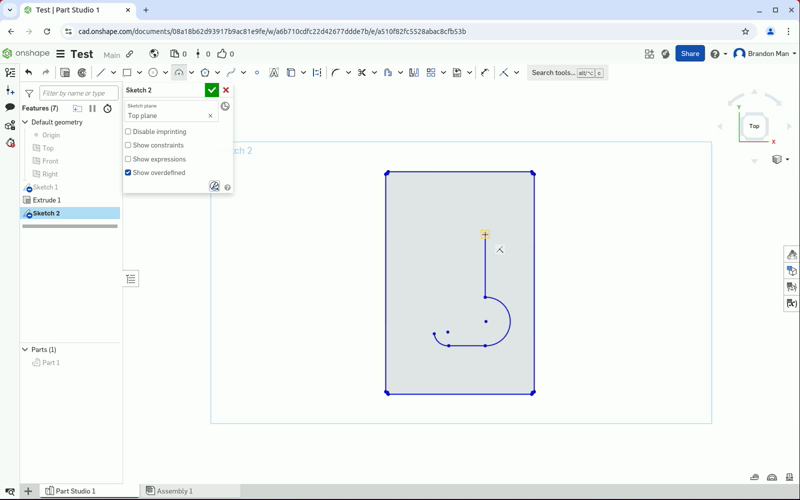
click(485, 234)
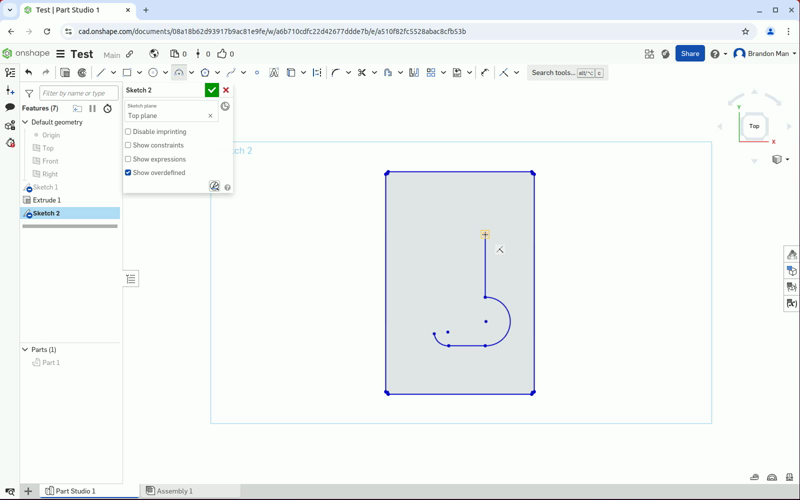
key_down(shift)
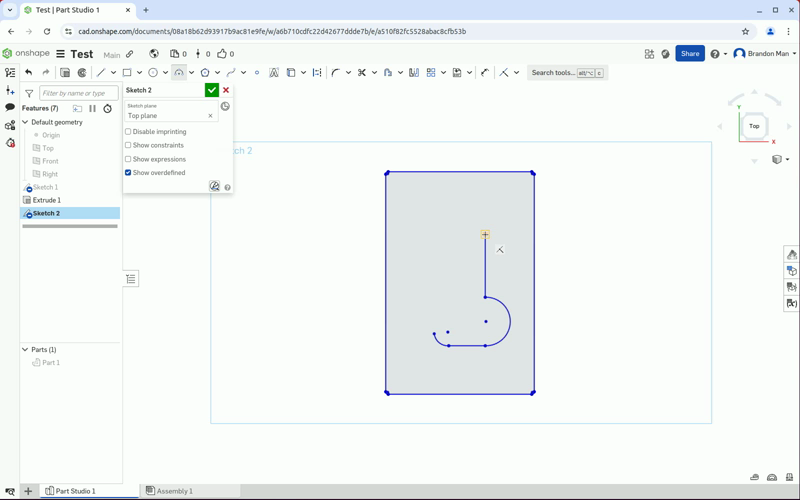
mouse_move(471, 220)
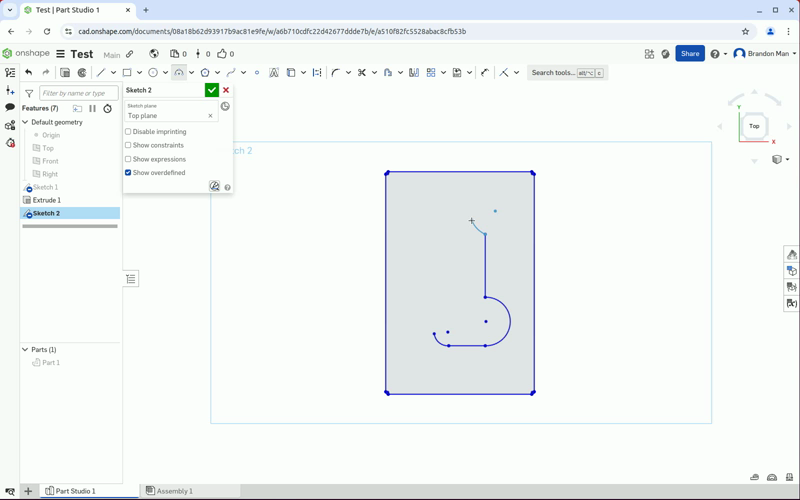
click(471, 220)
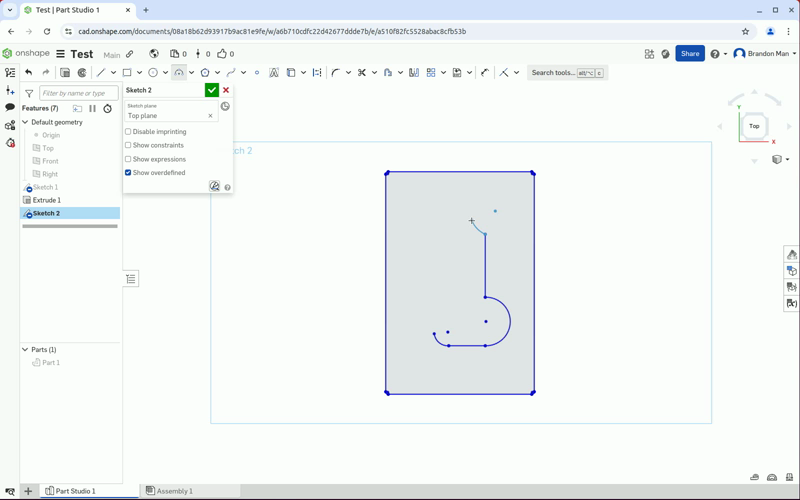
mouse_move(481, 224)
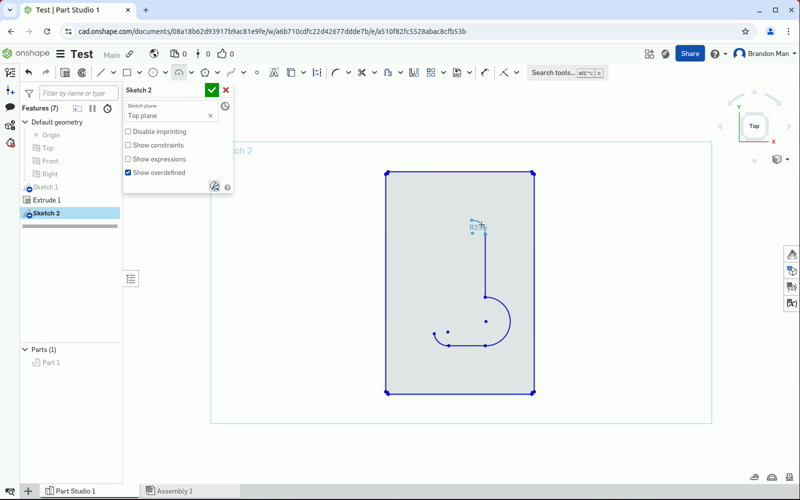
click(481, 224)
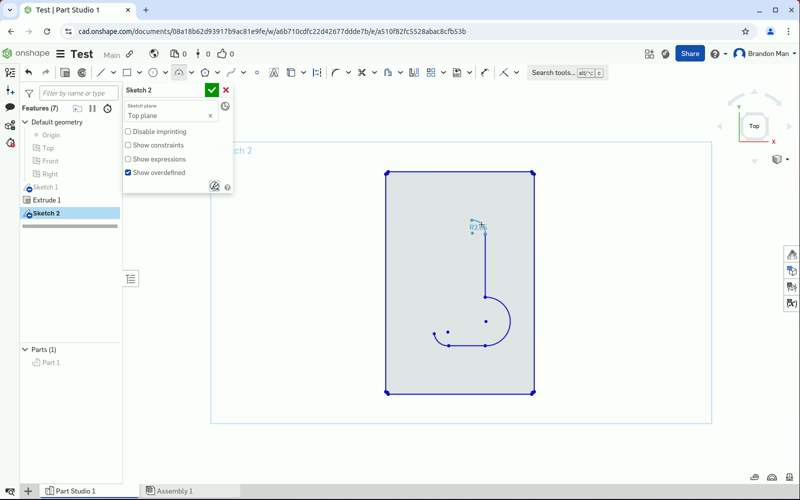
key_up(shift)
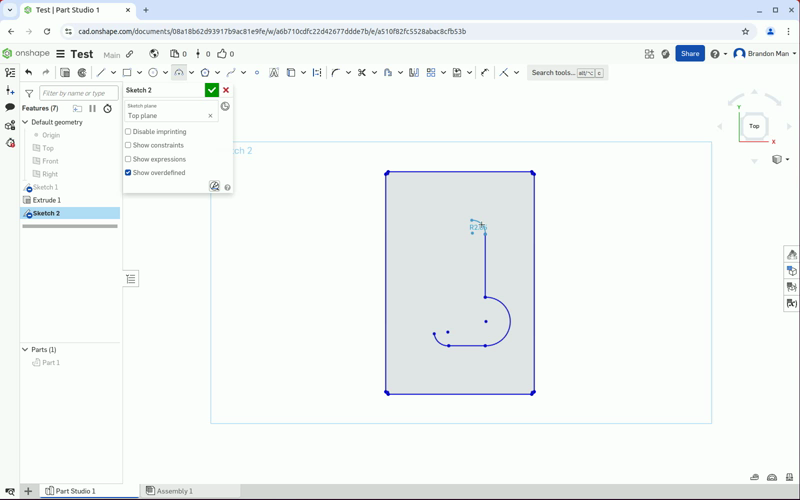
key(esc)
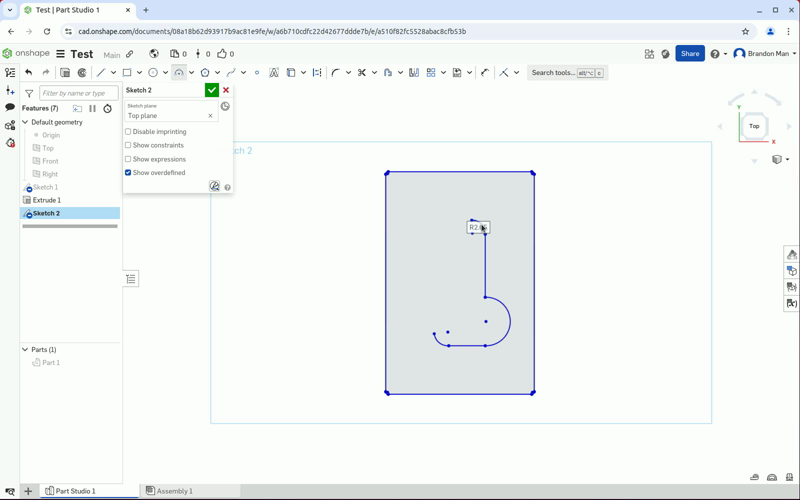
key(l)
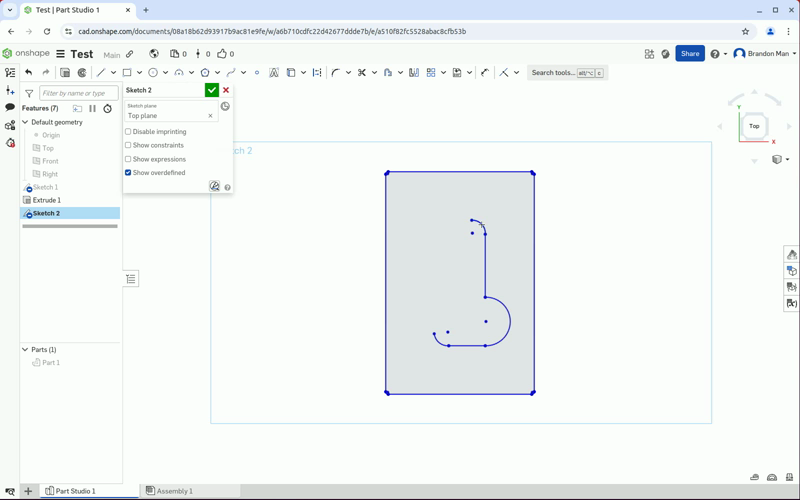
mouse_move(471, 220)
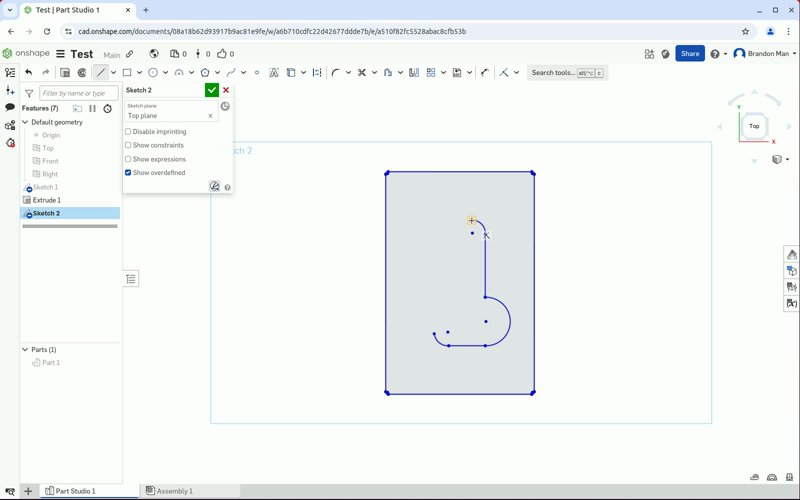
click(471, 220)
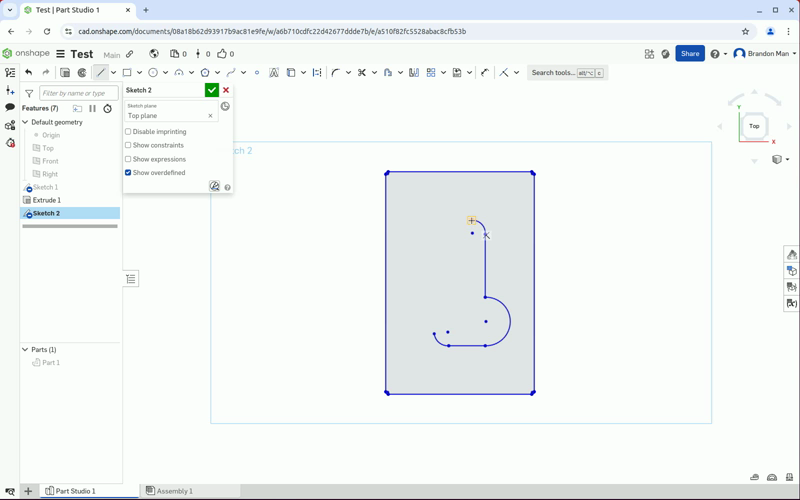
key_down(shift)
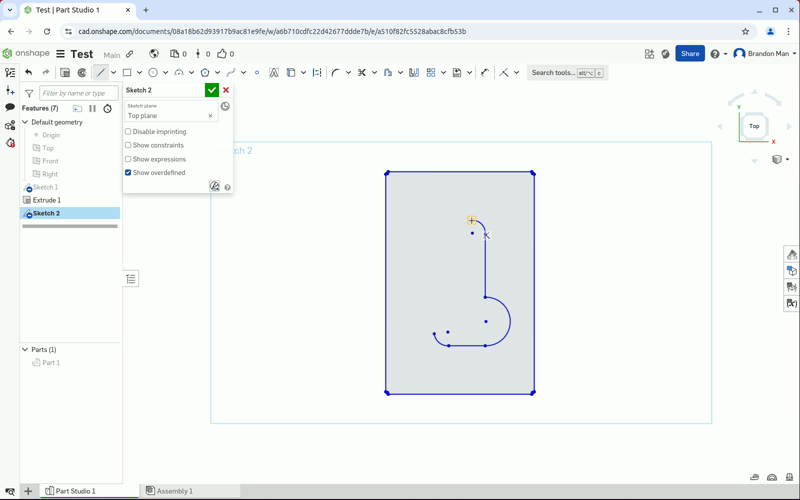
mouse_move(501, 220)
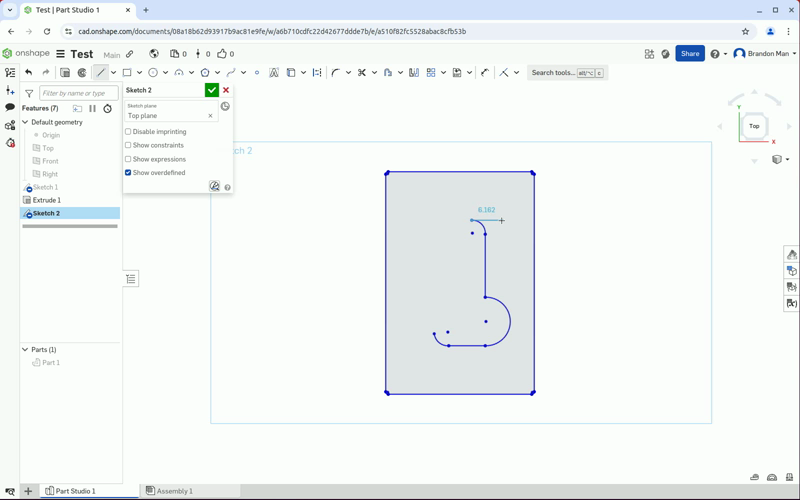
mouse_move(434, 220)
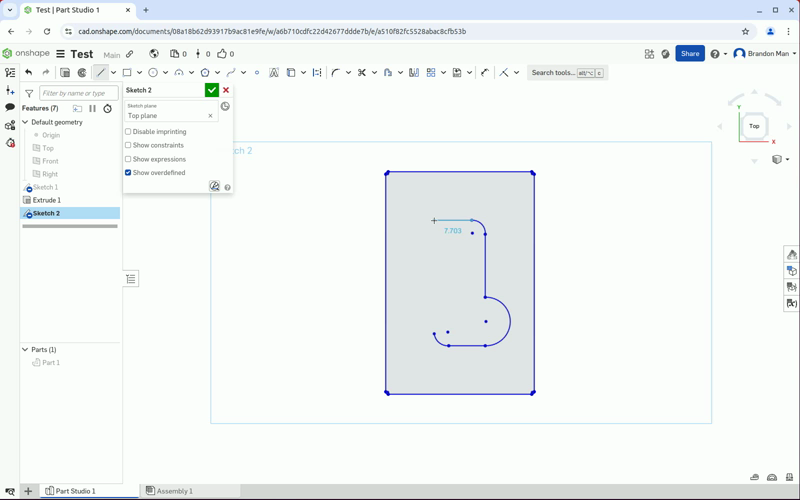
click(434, 220)
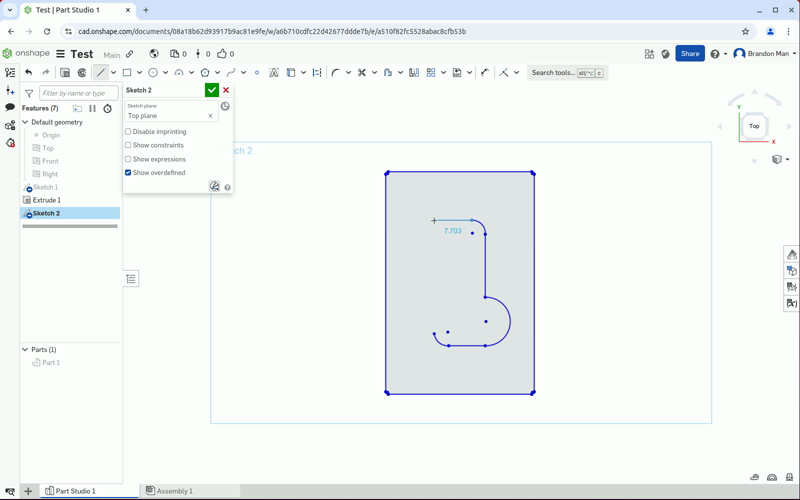
key_up(shift)
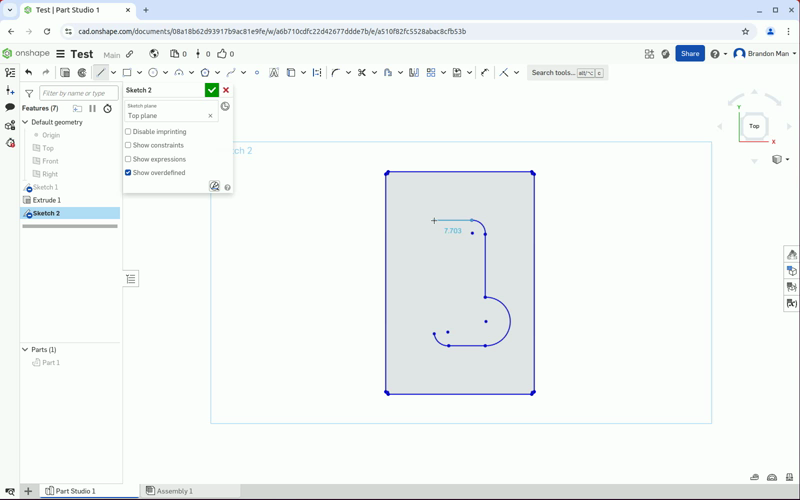
key(esc)
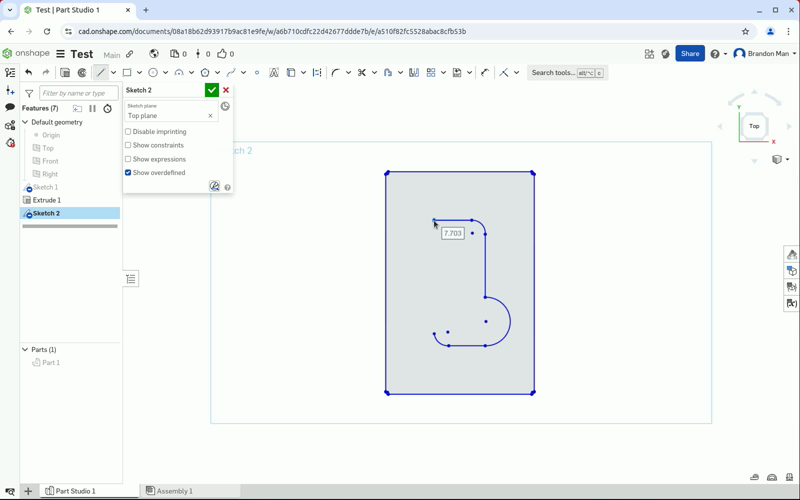
key(a)
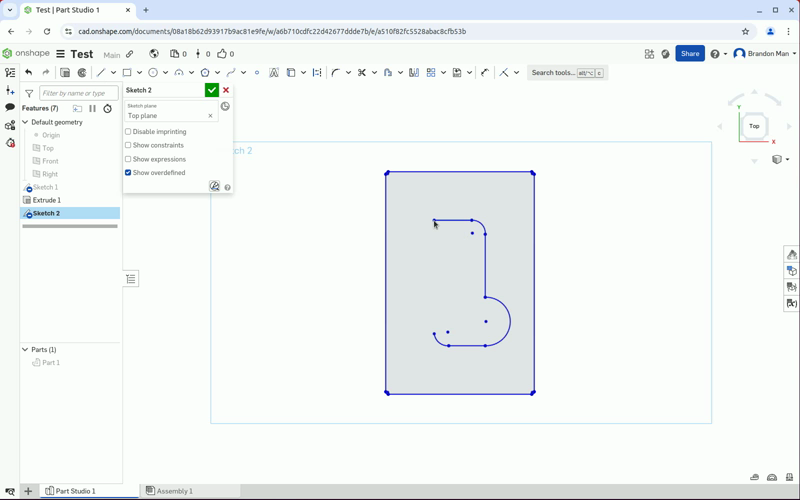
mouse_move(434, 220)
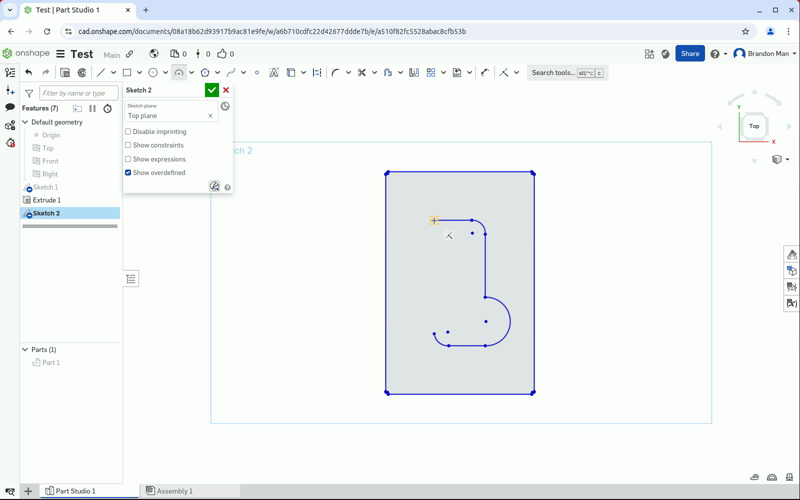
click(434, 220)
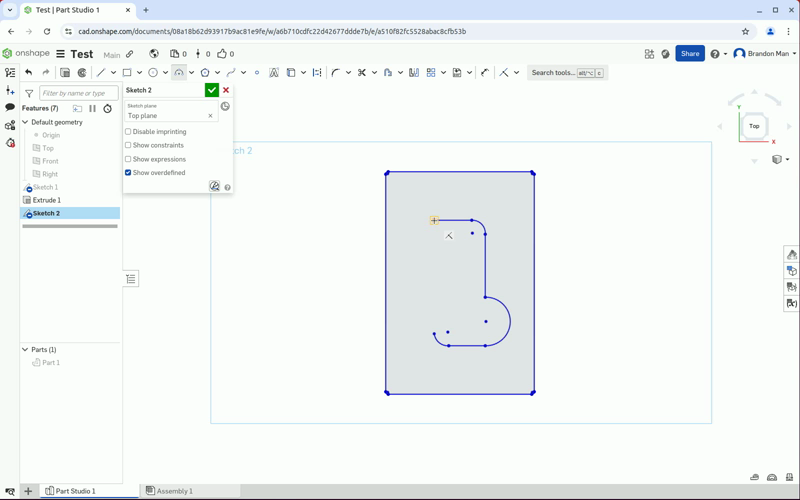
key_down(shift)
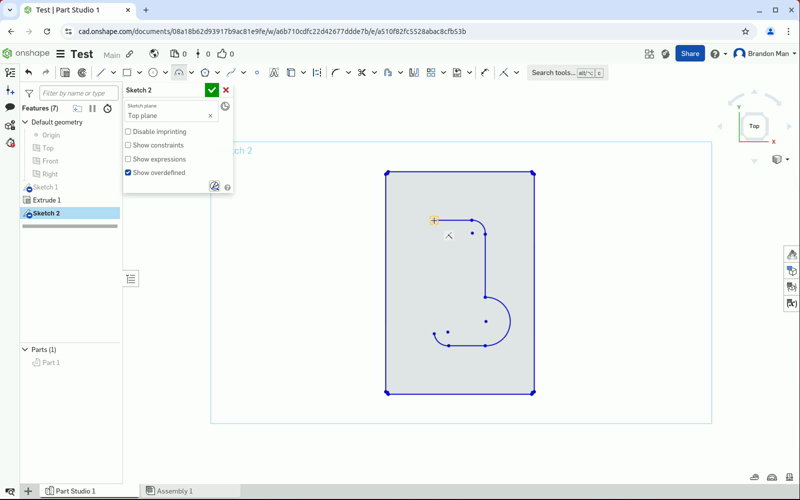
mouse_move(434, 271)
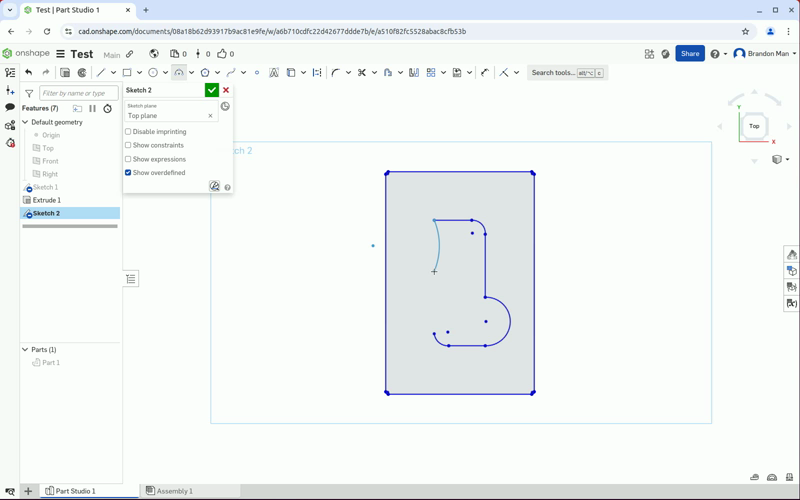
click(434, 271)
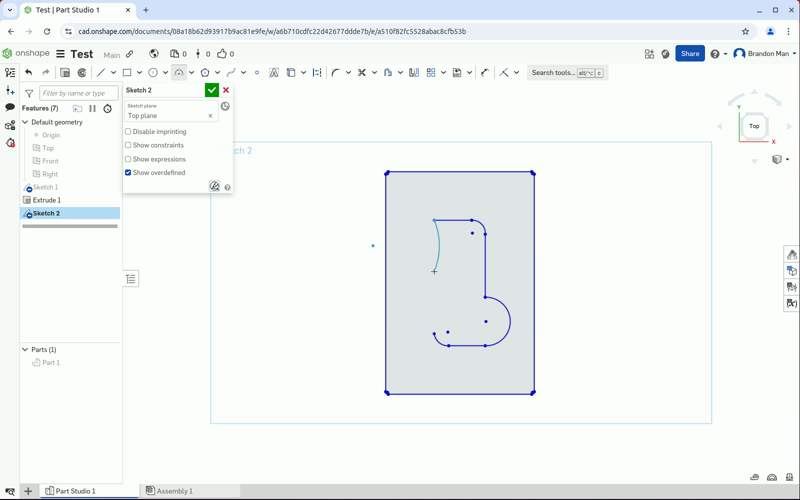
mouse_move(459, 245)
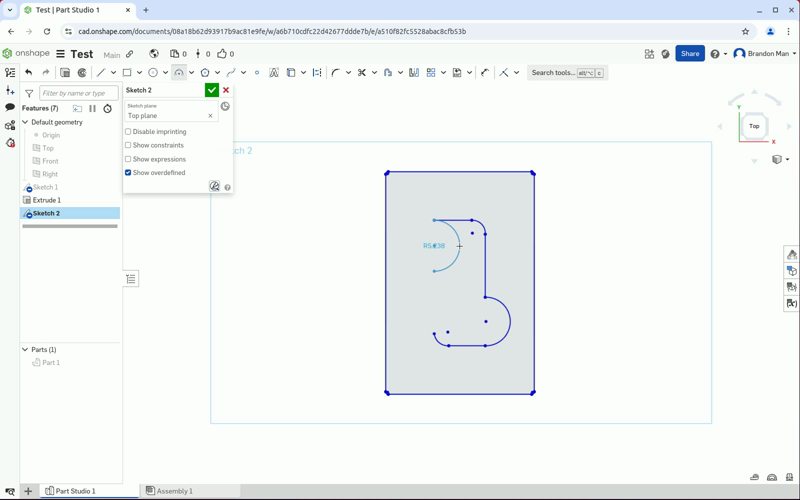
click(459, 245)
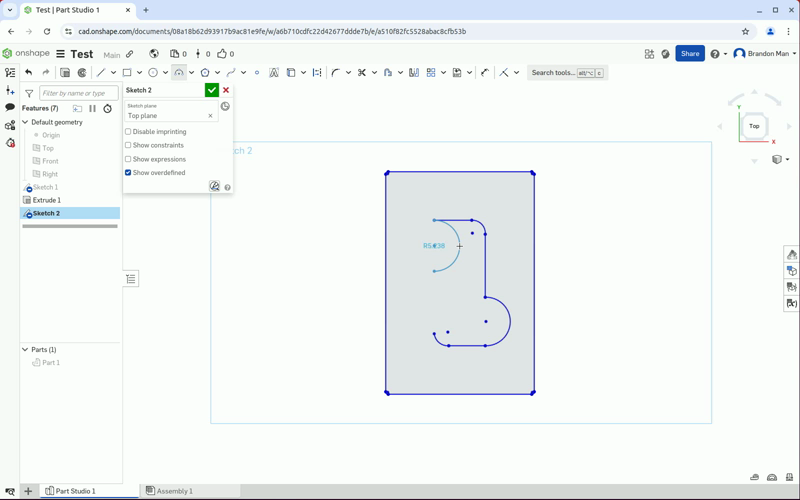
key_up(shift)
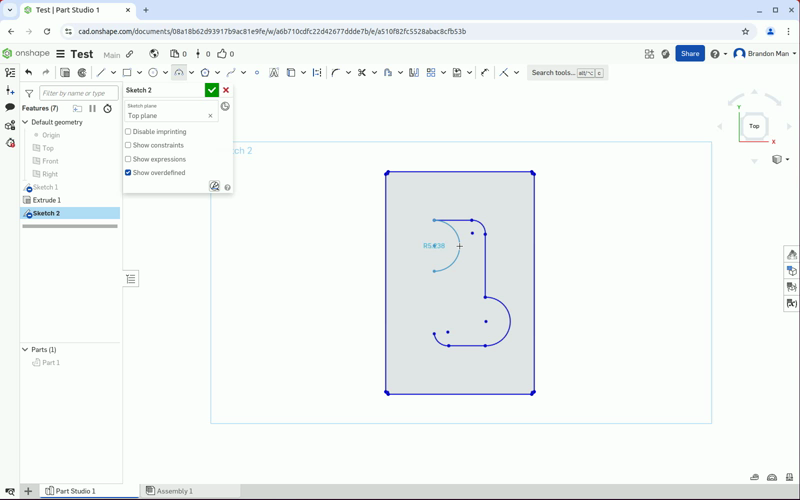
key(esc)
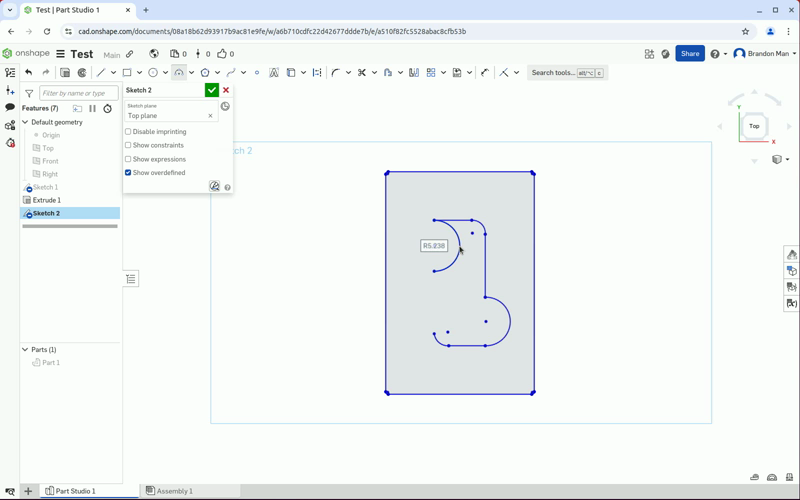
key(l)
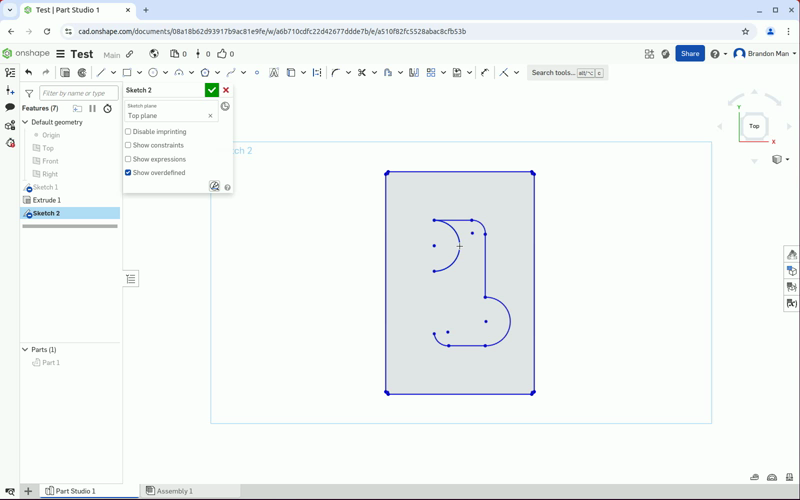
mouse_move(434, 271)
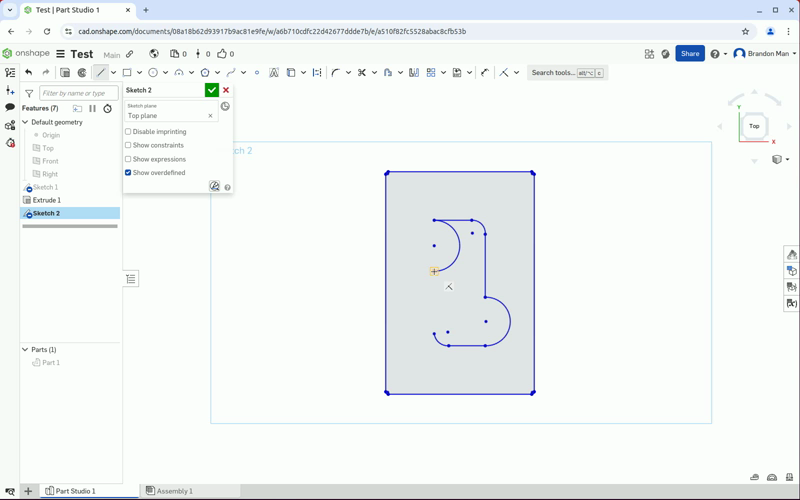
click(434, 271)
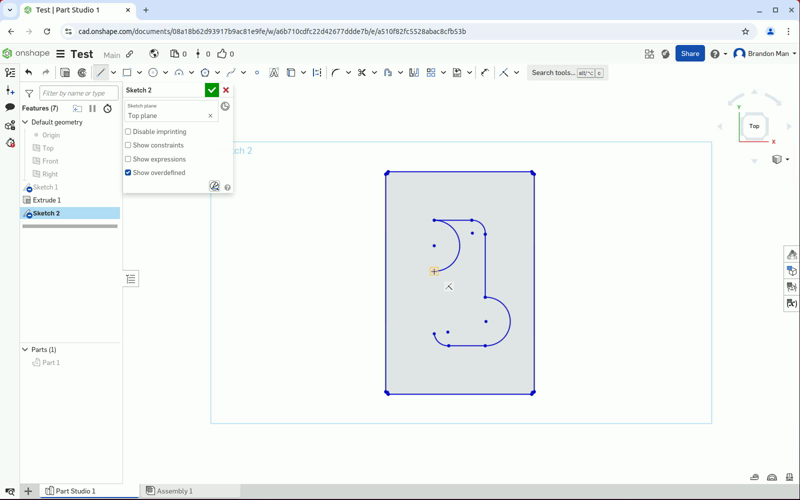
key_down(shift)
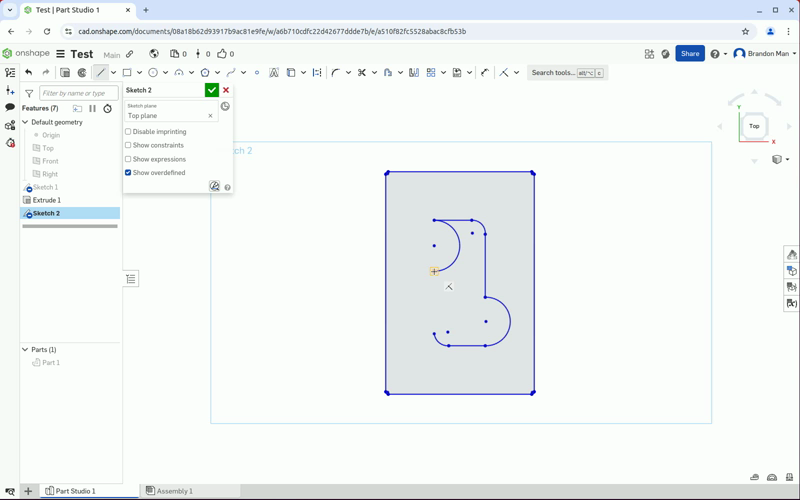
mouse_move(434, 333)
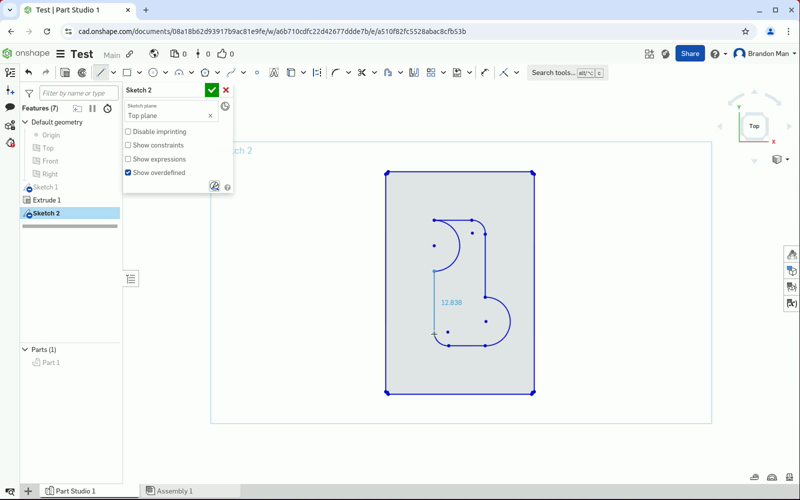
key_up(shift)
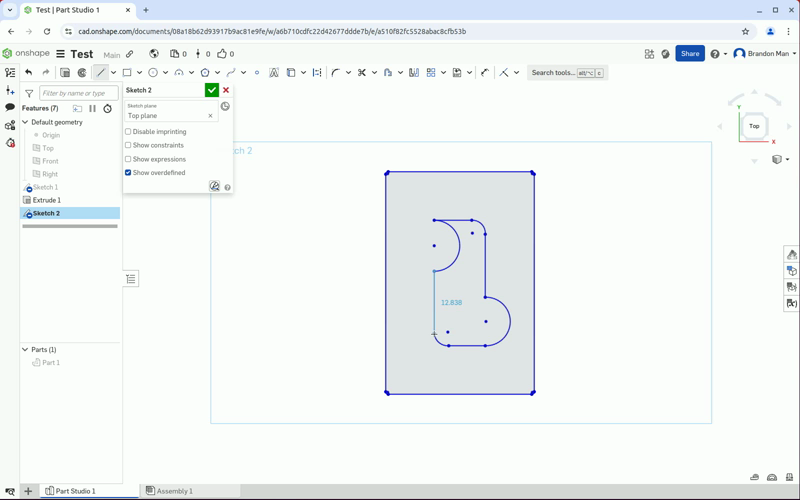
click(434, 333)
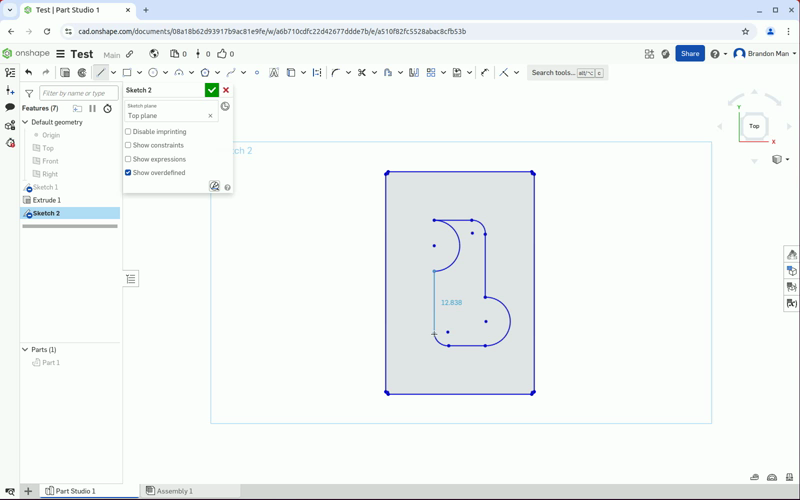
key(esc)
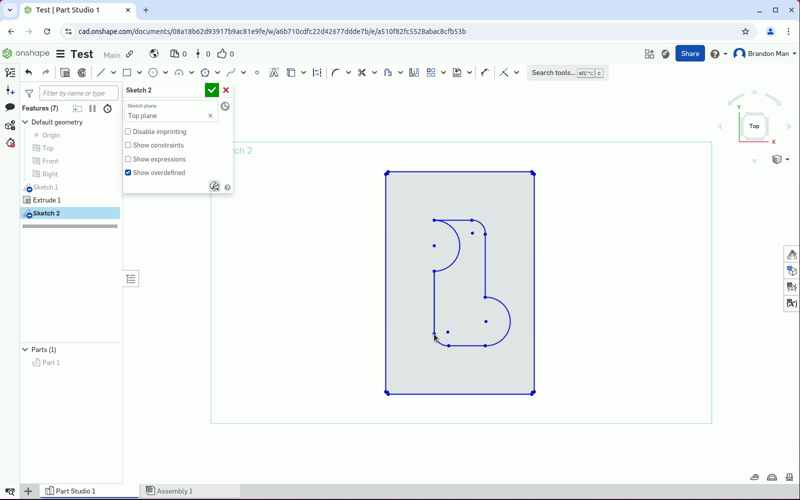
mouse_move(495, 365)
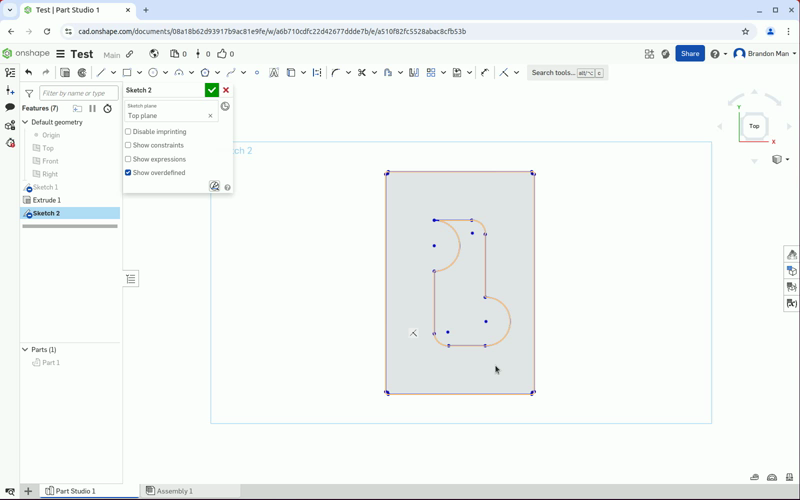
click(495, 365)
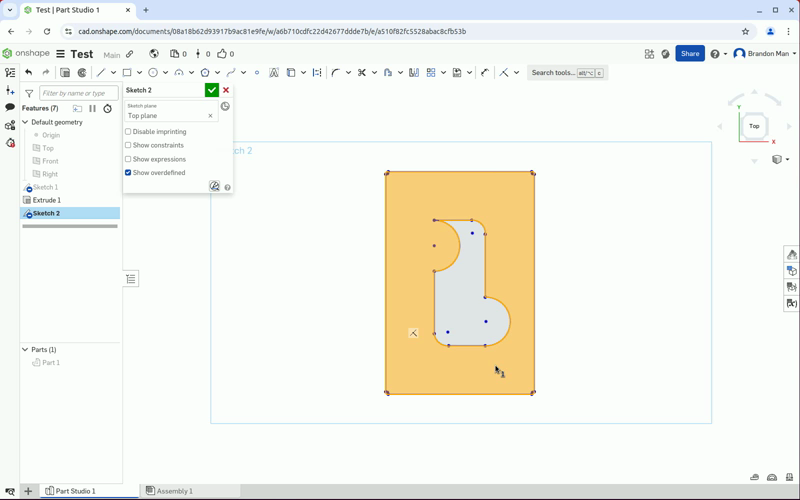
mouse_move(73, 352)
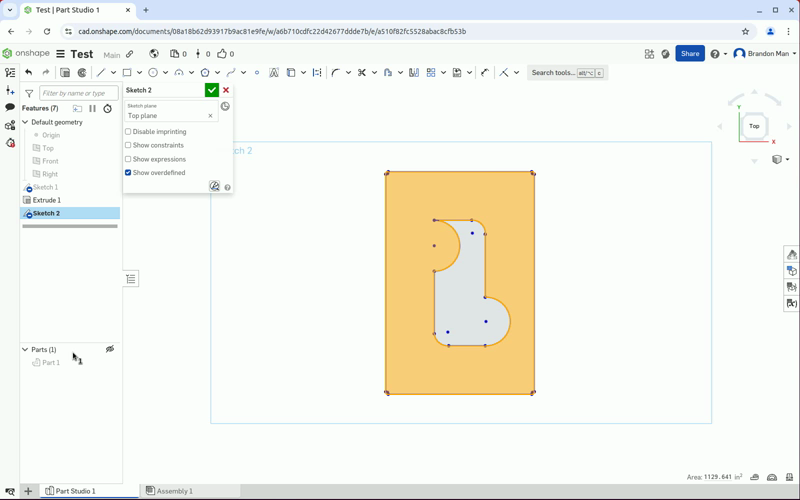
key(shift+y)
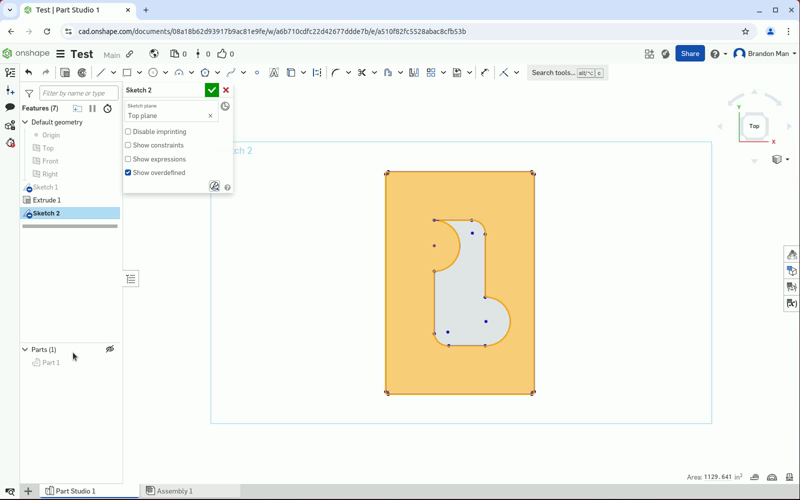
key(shift+e)
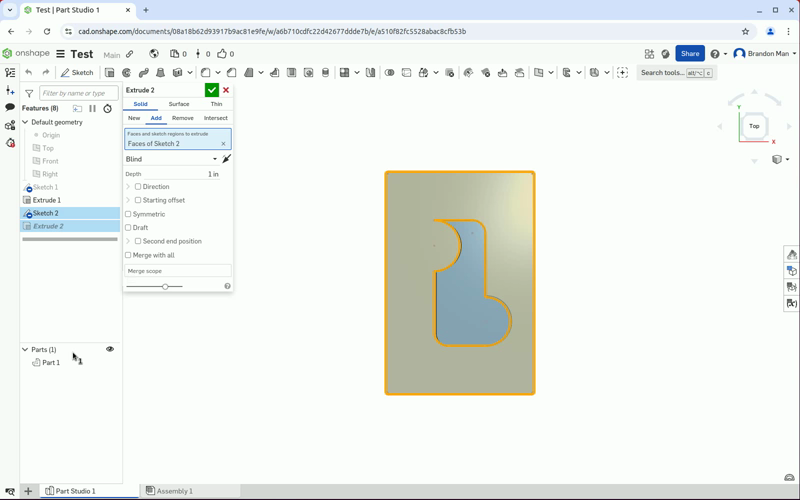
mouse_move(143, 106)
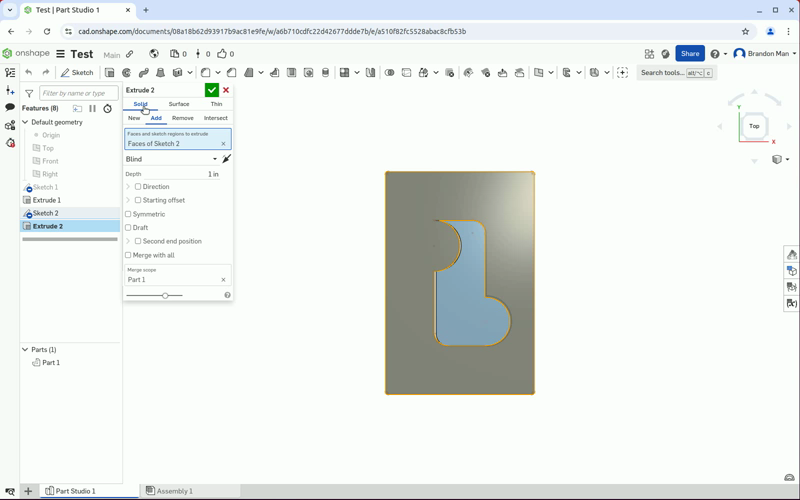
click(143, 106)
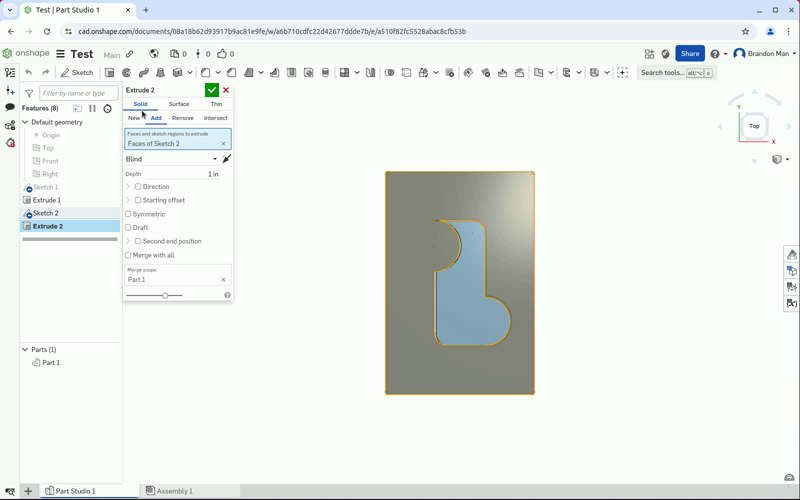
mouse_move(137, 120)
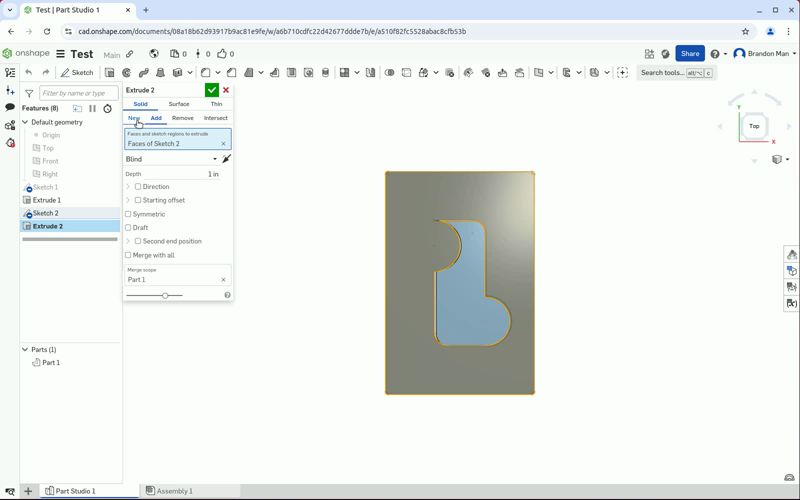
click(137, 120)
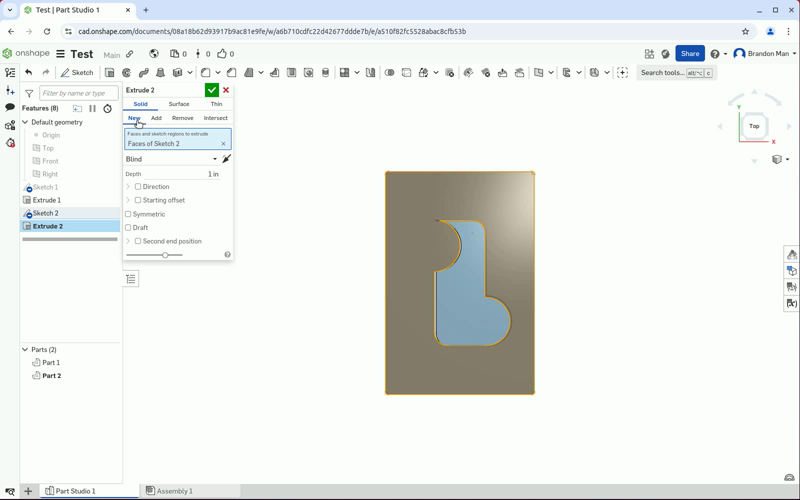
key(tab, 4)
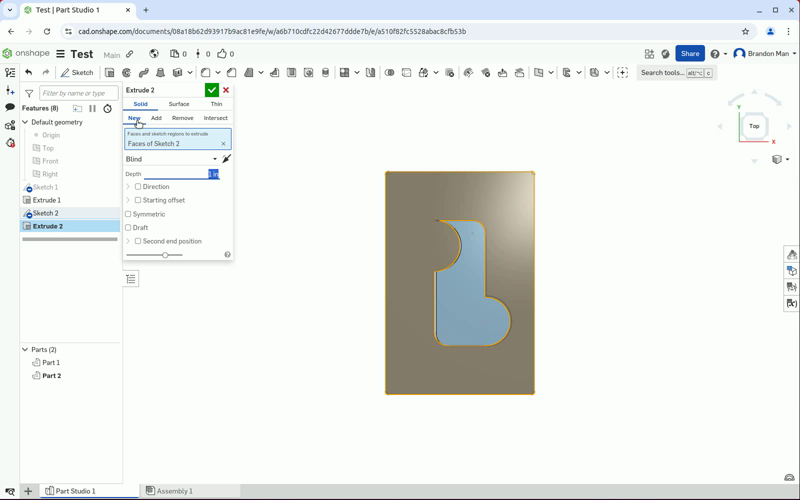
text(-5.777)
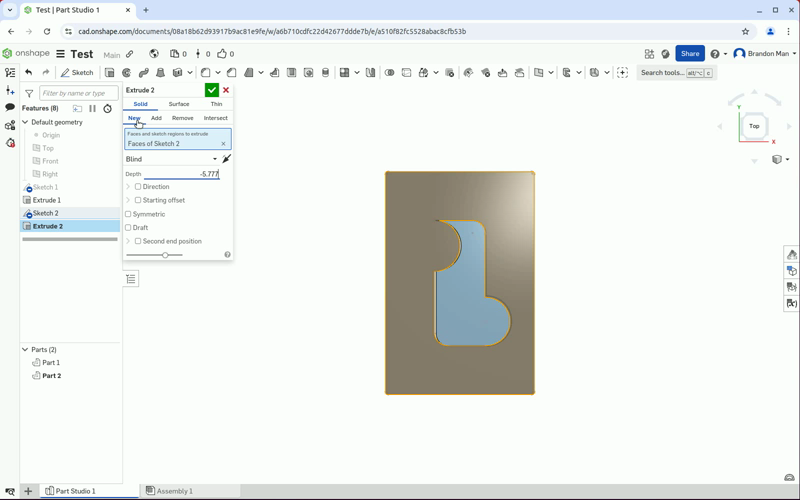
key(enter)
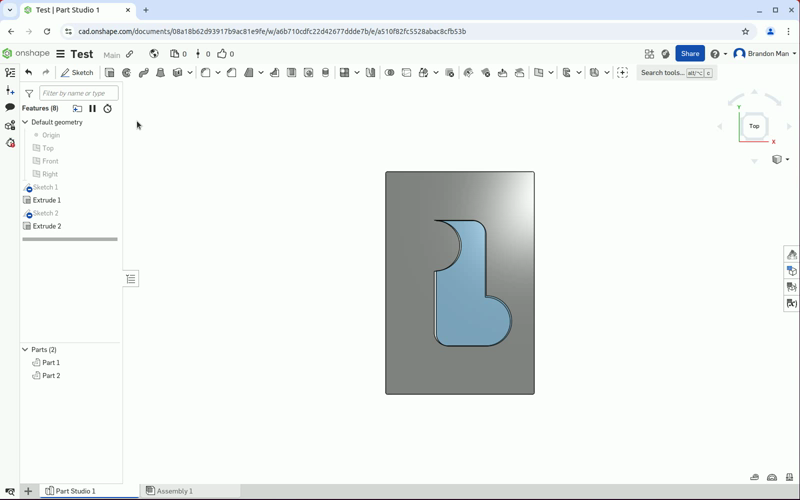
key(shift+h)
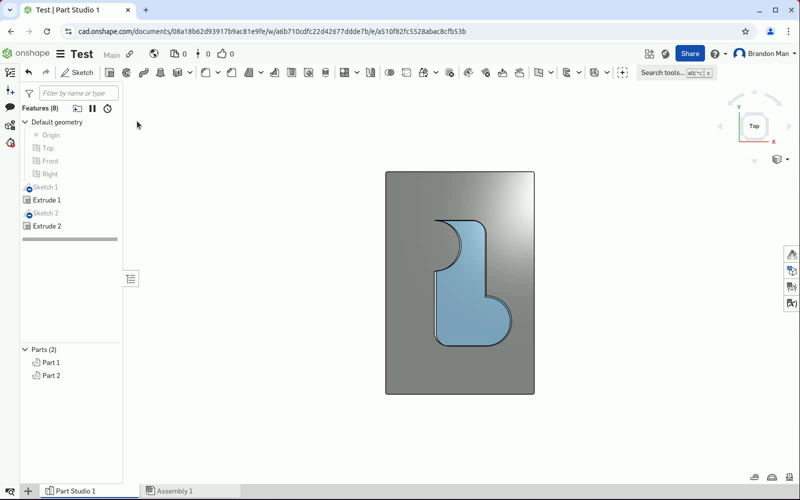
key(shift+h)
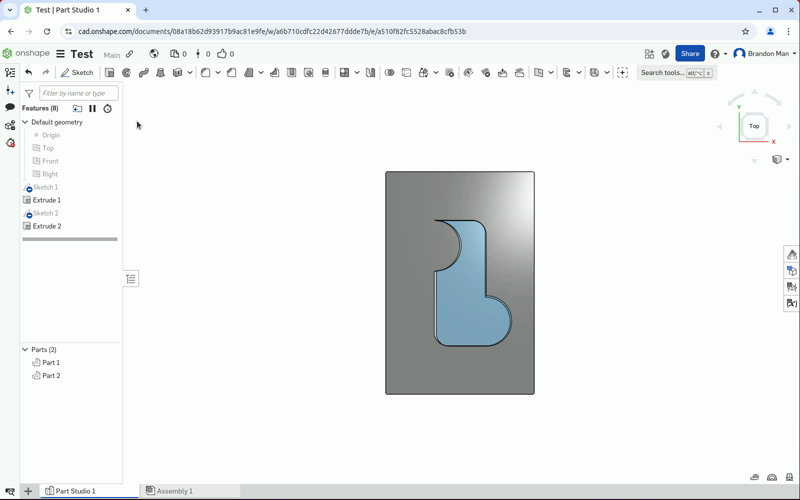
key(shift+7)
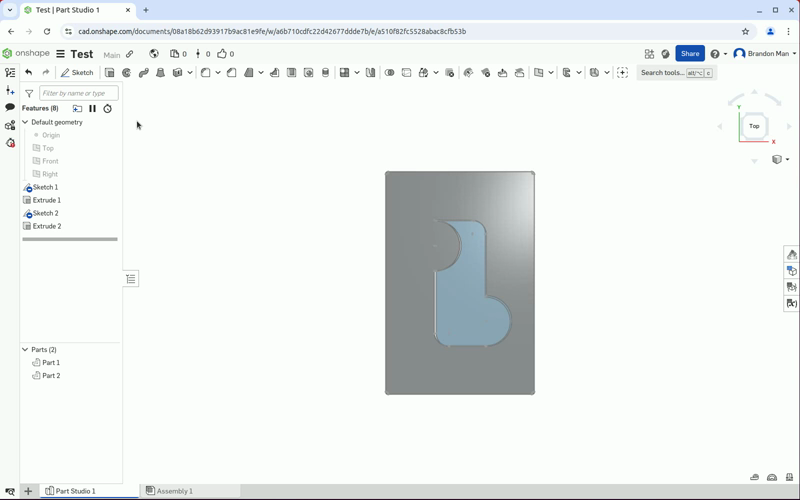
key(up, 3)
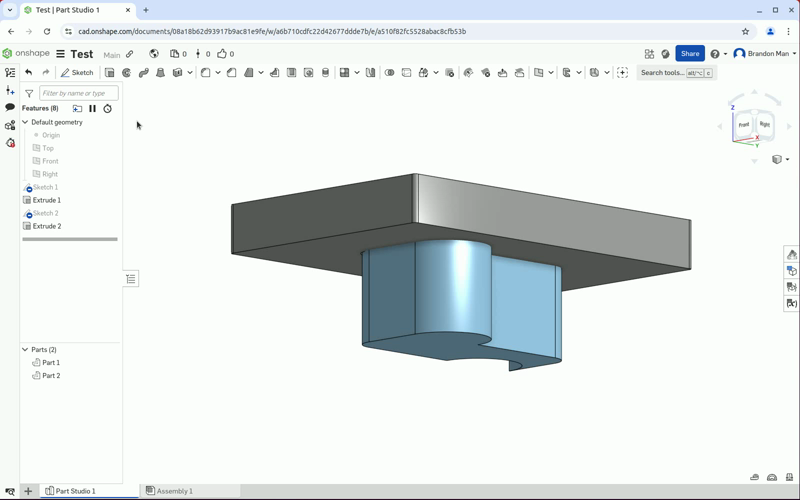
key(left, 3)
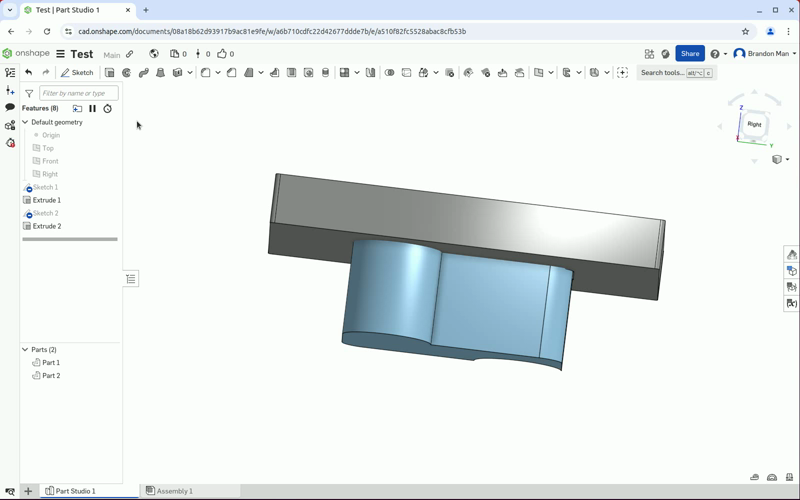
key(right, 3)
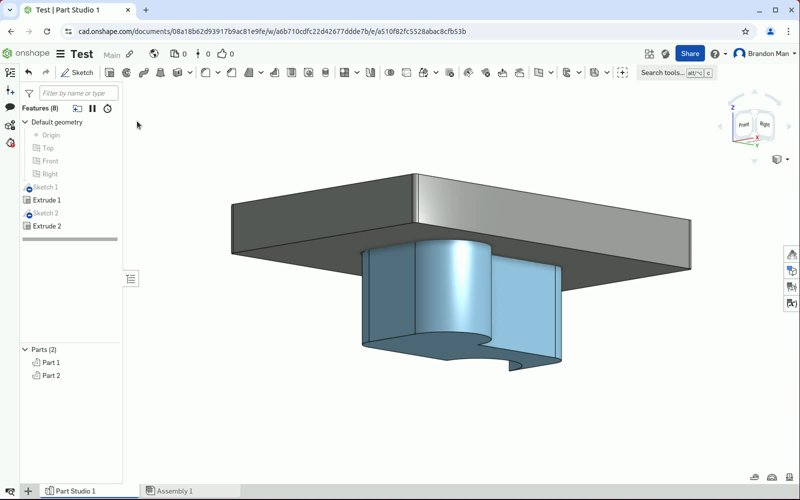
key(down, 3)
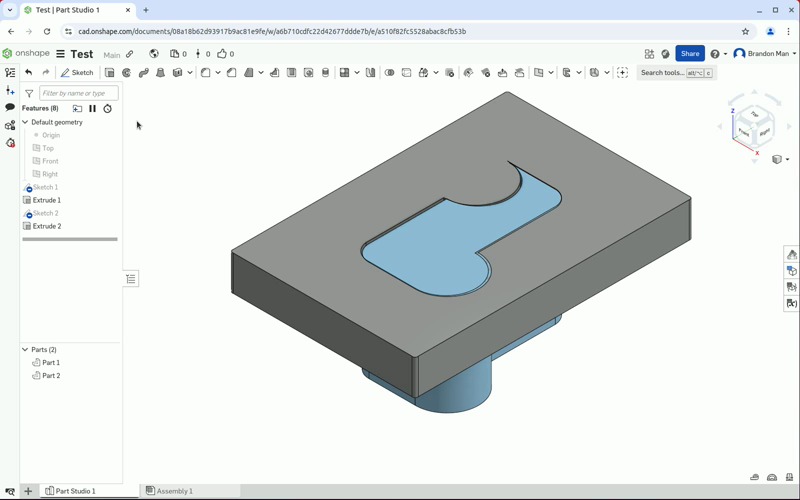
mouse_move(73, 189)
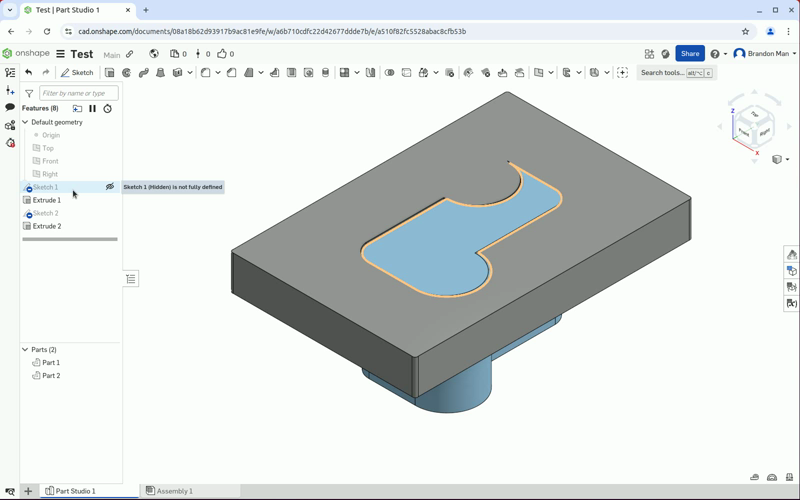
click(73, 189)